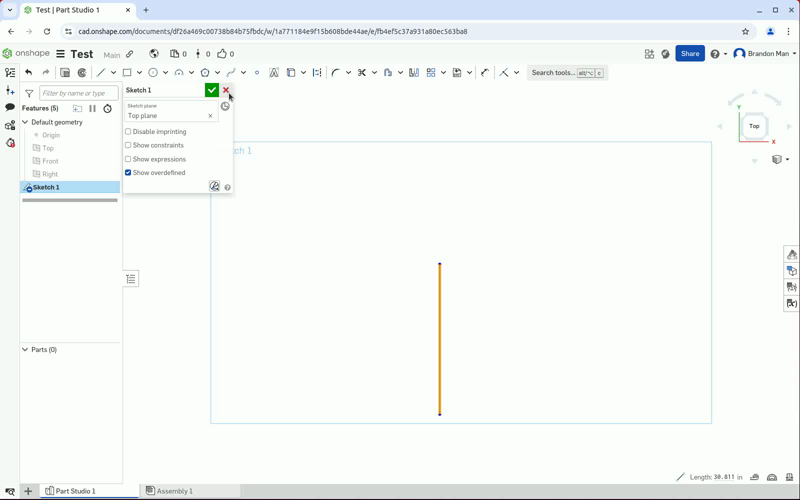
key(shift+h)
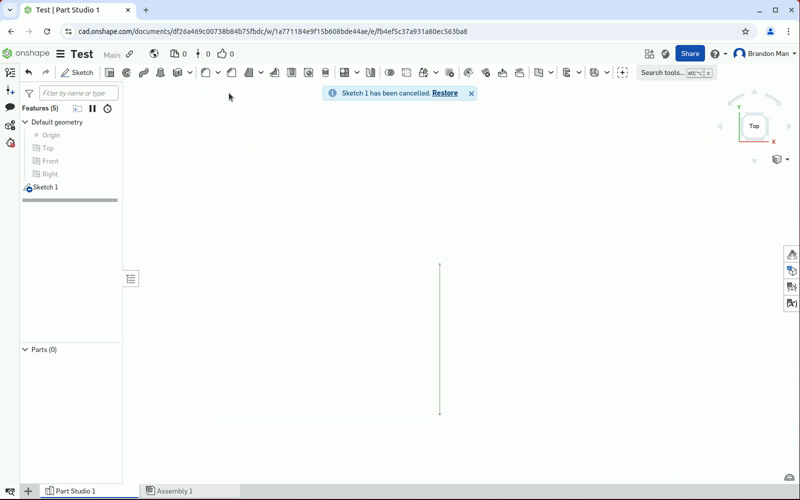
key(shift+s)
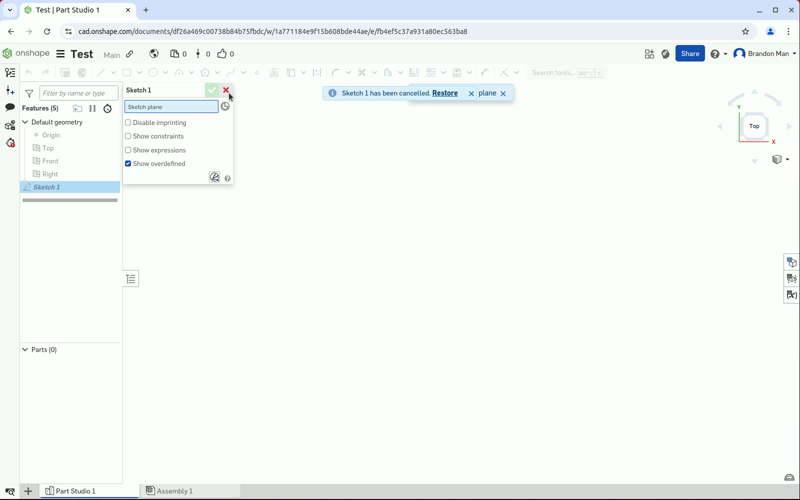
mouse_move(73, 150)
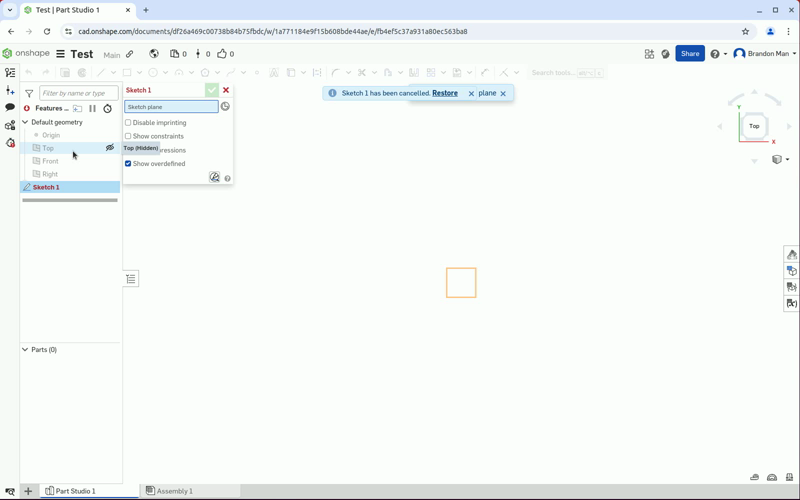
click(73, 150)
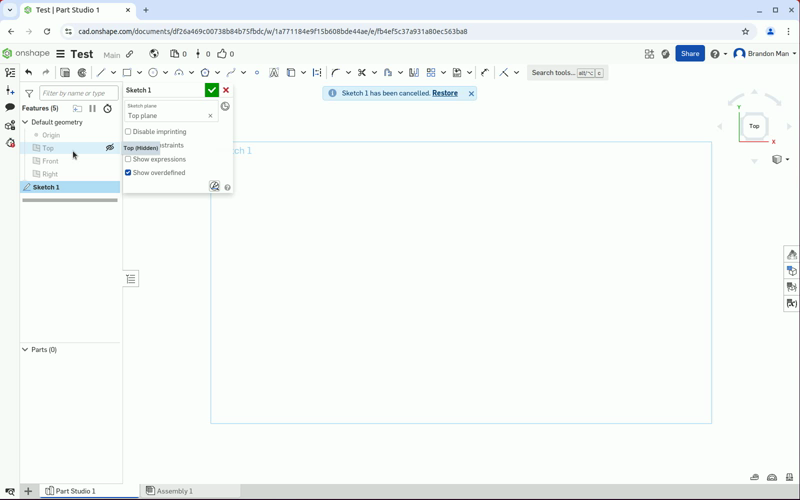
mouse_move(73, 352)
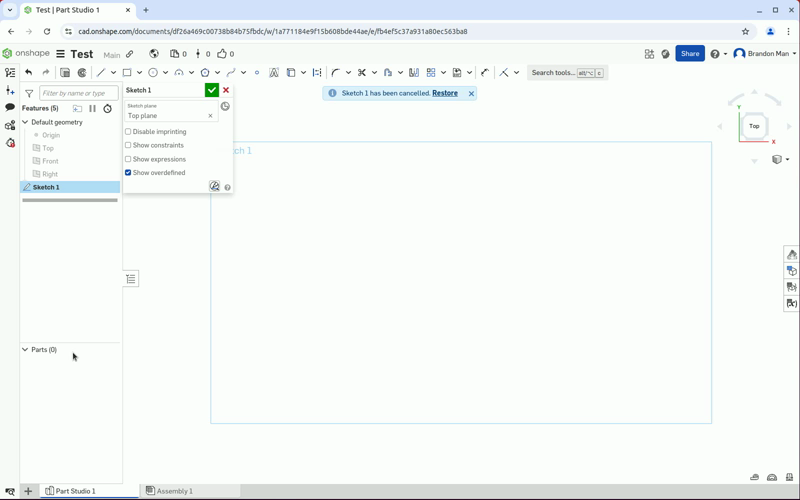
key(y)
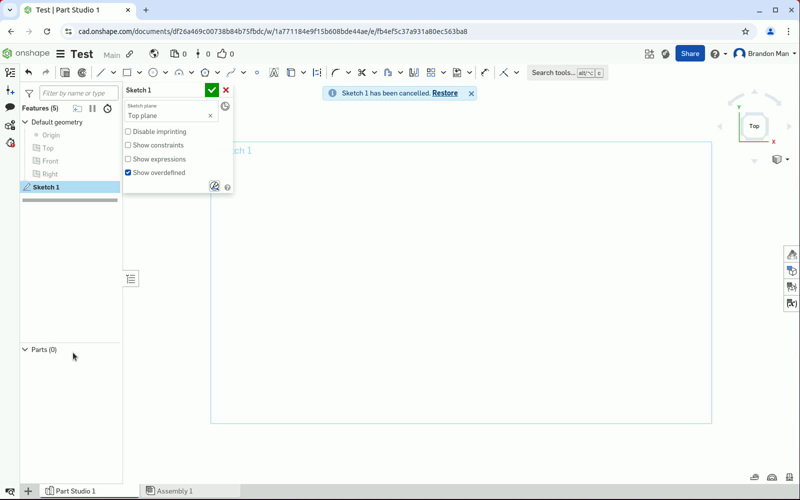
key(a)
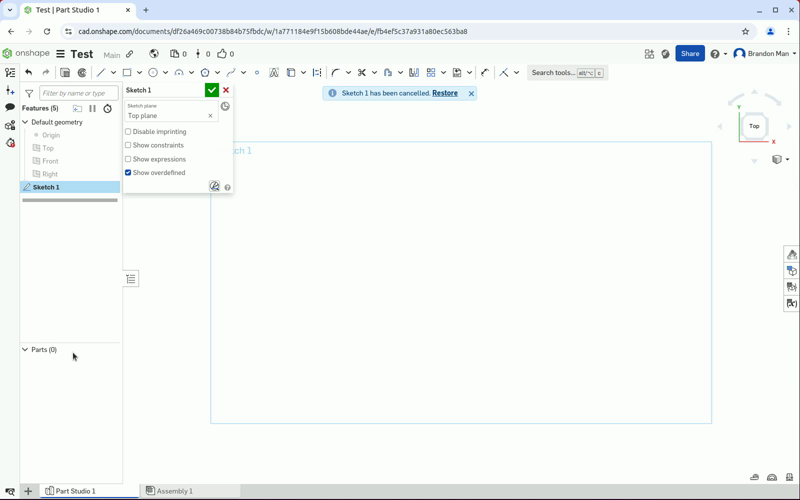
key_down(shift)
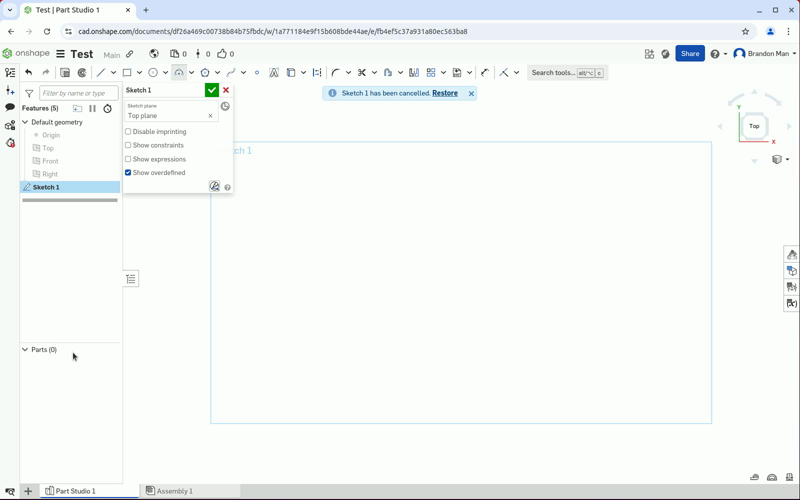
mouse_move(431, 278)
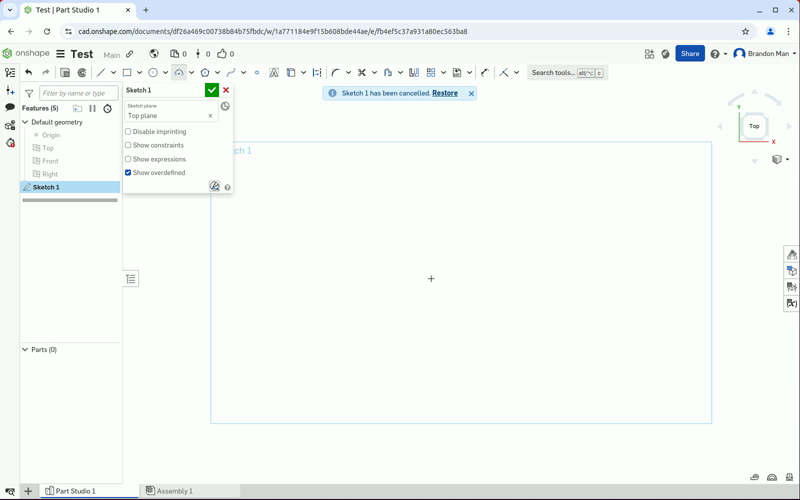
click(431, 278)
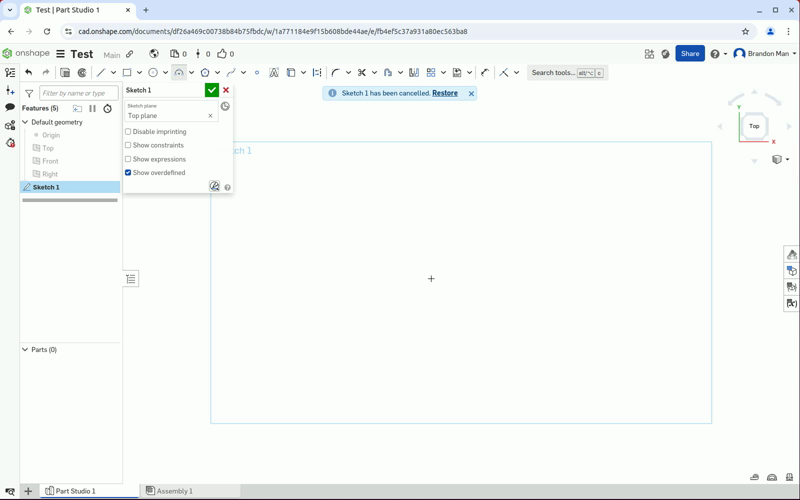
key_up(shift)
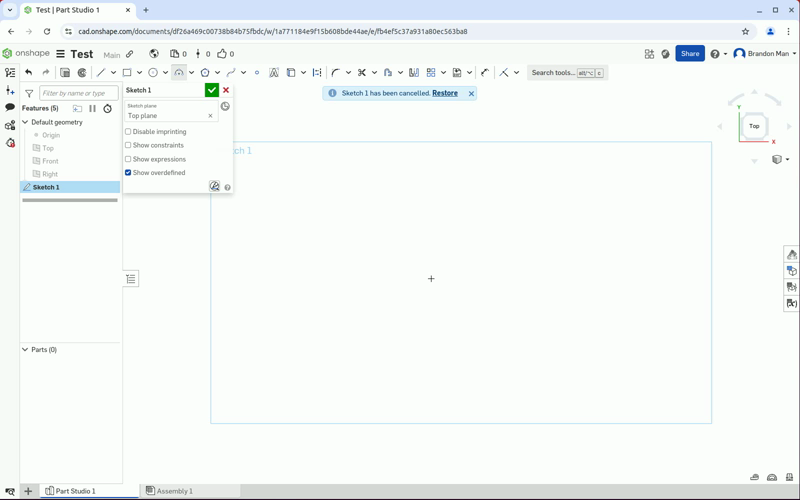
key_down(shift)
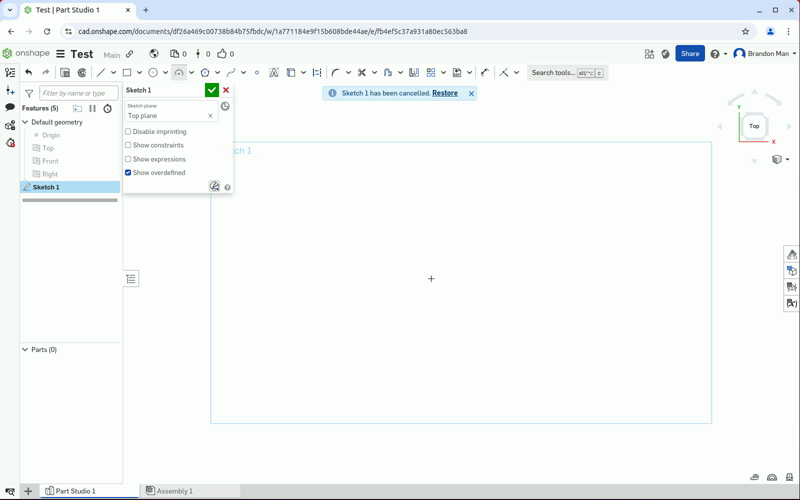
mouse_move(435, 282)
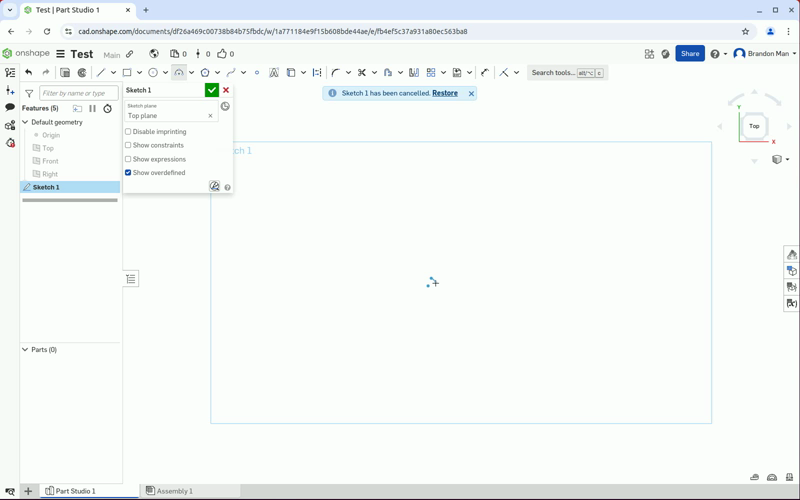
scroll(6)
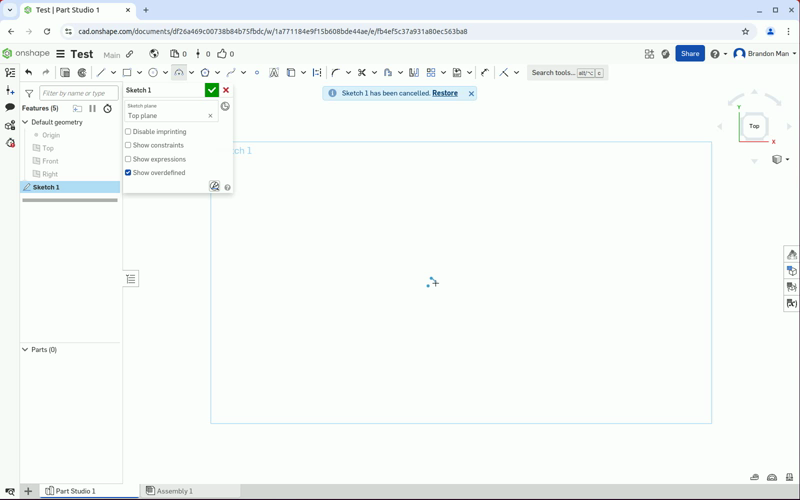
scroll(6)
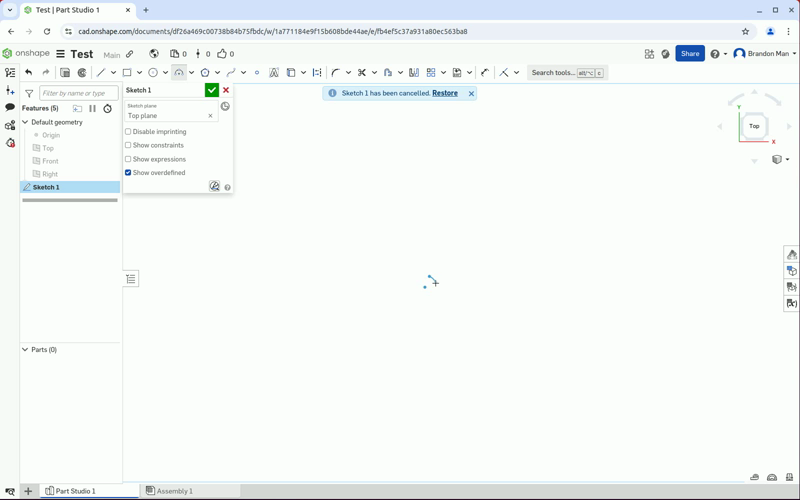
scroll(6)
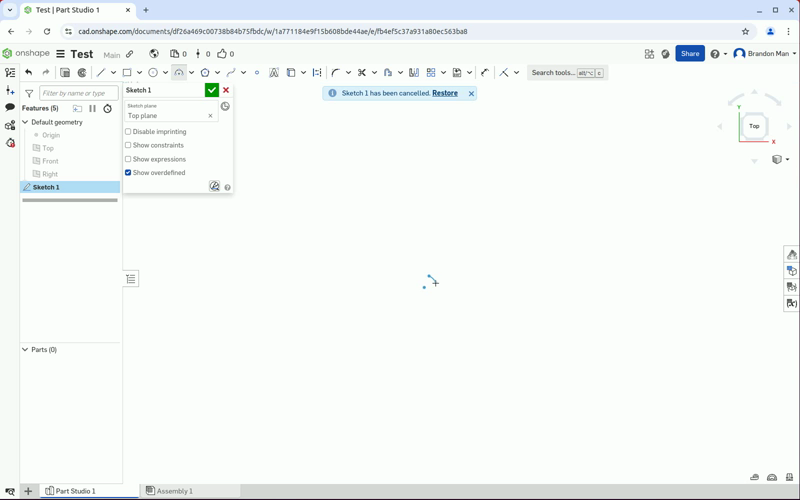
scroll(6)
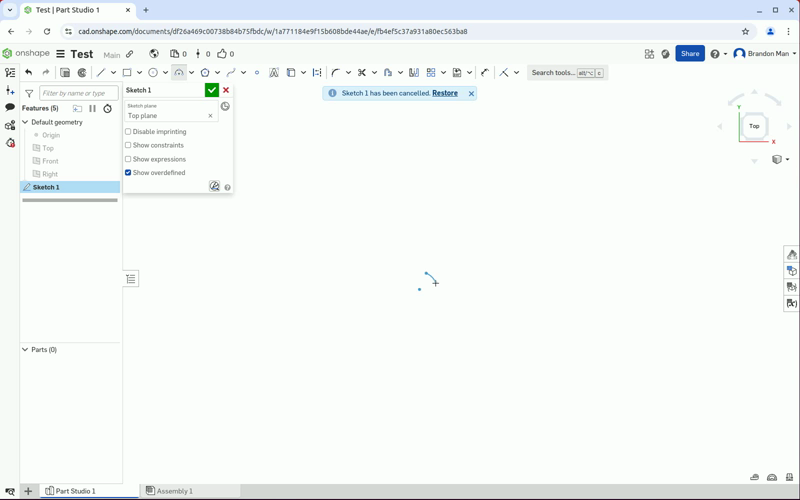
scroll(6)
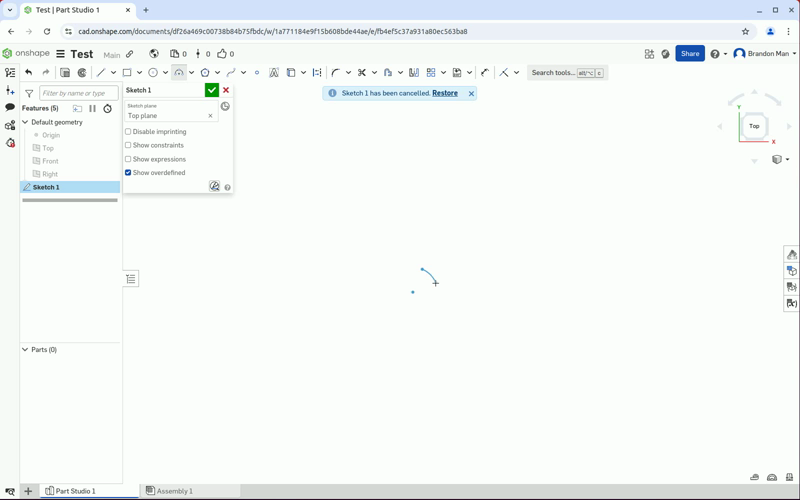
scroll(6)
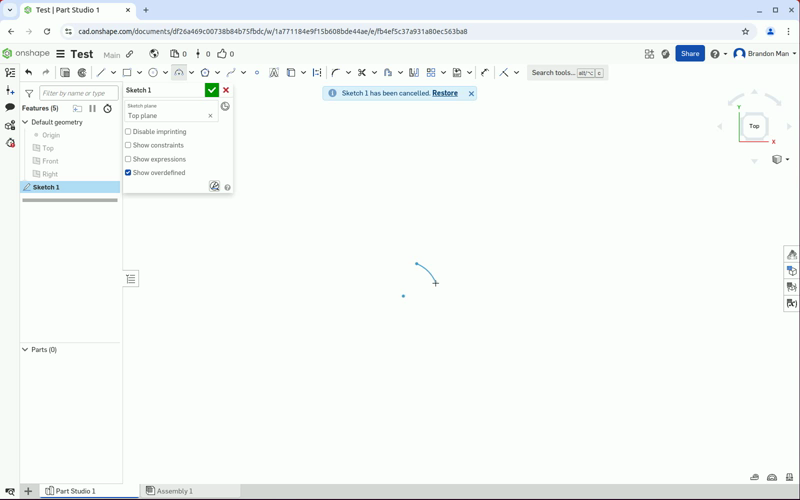
scroll(6)
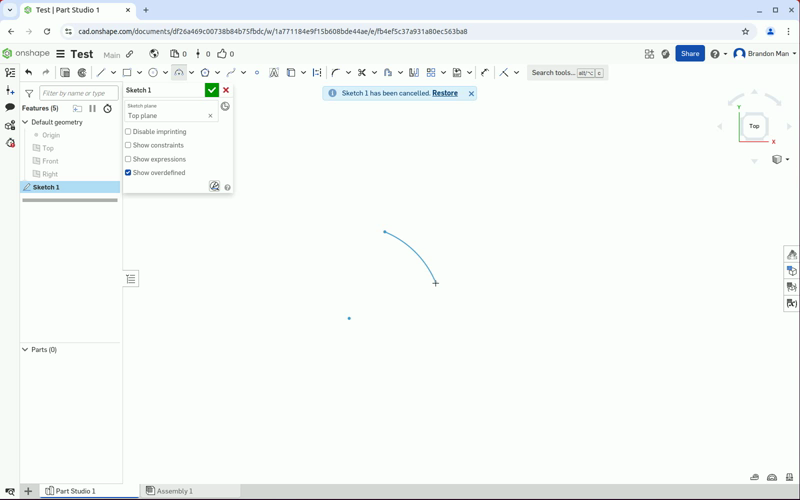
click(435, 282)
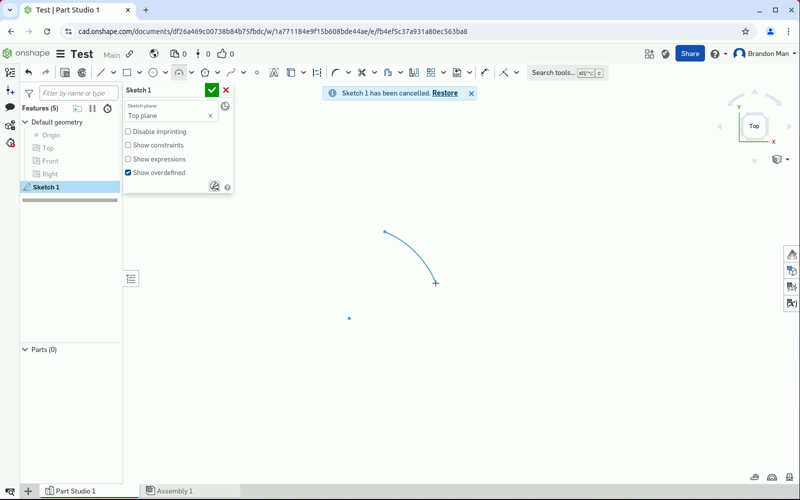
scroll(-6)
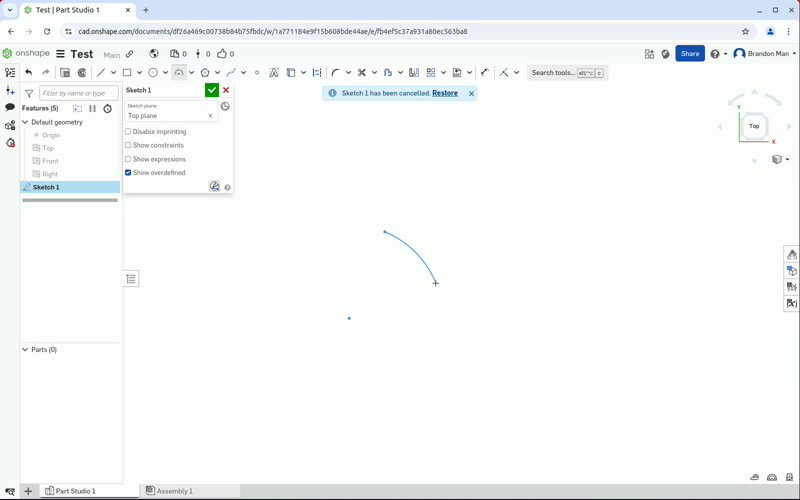
scroll(-6)
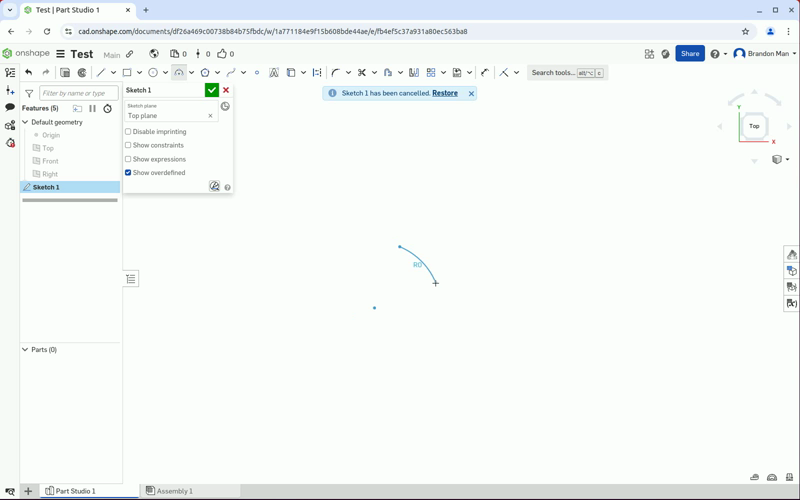
scroll(-6)
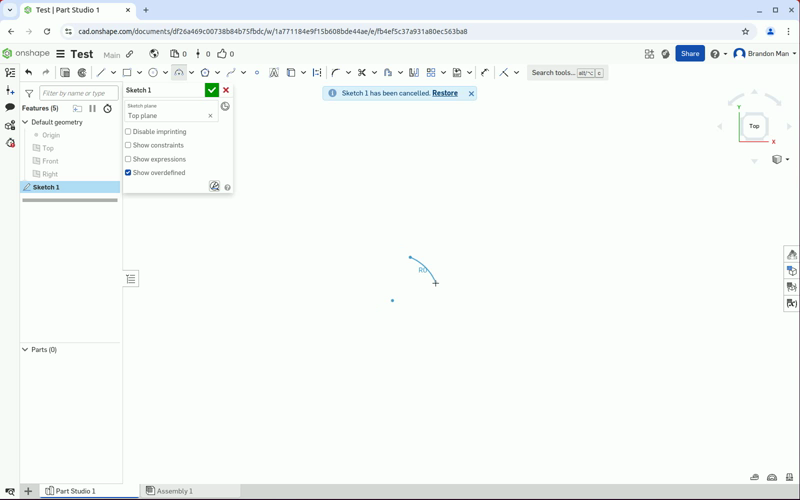
scroll(-6)
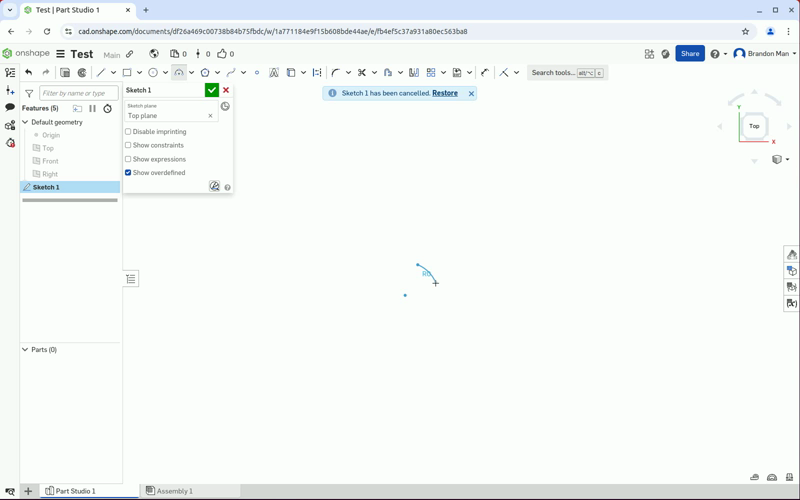
scroll(-6)
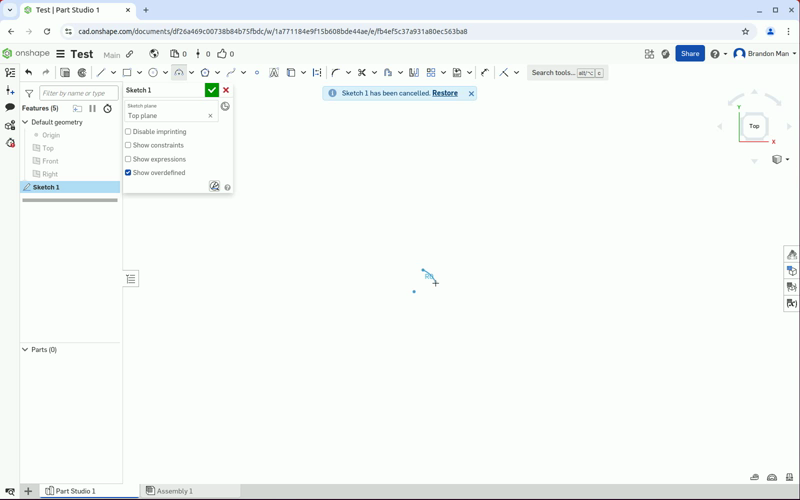
scroll(-6)
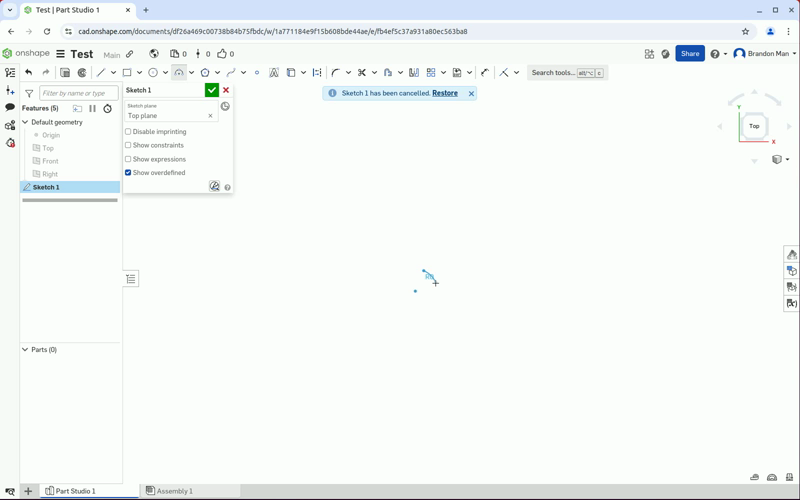
scroll(-6)
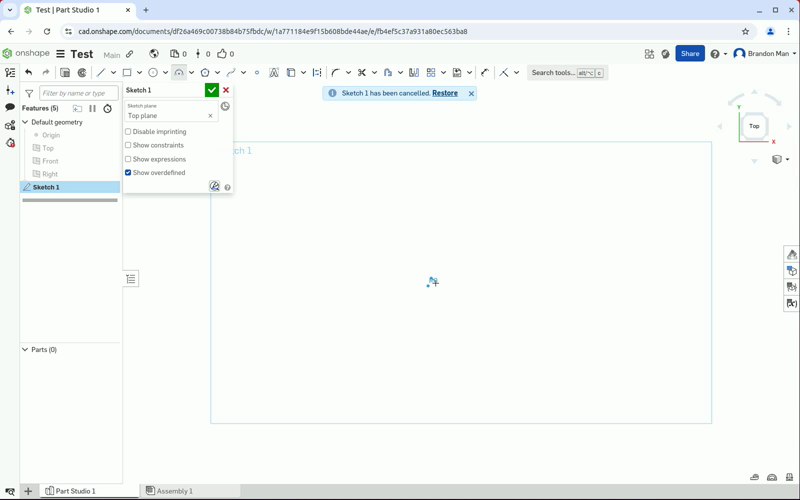
mouse_move(432, 281)
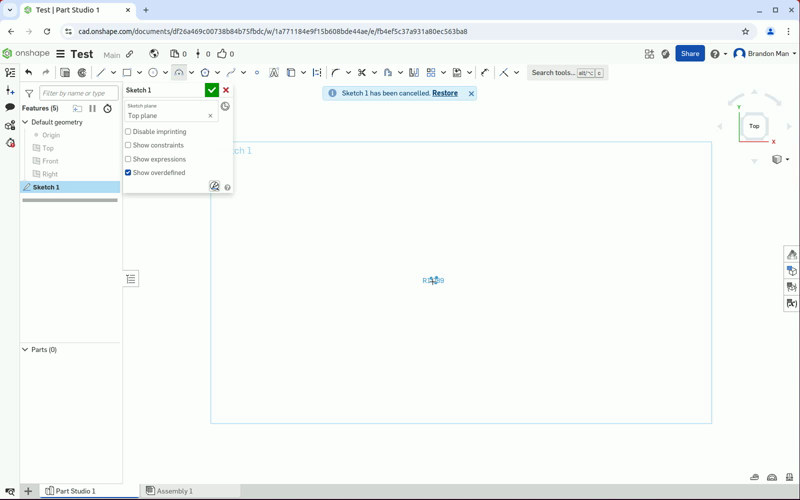
scroll(6)
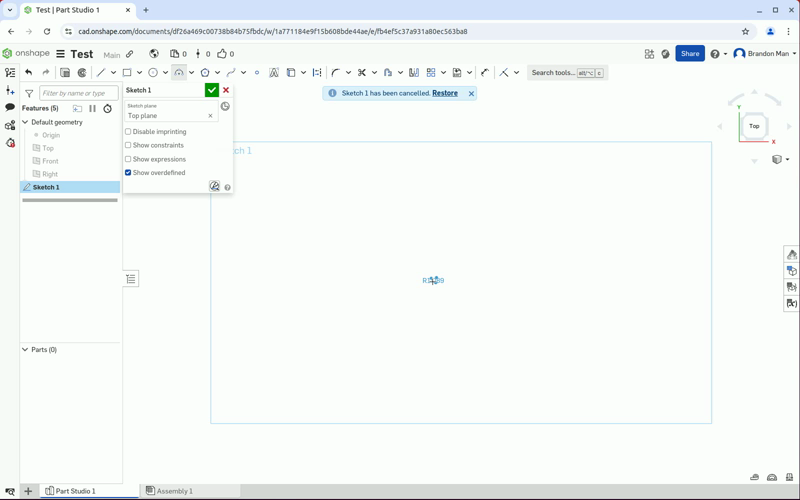
scroll(6)
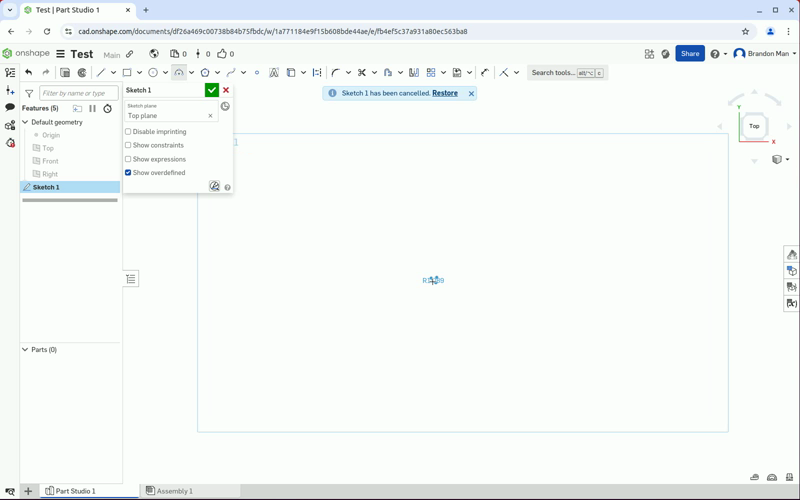
scroll(6)
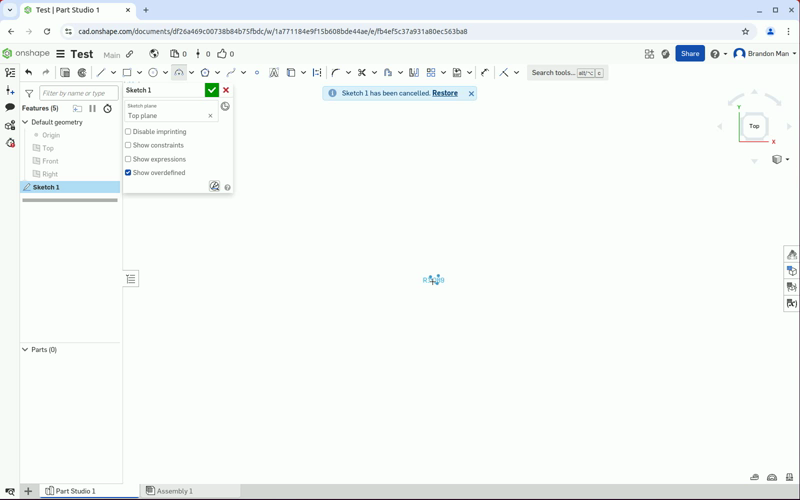
scroll(6)
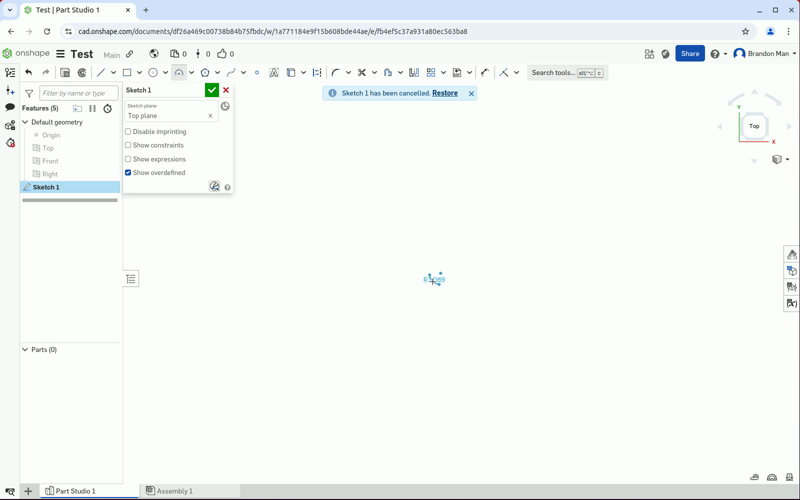
scroll(6)
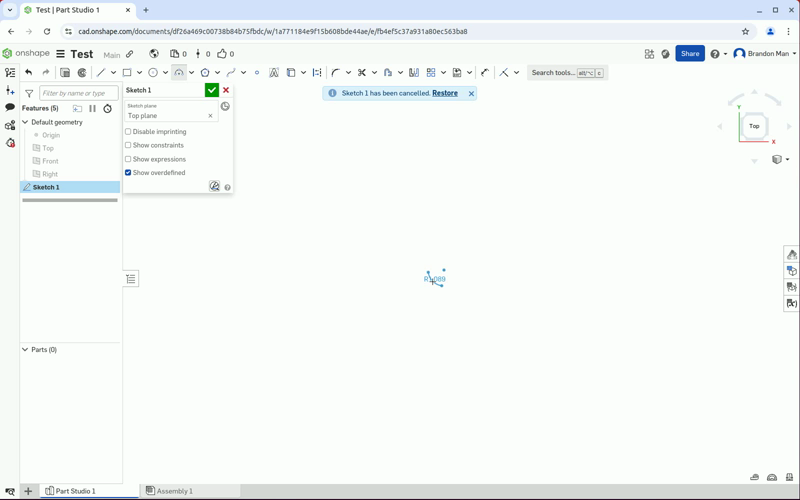
scroll(6)
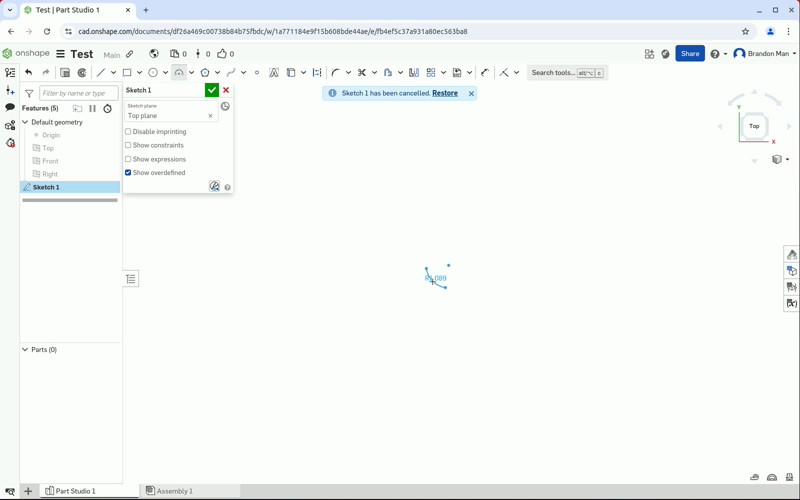
scroll(6)
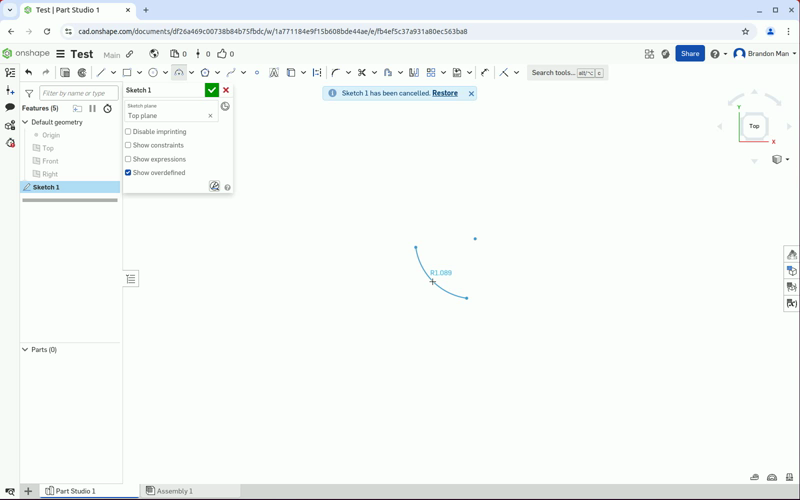
click(432, 281)
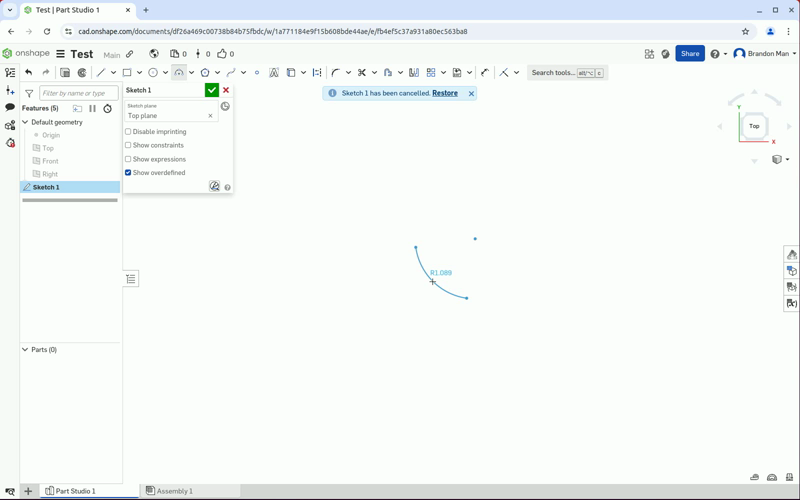
scroll(-6)
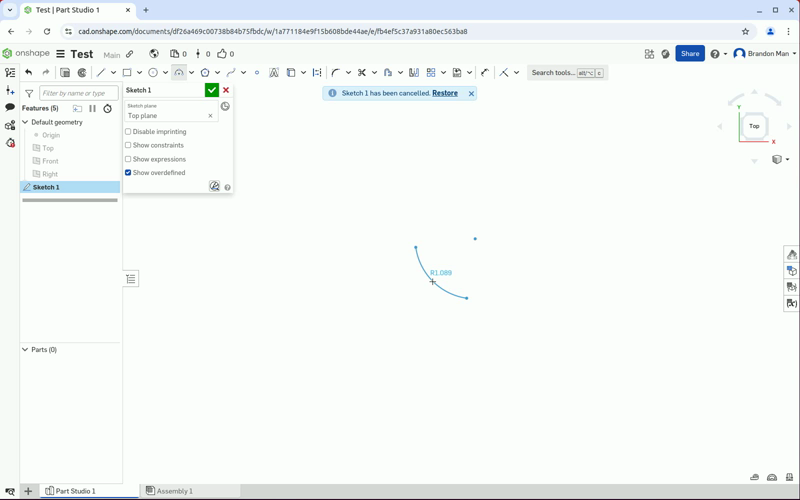
scroll(-6)
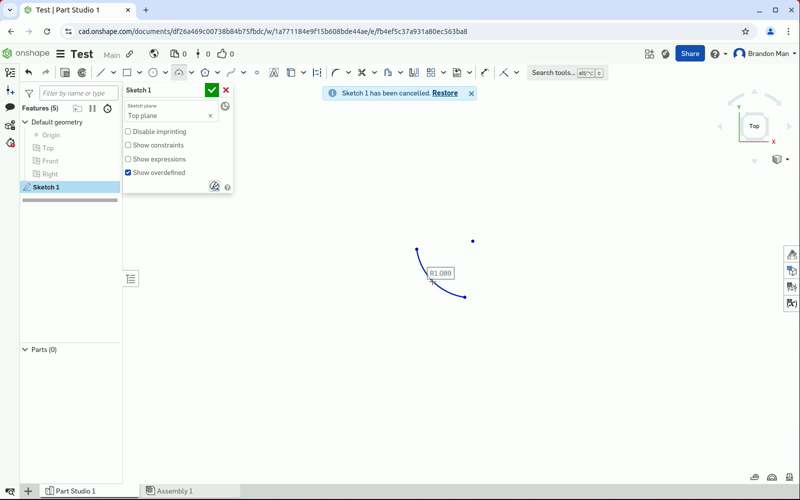
scroll(-6)
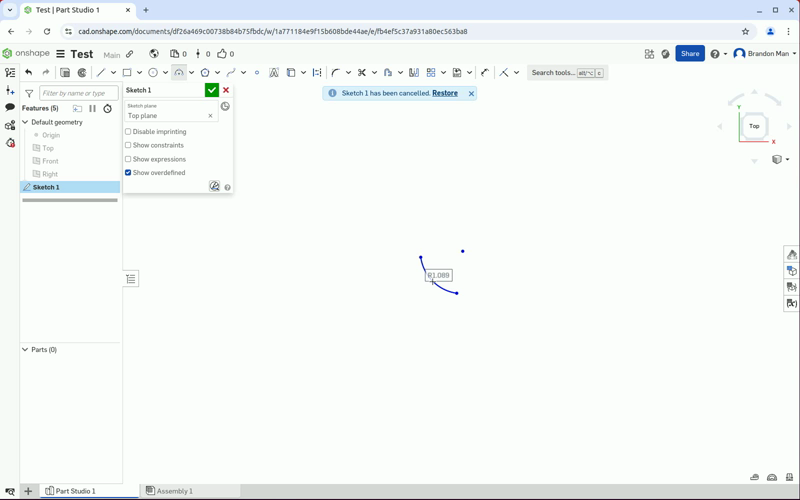
scroll(-6)
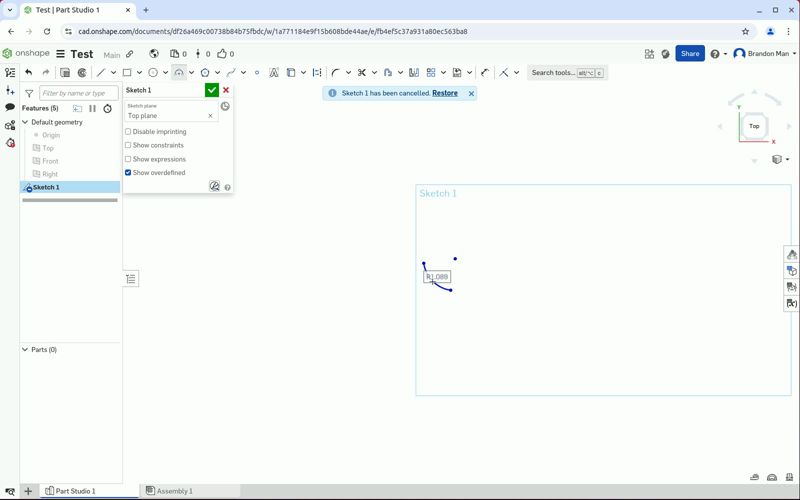
scroll(-6)
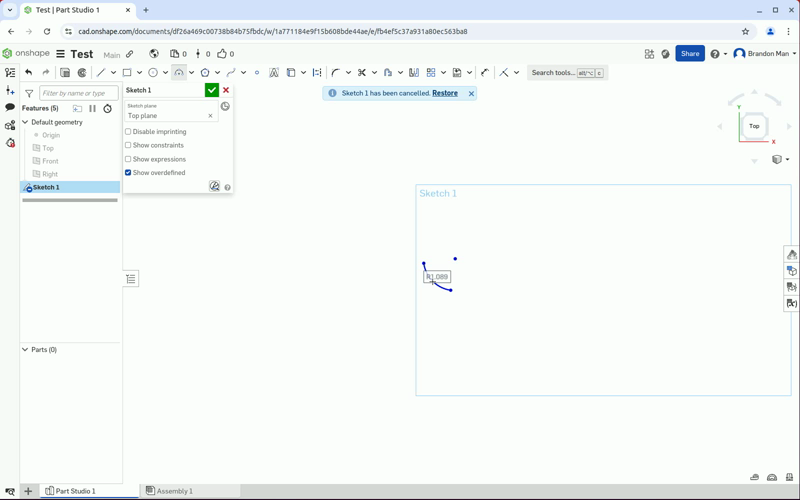
scroll(-6)
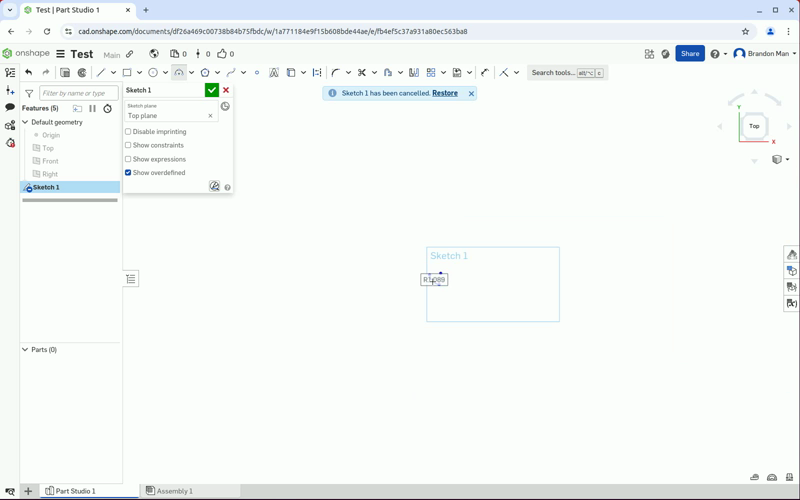
scroll(-6)
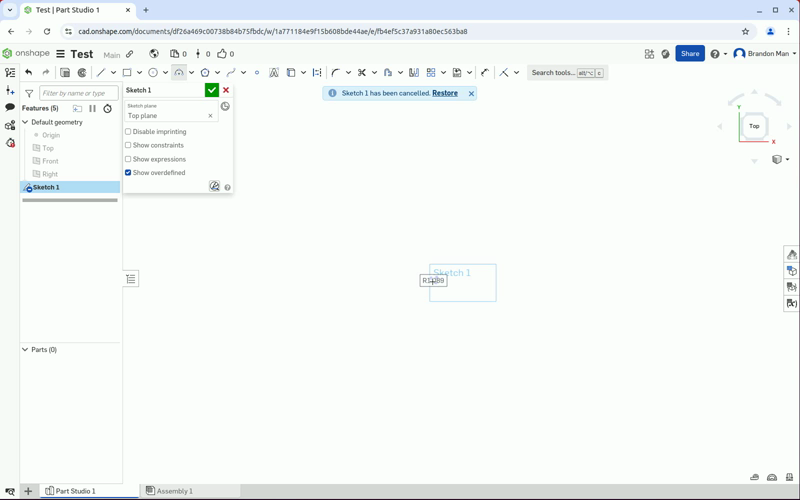
key_up(shift)
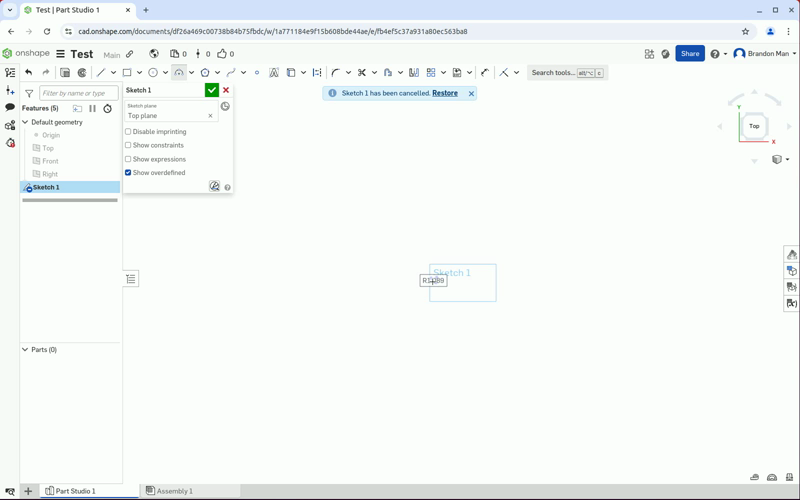
key(esc)
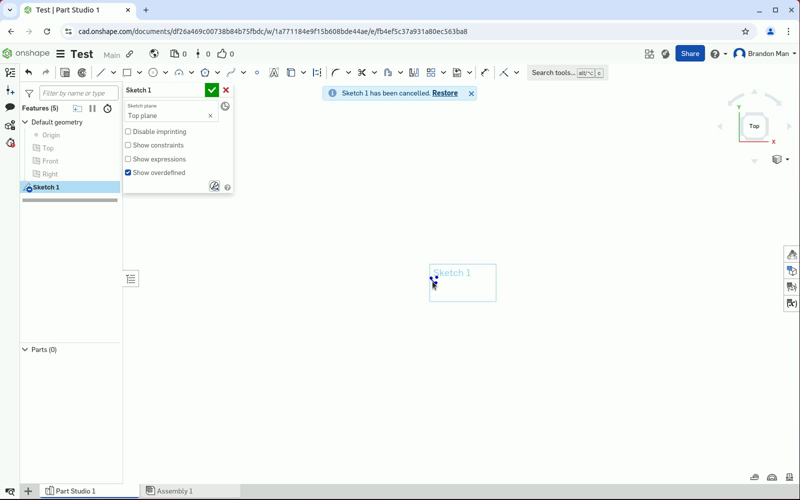
key(l)
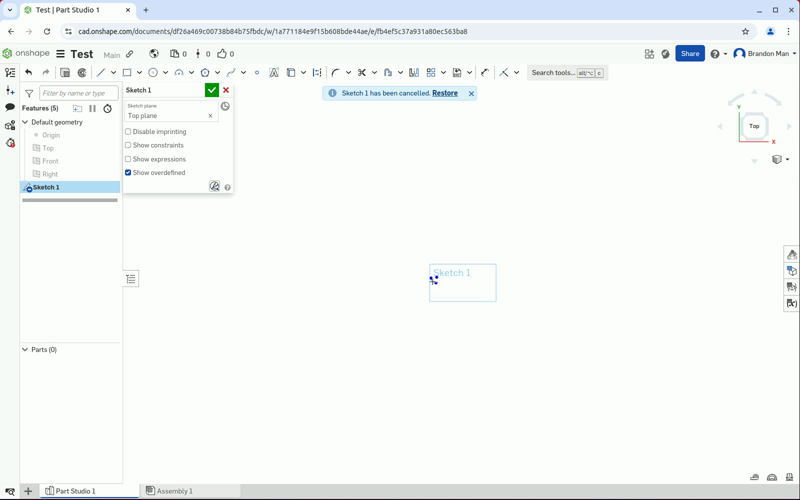
mouse_move(435, 282)
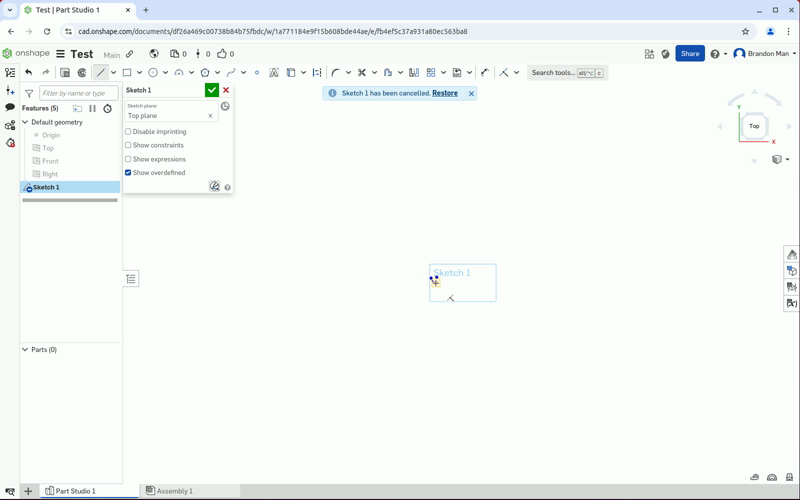
scroll(6)
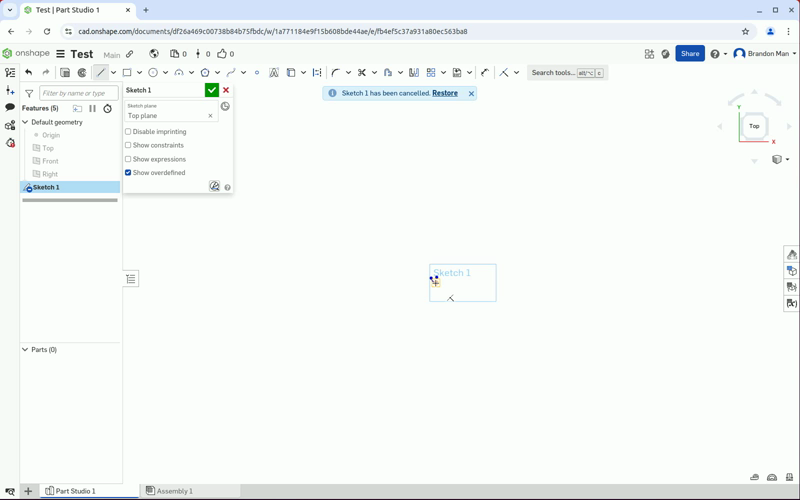
scroll(6)
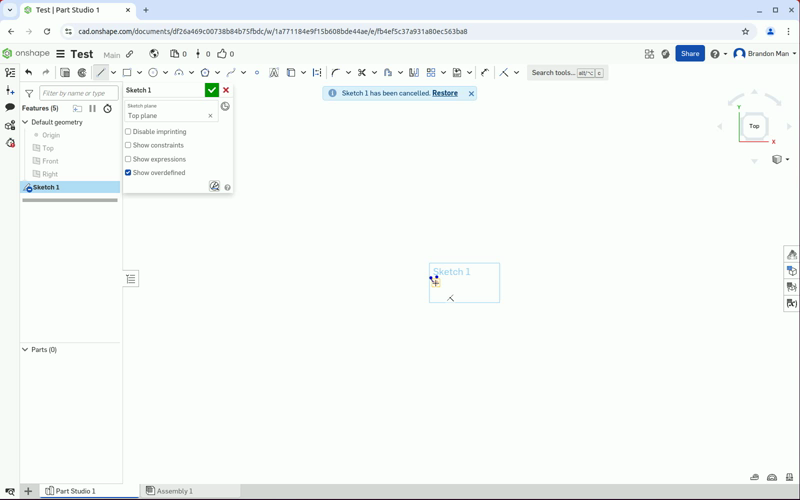
scroll(6)
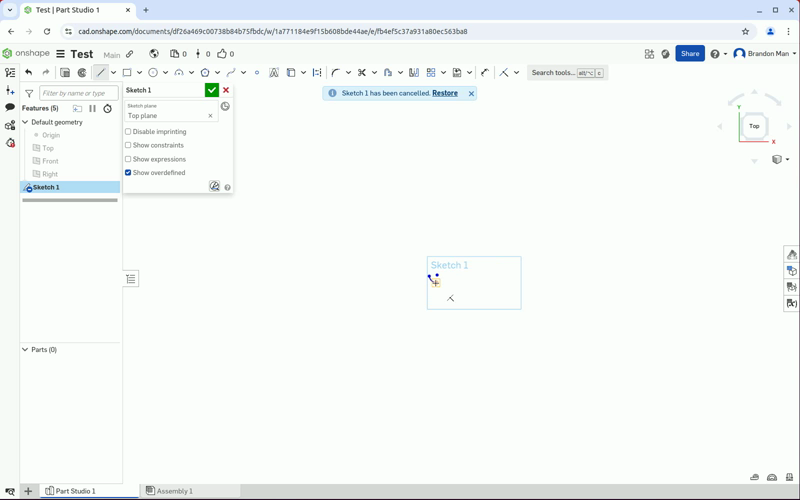
scroll(6)
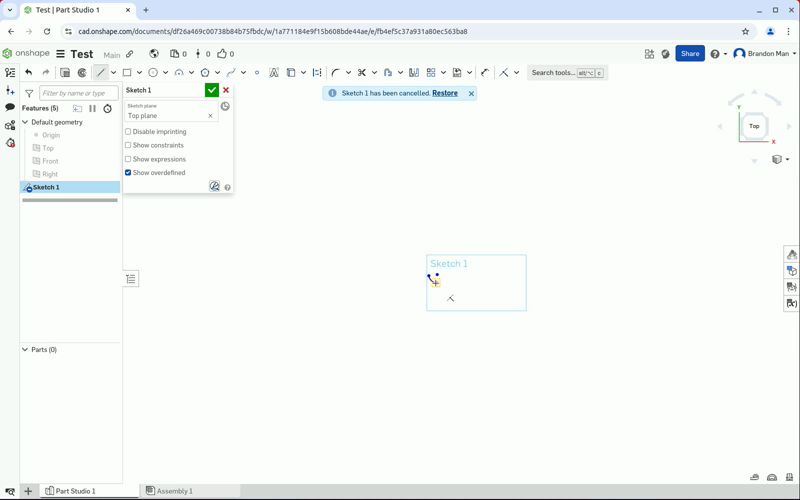
scroll(6)
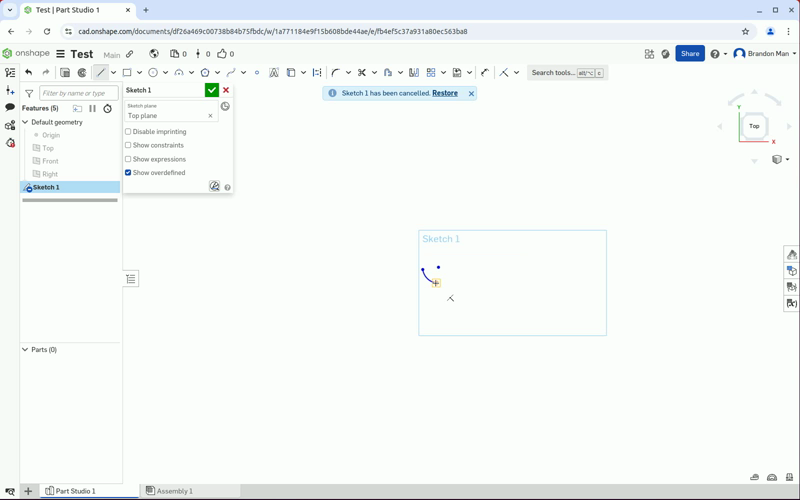
scroll(6)
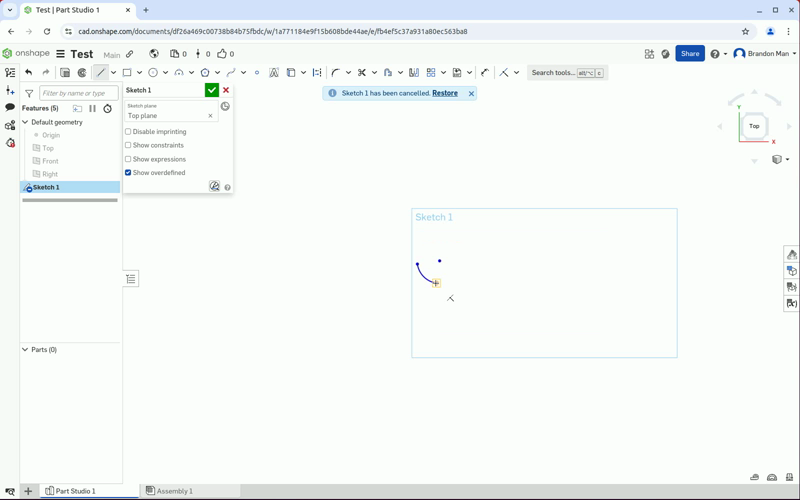
scroll(6)
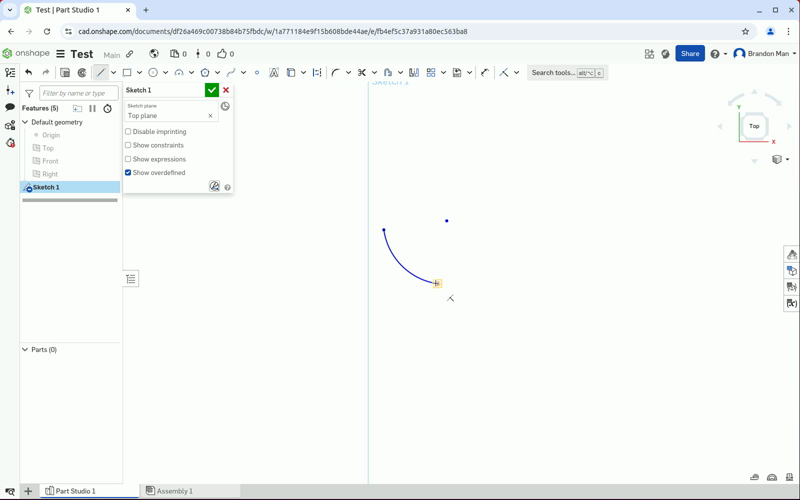
click(435, 282)
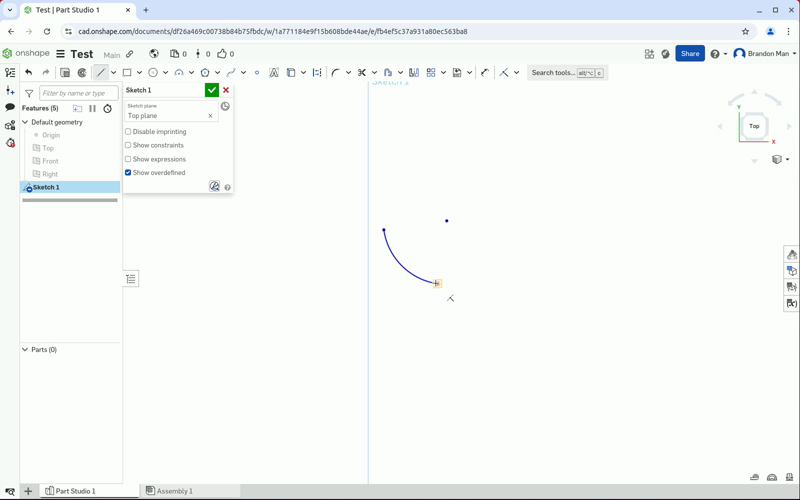
scroll(-6)
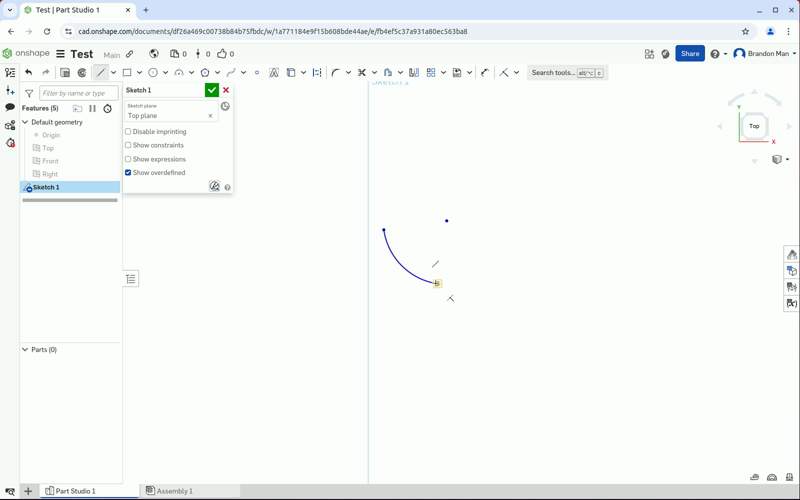
scroll(-6)
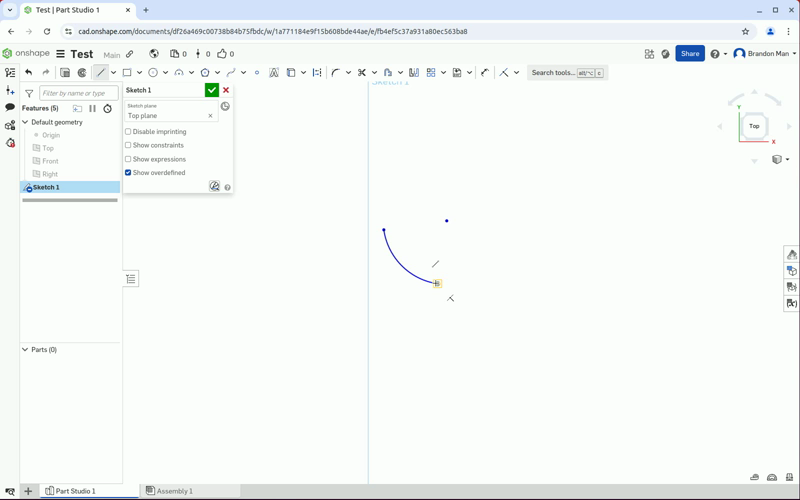
scroll(-6)
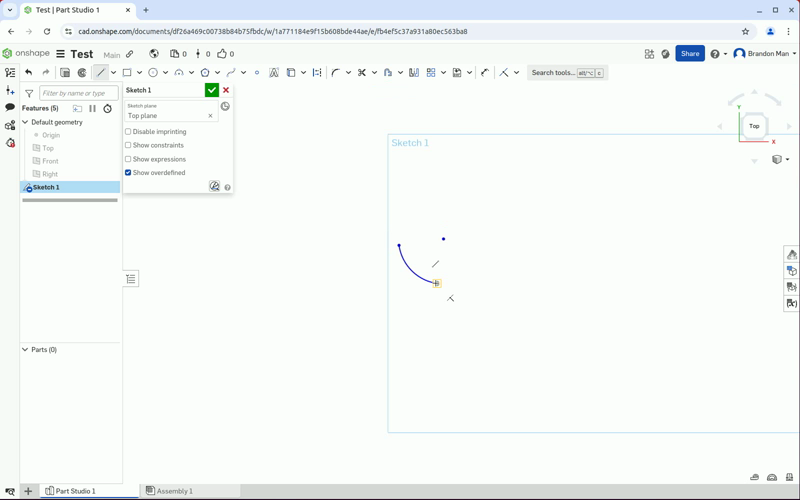
scroll(-6)
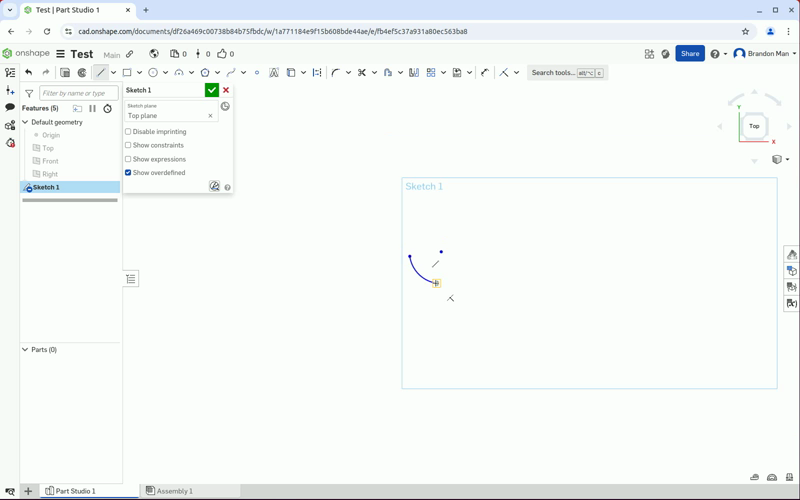
scroll(-6)
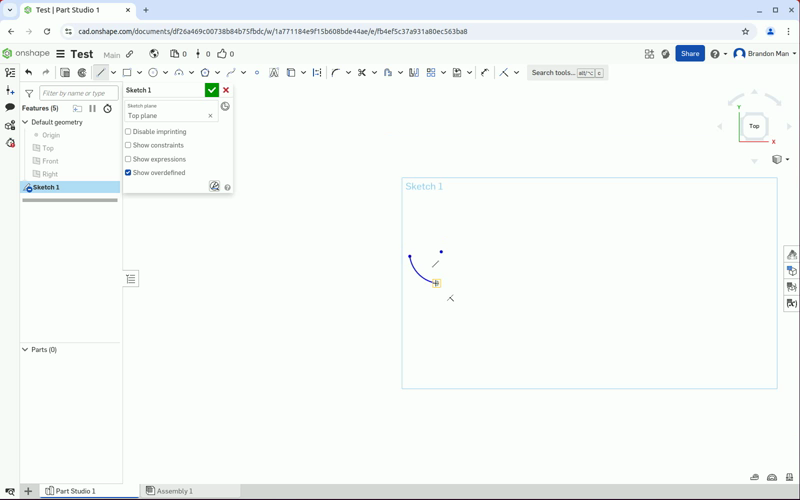
scroll(-6)
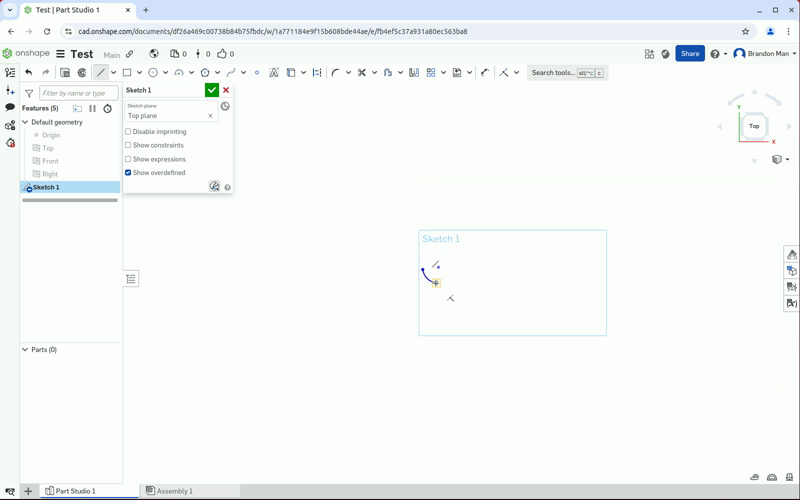
scroll(-6)
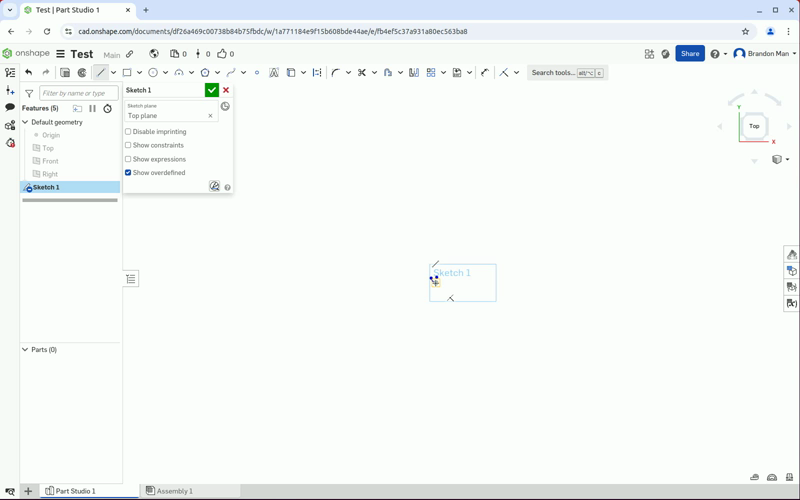
key_down(shift)
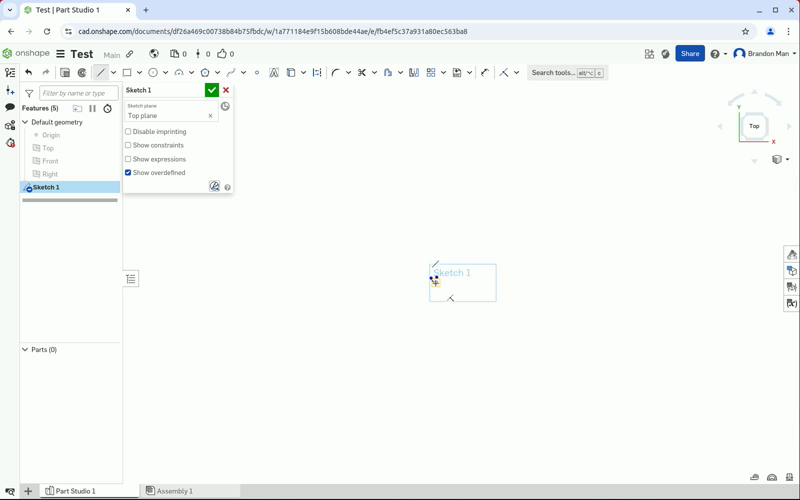
mouse_move(465, 282)
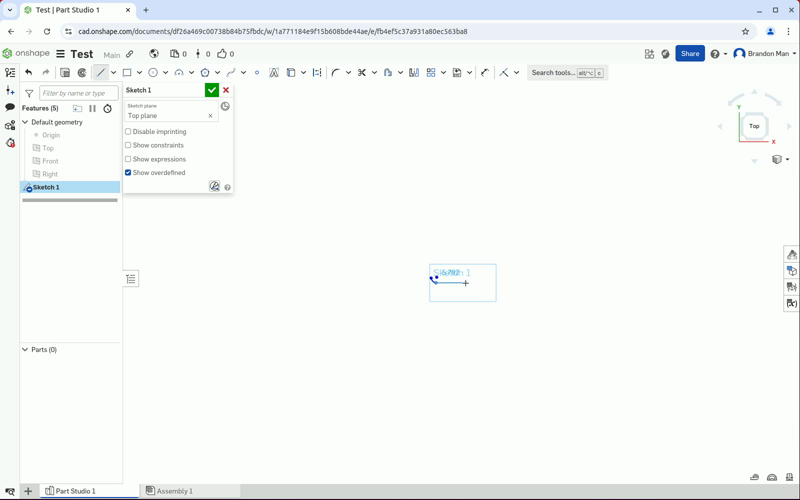
mouse_move(457, 282)
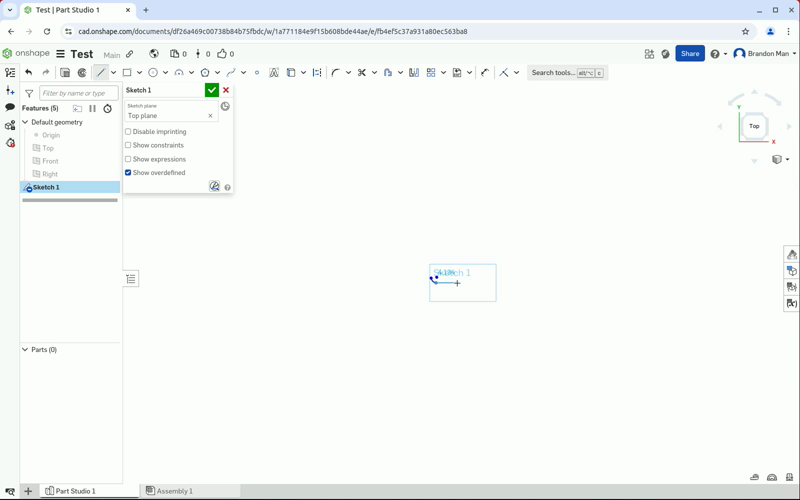
click(457, 282)
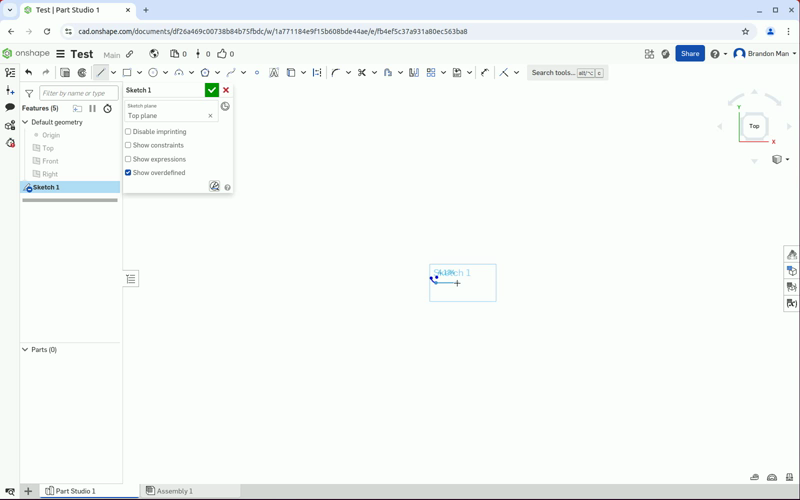
key_up(shift)
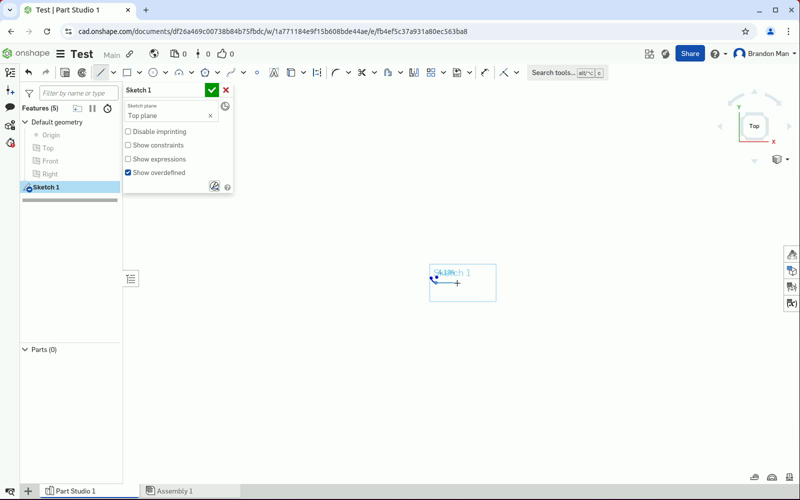
key(esc)
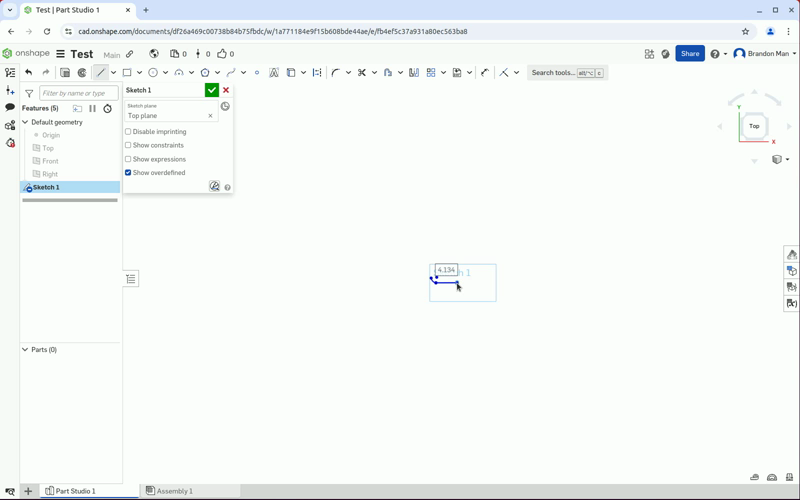
key(a)
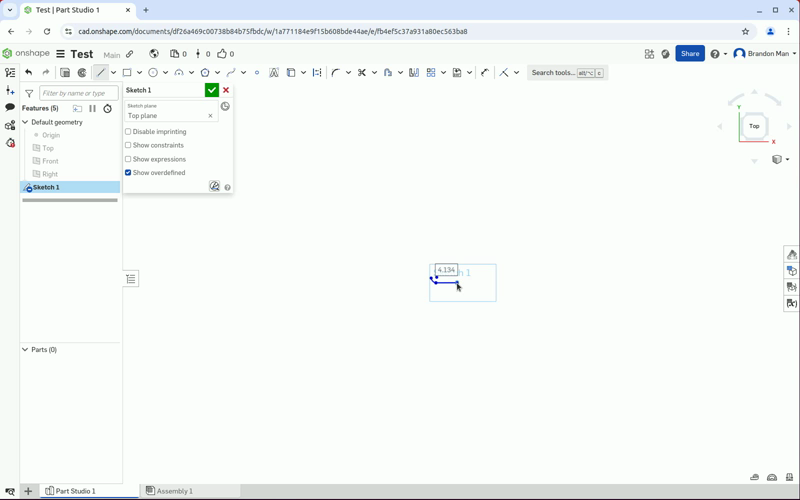
mouse_move(457, 282)
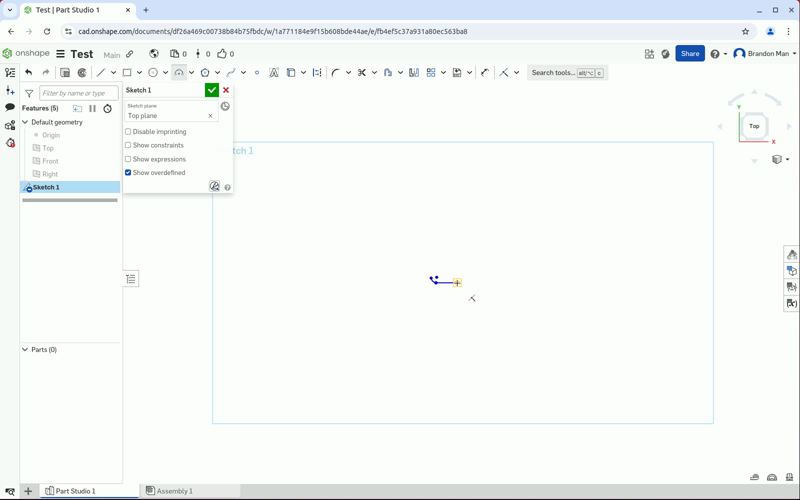
click(457, 282)
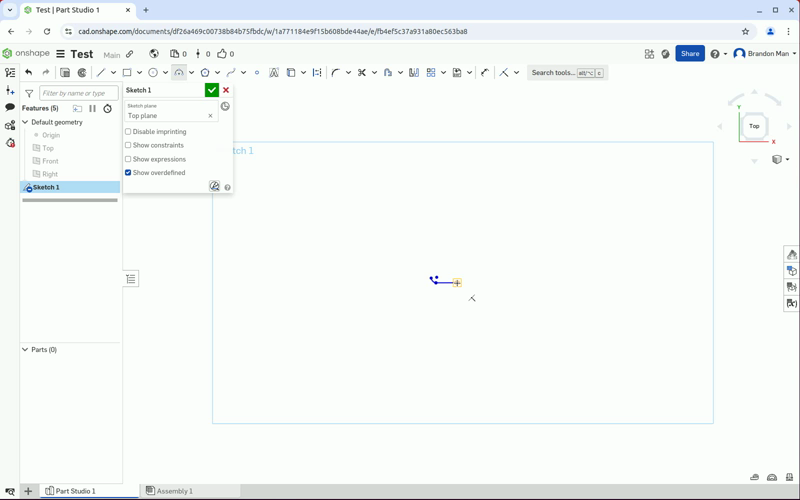
key_down(shift)
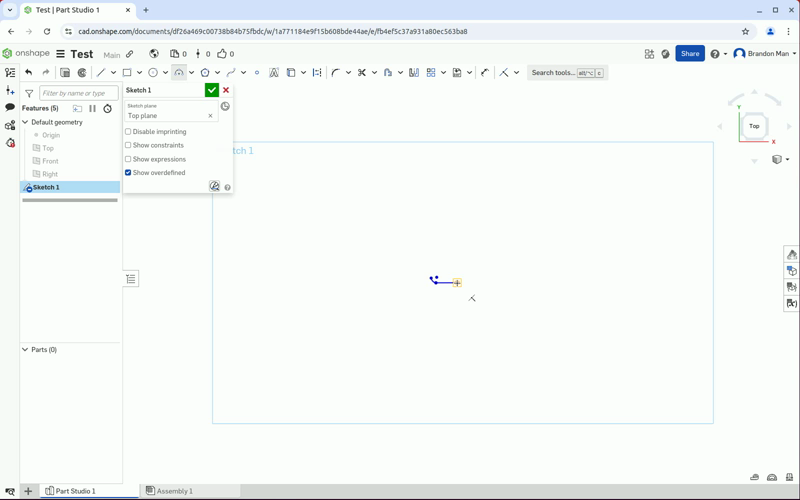
mouse_move(461, 278)
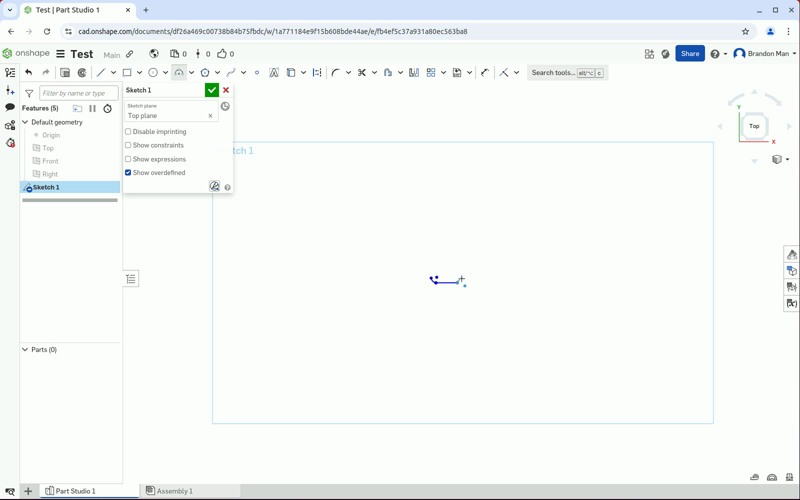
scroll(6)
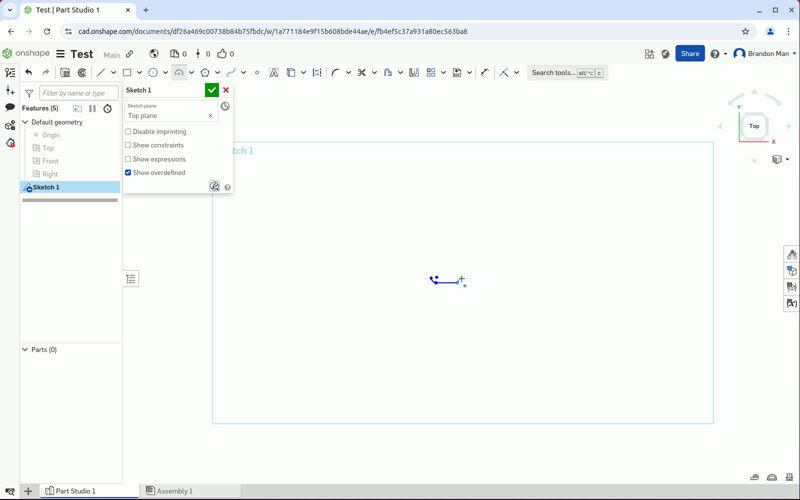
scroll(6)
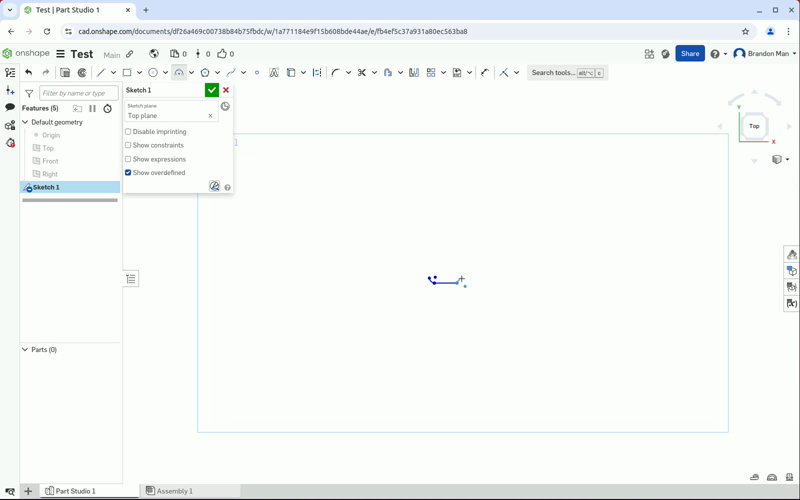
scroll(6)
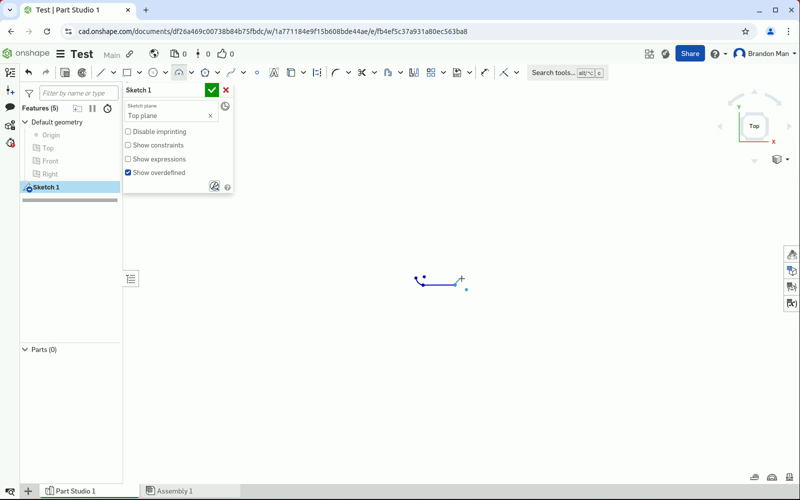
scroll(6)
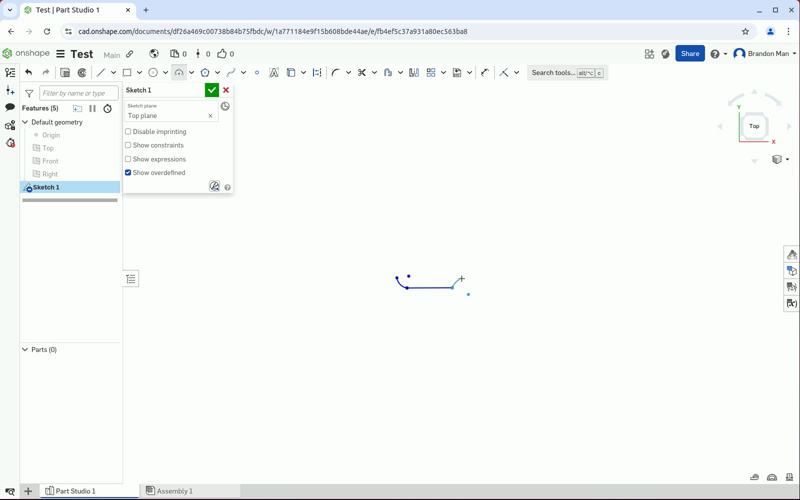
scroll(6)
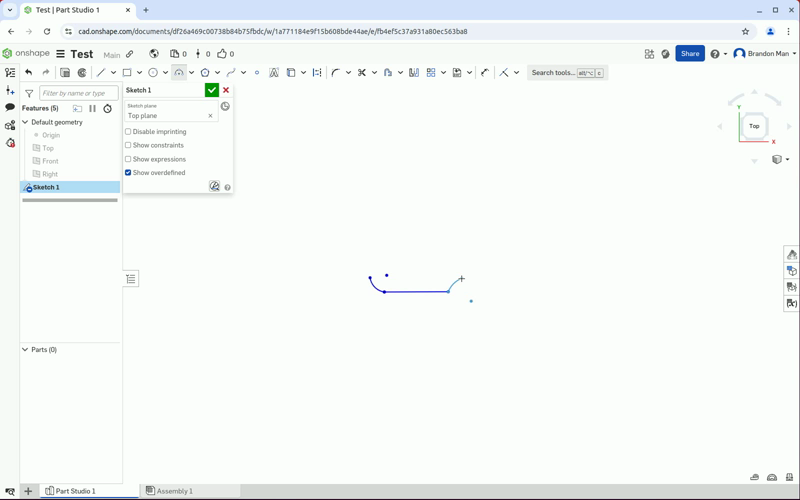
scroll(6)
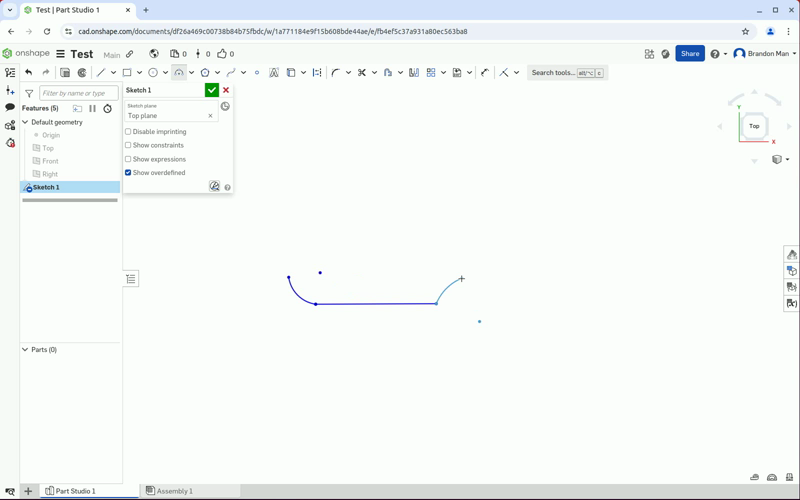
scroll(6)
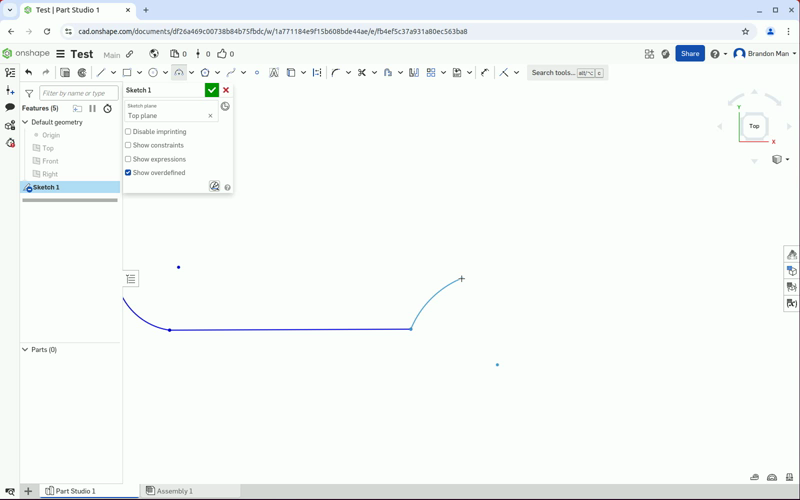
click(461, 278)
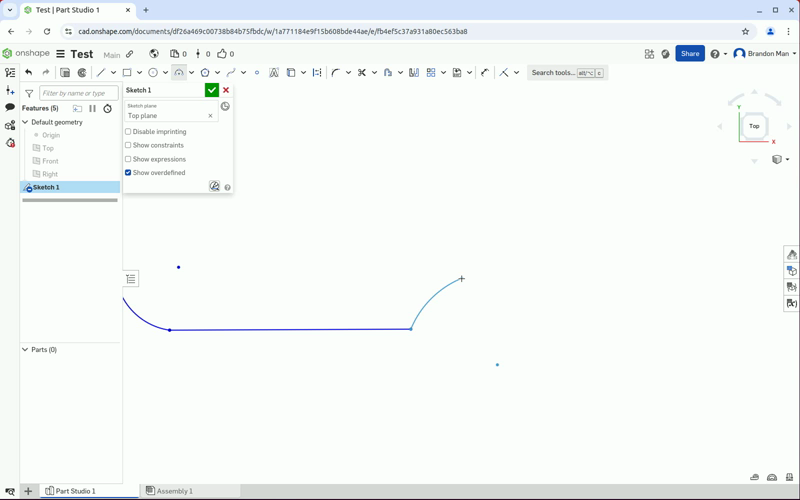
scroll(-6)
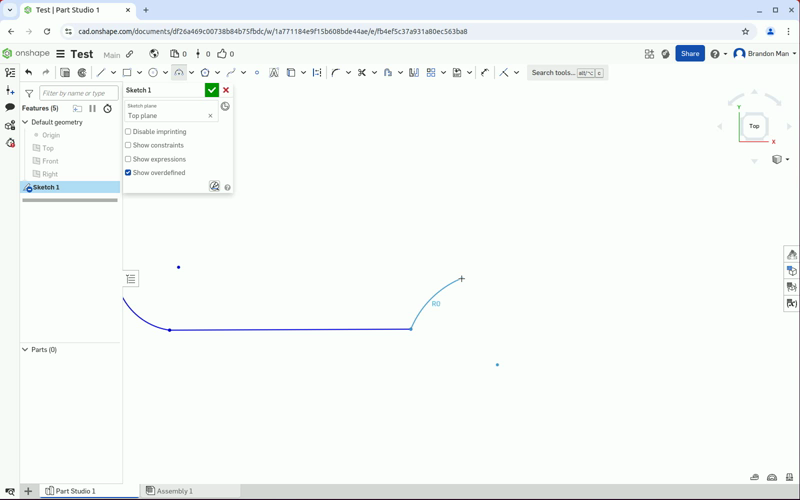
scroll(-6)
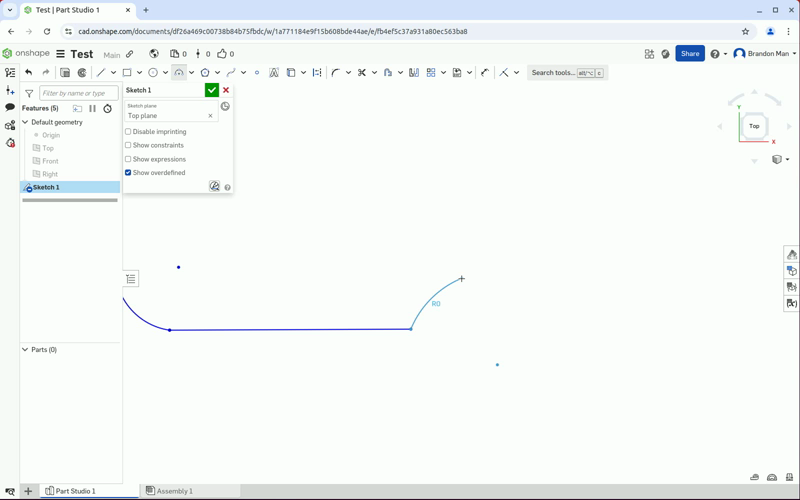
scroll(-6)
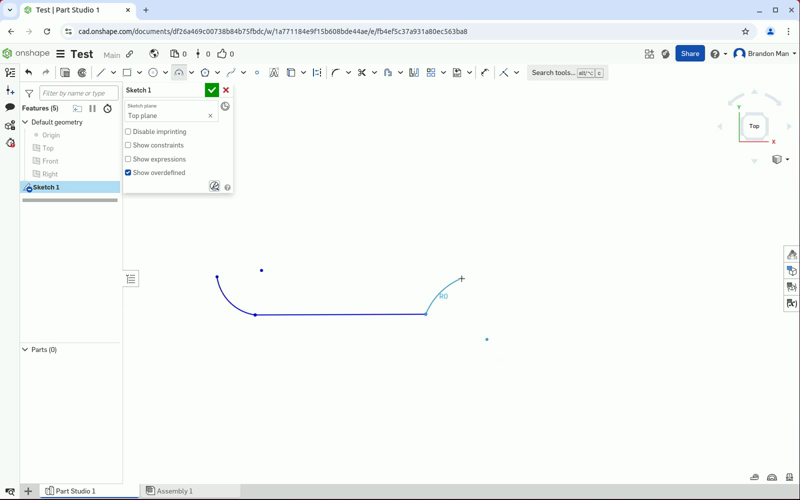
scroll(-6)
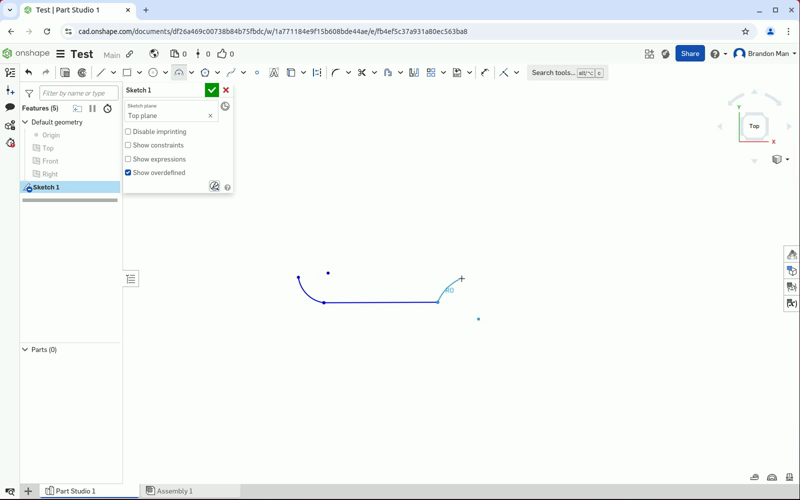
scroll(-6)
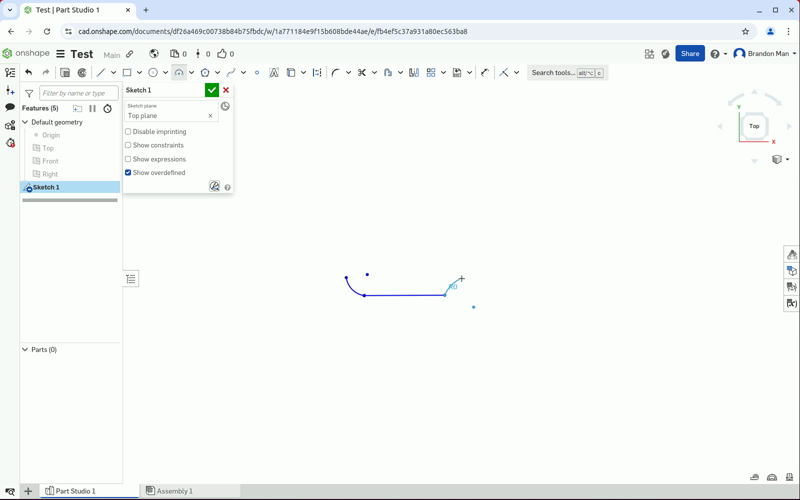
scroll(-6)
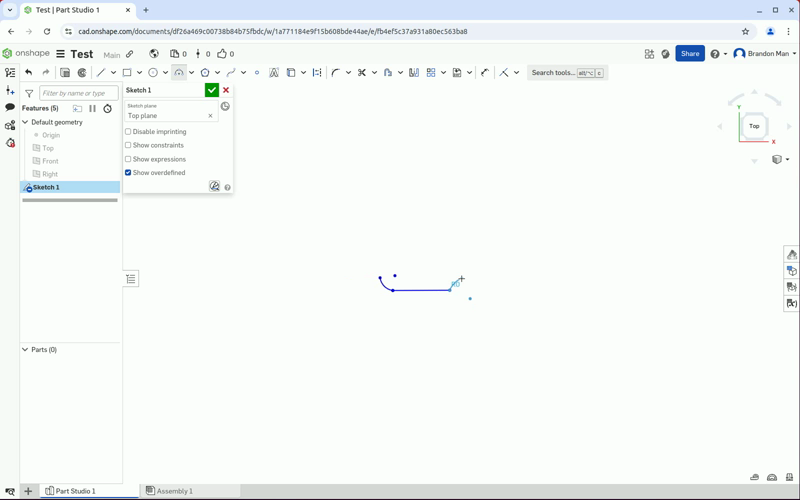
scroll(-6)
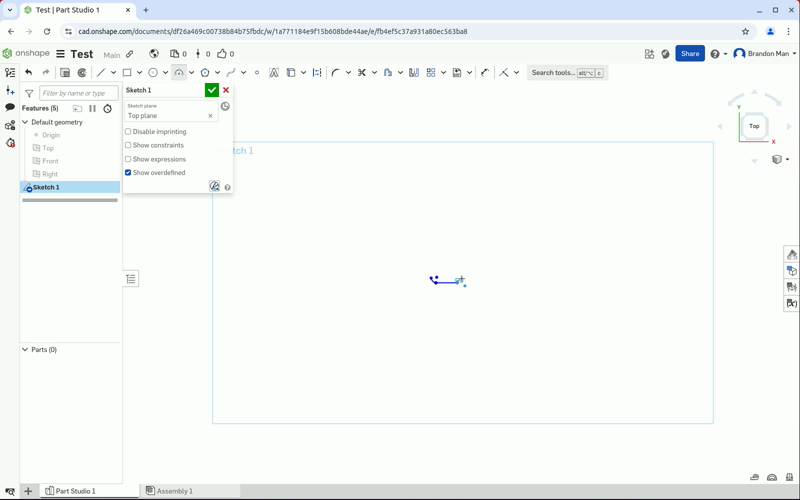
mouse_move(460, 281)
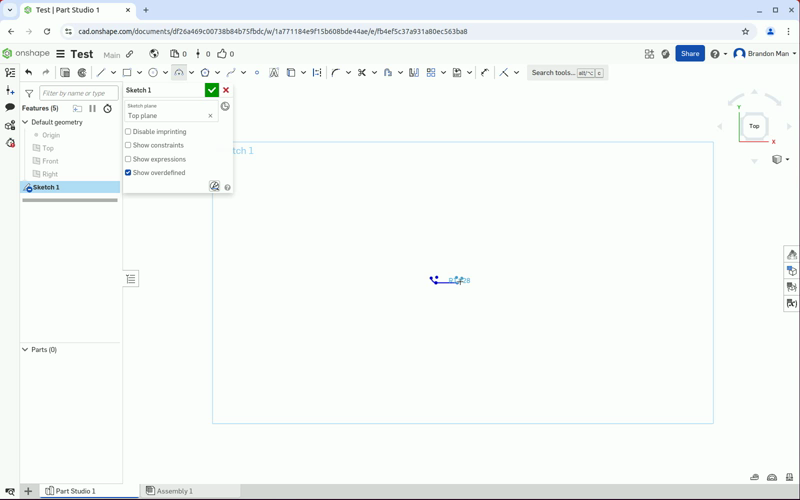
scroll(6)
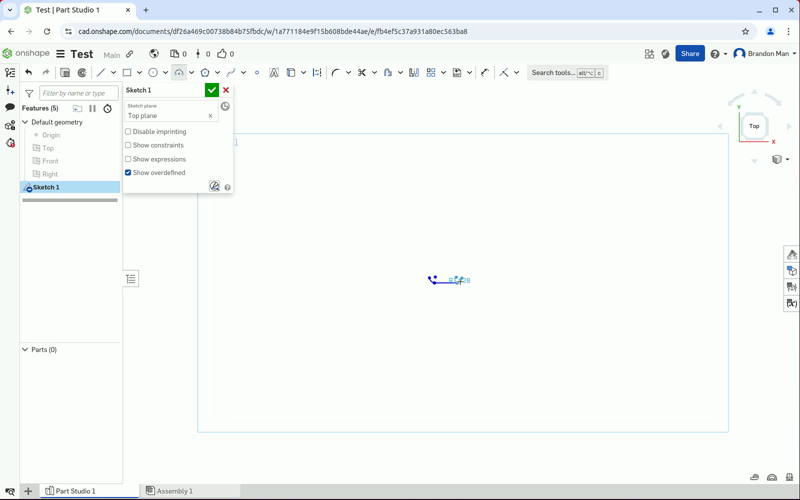
scroll(6)
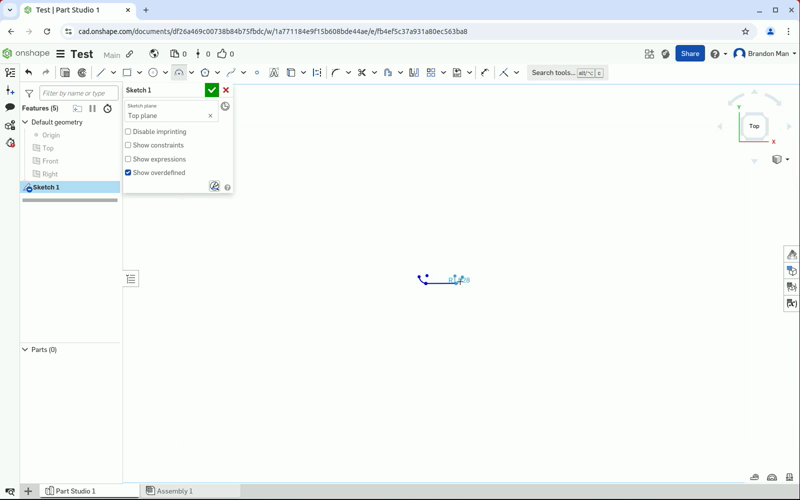
scroll(6)
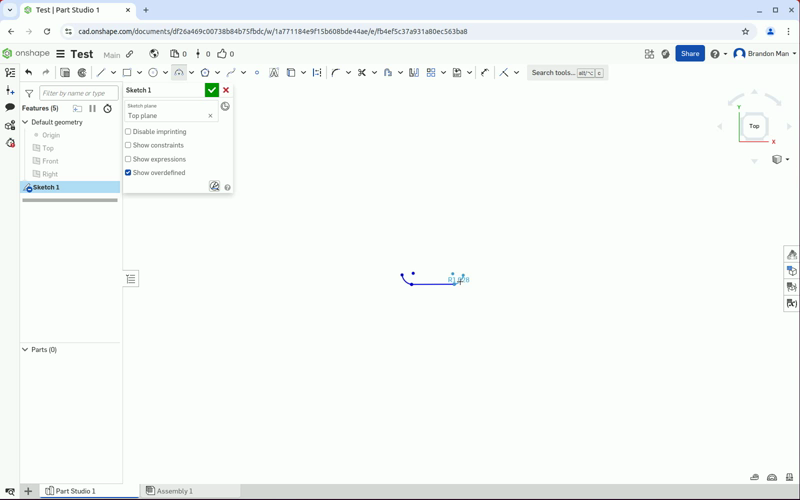
scroll(6)
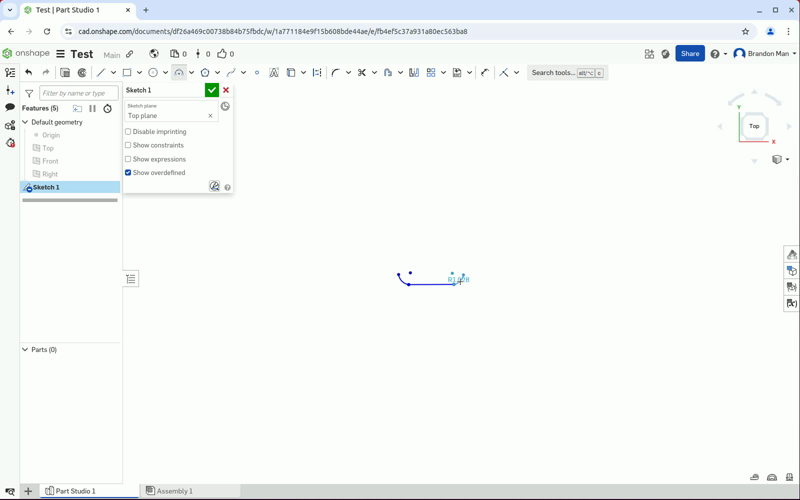
scroll(6)
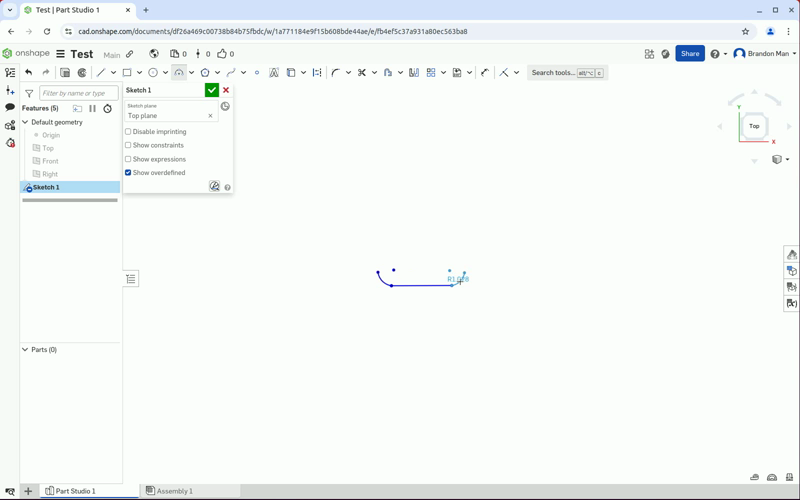
scroll(6)
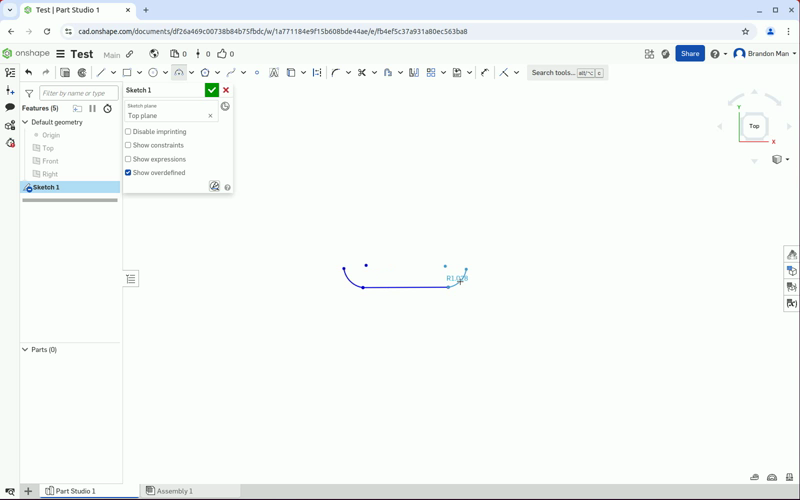
scroll(6)
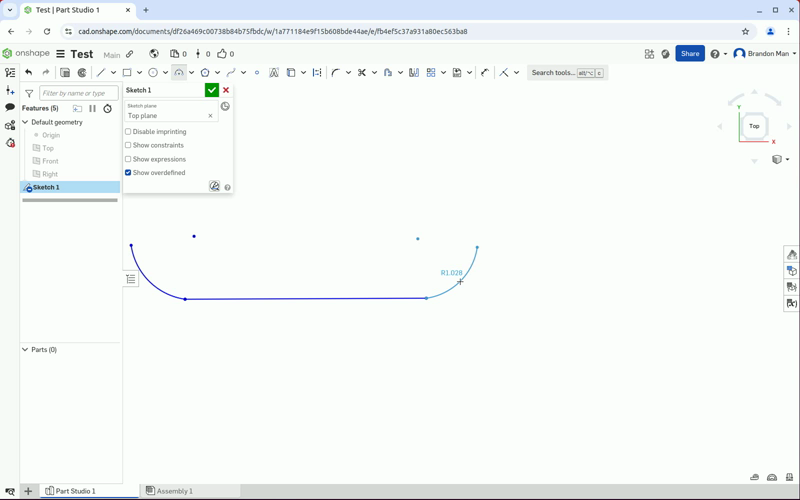
click(460, 281)
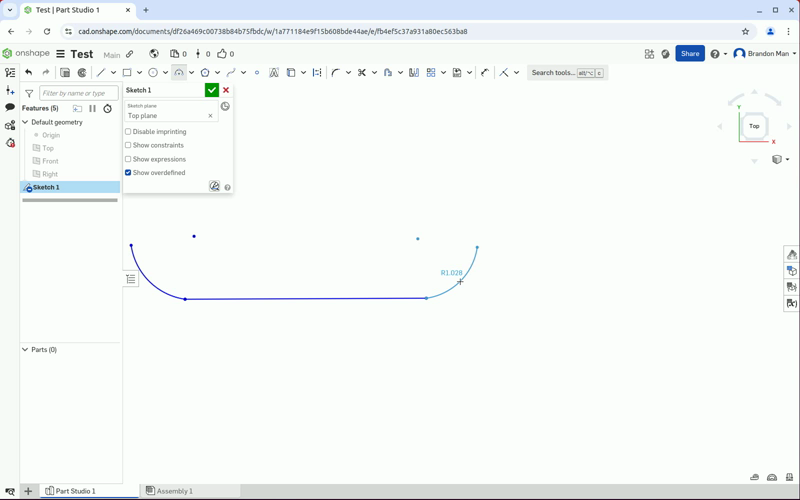
scroll(-6)
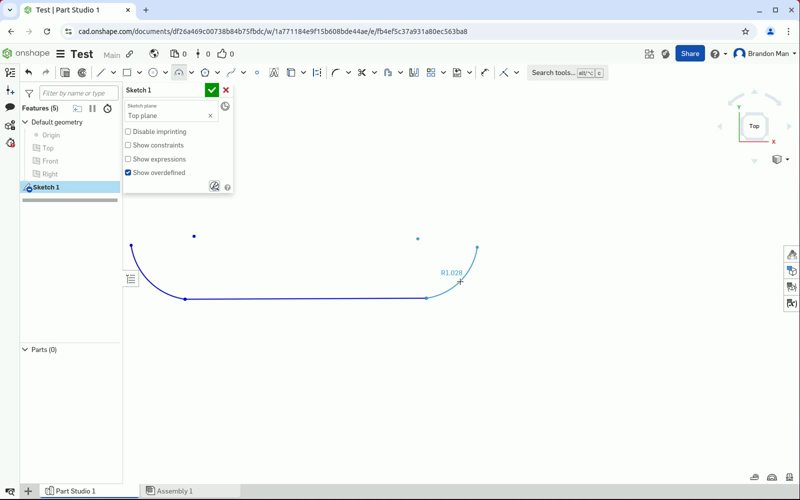
scroll(-6)
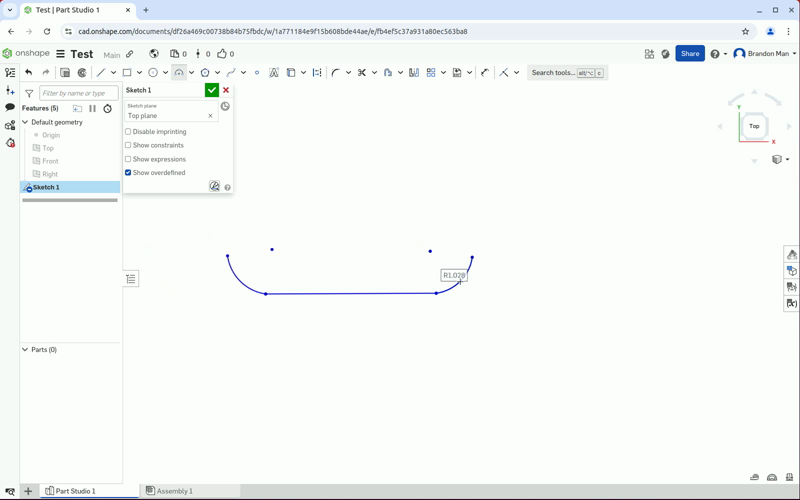
scroll(-6)
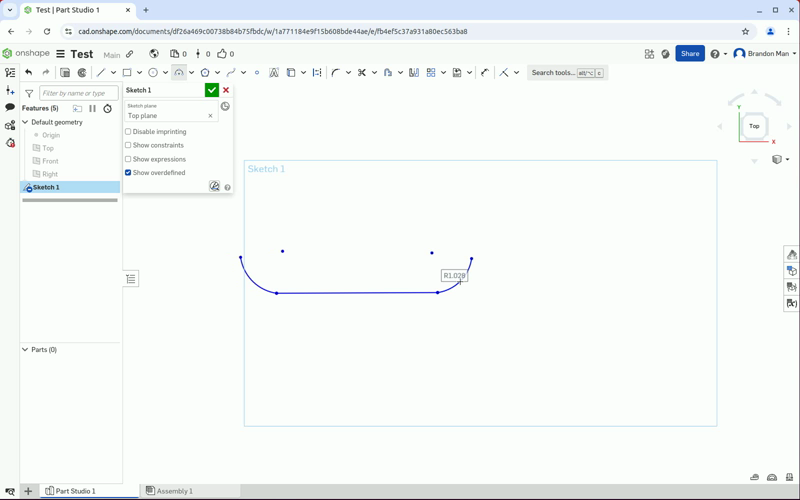
scroll(-6)
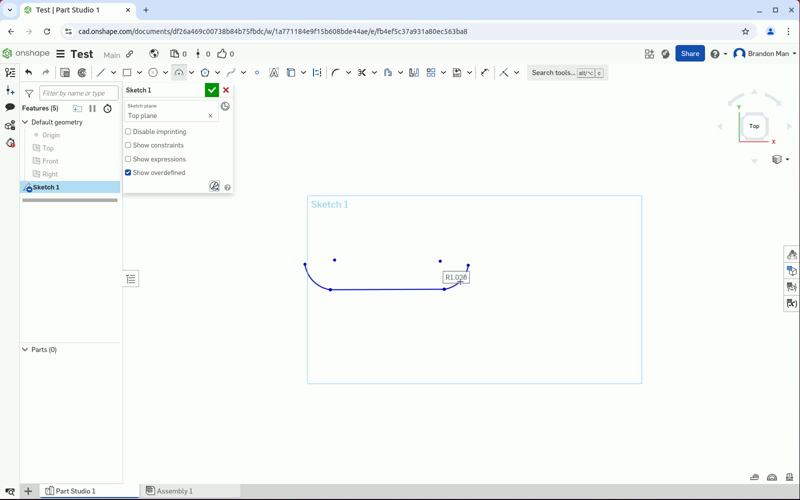
scroll(-6)
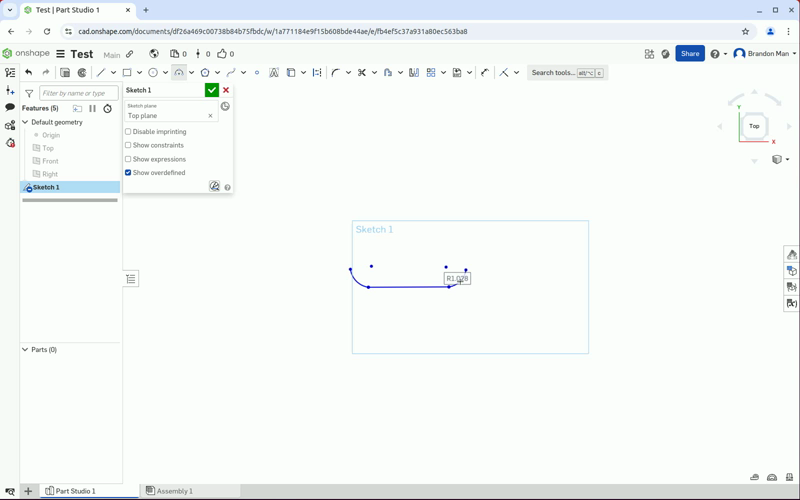
scroll(-6)
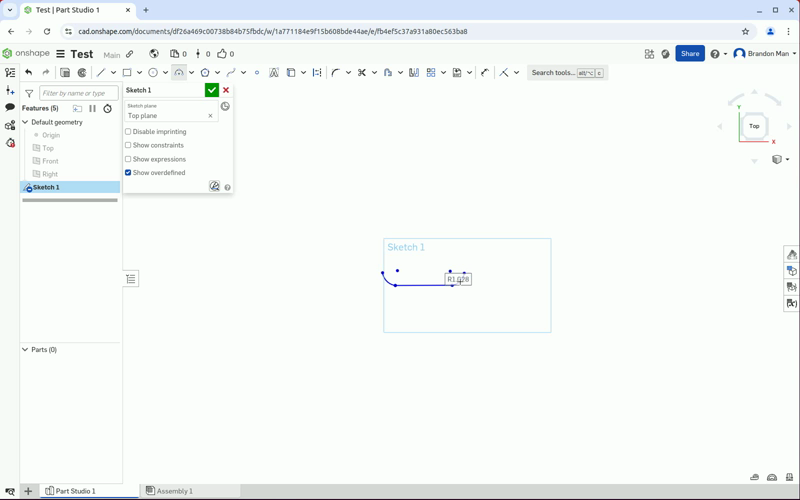
scroll(-6)
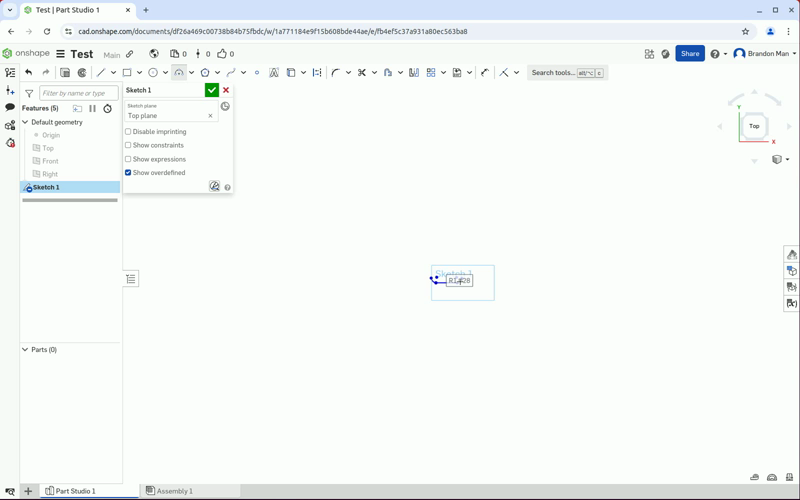
key_up(shift)
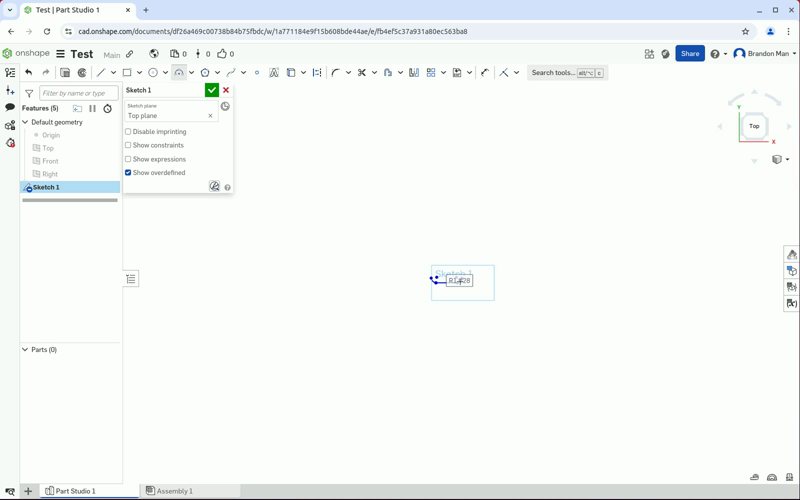
key(esc)
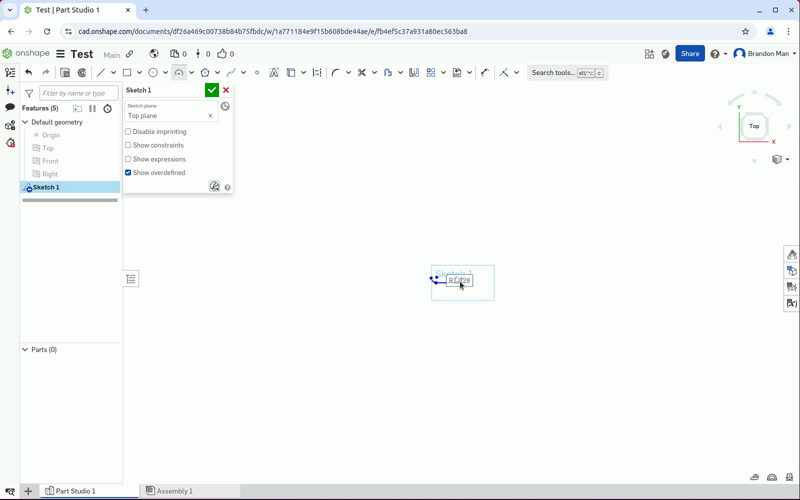
key(l)
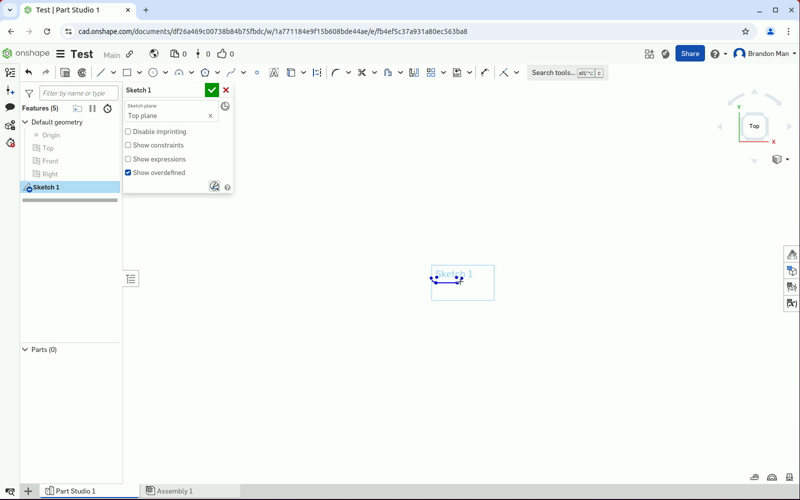
mouse_move(461, 278)
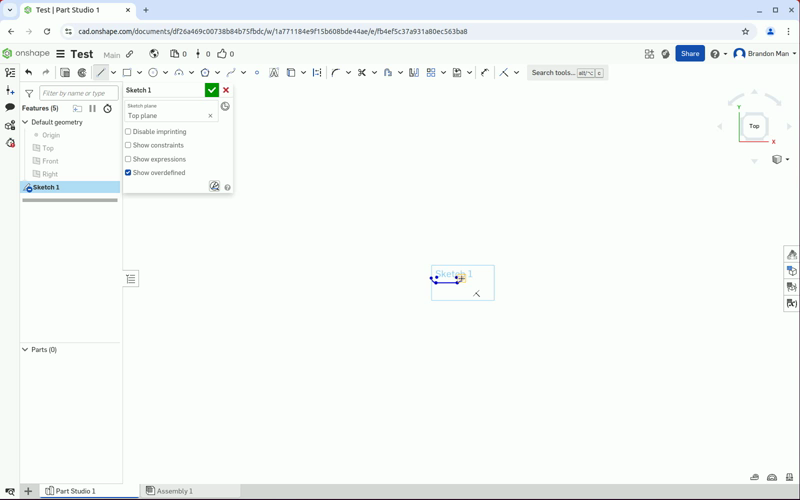
scroll(6)
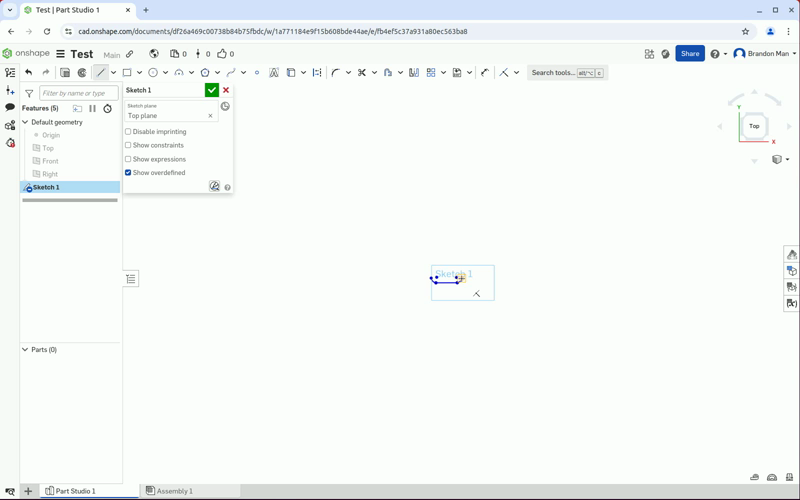
scroll(6)
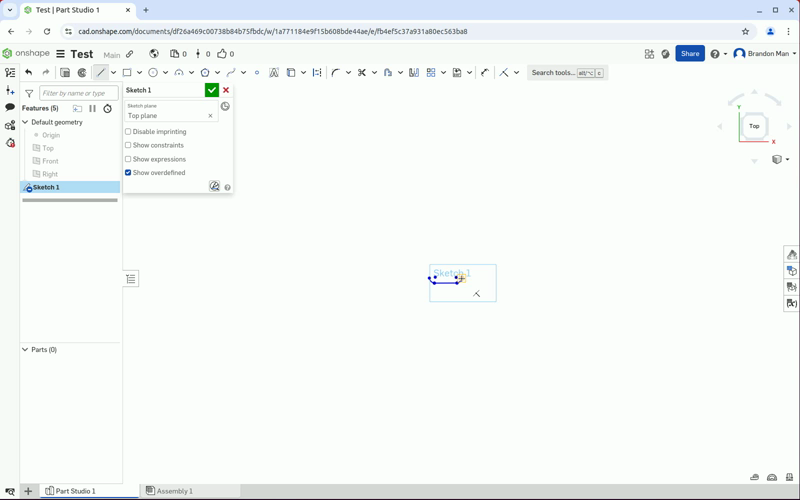
scroll(6)
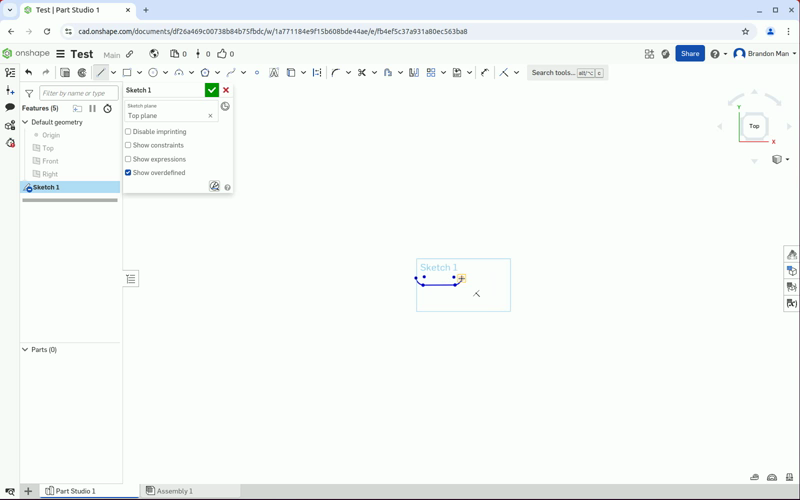
scroll(6)
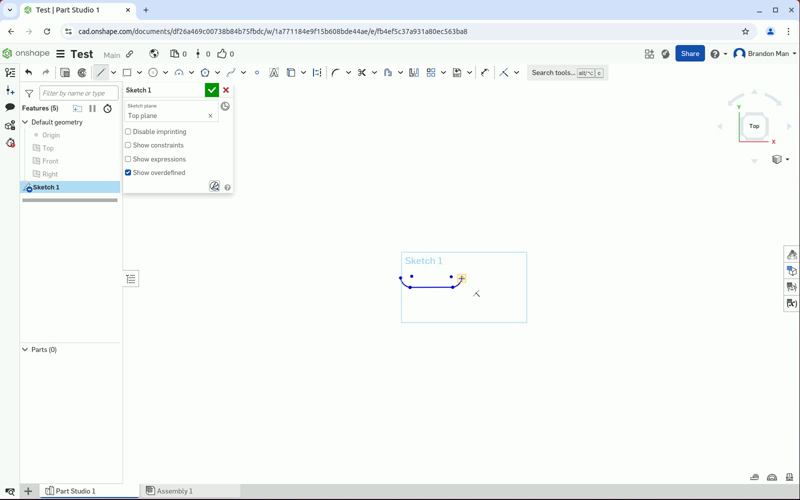
scroll(6)
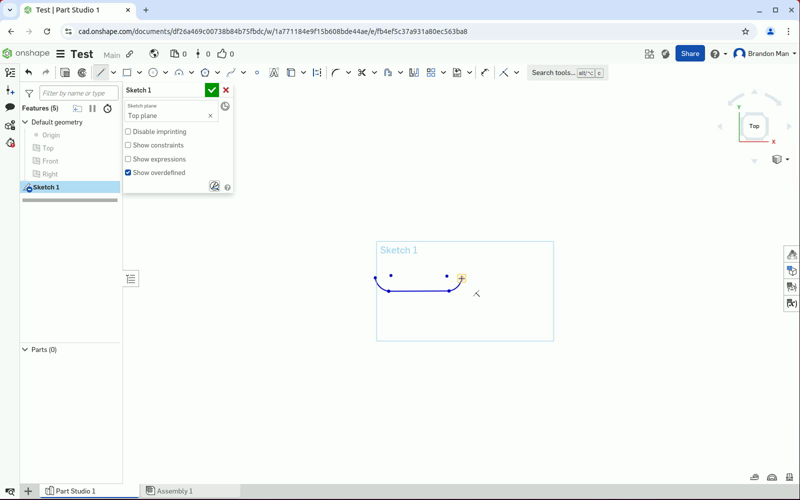
scroll(6)
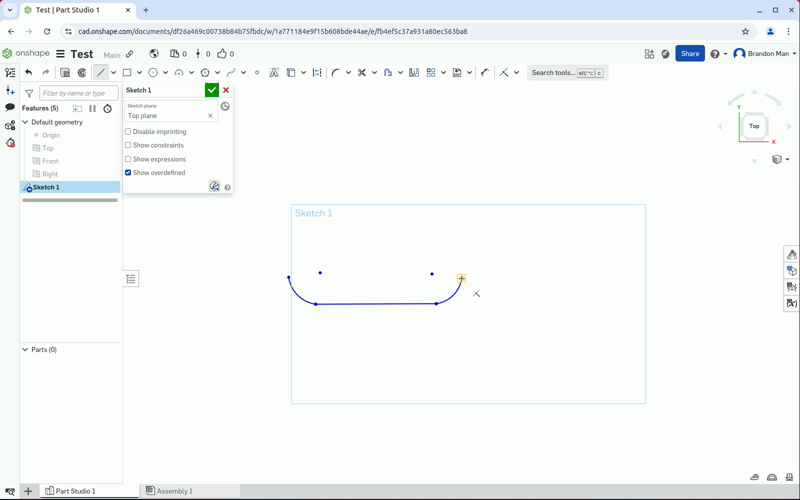
scroll(6)
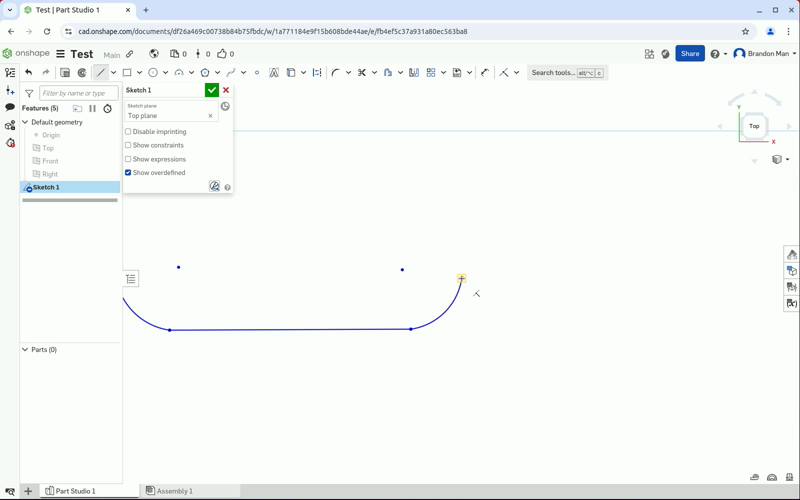
click(461, 278)
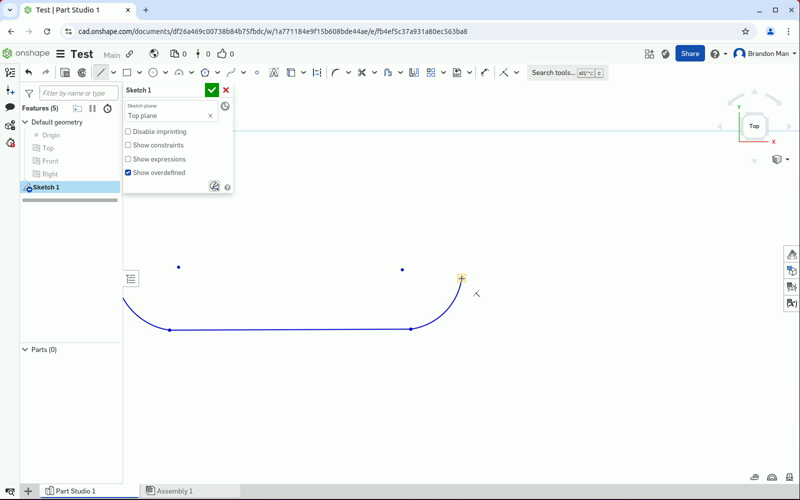
scroll(-6)
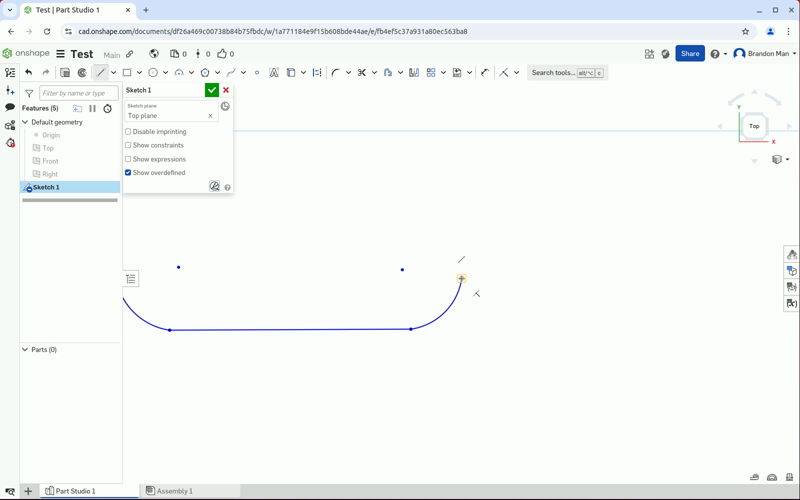
scroll(-6)
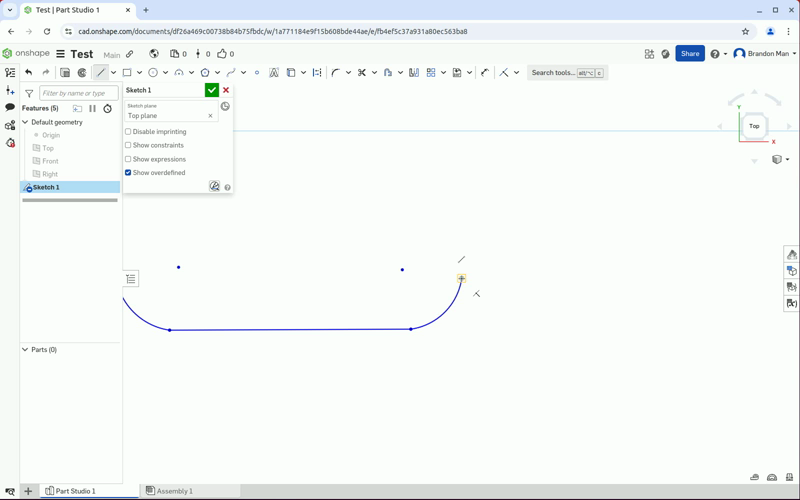
scroll(-6)
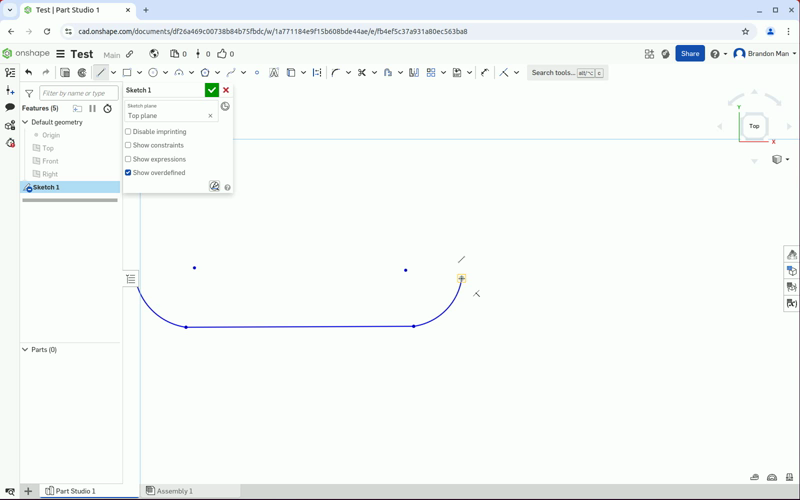
scroll(-6)
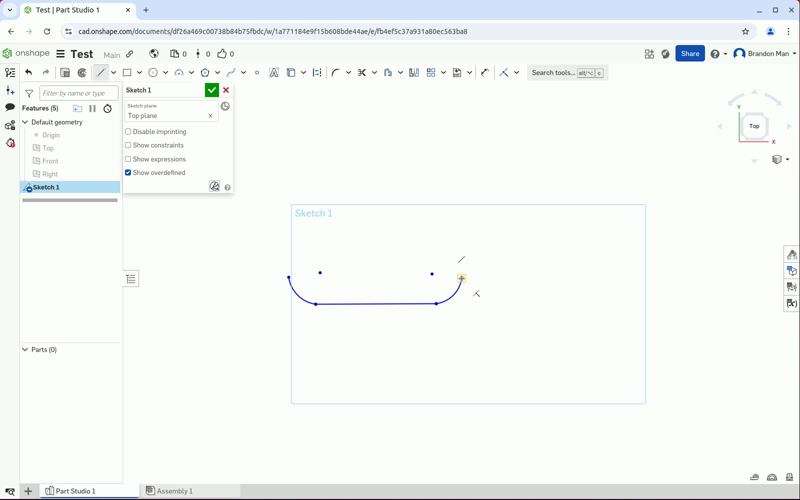
scroll(-6)
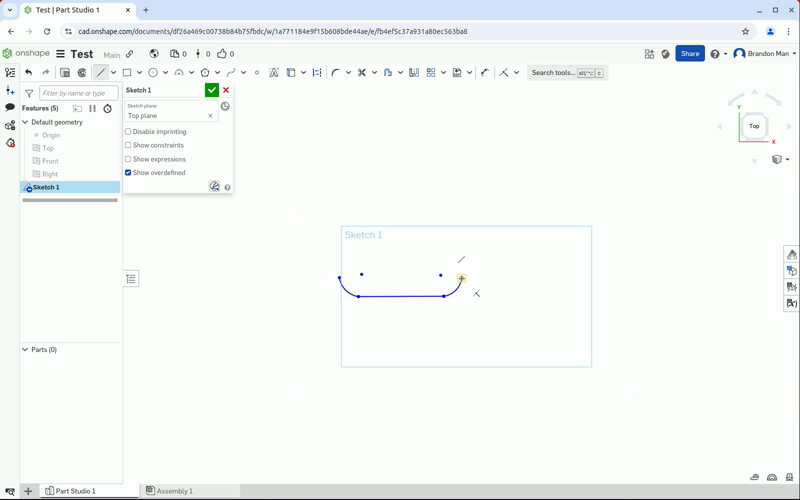
scroll(-6)
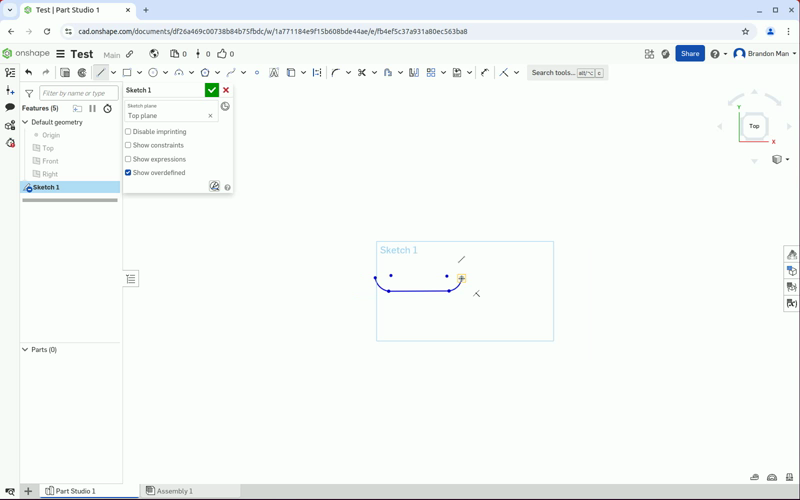
scroll(-6)
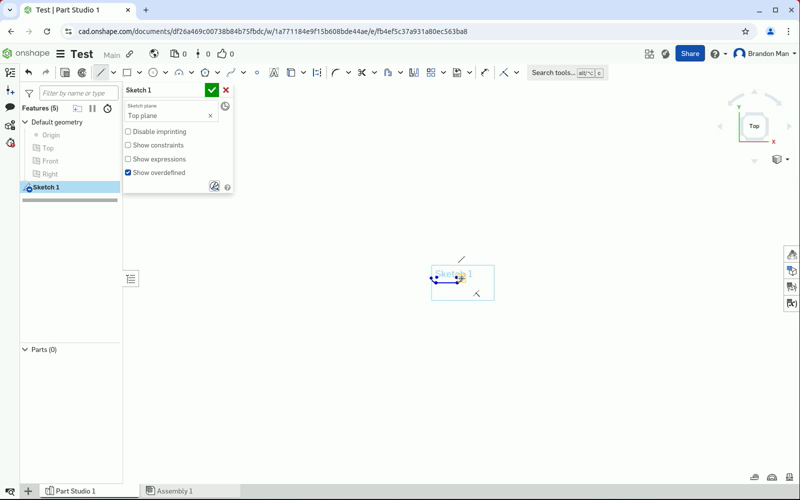
key_down(shift)
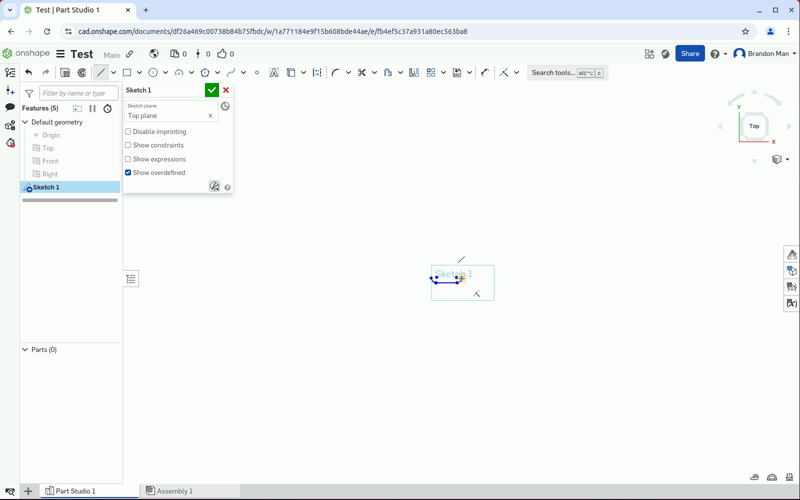
mouse_move(491, 278)
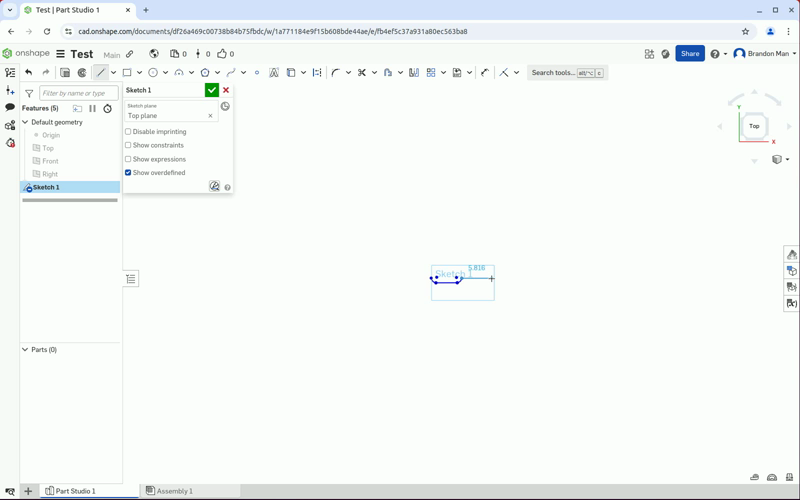
mouse_move(461, 257)
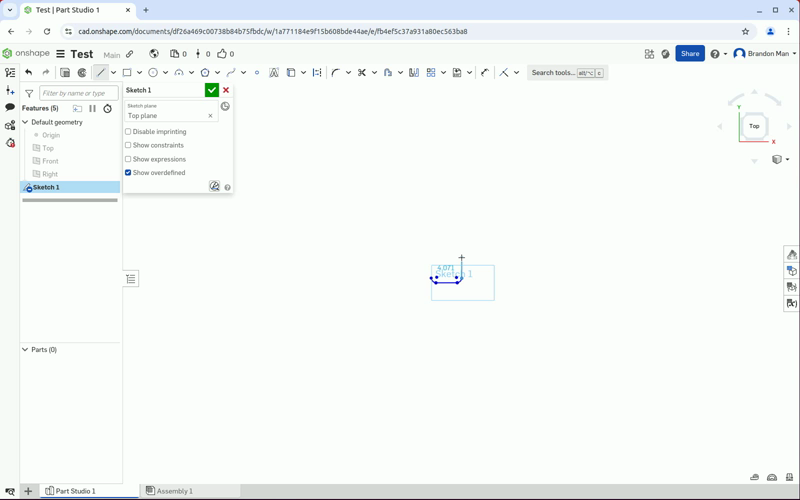
click(461, 257)
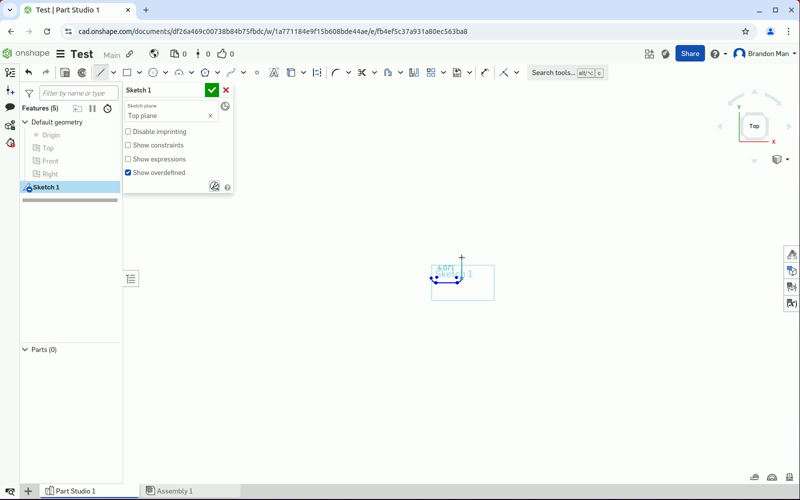
key_up(shift)
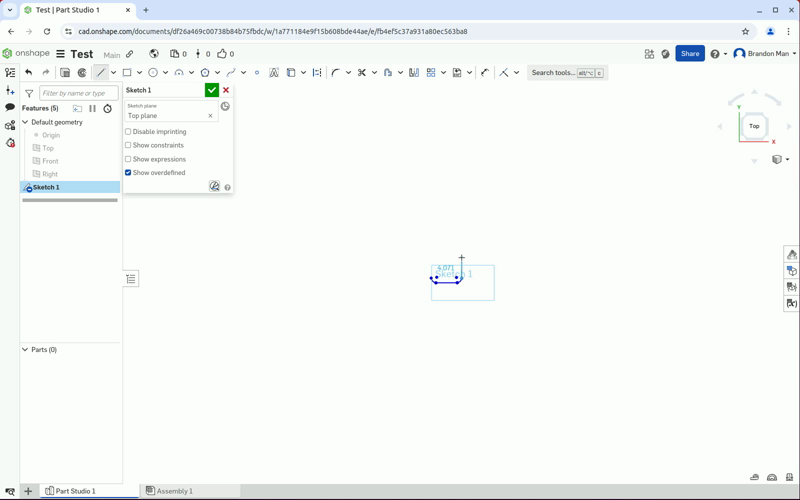
key(esc)
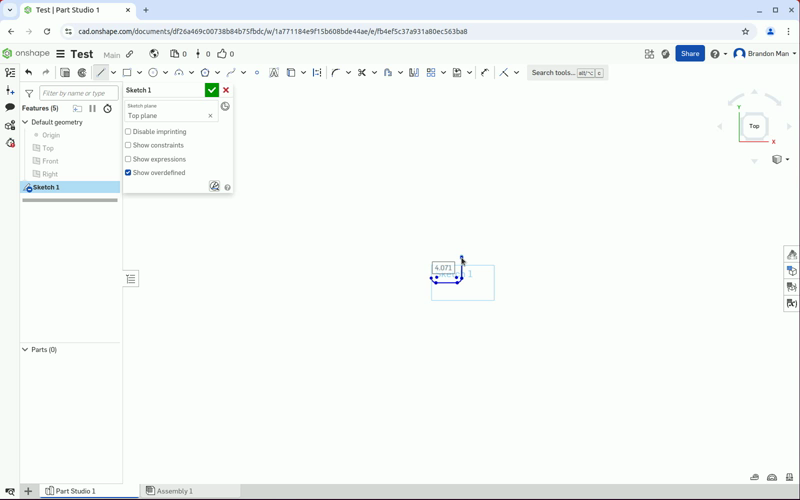
key(a)
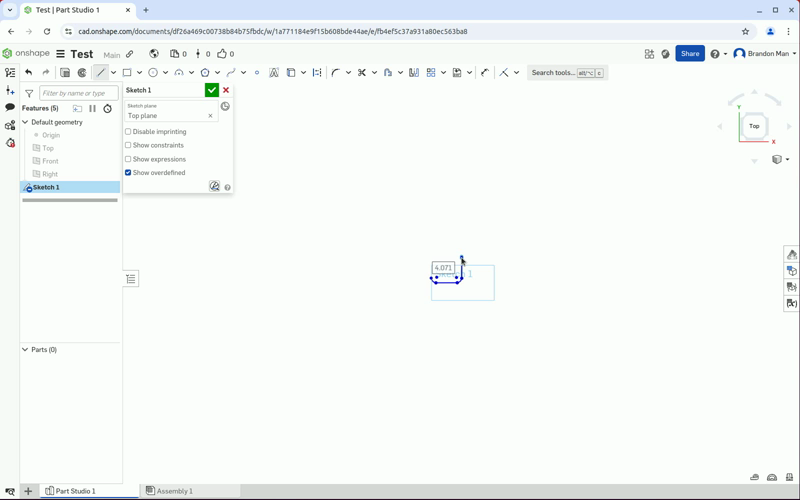
mouse_move(461, 257)
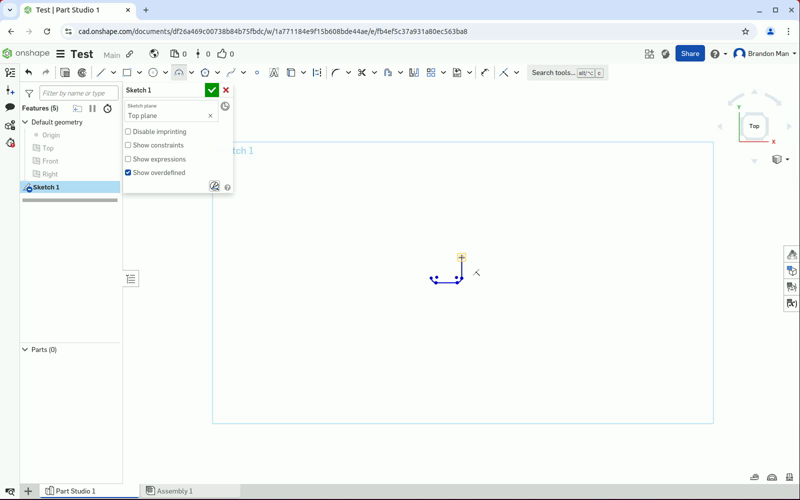
click(461, 257)
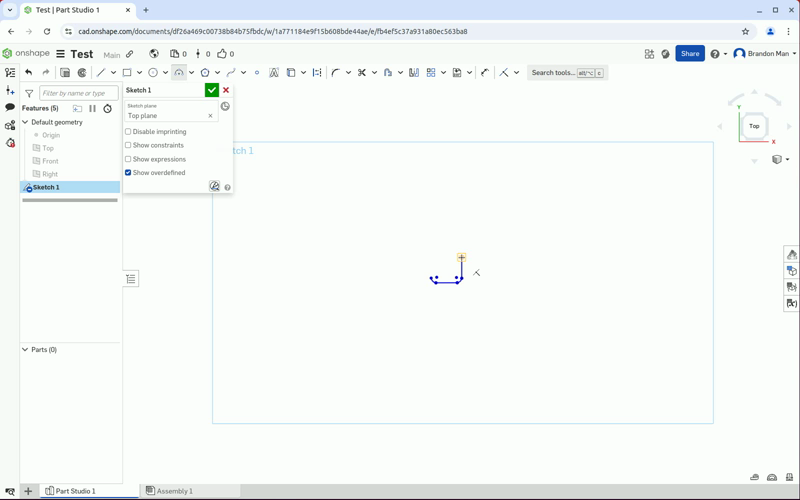
key_down(shift)
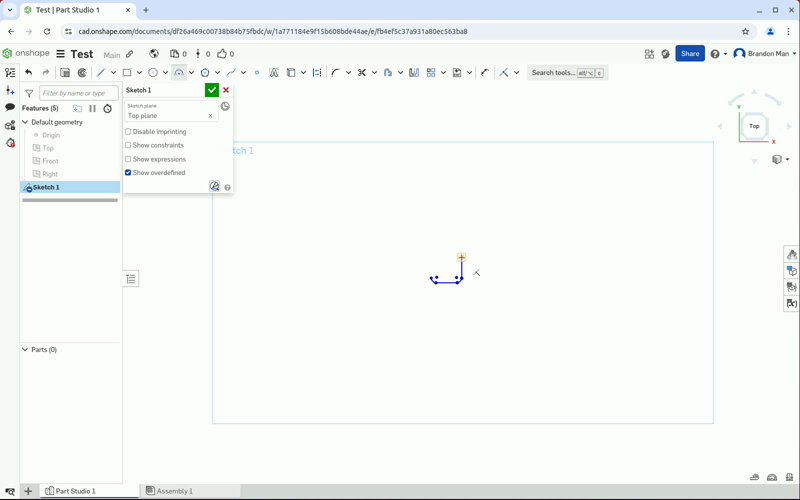
mouse_move(457, 252)
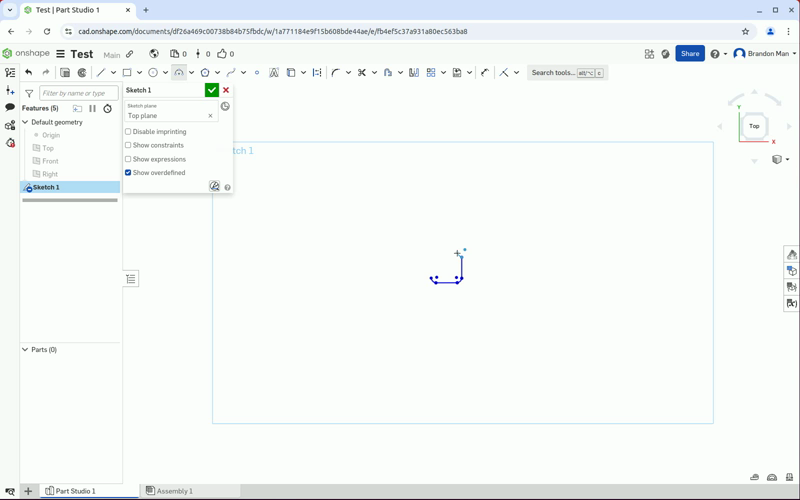
scroll(6)
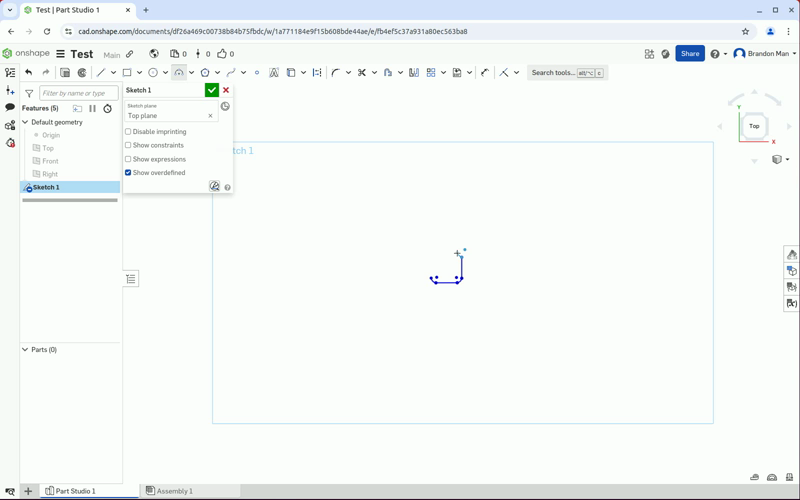
scroll(6)
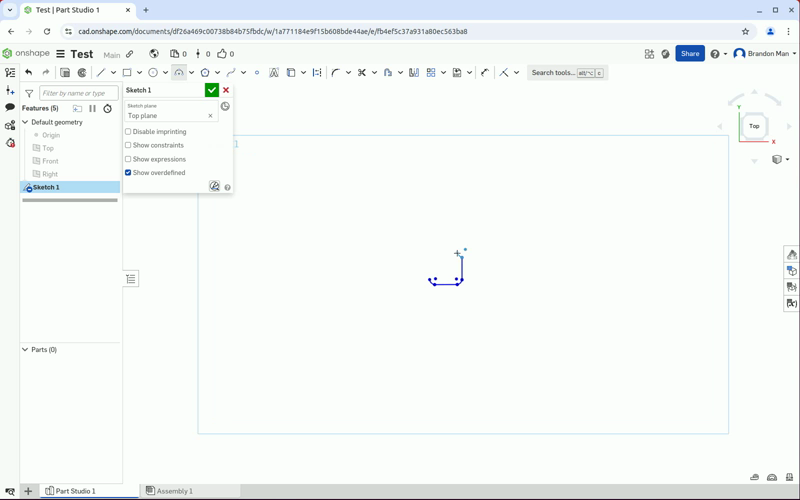
scroll(6)
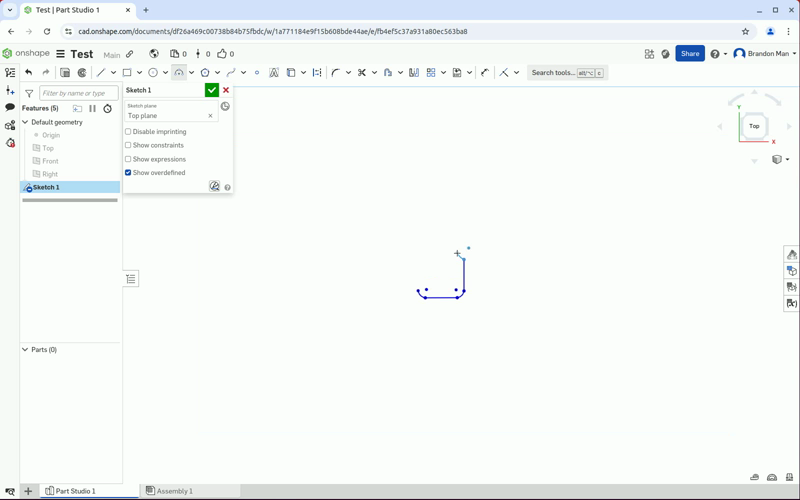
scroll(6)
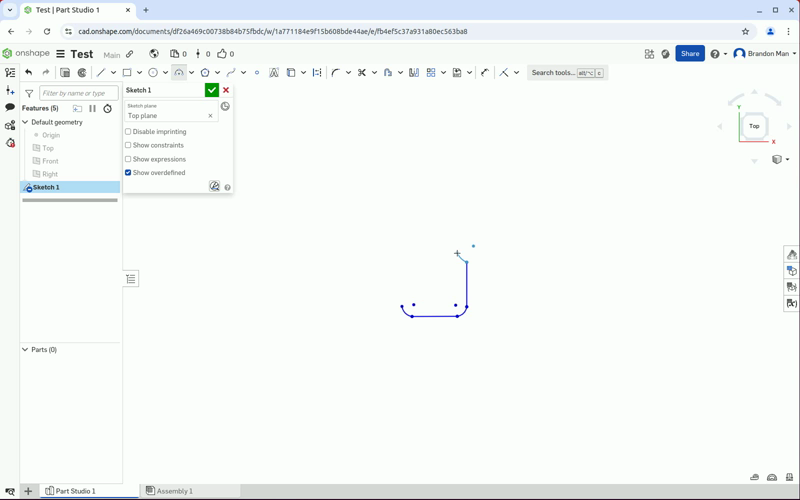
scroll(6)
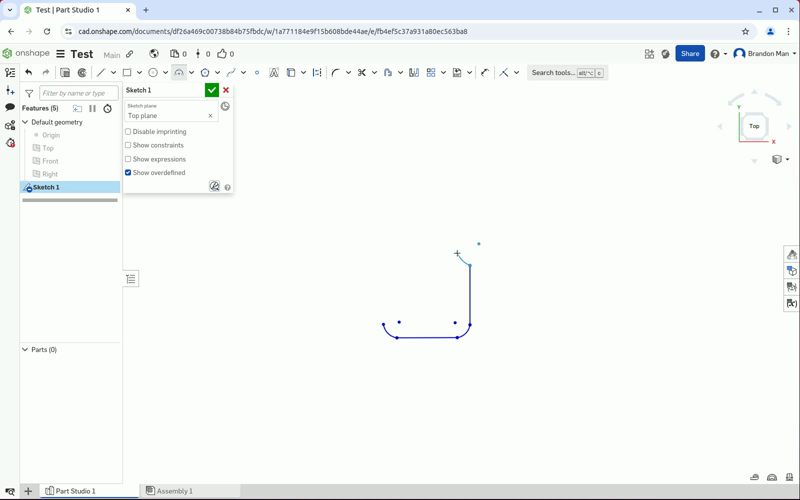
scroll(6)
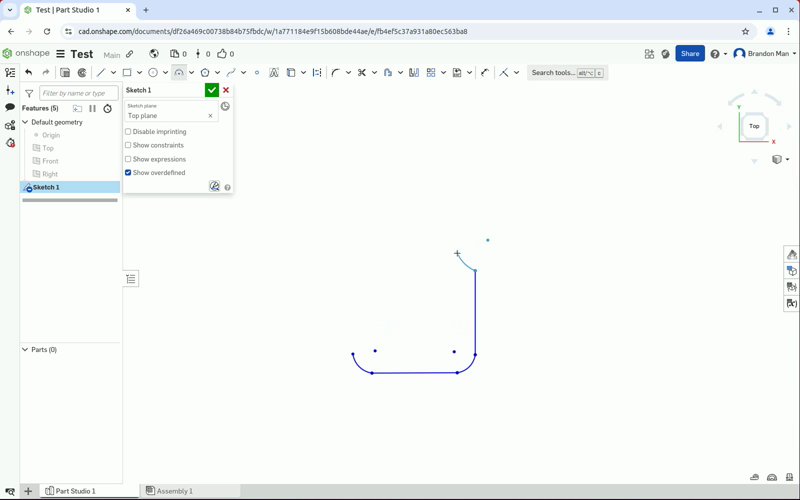
scroll(6)
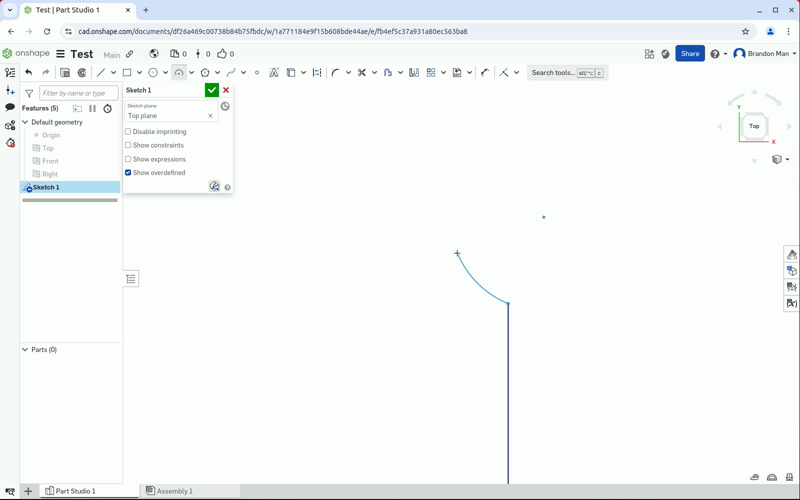
click(457, 252)
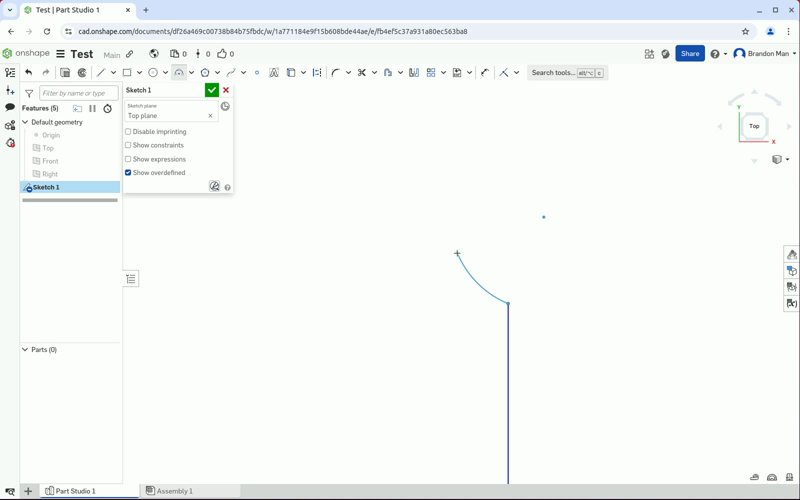
scroll(-6)
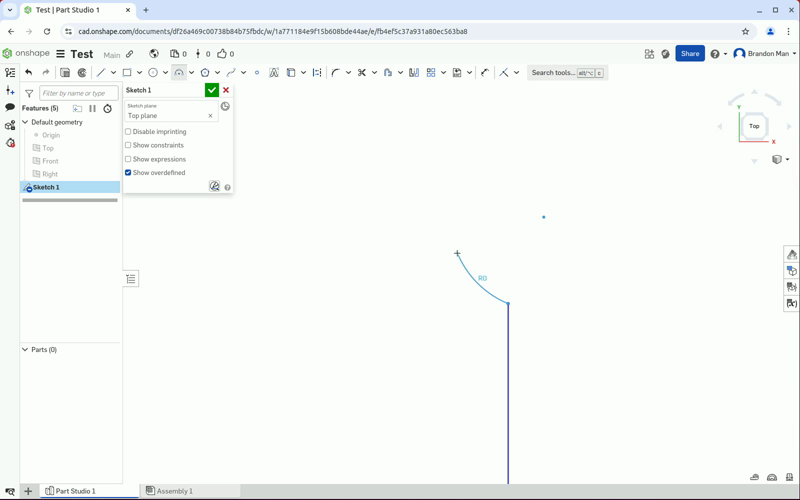
scroll(-6)
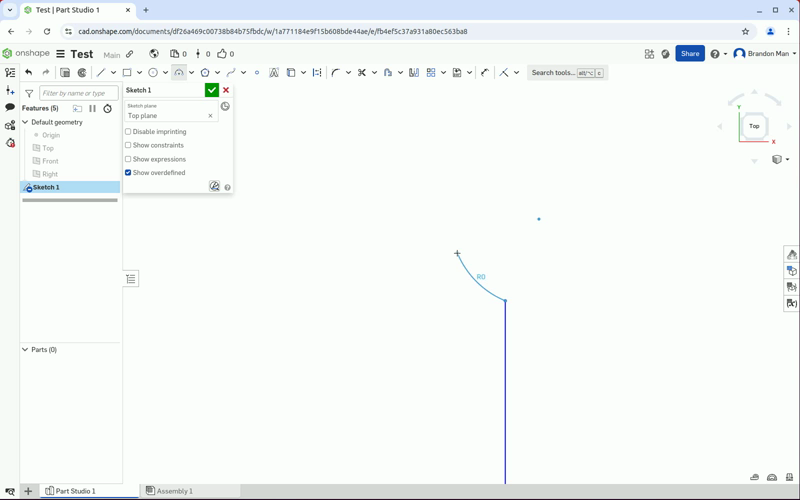
scroll(-6)
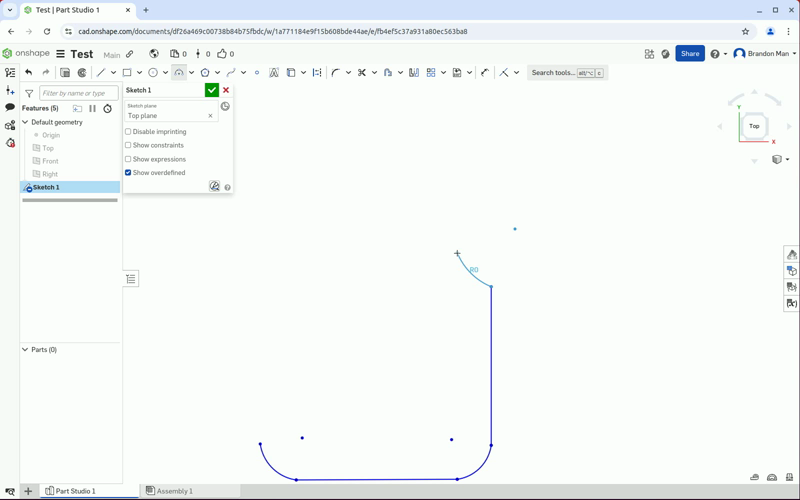
scroll(-6)
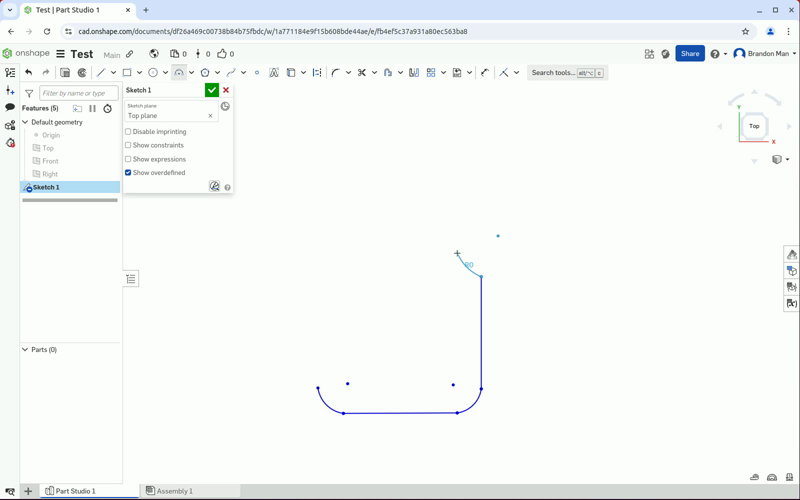
scroll(-6)
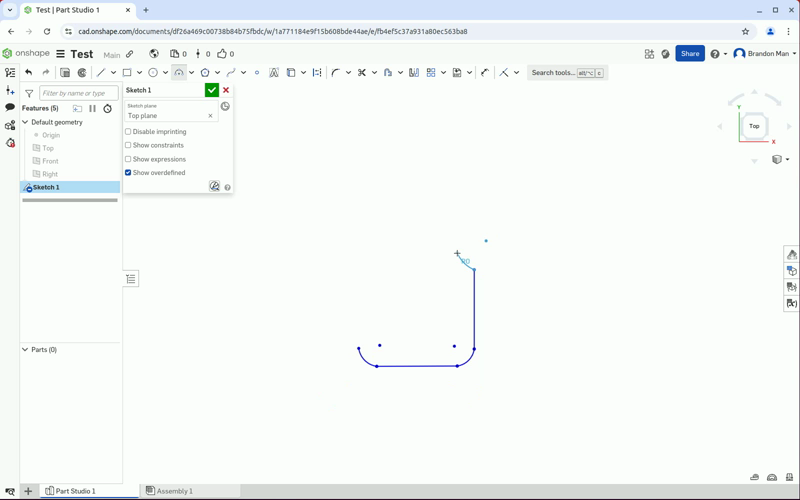
scroll(-6)
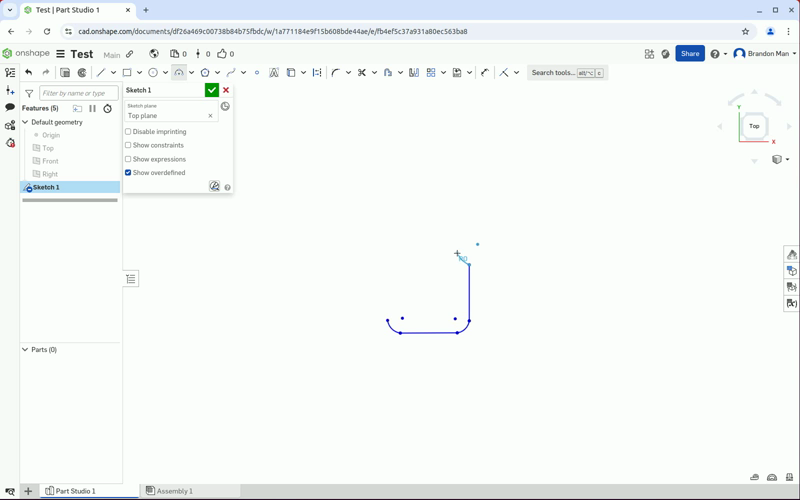
scroll(-6)
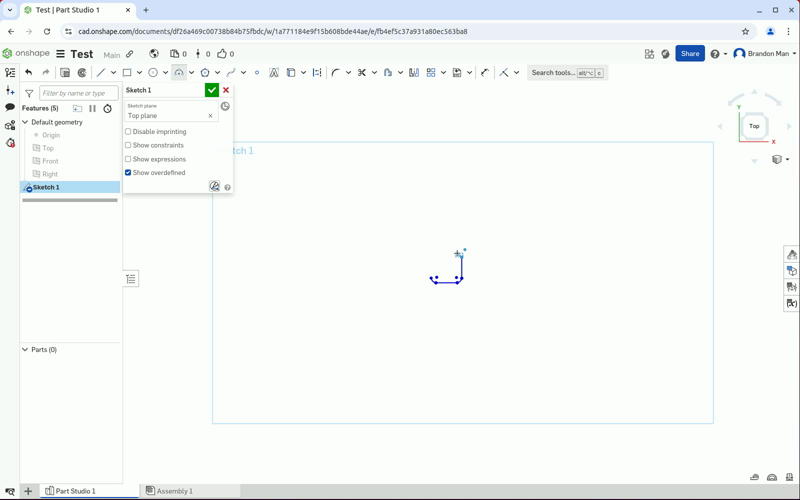
mouse_move(460, 254)
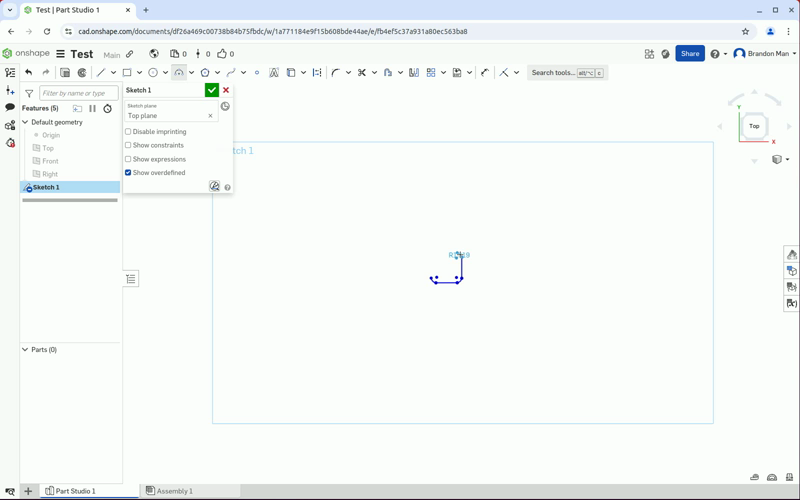
scroll(6)
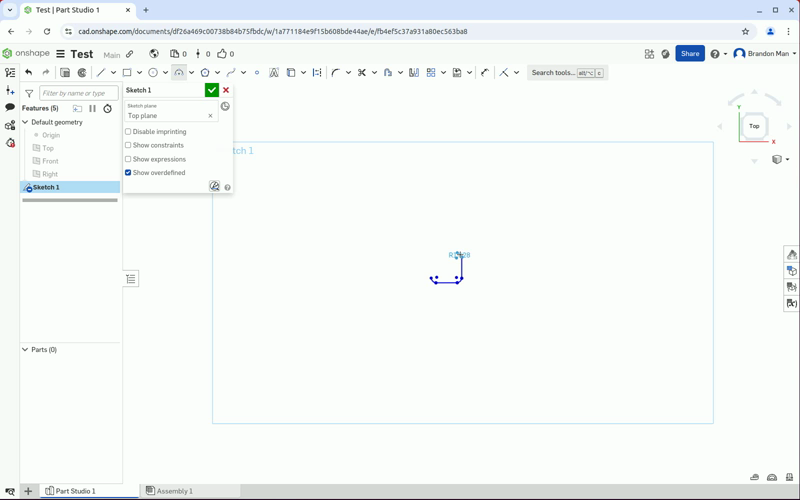
scroll(6)
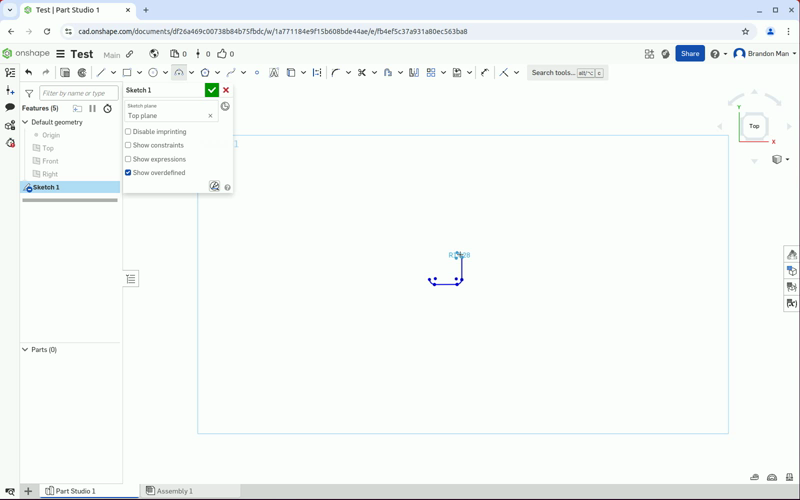
scroll(6)
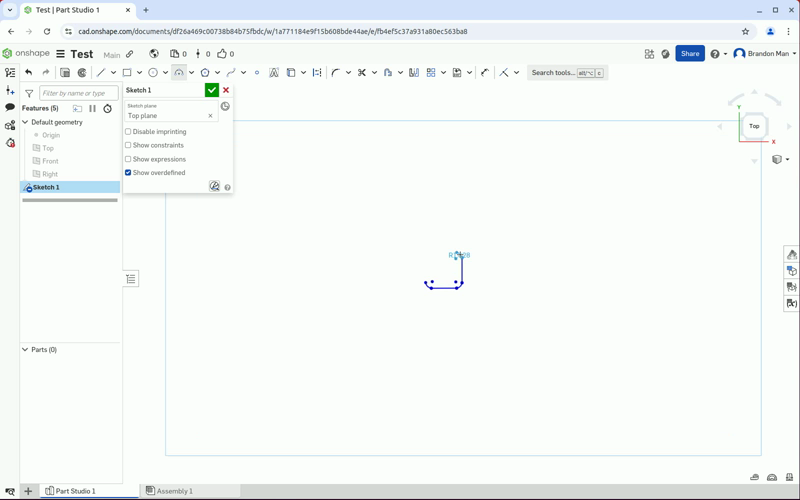
scroll(6)
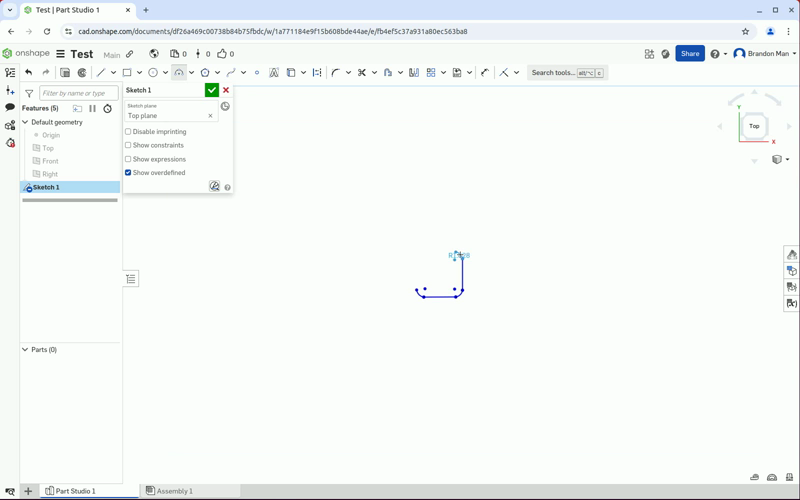
scroll(6)
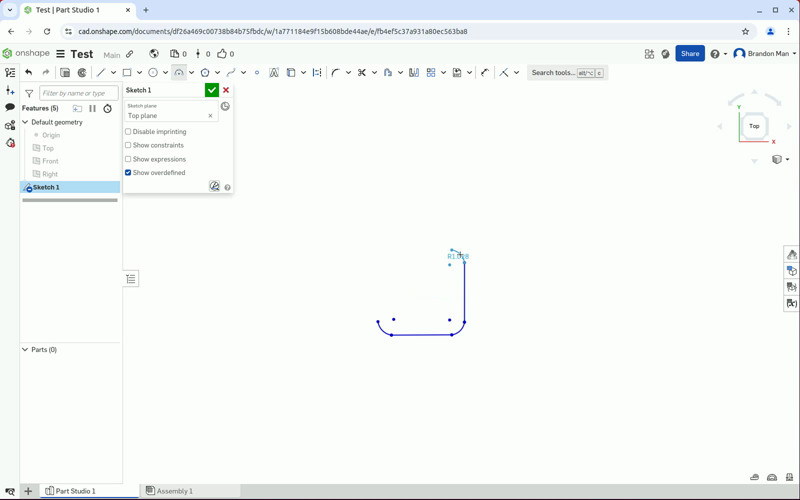
scroll(6)
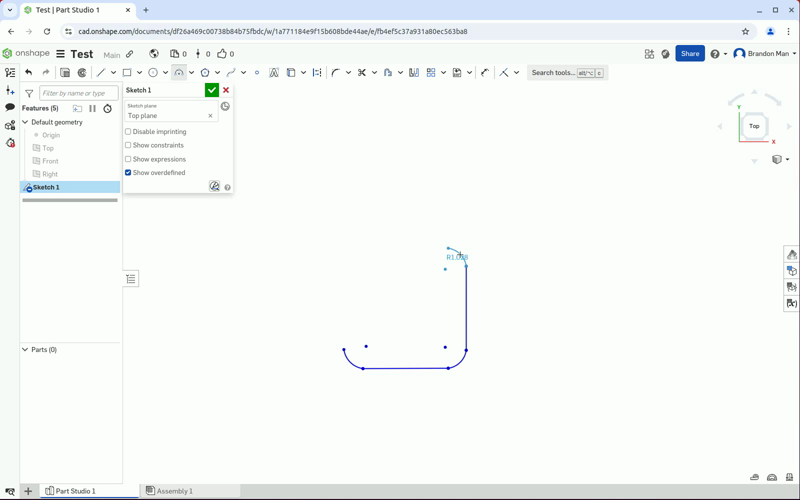
scroll(6)
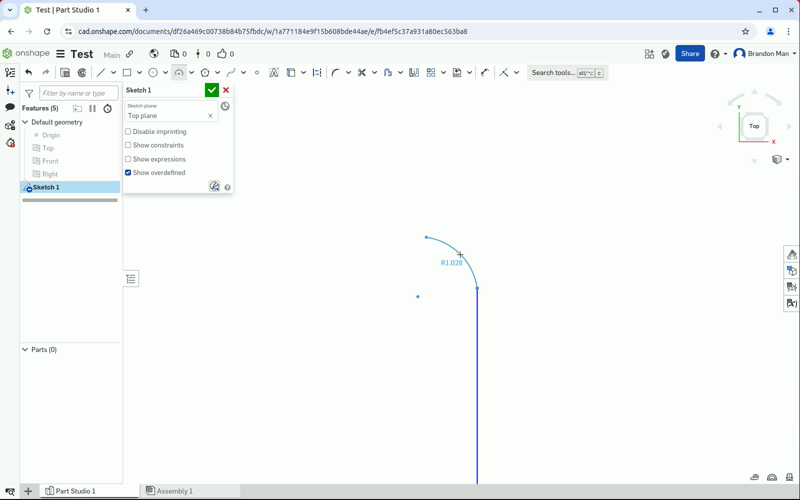
click(460, 254)
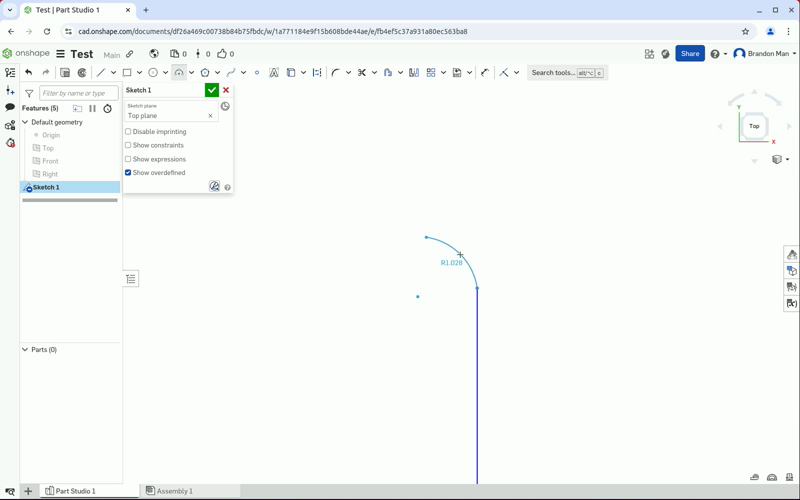
scroll(-6)
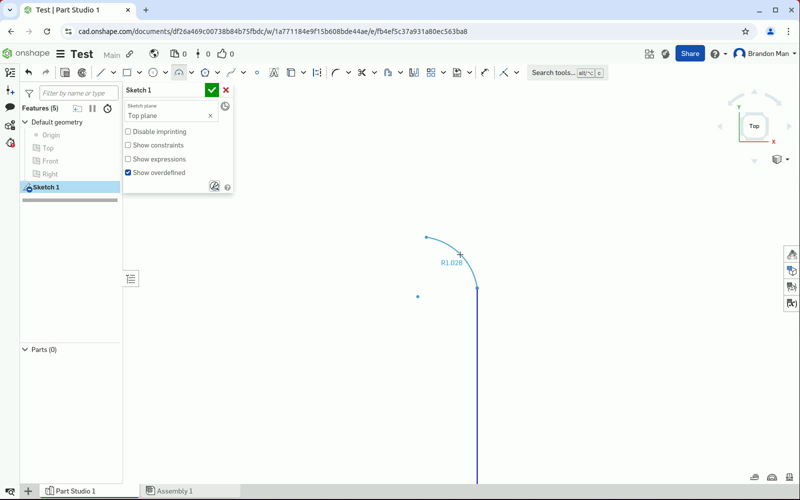
scroll(-6)
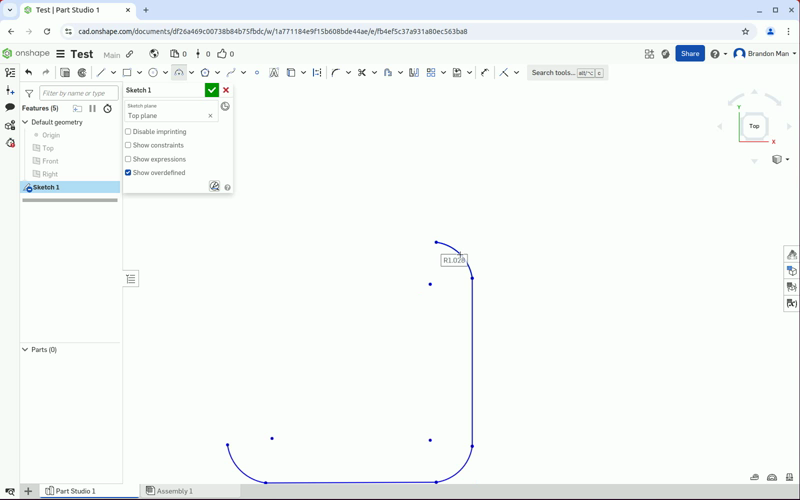
scroll(-6)
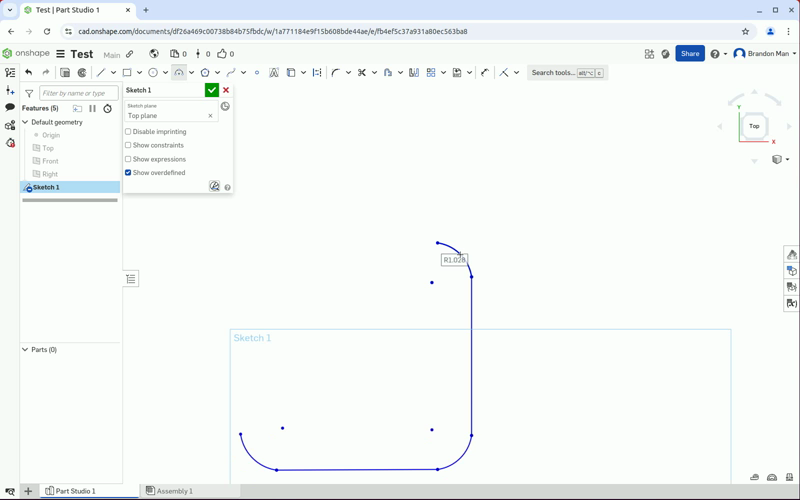
scroll(-6)
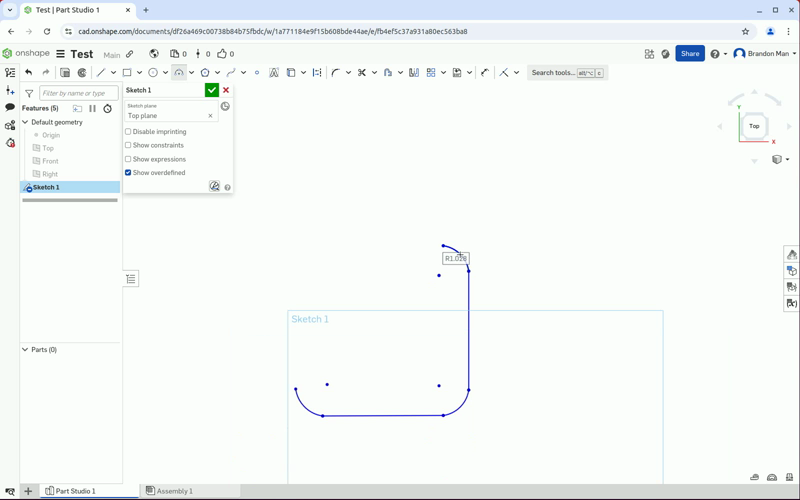
scroll(-6)
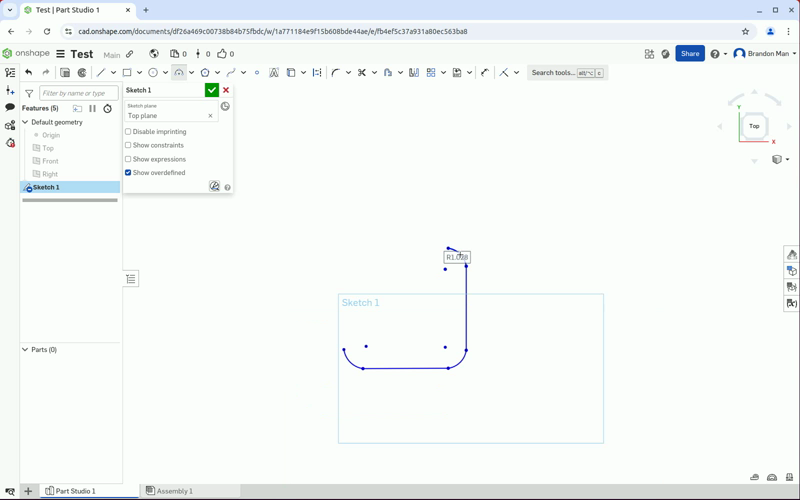
scroll(-6)
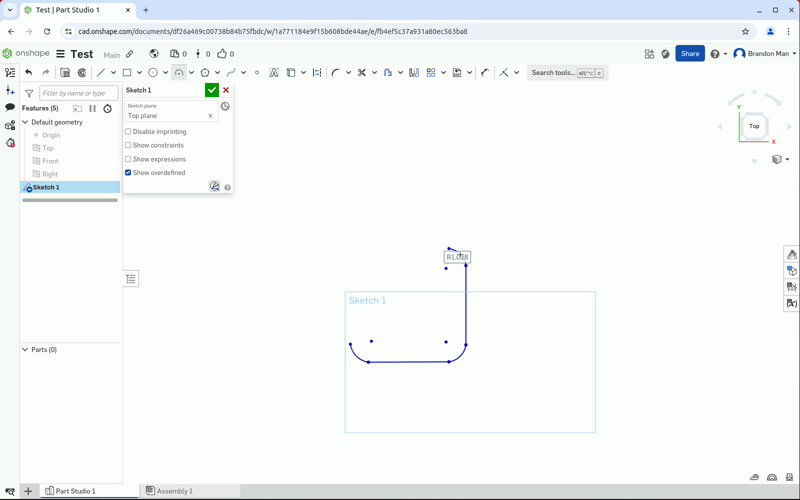
scroll(-6)
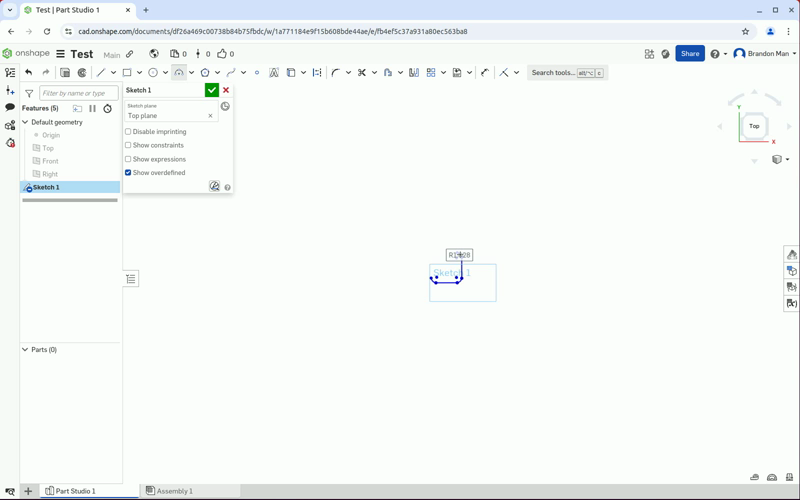
key_up(shift)
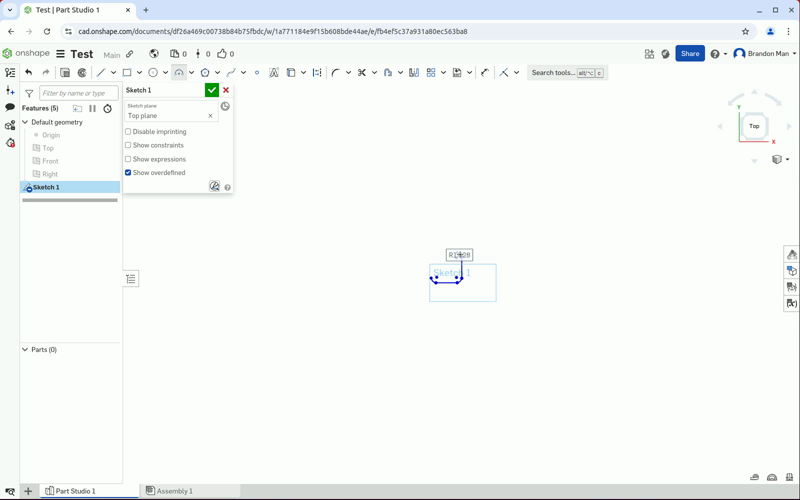
key(esc)
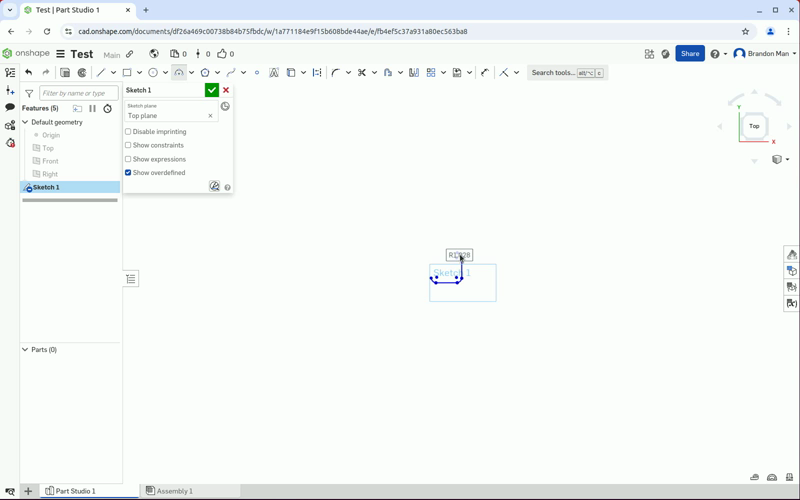
key(l)
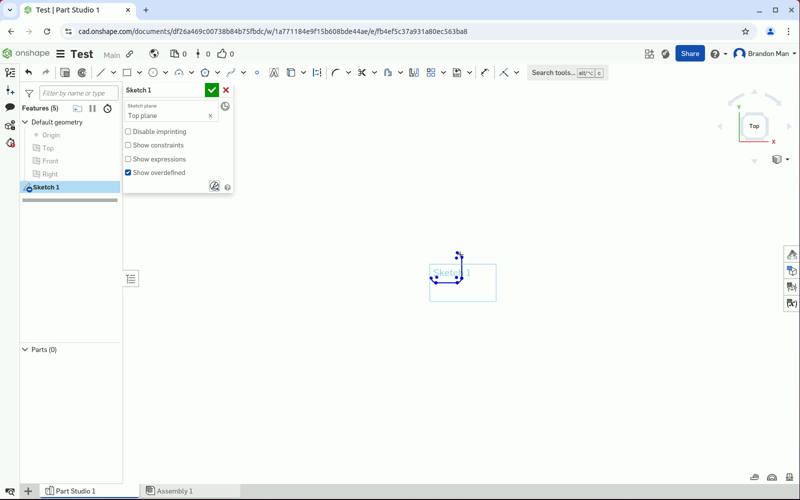
mouse_move(457, 252)
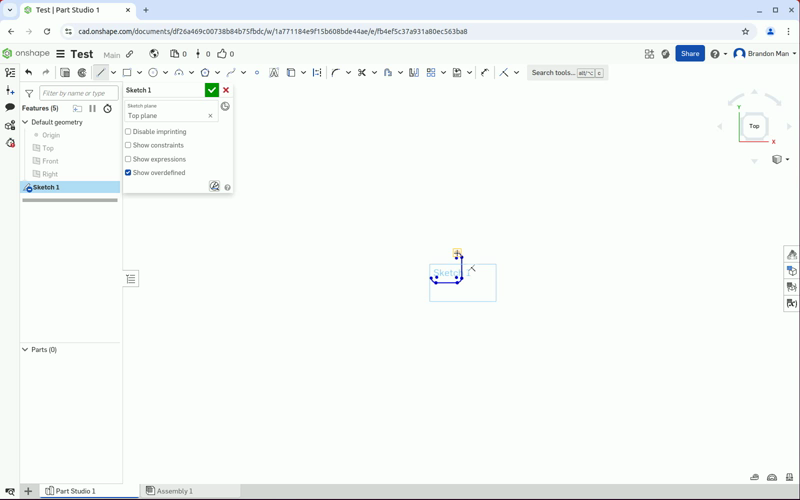
scroll(6)
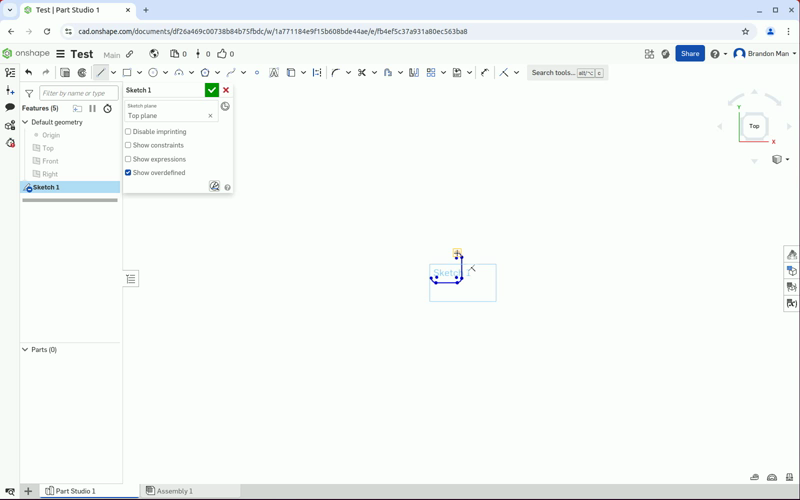
scroll(6)
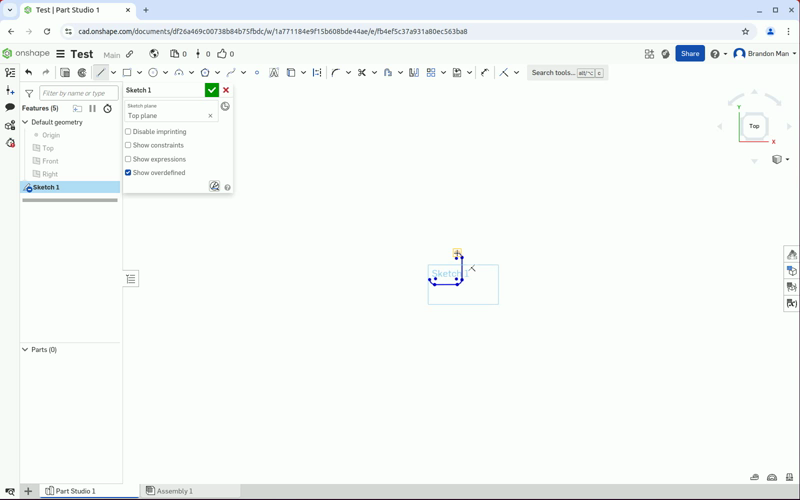
scroll(6)
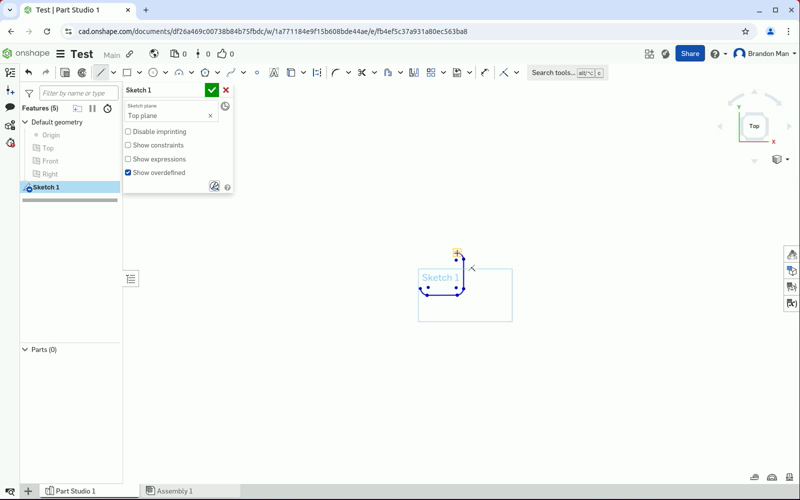
scroll(6)
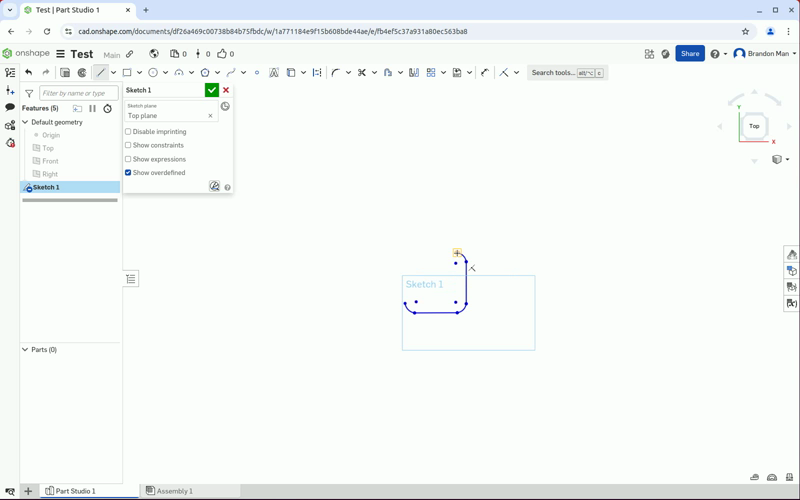
scroll(6)
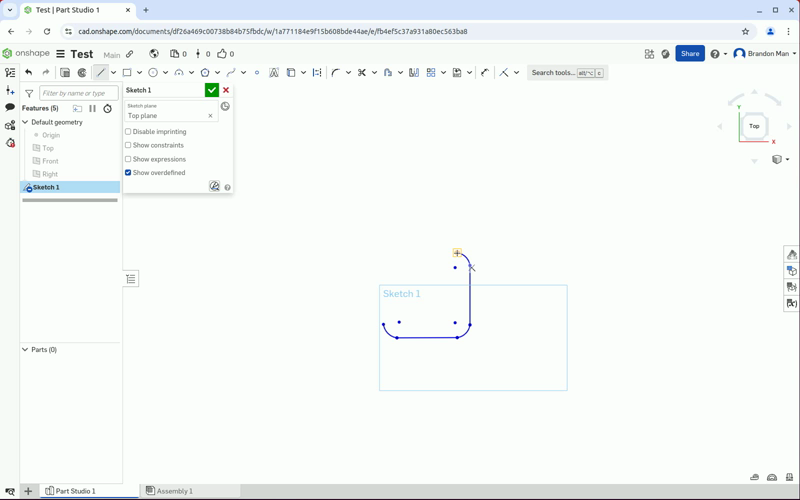
scroll(6)
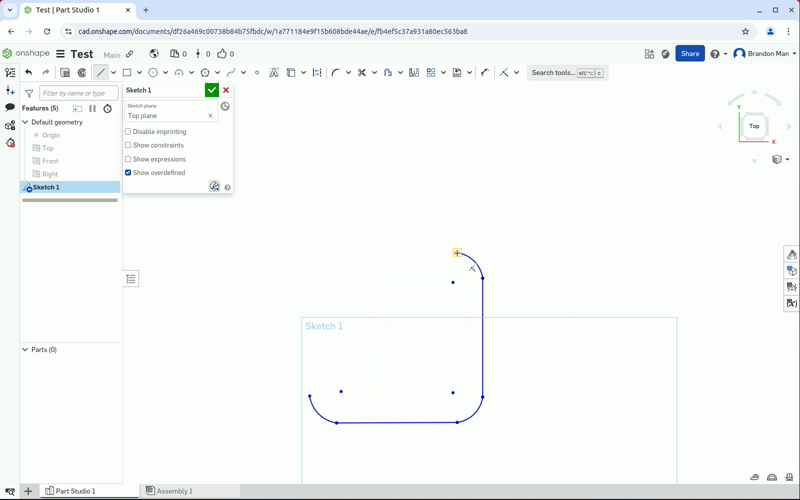
scroll(6)
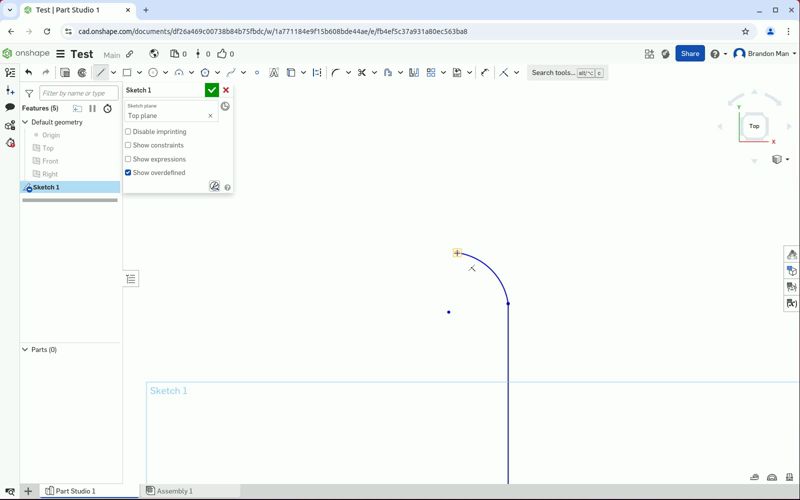
click(457, 252)
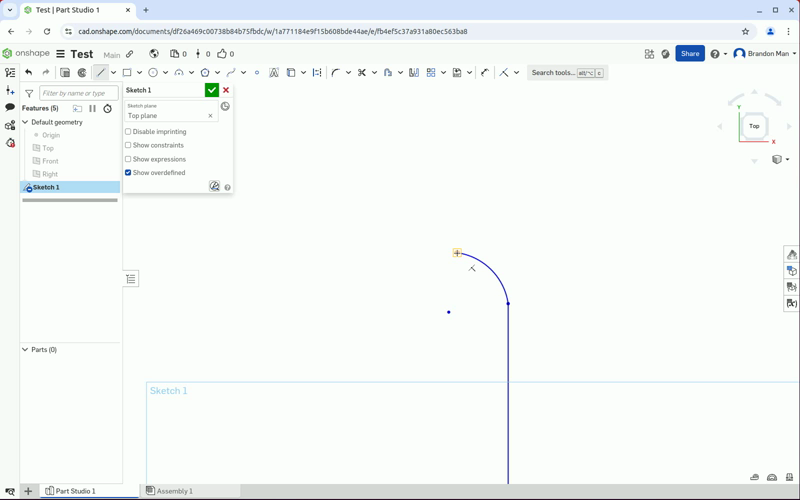
scroll(-6)
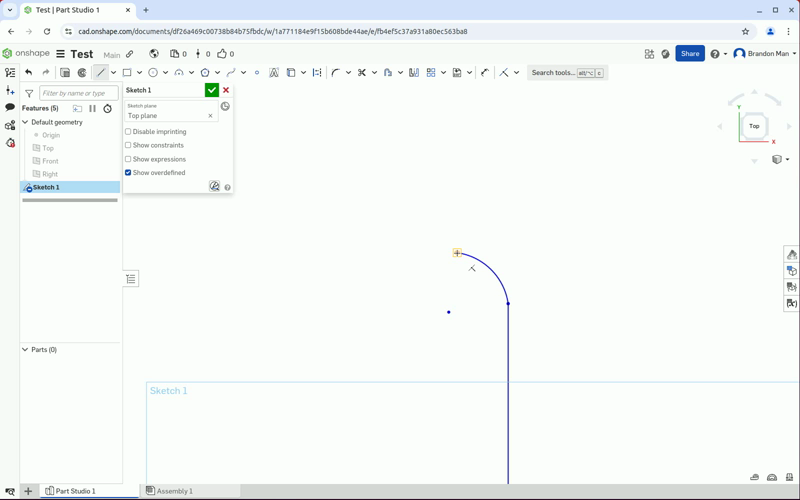
scroll(-6)
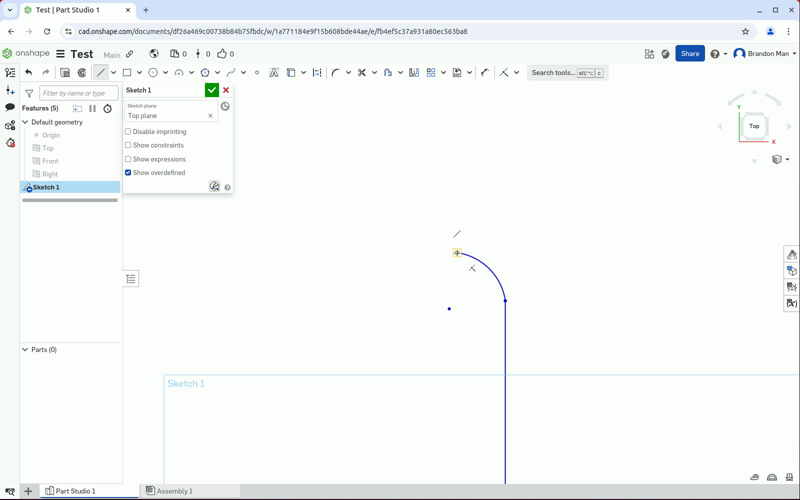
scroll(-6)
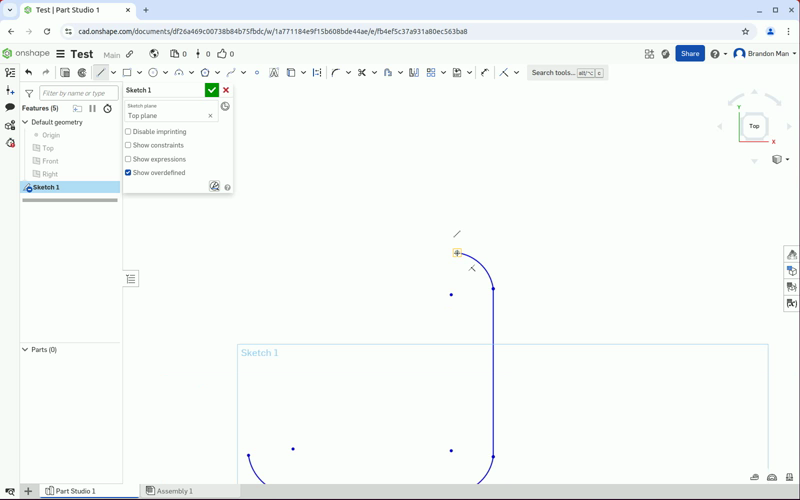
scroll(-6)
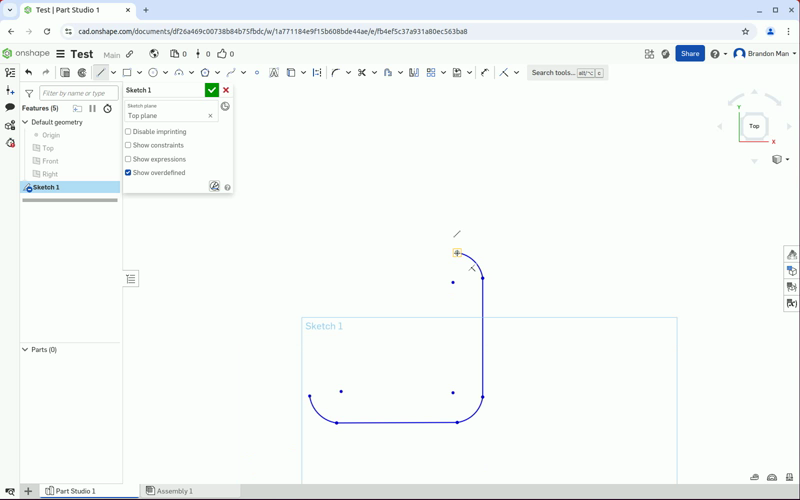
scroll(-6)
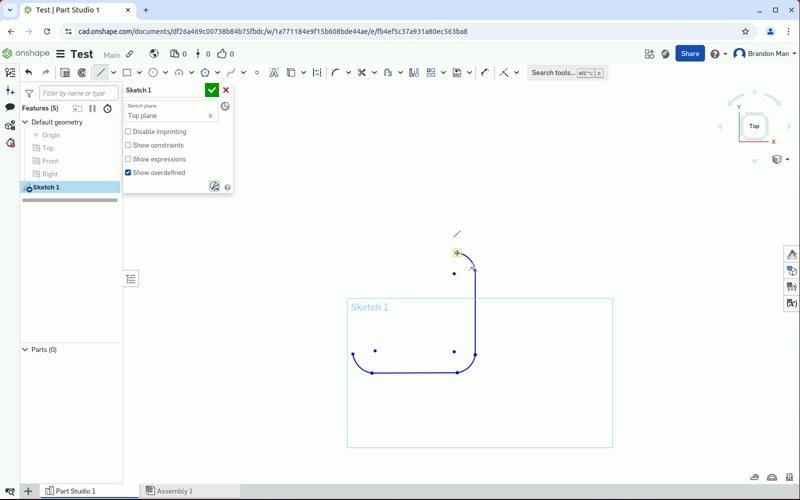
scroll(-6)
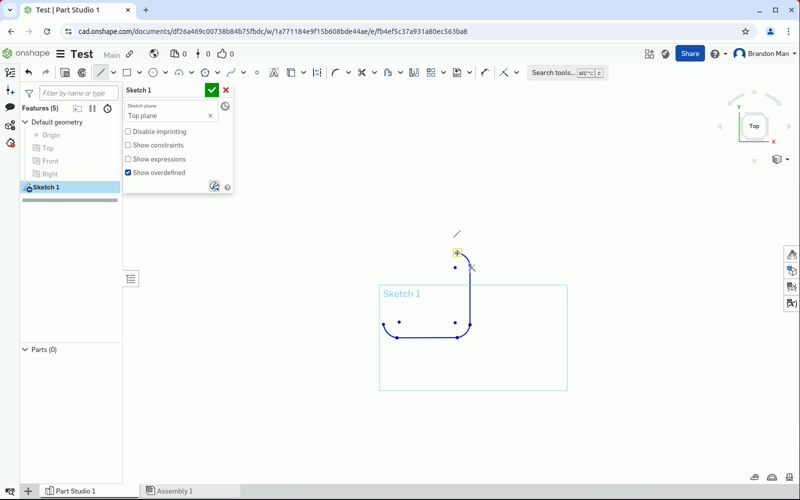
scroll(-6)
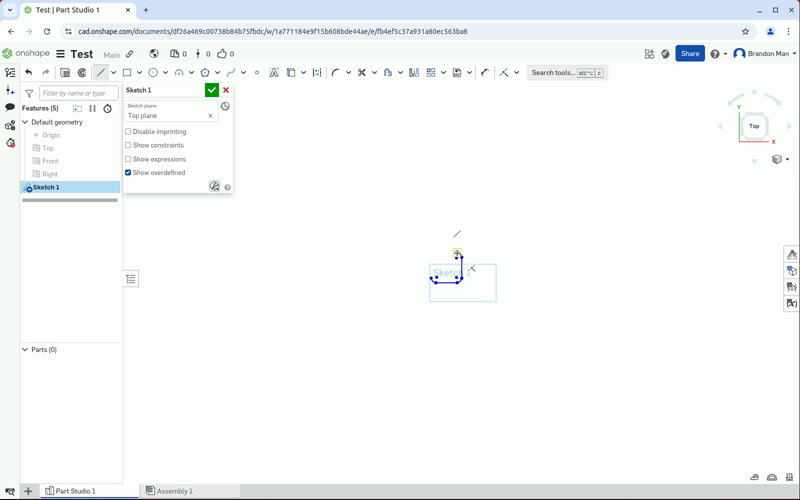
key_down(shift)
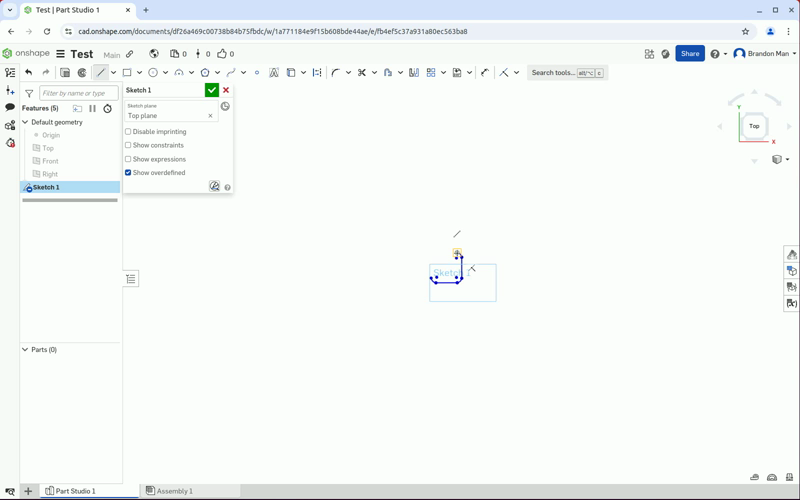
mouse_move(487, 252)
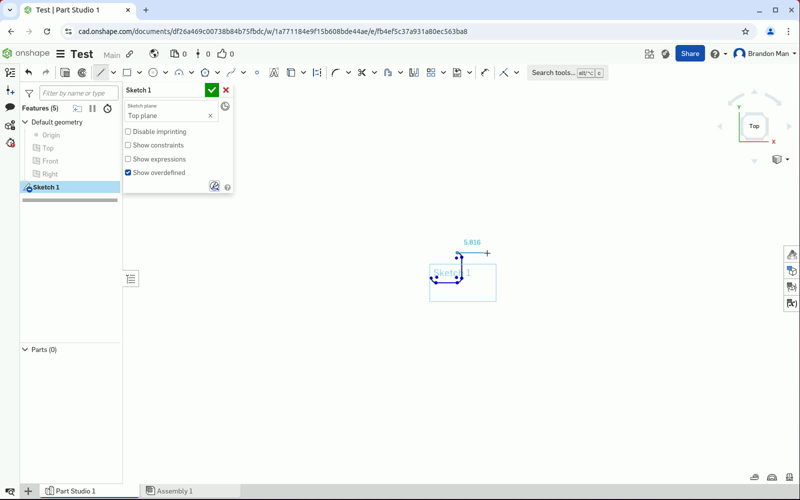
mouse_move(435, 252)
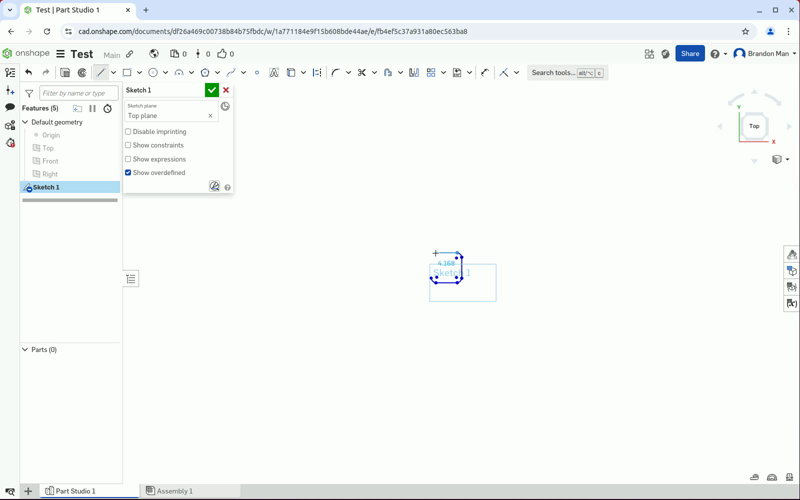
click(435, 252)
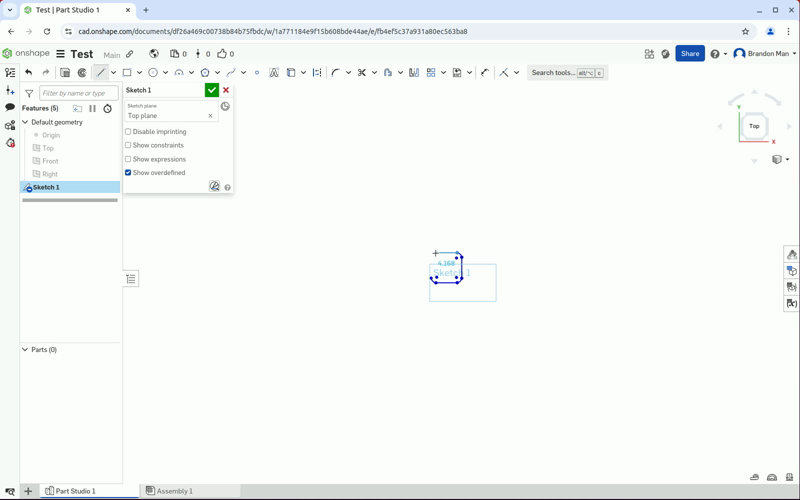
key_up(shift)
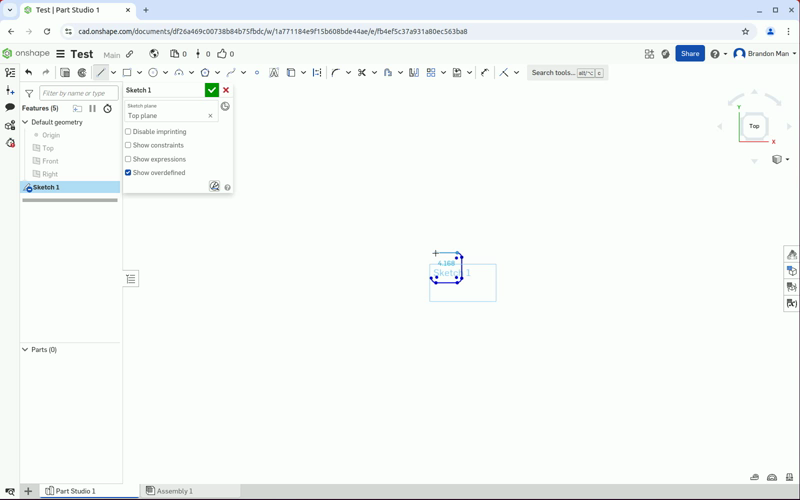
key(esc)
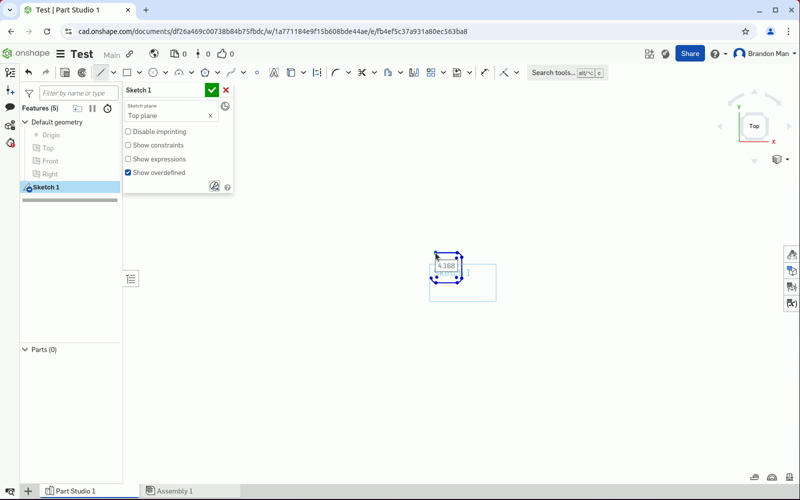
key(a)
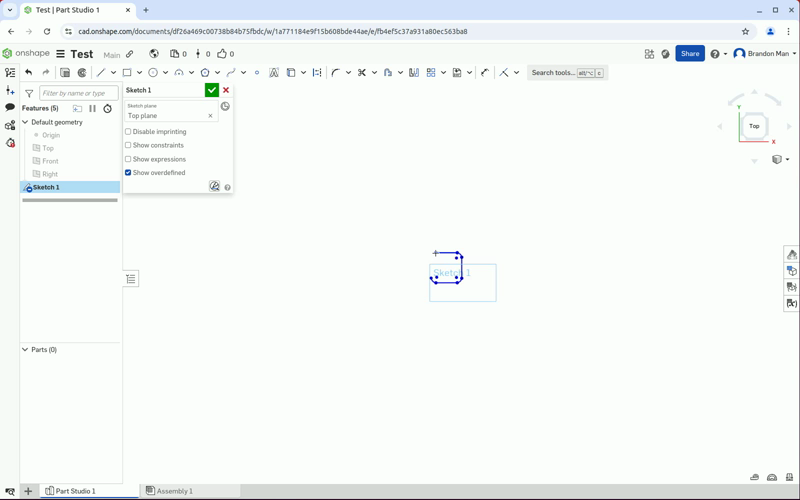
mouse_move(435, 252)
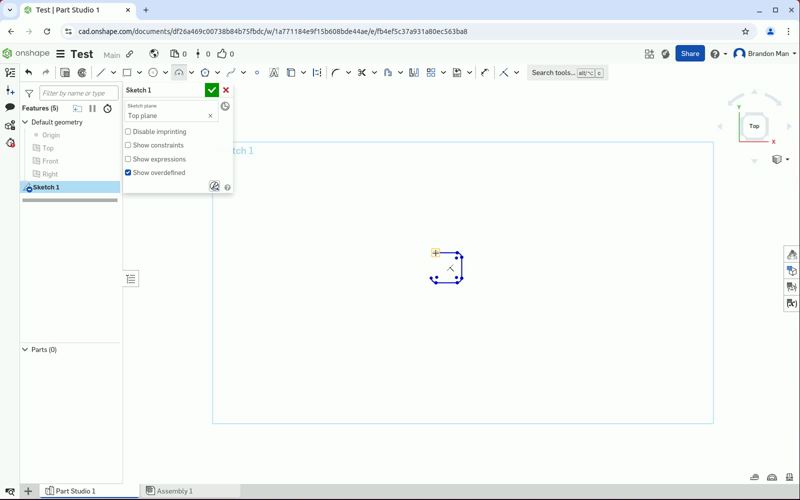
click(435, 252)
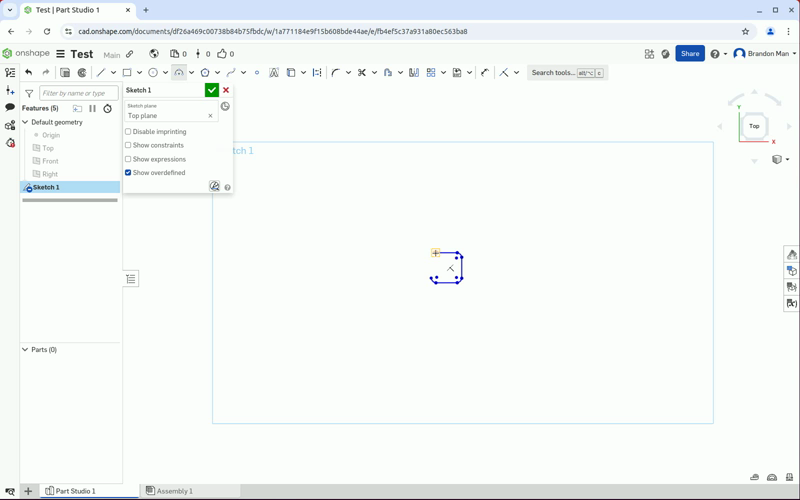
key_down(shift)
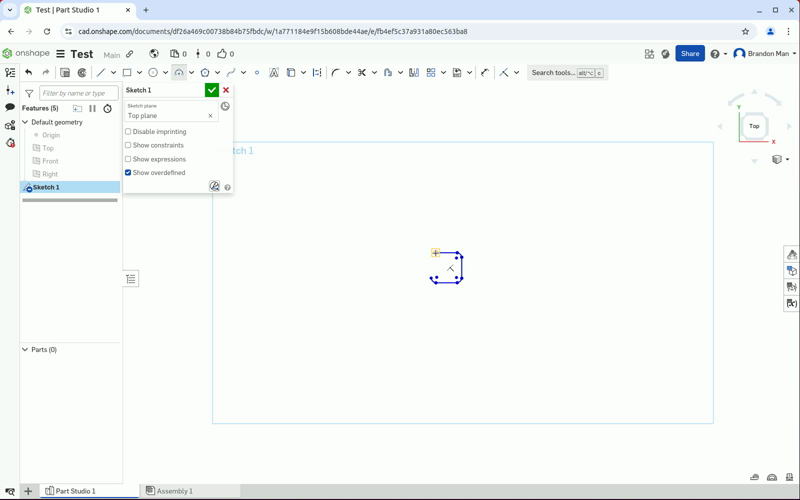
mouse_move(431, 257)
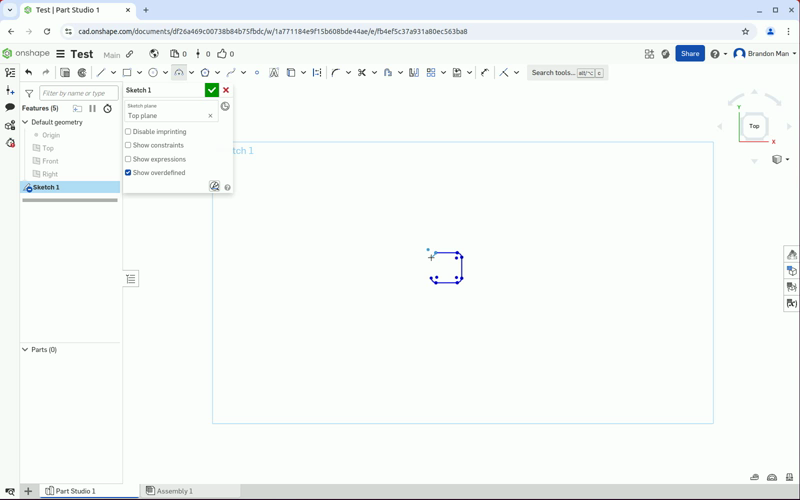
scroll(6)
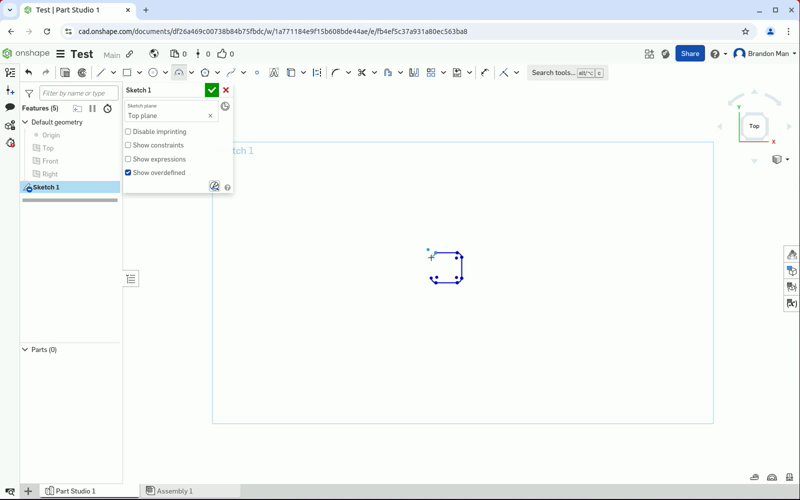
scroll(6)
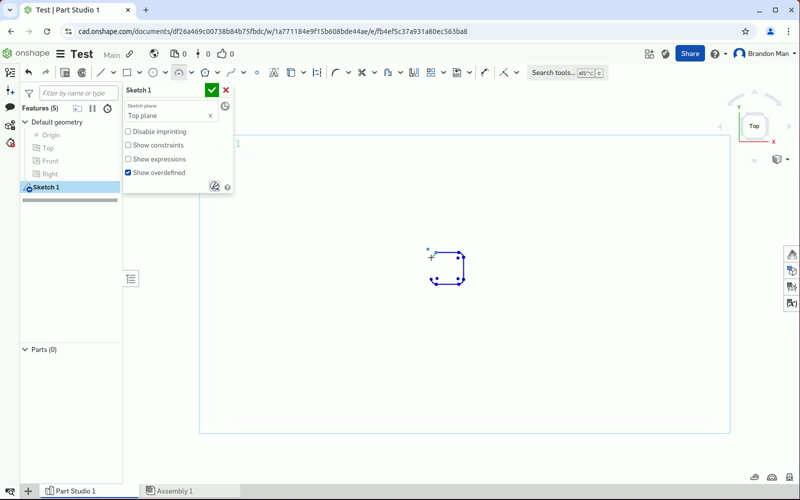
scroll(6)
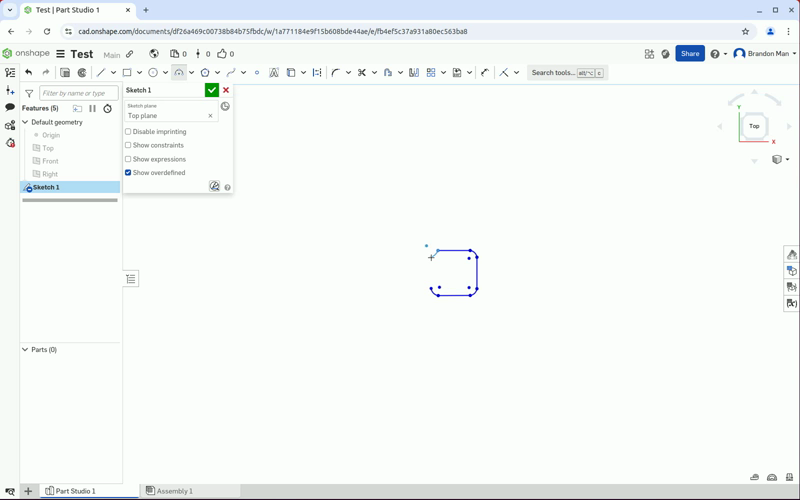
scroll(6)
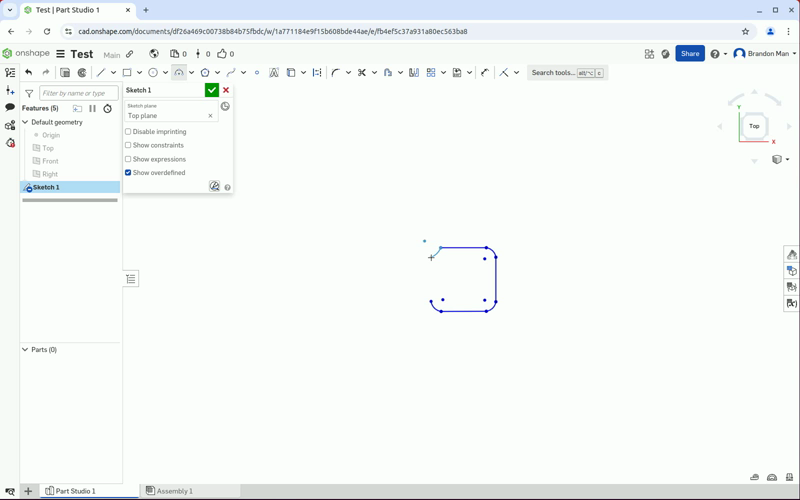
scroll(6)
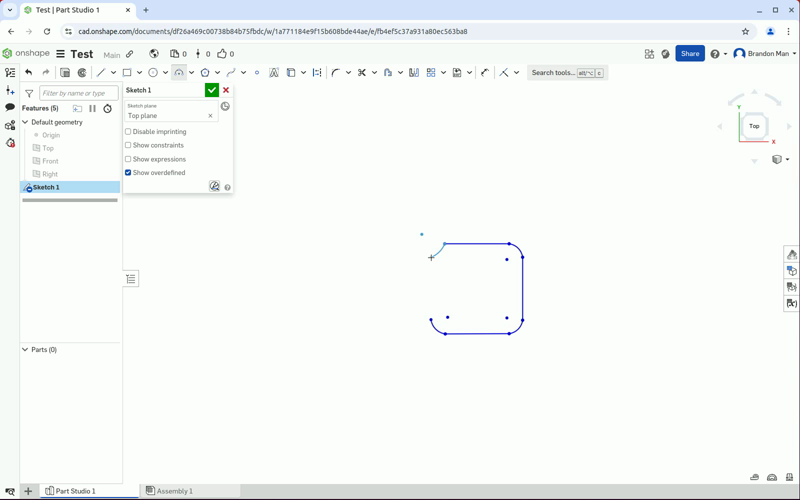
scroll(6)
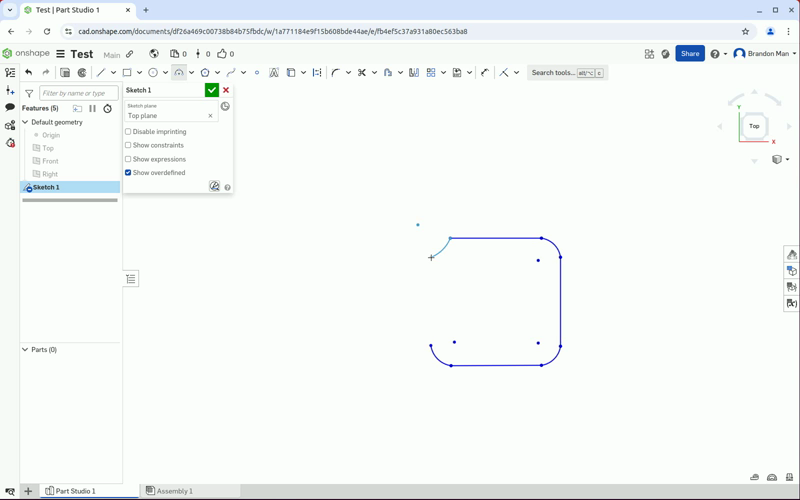
scroll(6)
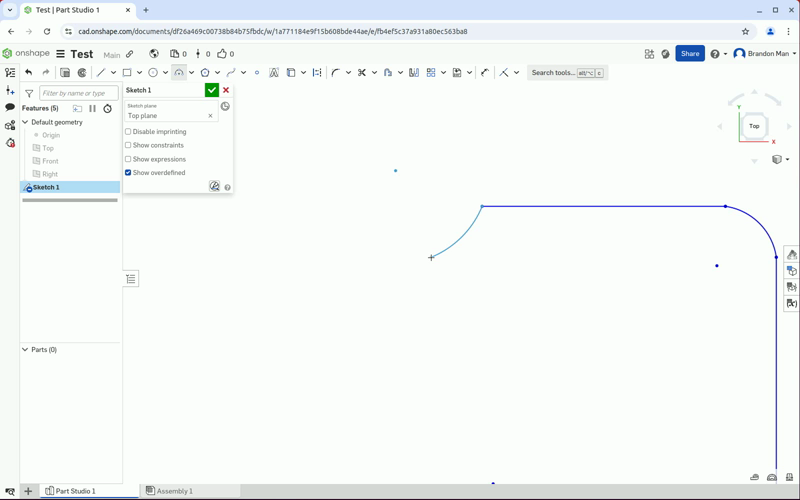
click(431, 257)
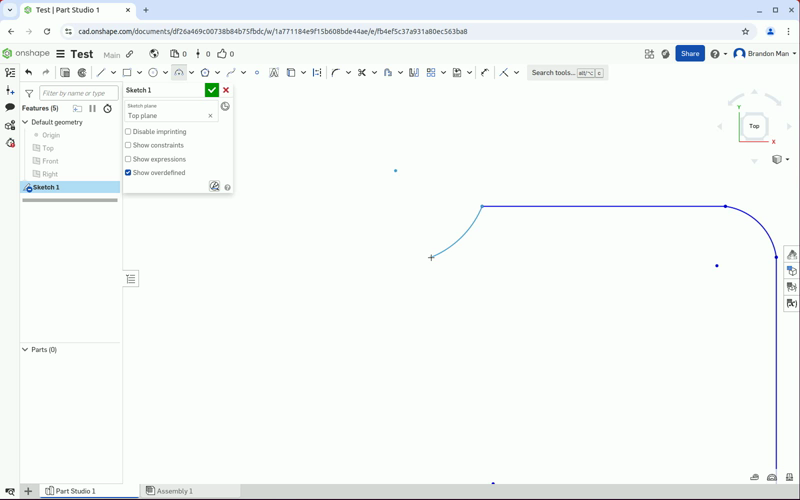
scroll(-6)
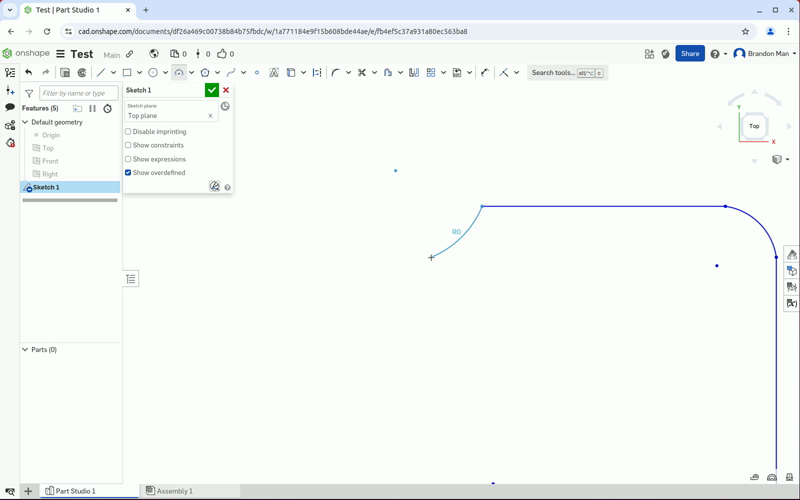
scroll(-6)
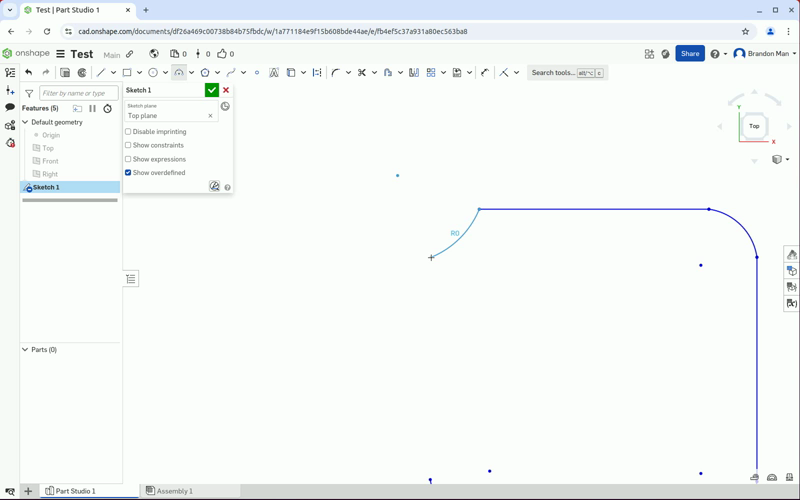
scroll(-6)
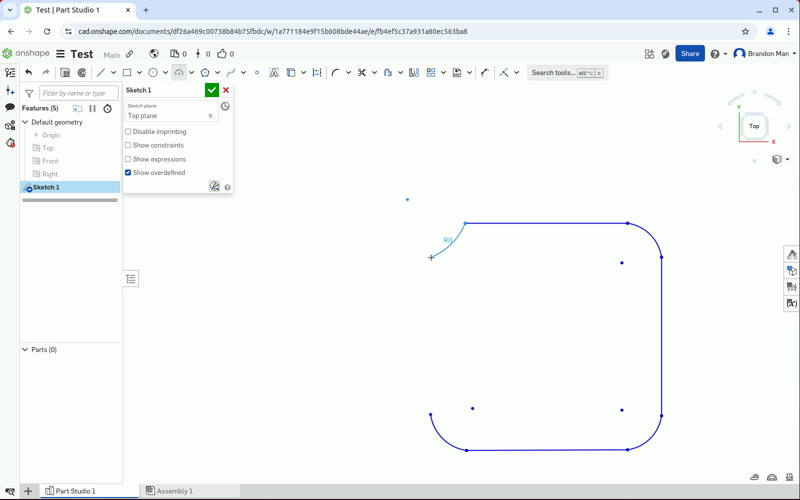
scroll(-6)
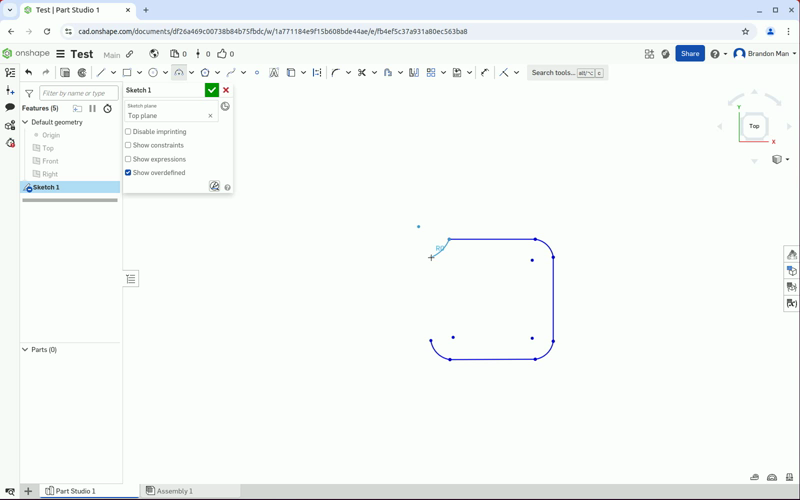
scroll(-6)
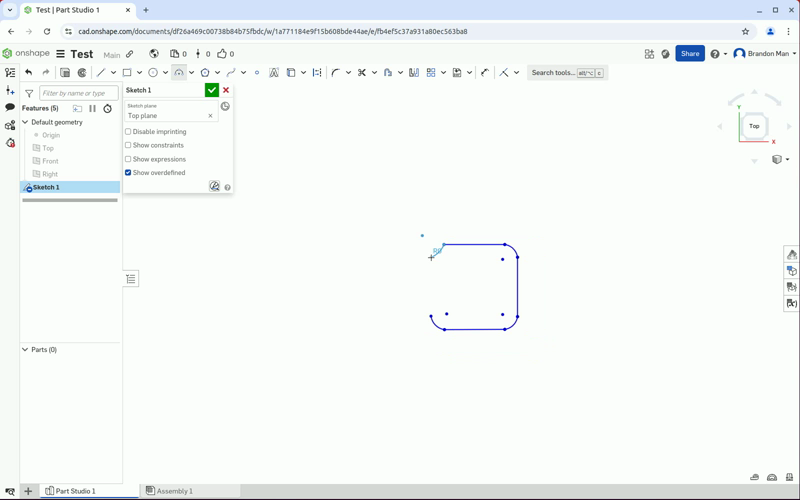
scroll(-6)
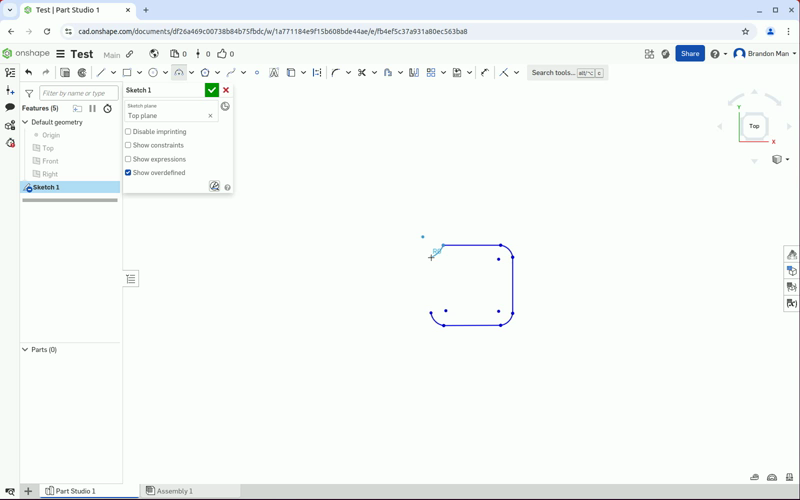
scroll(-6)
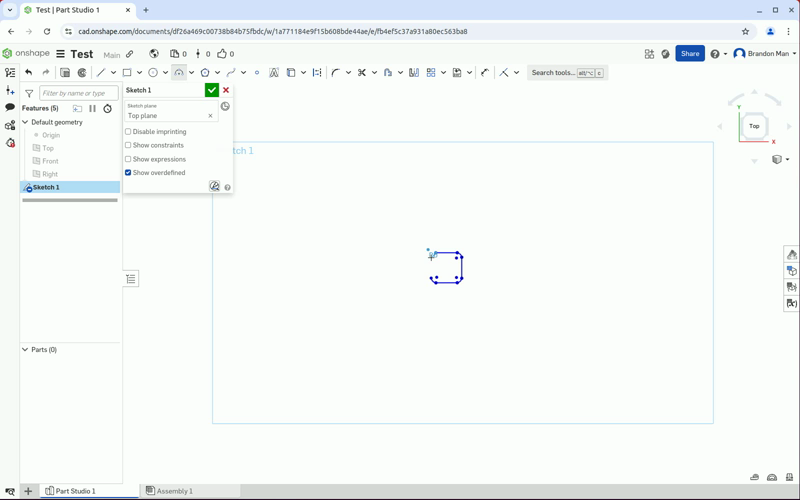
mouse_move(432, 254)
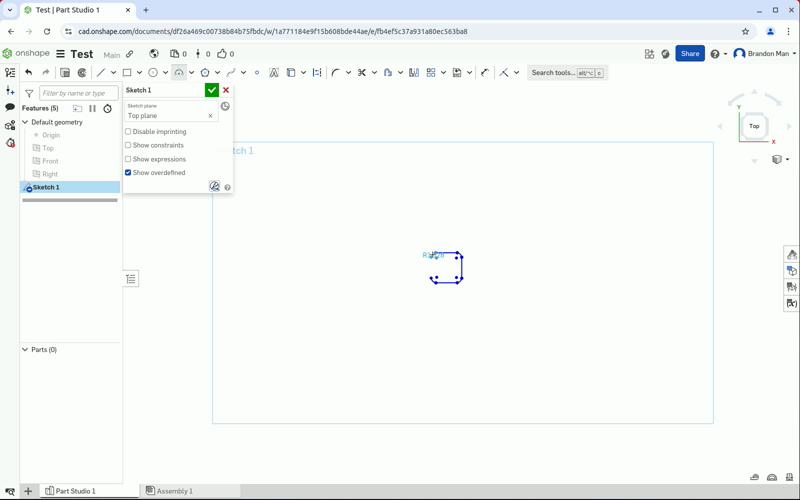
scroll(6)
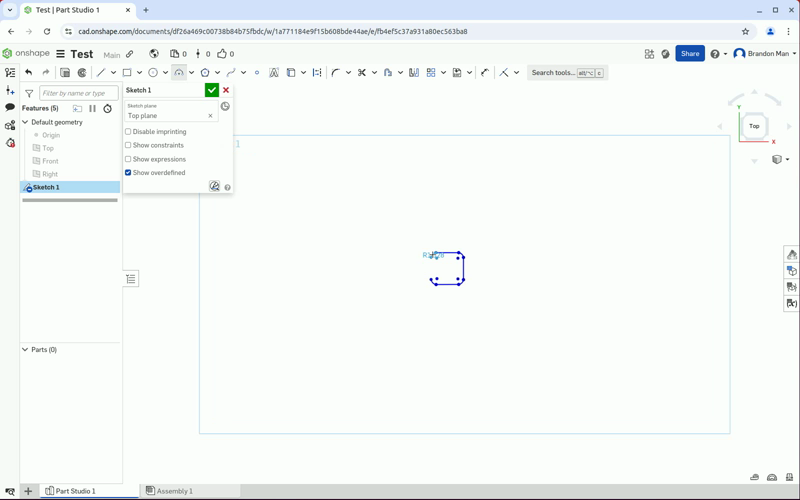
scroll(6)
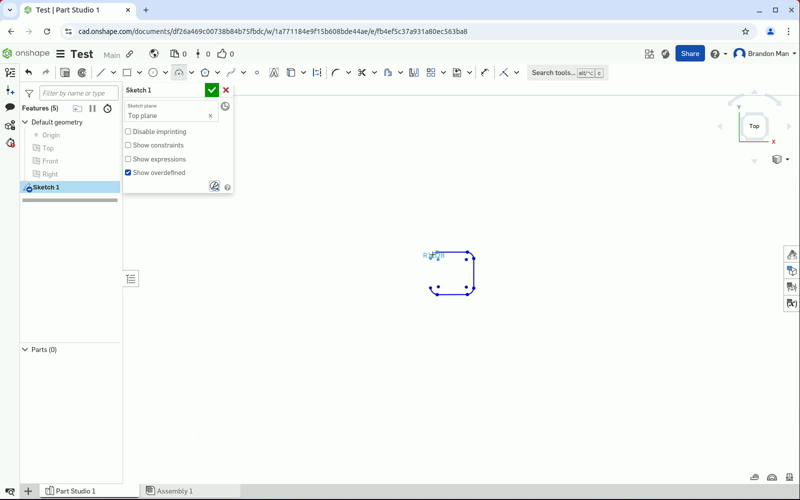
scroll(6)
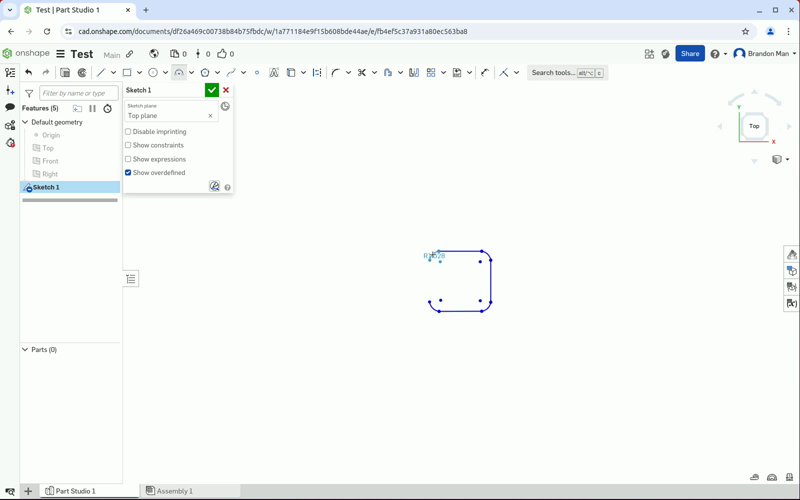
scroll(6)
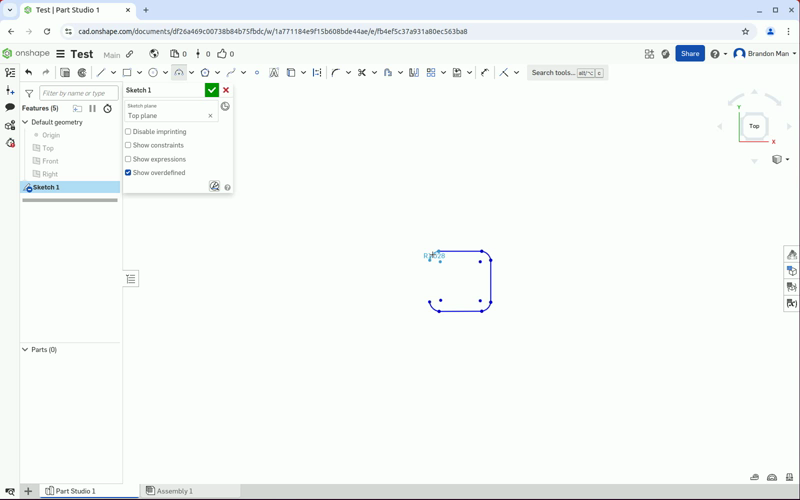
scroll(6)
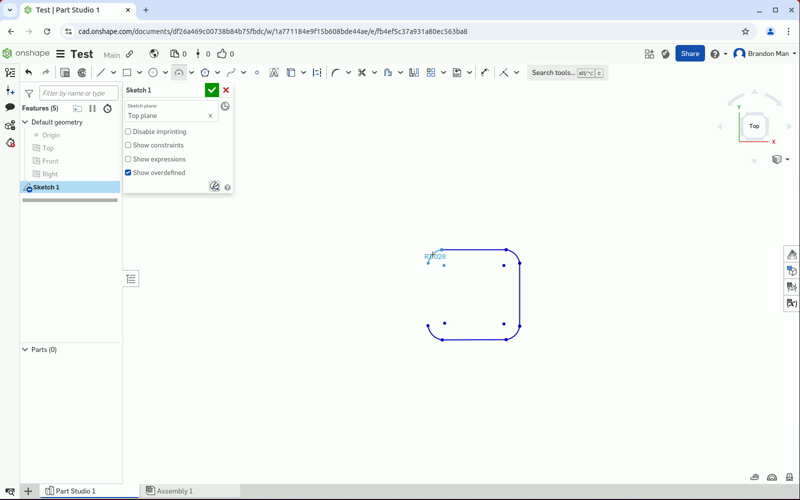
scroll(6)
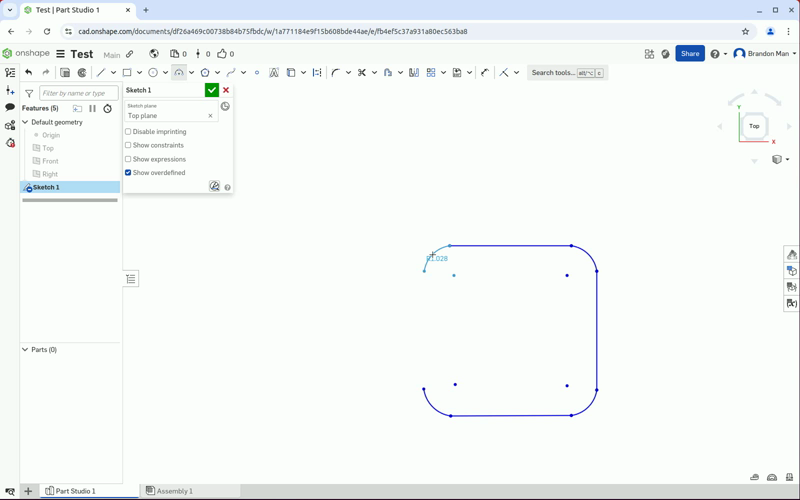
scroll(6)
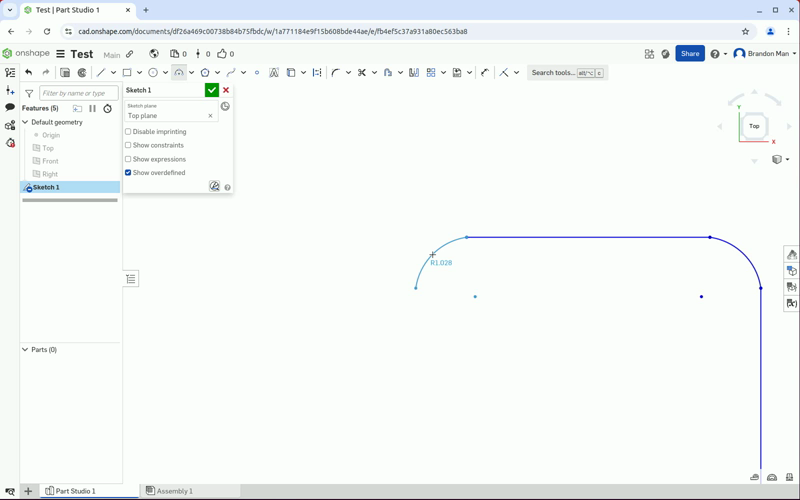
click(432, 254)
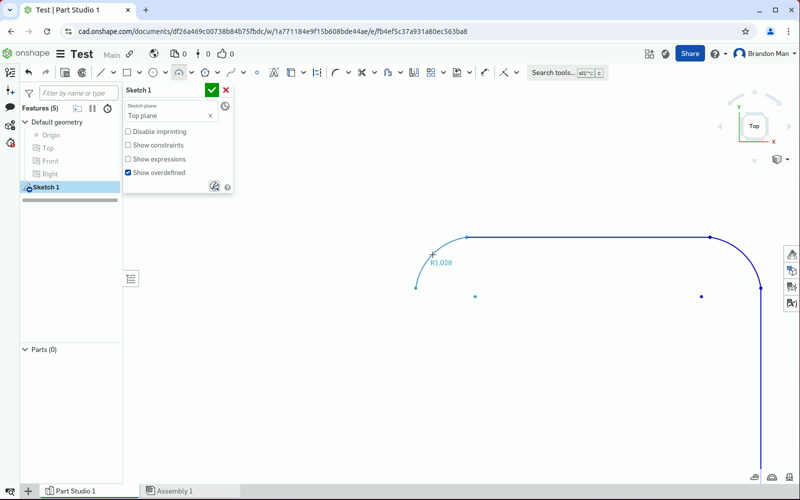
scroll(-6)
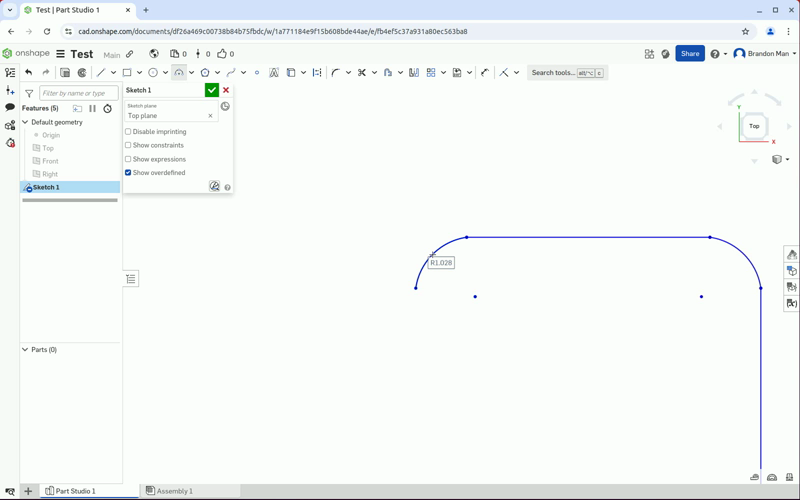
scroll(-6)
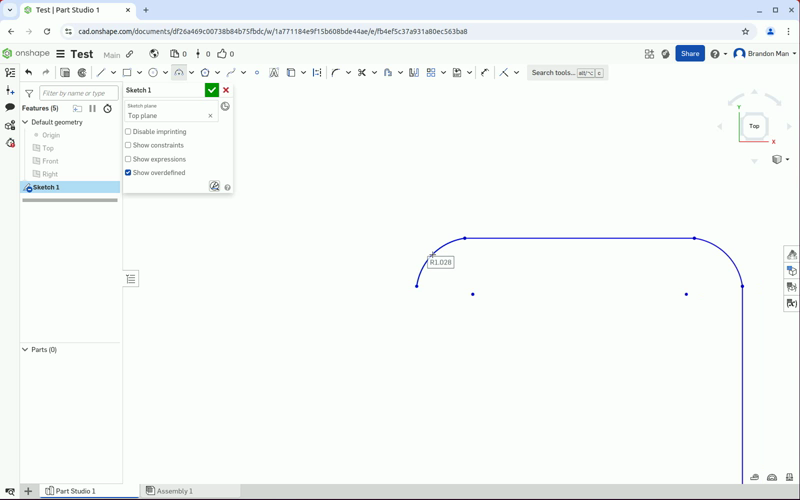
scroll(-6)
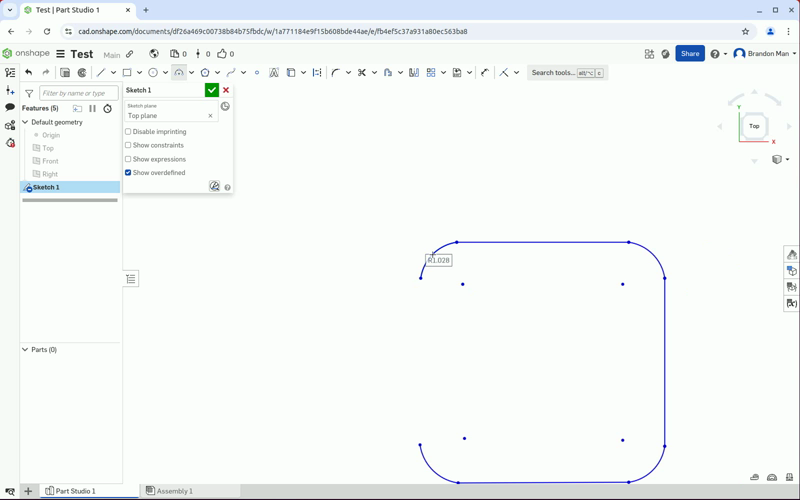
scroll(-6)
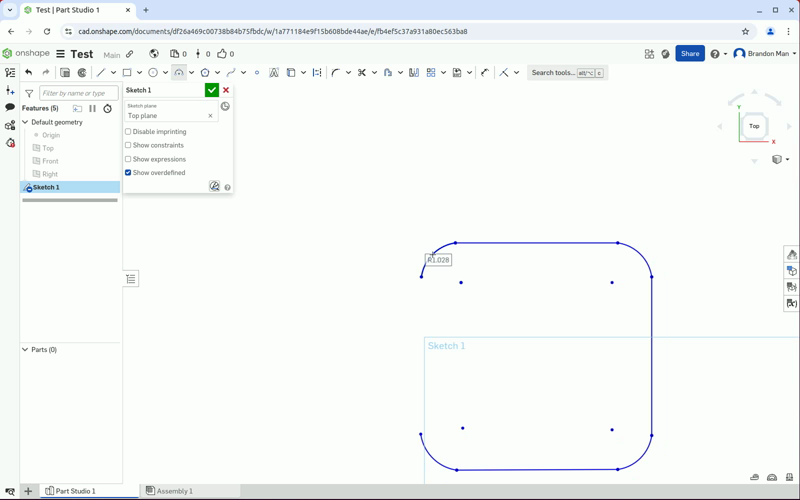
scroll(-6)
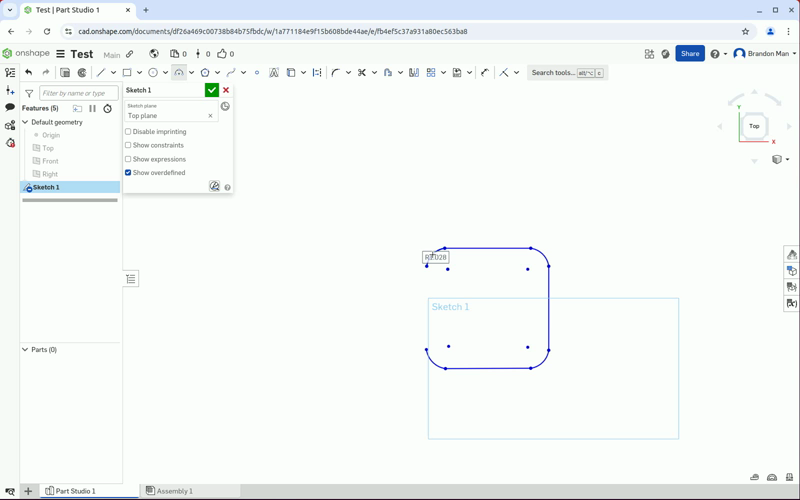
scroll(-6)
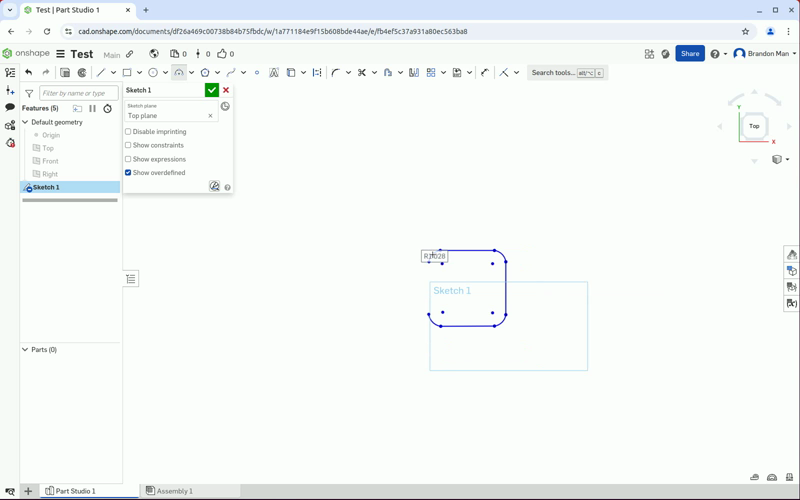
scroll(-6)
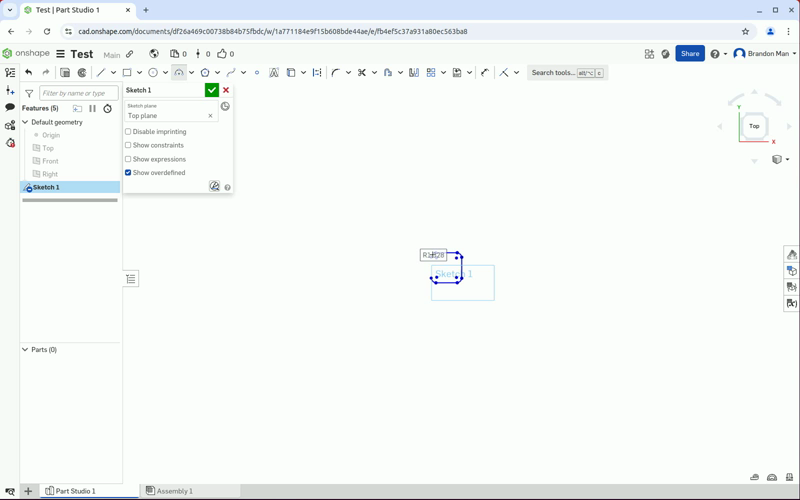
key_up(shift)
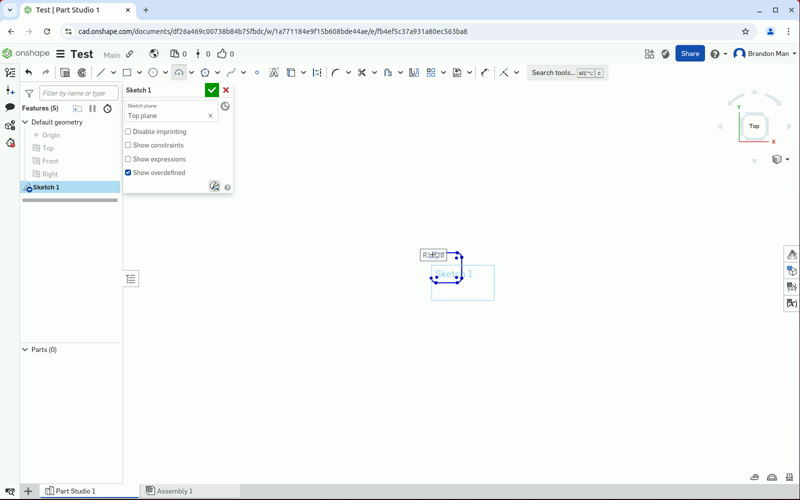
key(esc)
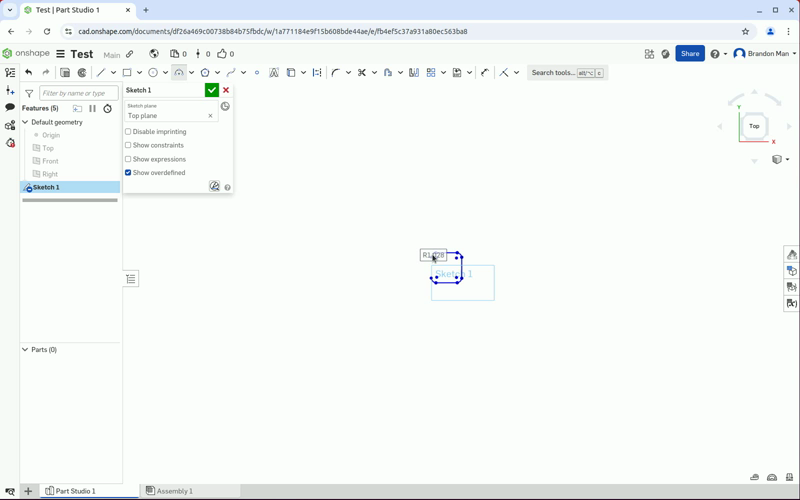
key(l)
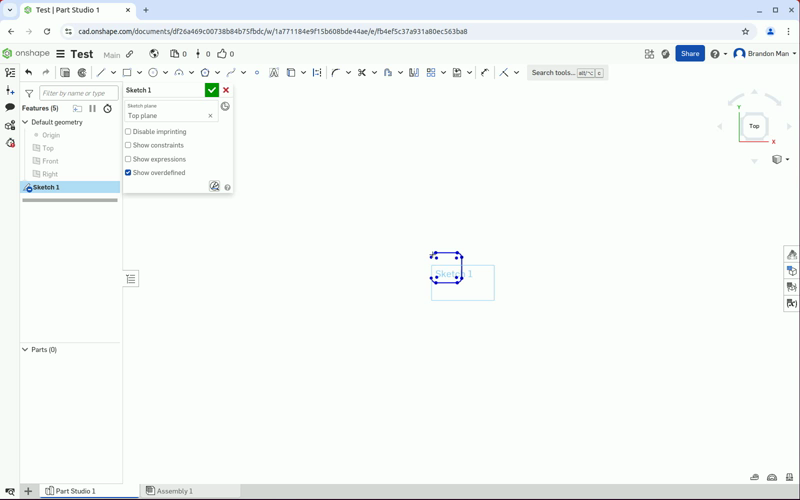
mouse_move(431, 257)
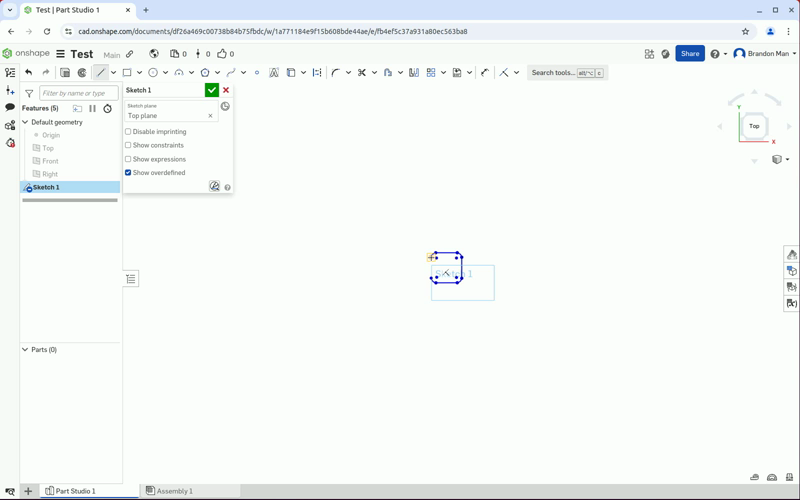
scroll(6)
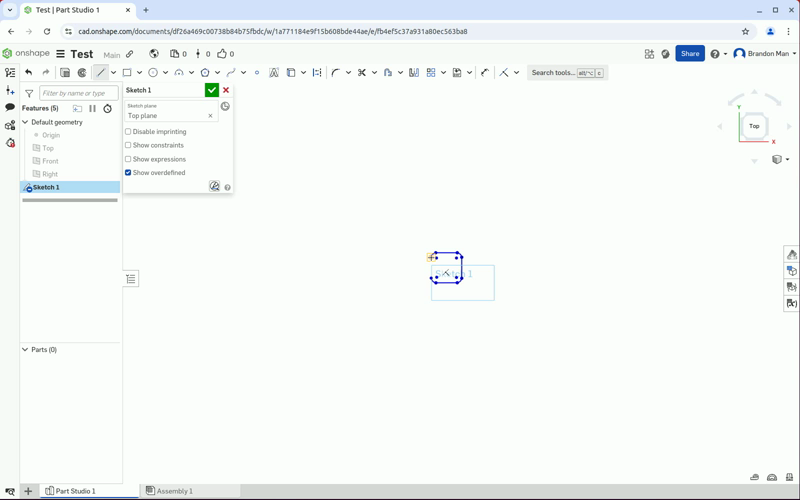
scroll(6)
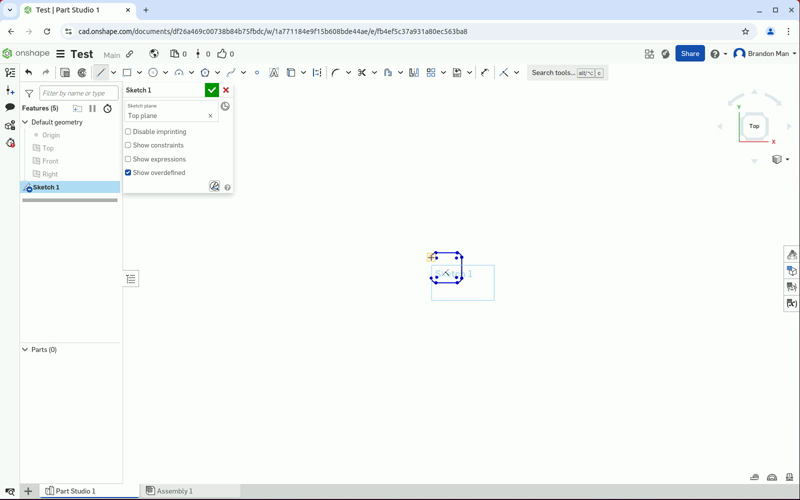
scroll(6)
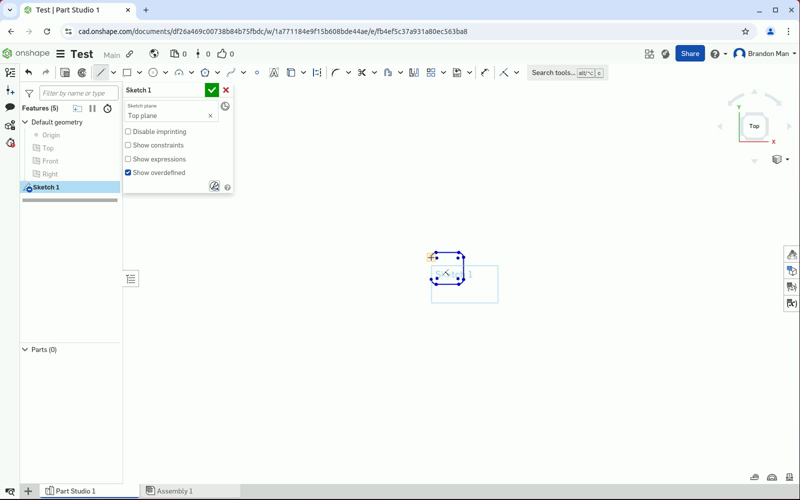
scroll(6)
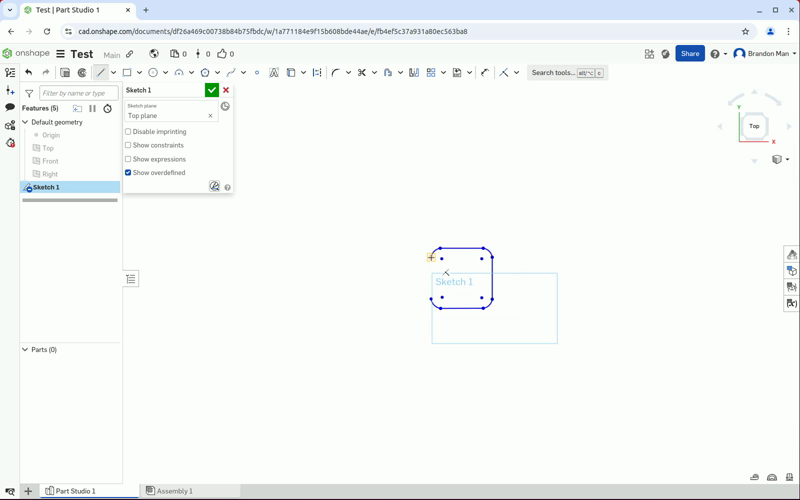
scroll(6)
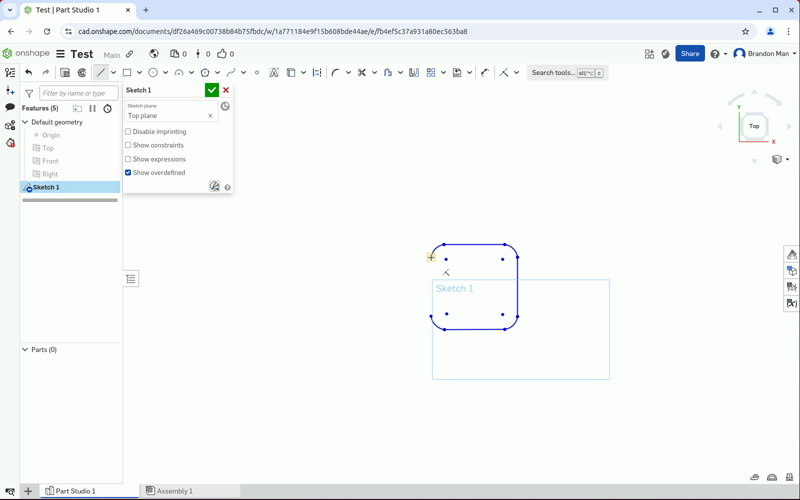
scroll(6)
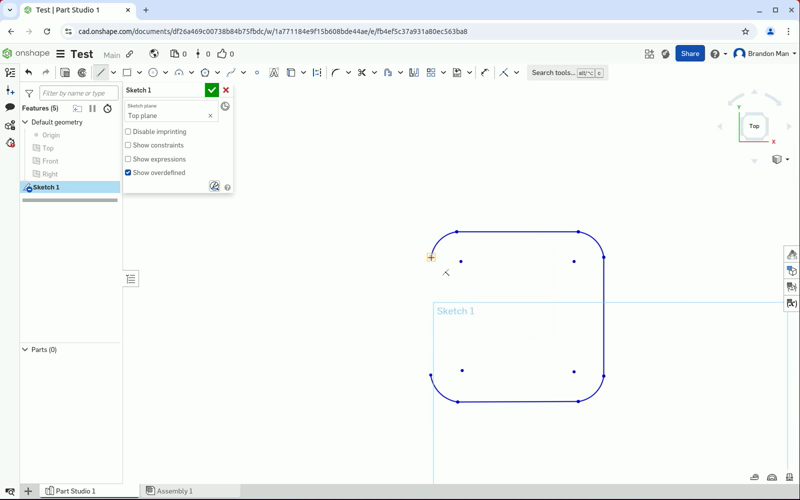
scroll(6)
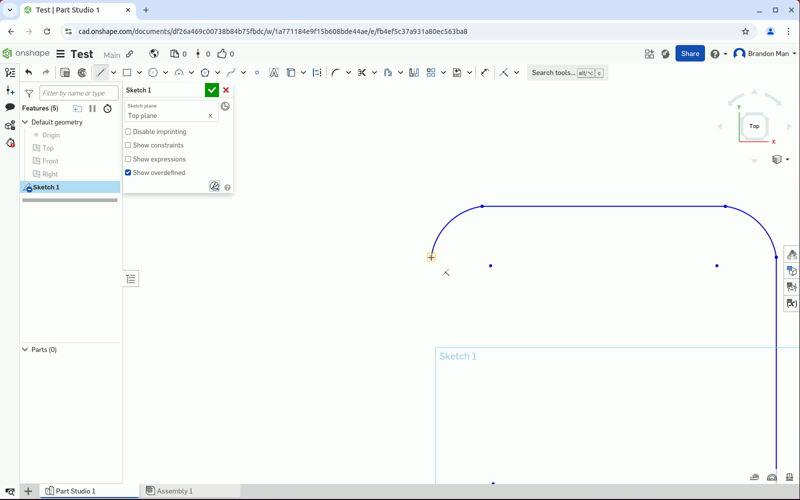
click(431, 257)
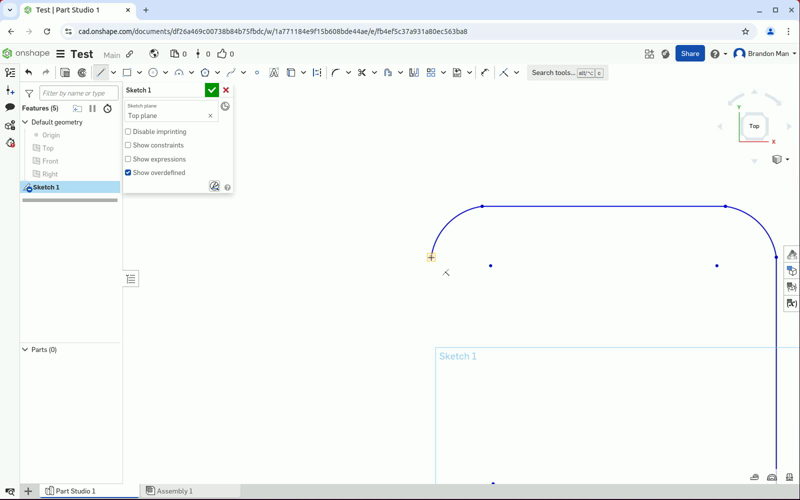
scroll(-6)
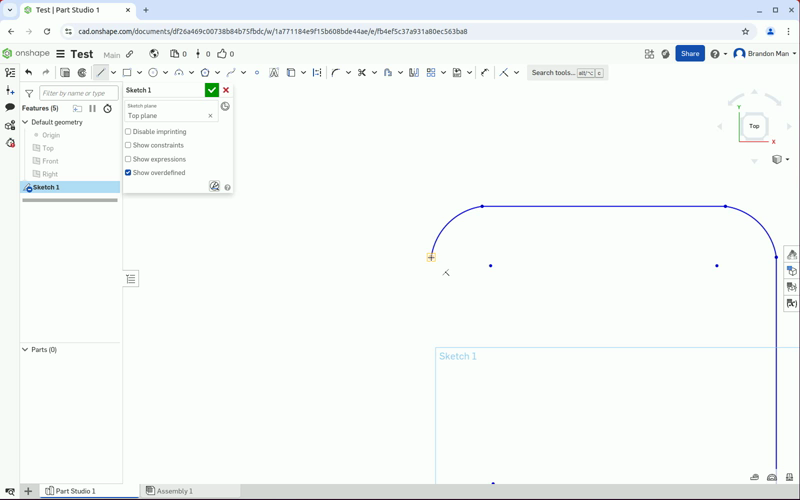
scroll(-6)
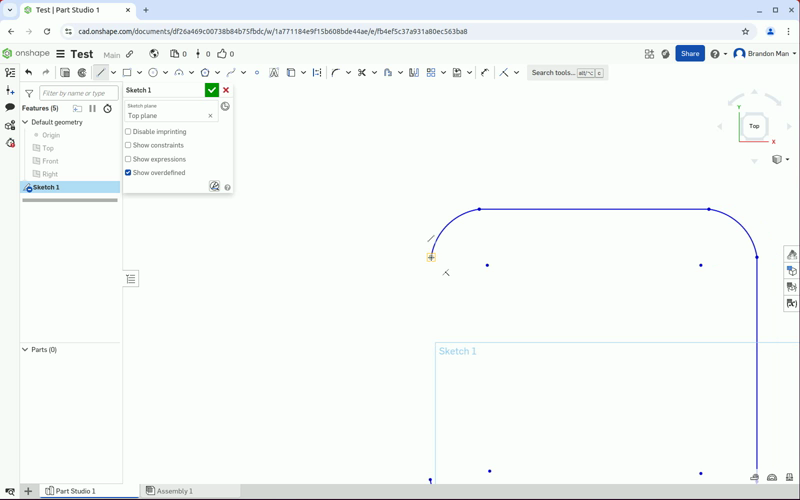
scroll(-6)
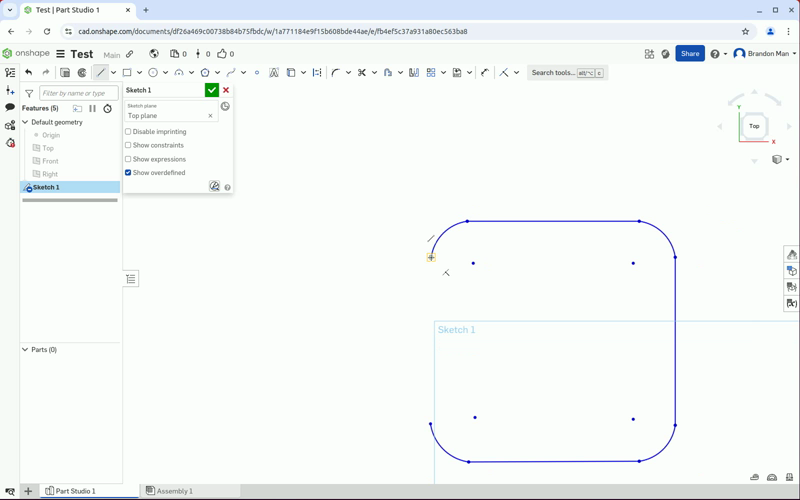
scroll(-6)
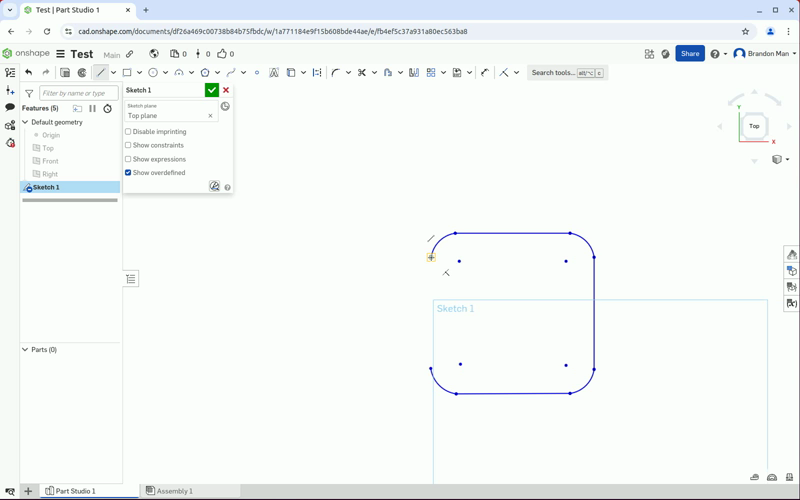
scroll(-6)
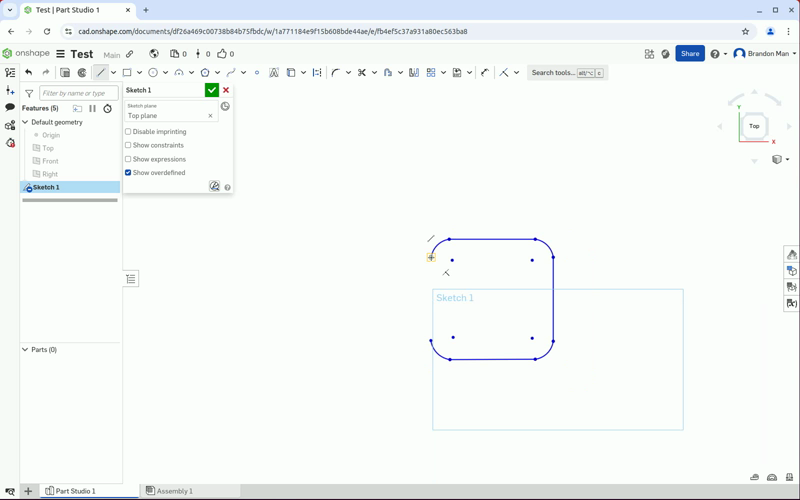
scroll(-6)
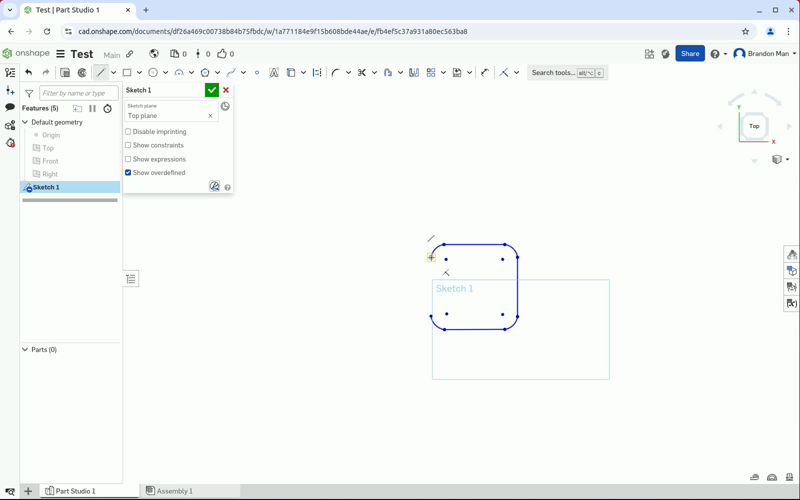
scroll(-6)
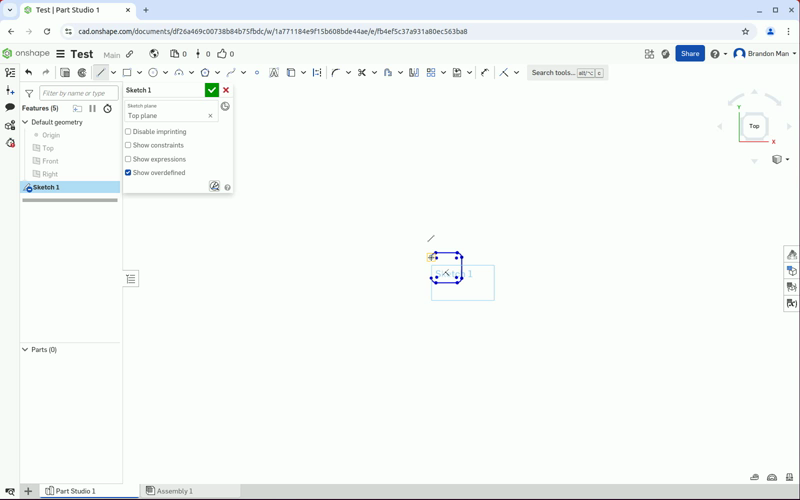
mouse_move(461, 257)
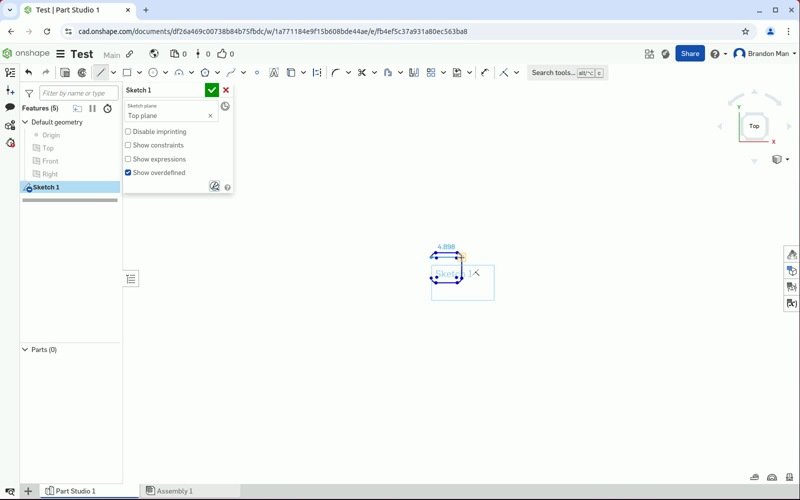
key_down(shift)
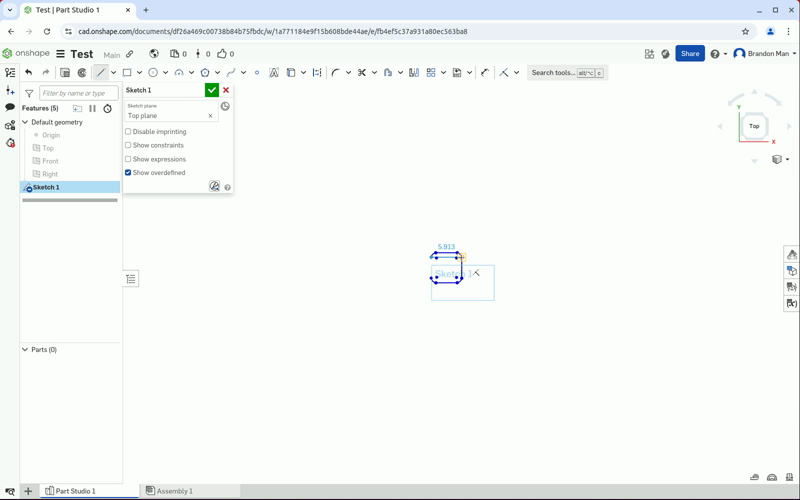
mouse_move(431, 278)
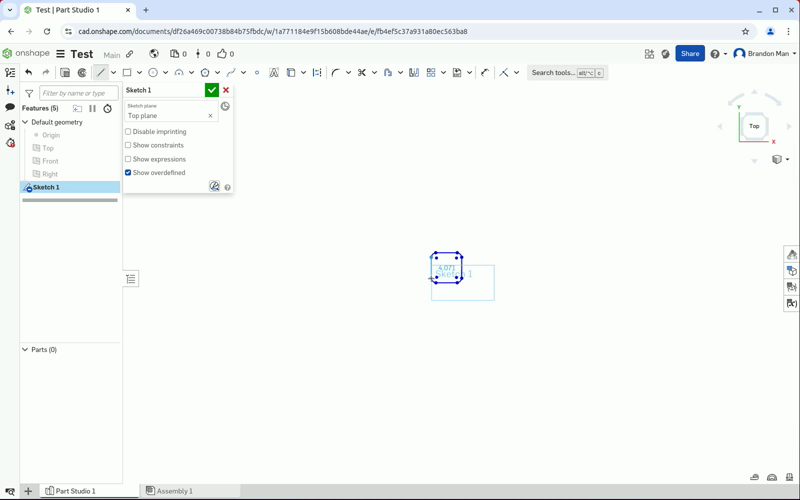
scroll(6)
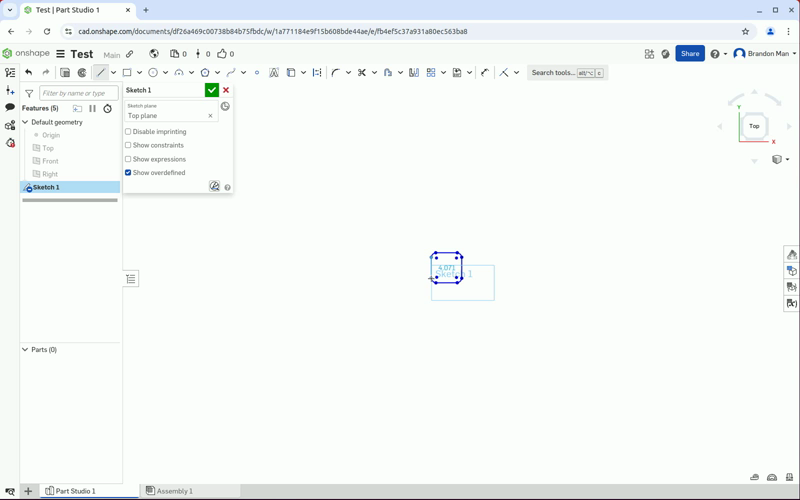
scroll(6)
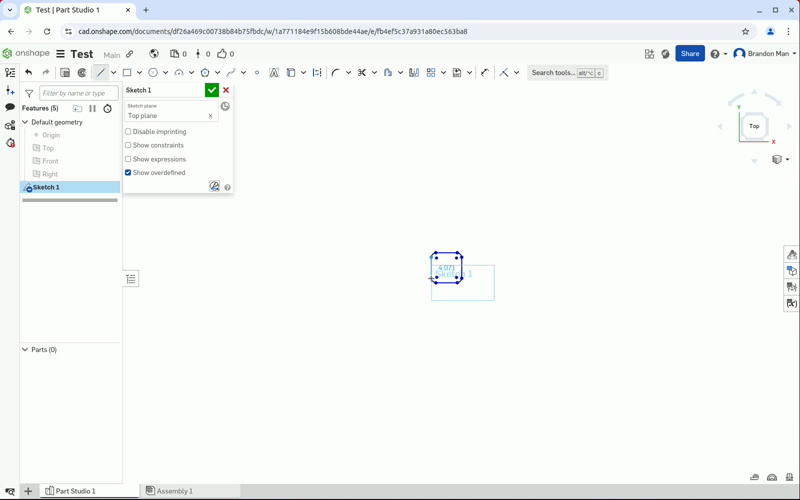
scroll(6)
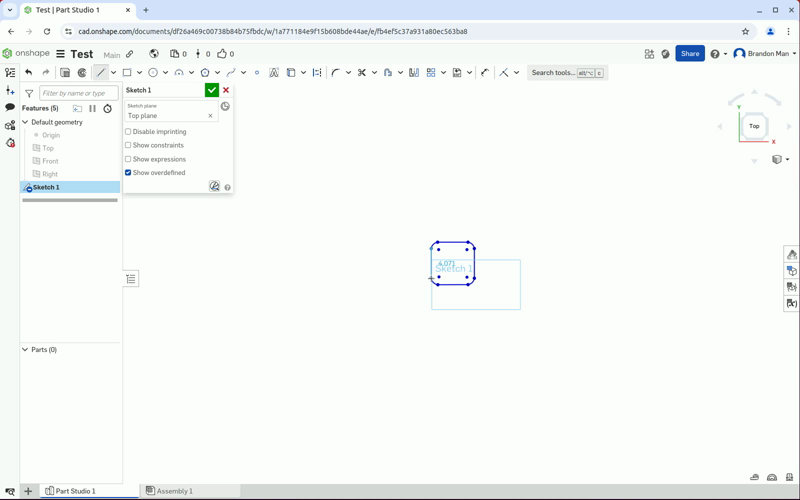
scroll(6)
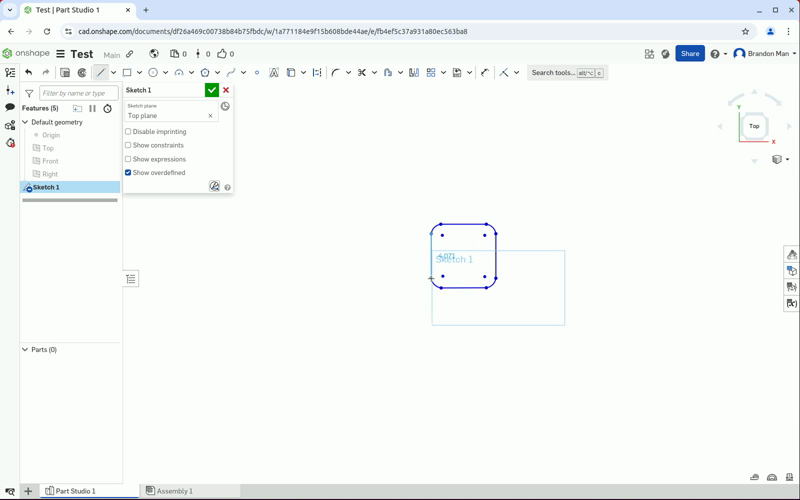
scroll(6)
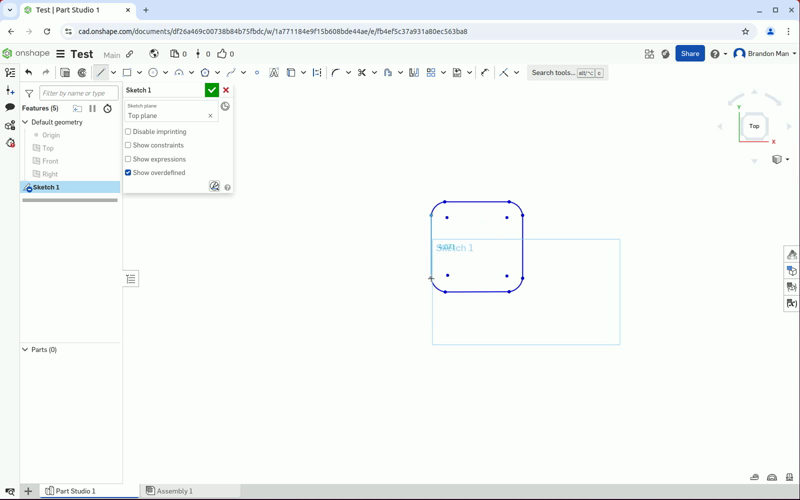
scroll(6)
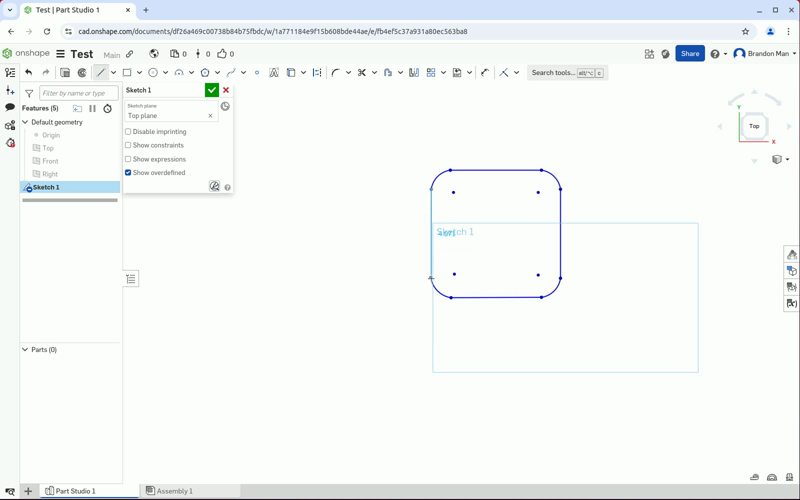
scroll(6)
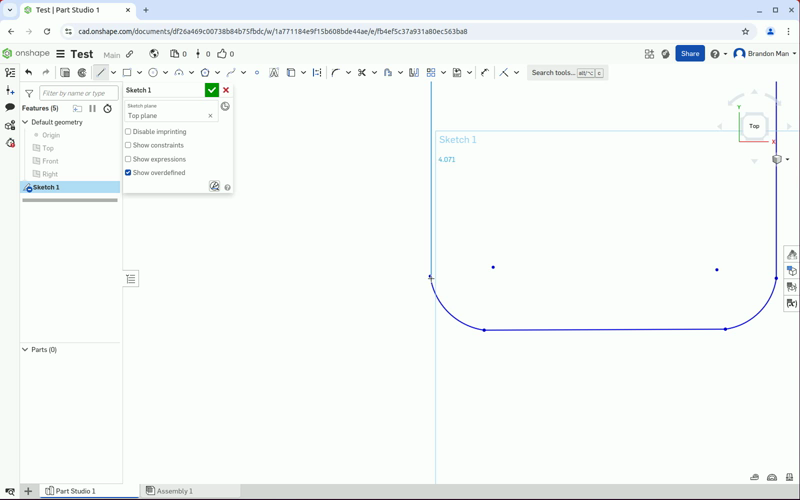
key_up(shift)
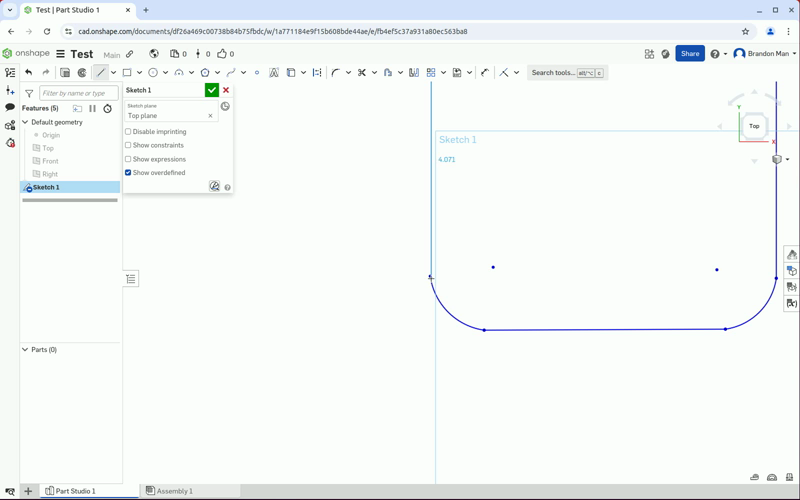
click(431, 278)
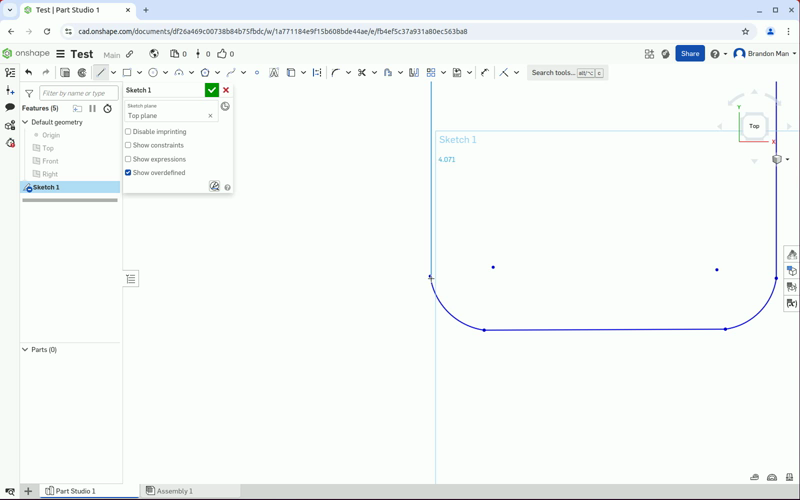
scroll(-6)
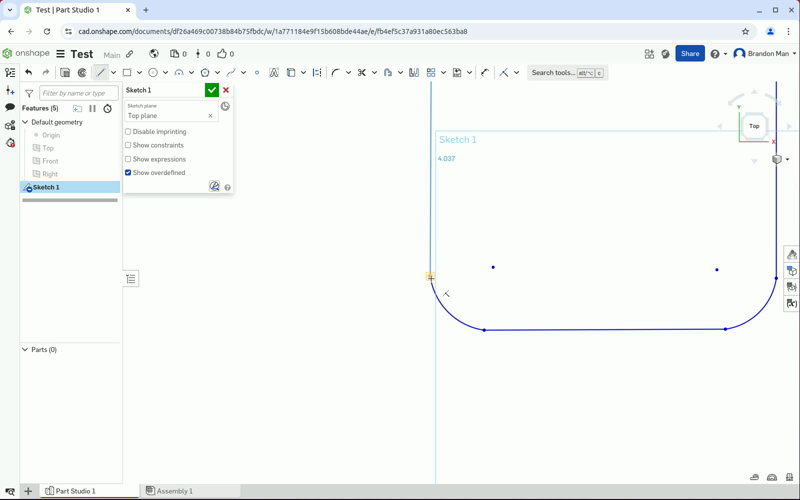
scroll(-6)
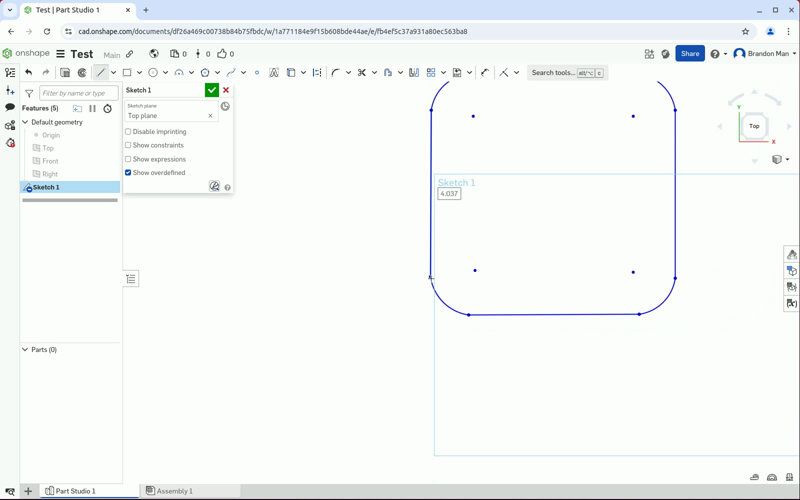
scroll(-6)
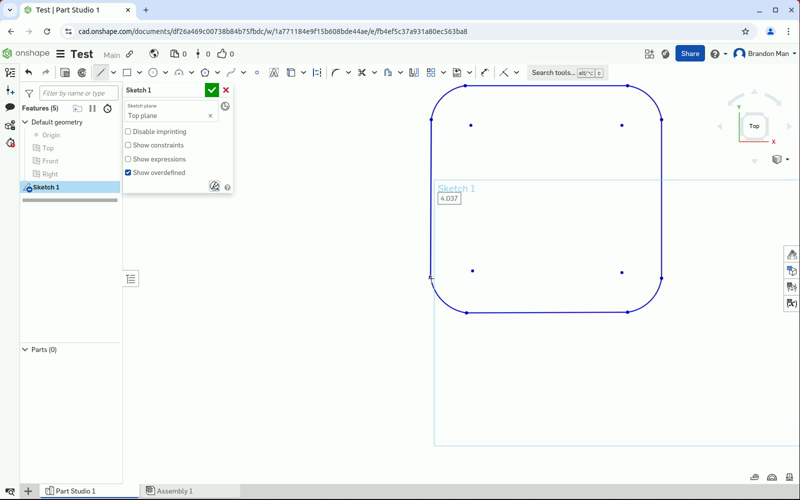
scroll(-6)
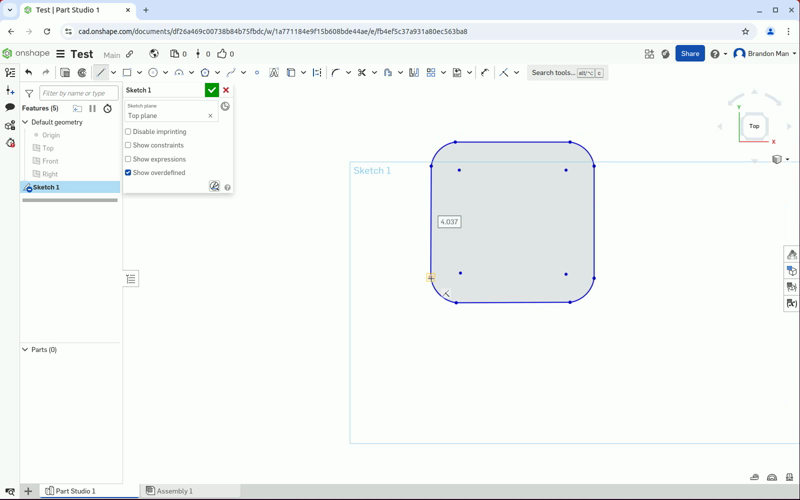
scroll(-6)
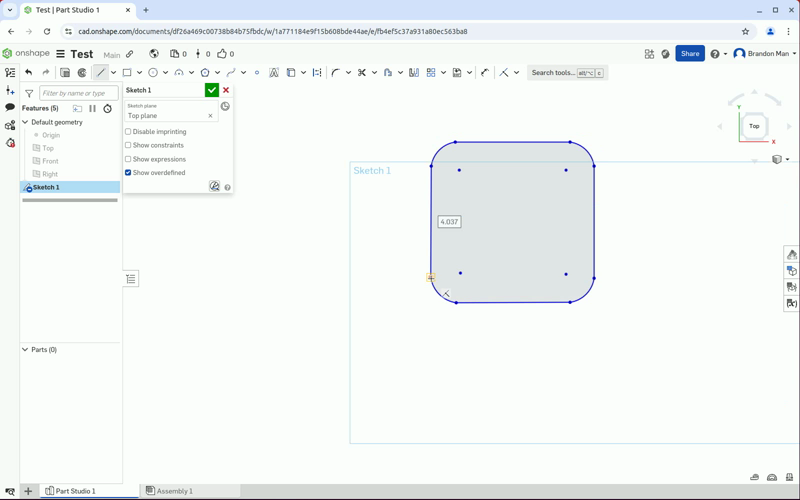
scroll(-6)
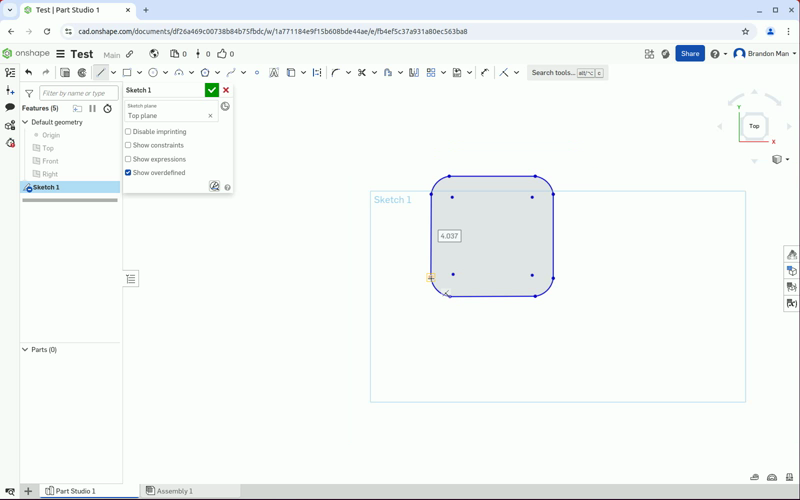
scroll(-6)
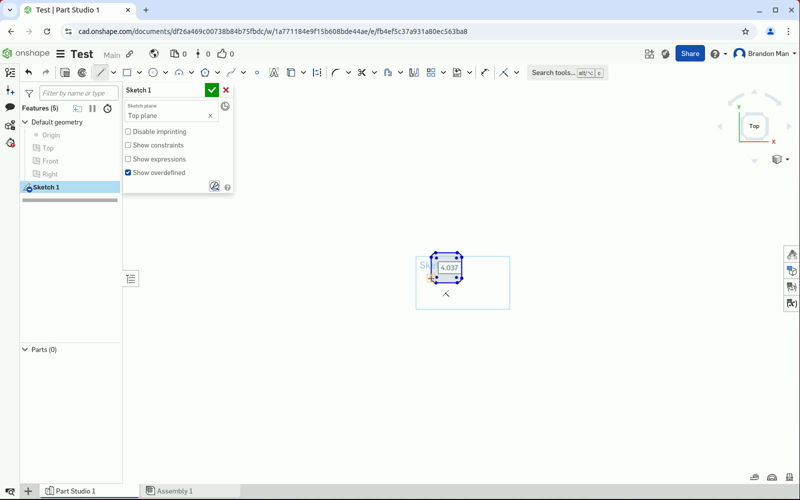
key(esc)
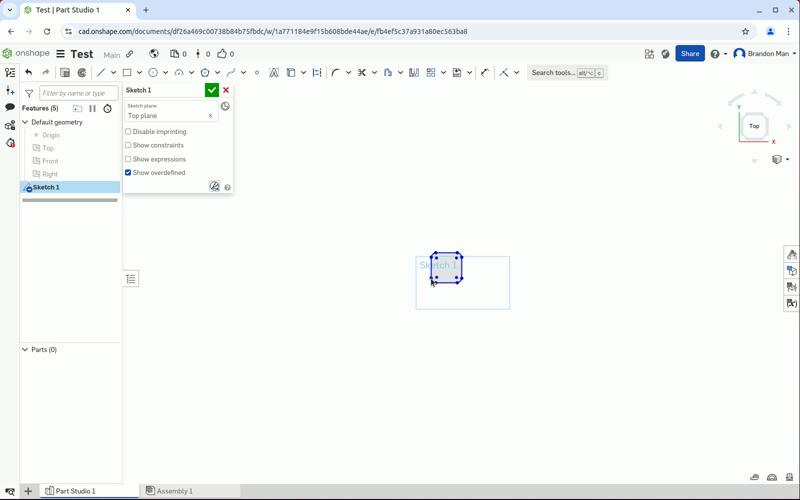
mouse_move(460, 257)
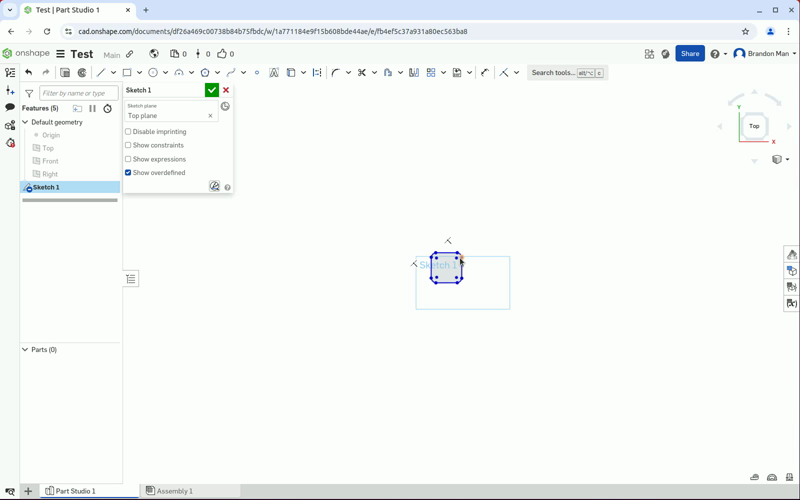
scroll(6)
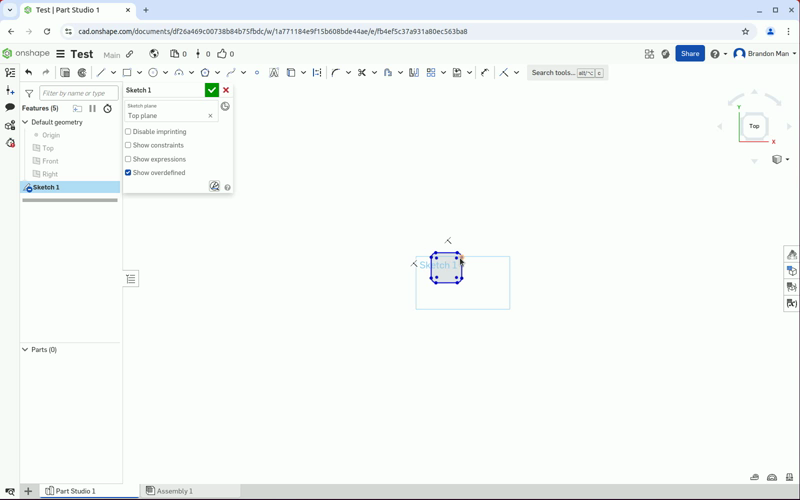
scroll(6)
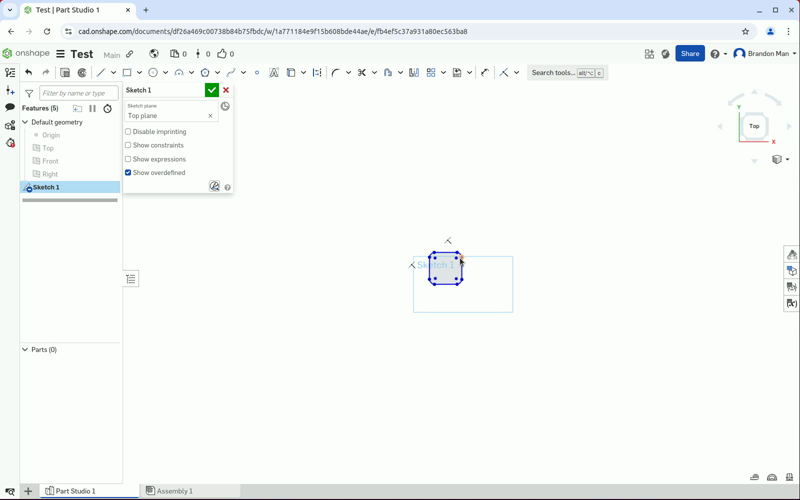
scroll(6)
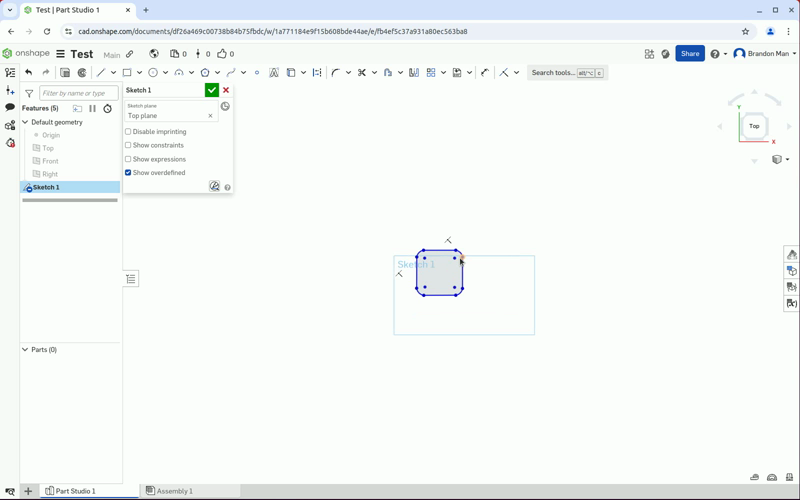
scroll(6)
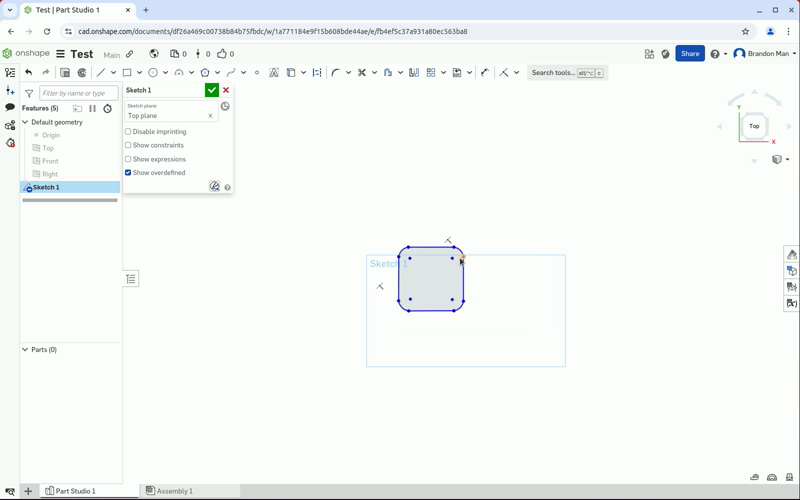
scroll(6)
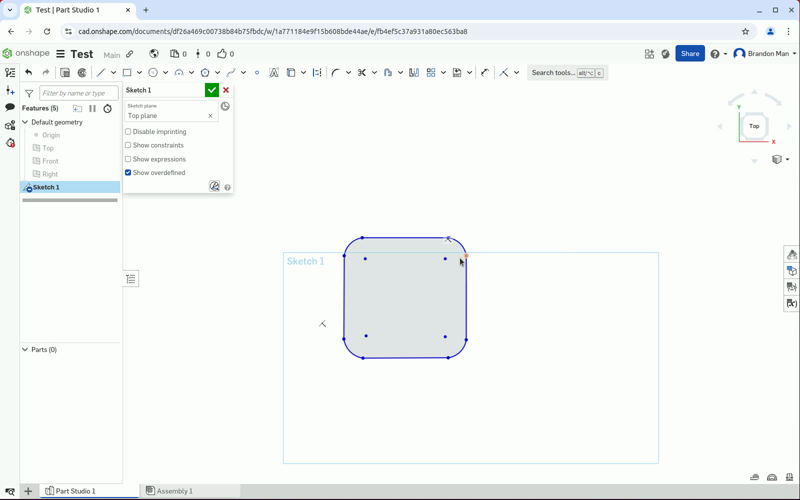
scroll(6)
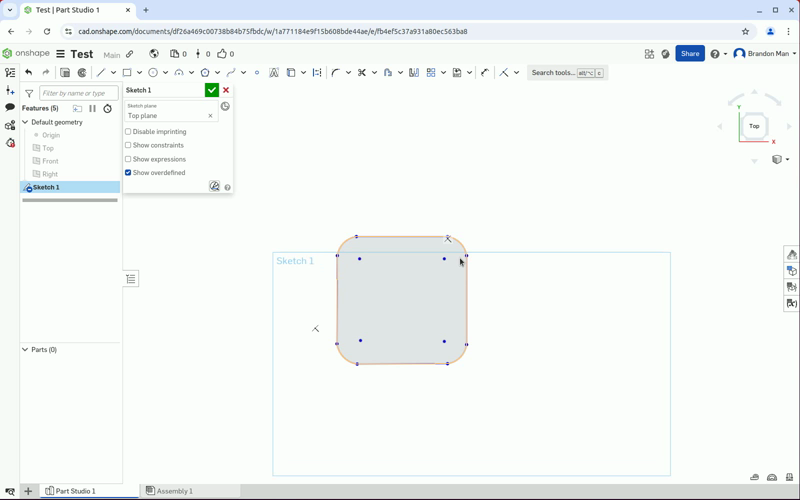
scroll(6)
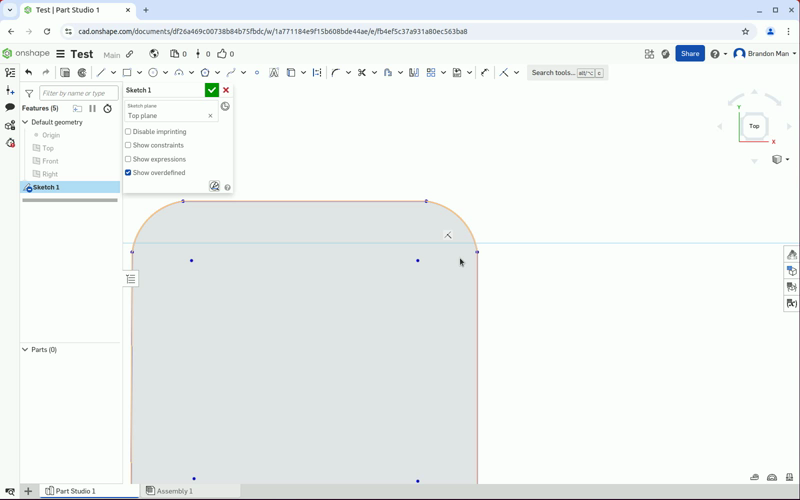
click(460, 257)
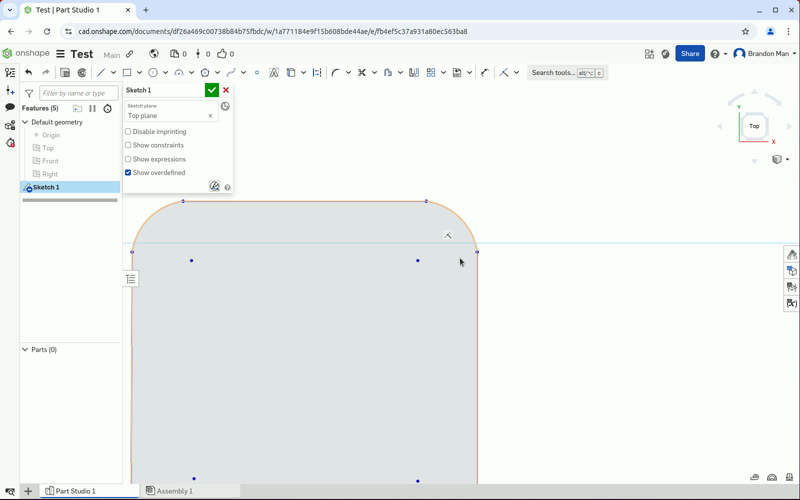
scroll(-6)
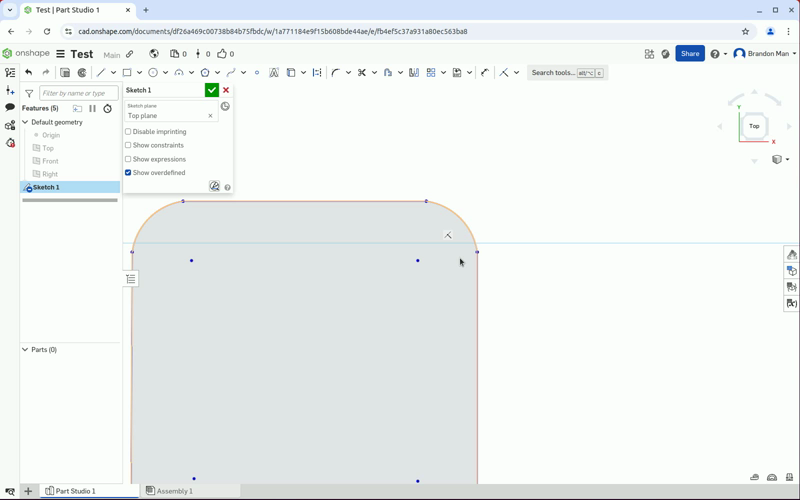
scroll(-6)
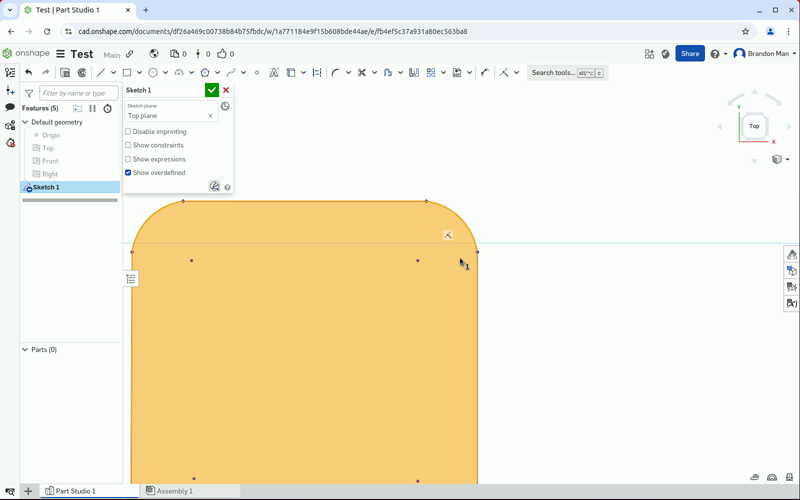
scroll(-6)
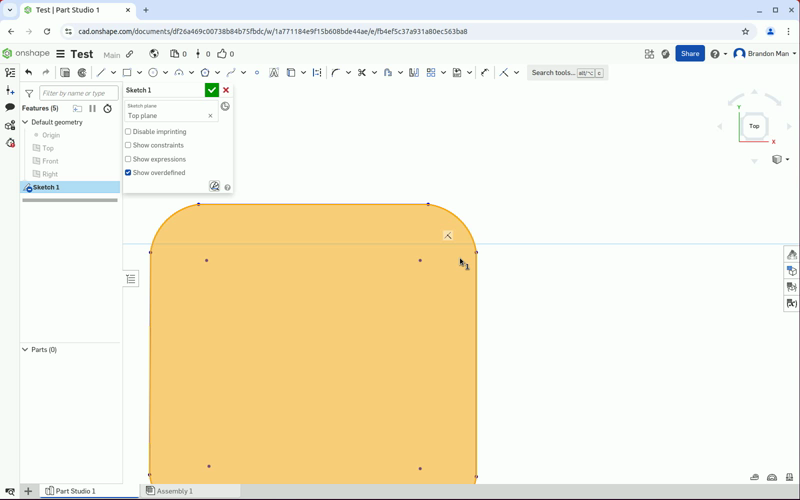
scroll(-6)
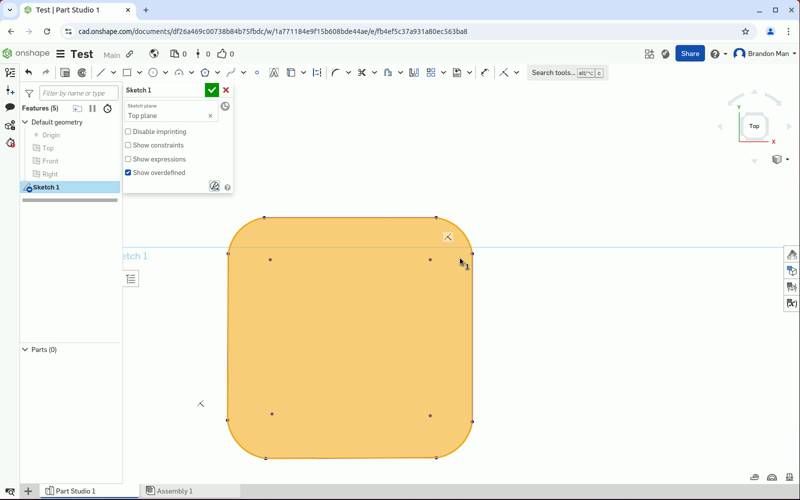
scroll(-6)
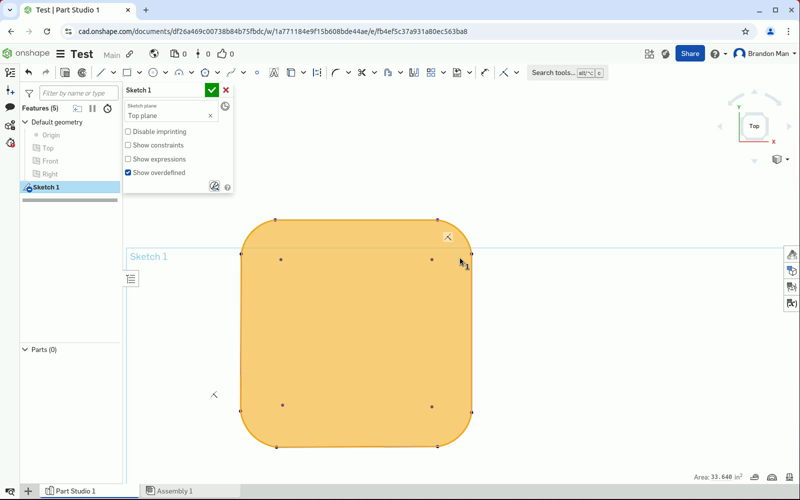
scroll(-6)
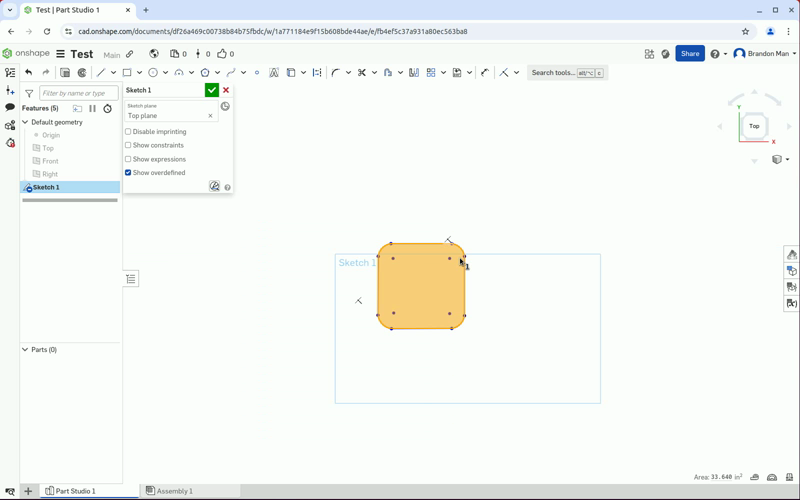
scroll(-6)
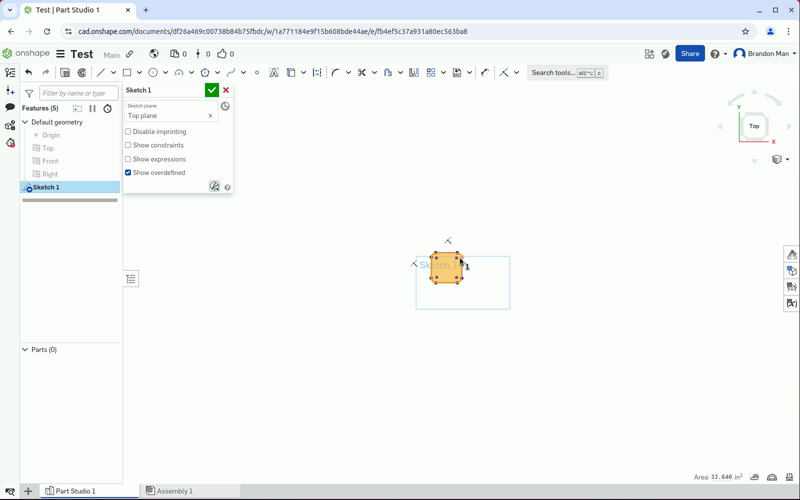
mouse_move(73, 352)
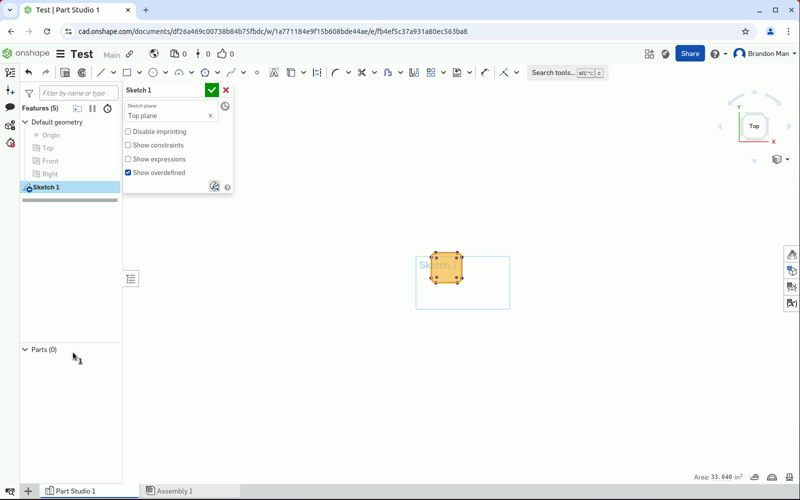
key(shift+y)
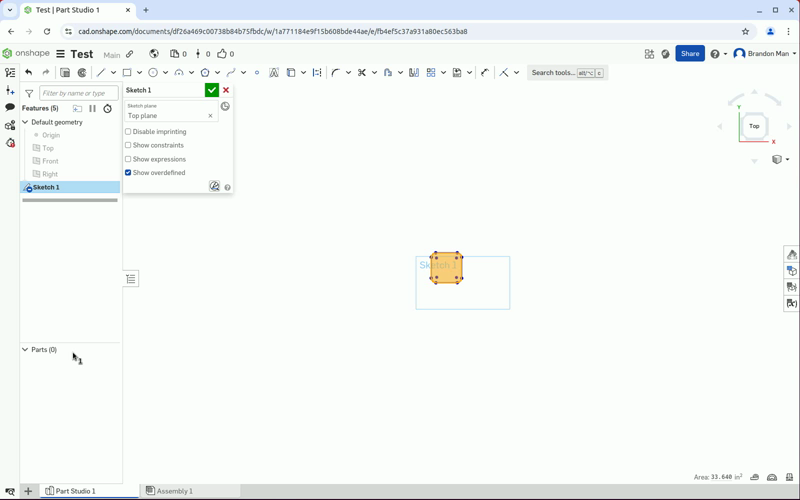
key(shift+e)
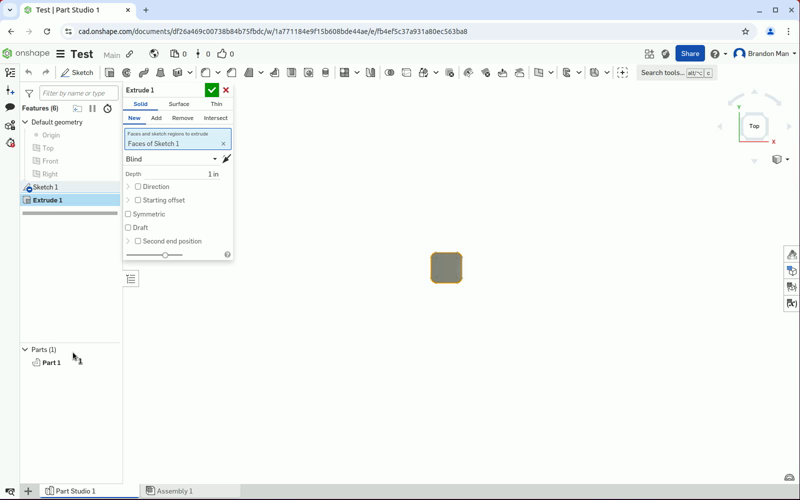
mouse_move(143, 106)
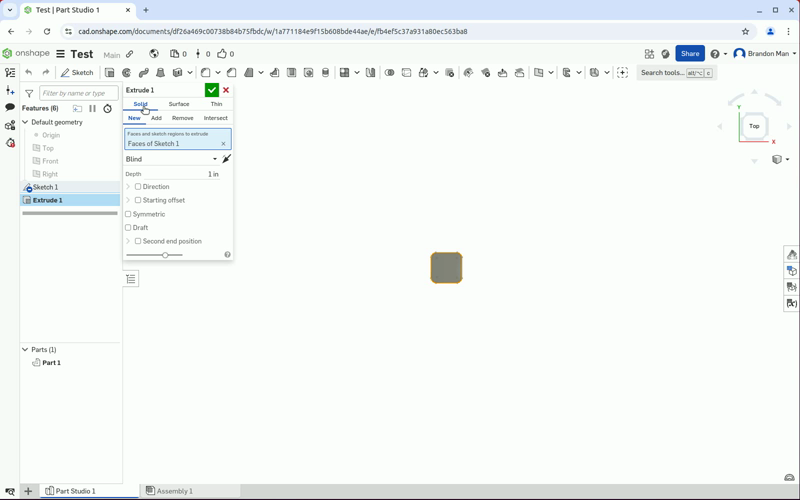
click(143, 106)
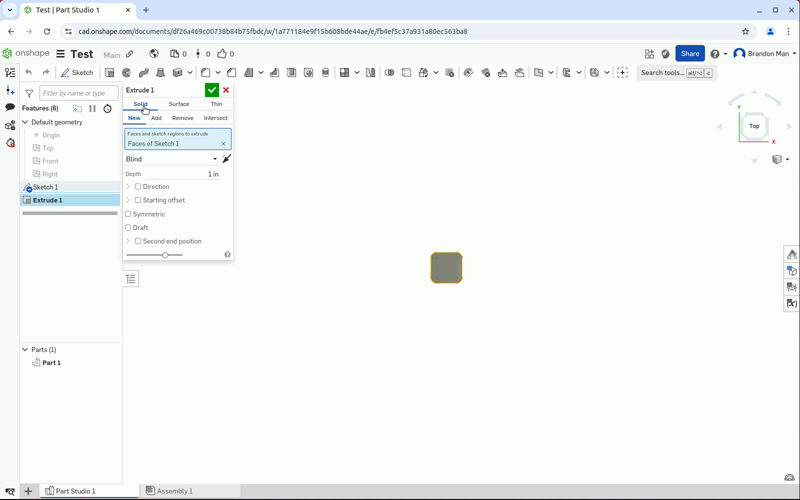
mouse_move(137, 120)
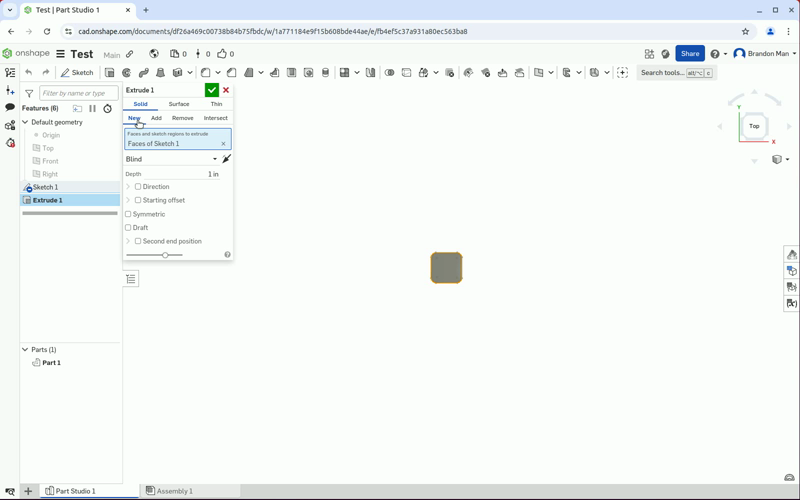
click(137, 120)
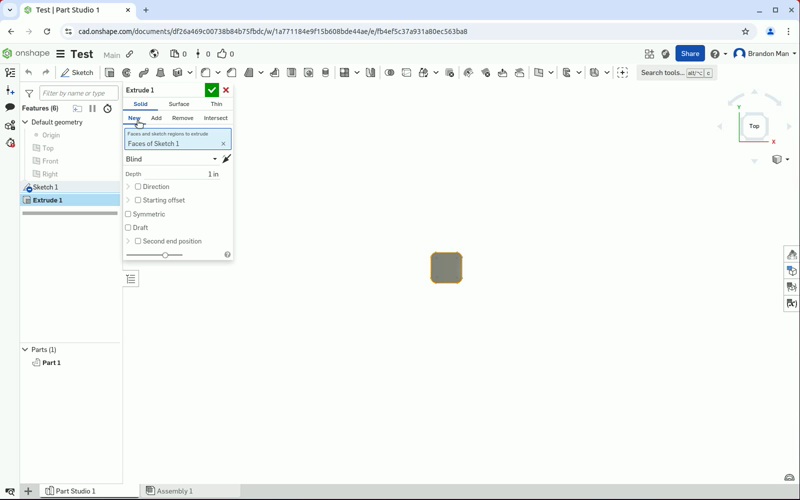
key(tab, 4)
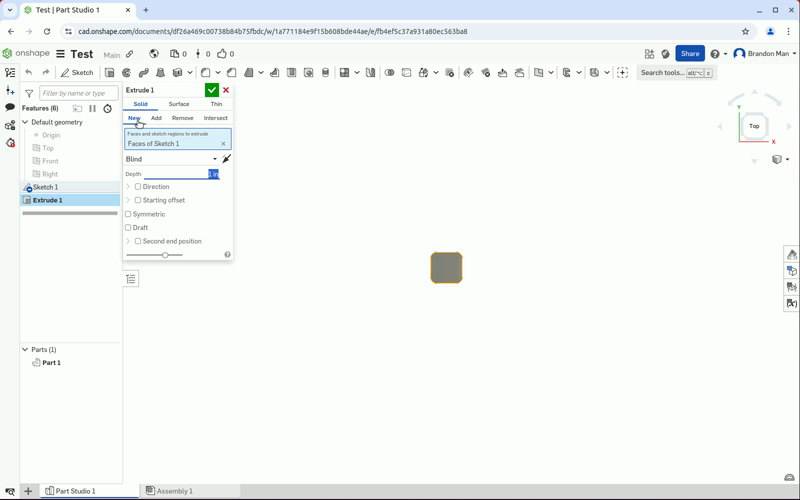
text(-23.59)
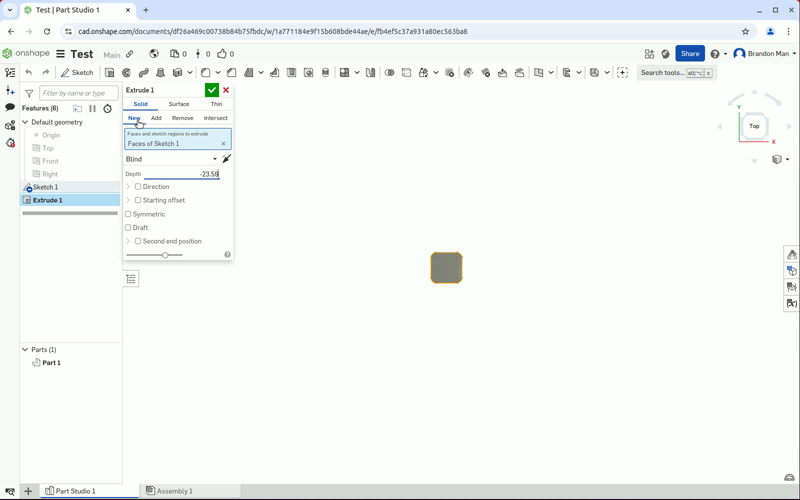
key(enter)
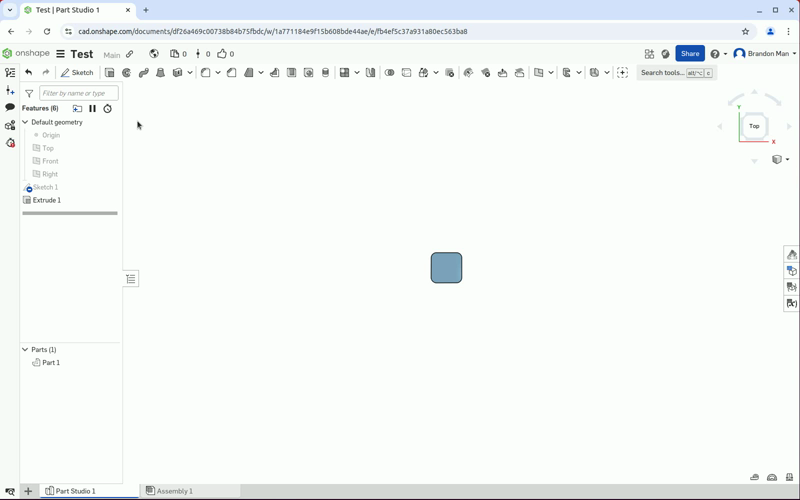
key(shift+h)
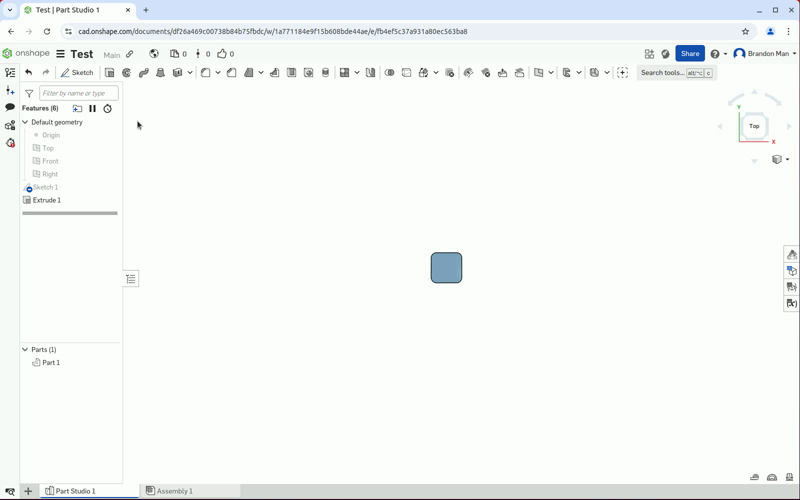
key(shift+h)
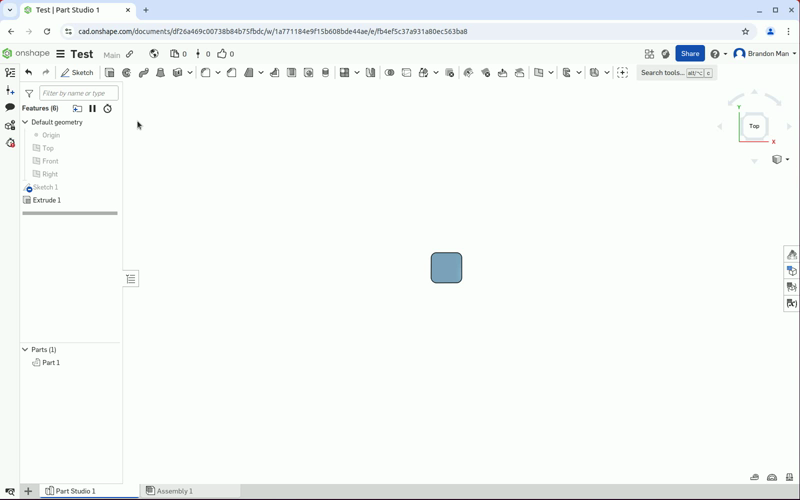
mouse_move(73, 189)
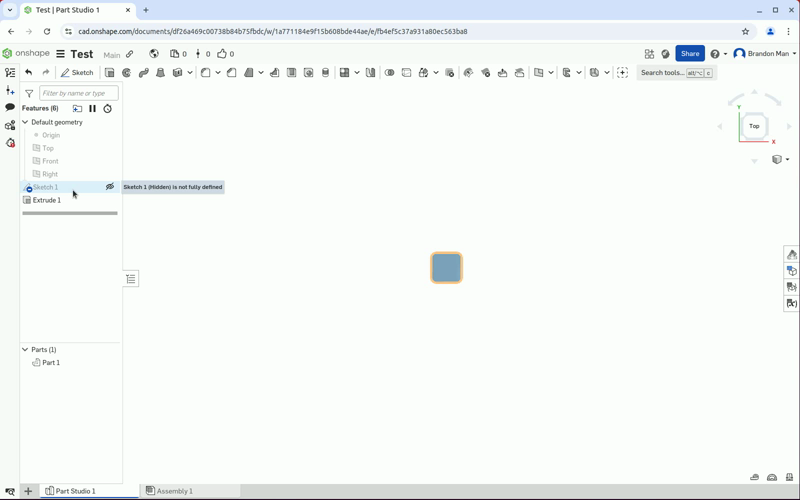
click(73, 189)
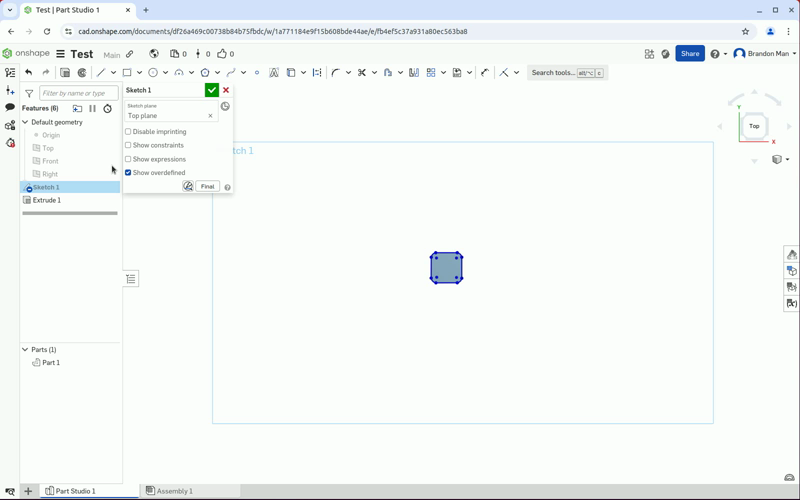
mouse_move(229, 92)
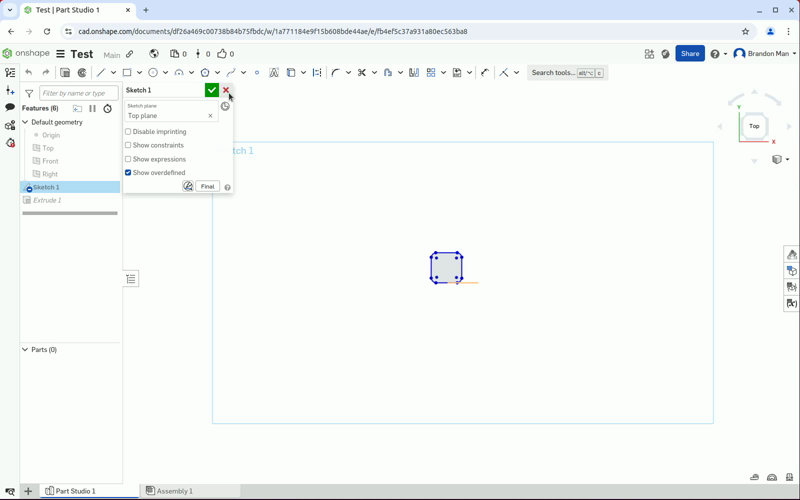
click(229, 92)
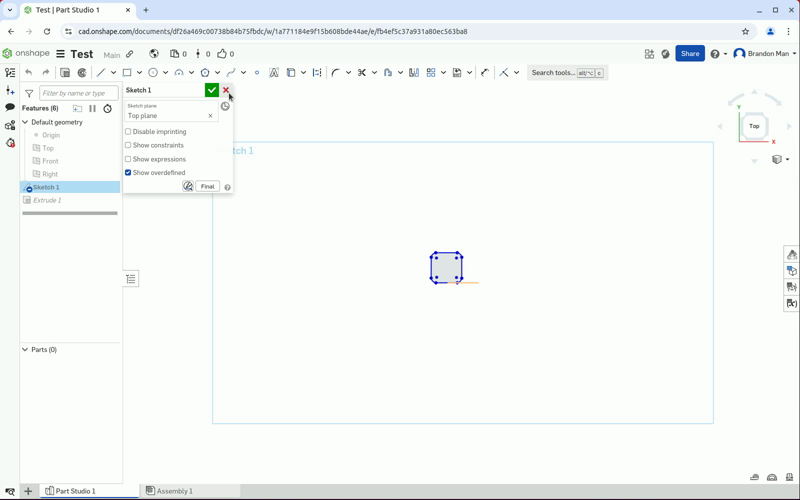
mouse_move(73, 352)
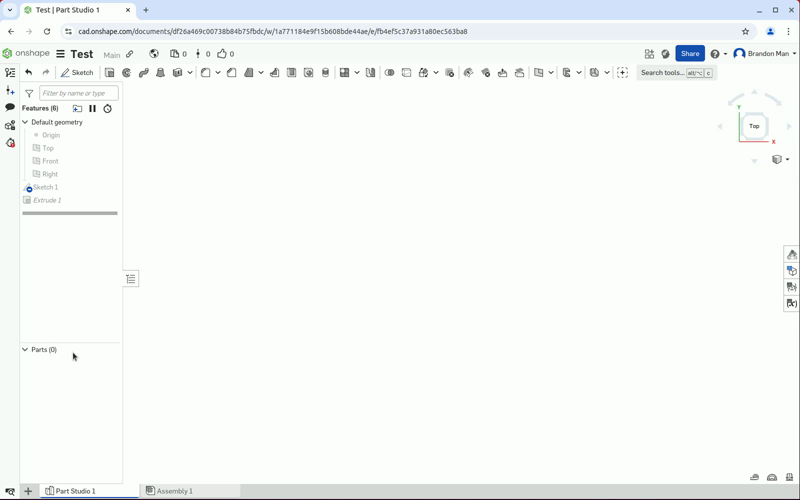
key(y)
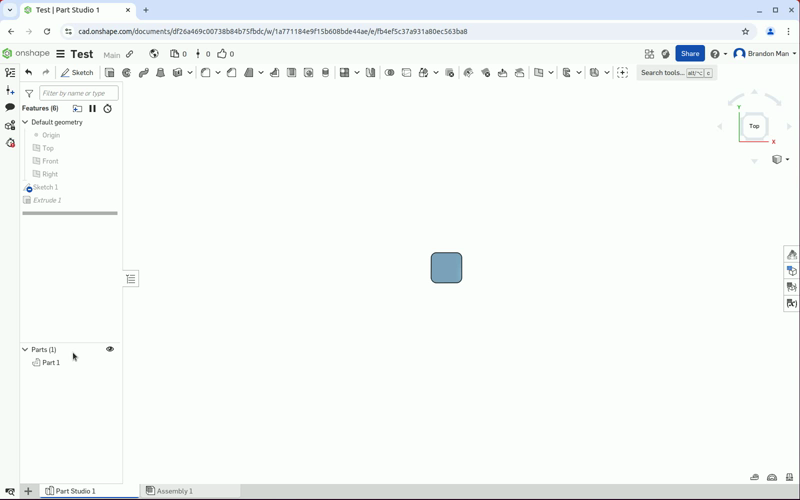
key(shift+p)
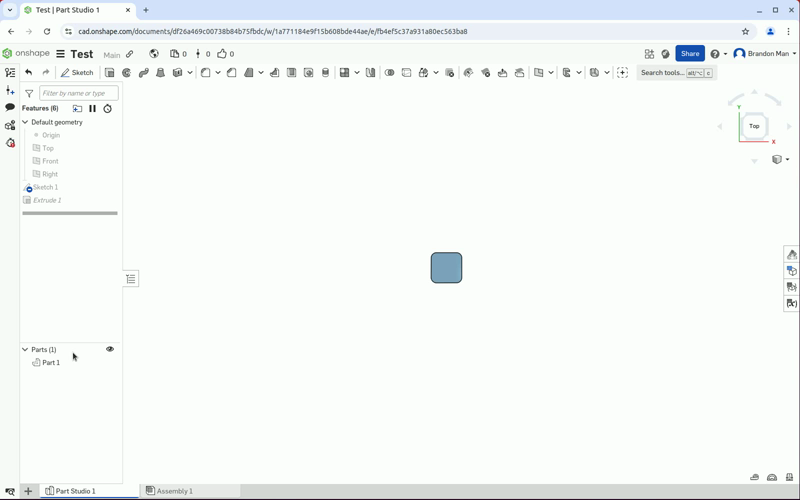
key(space)
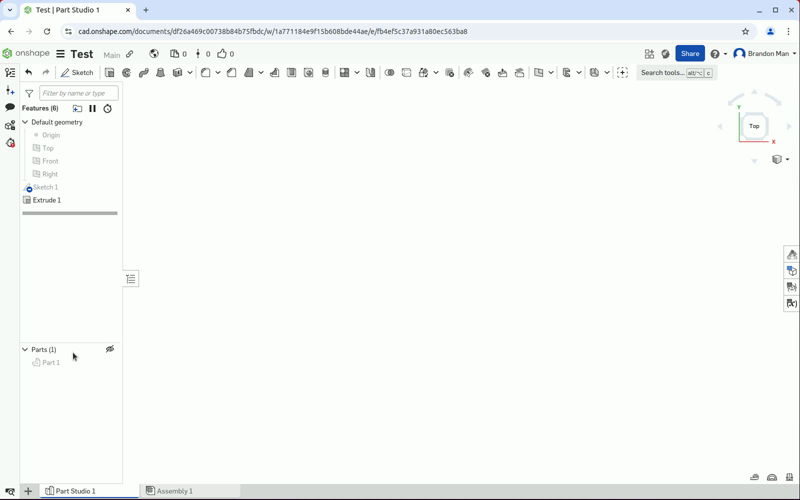
key_down(shift)
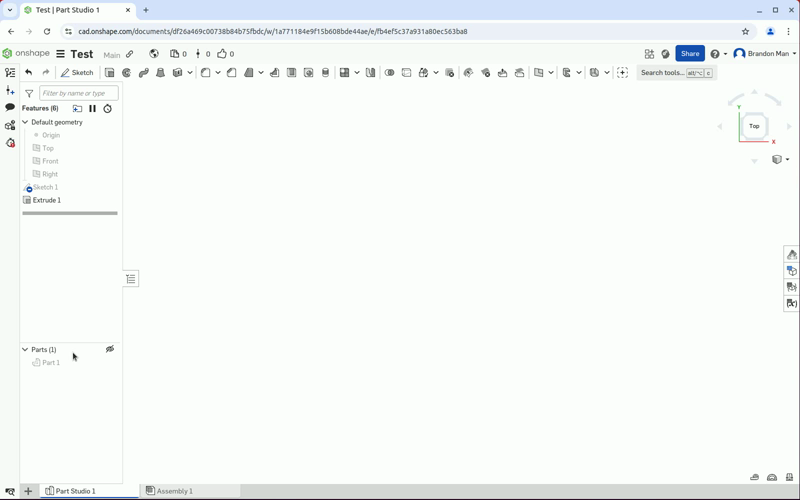
key(up)
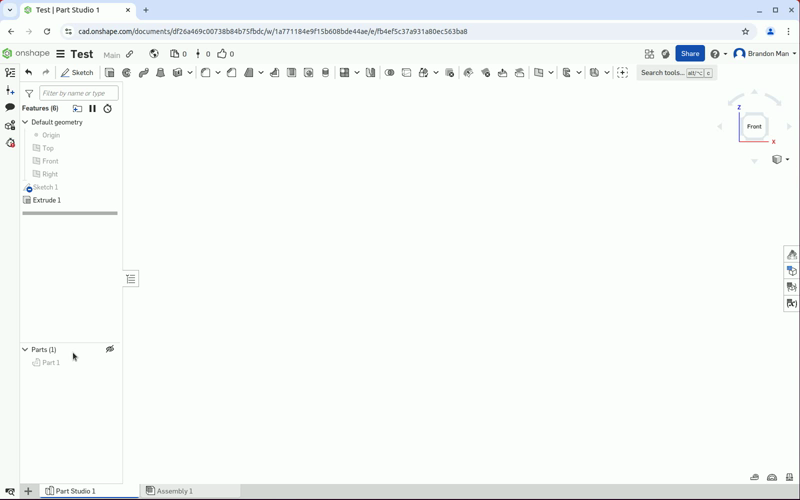
key_up(shift)
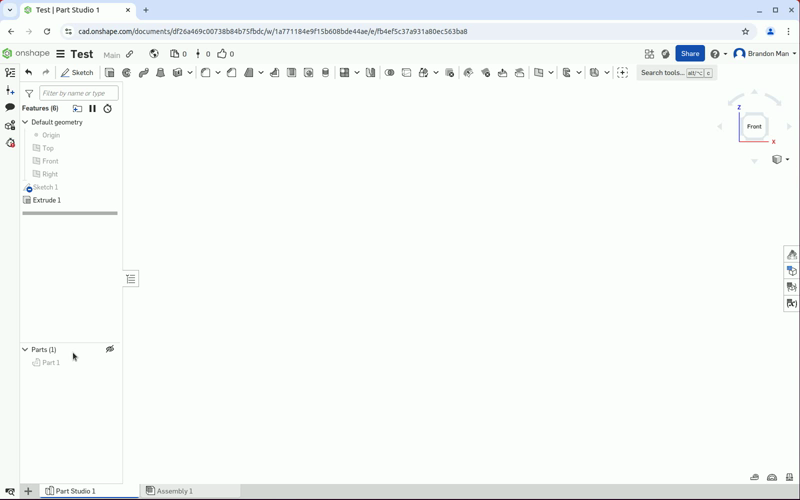
key(space)
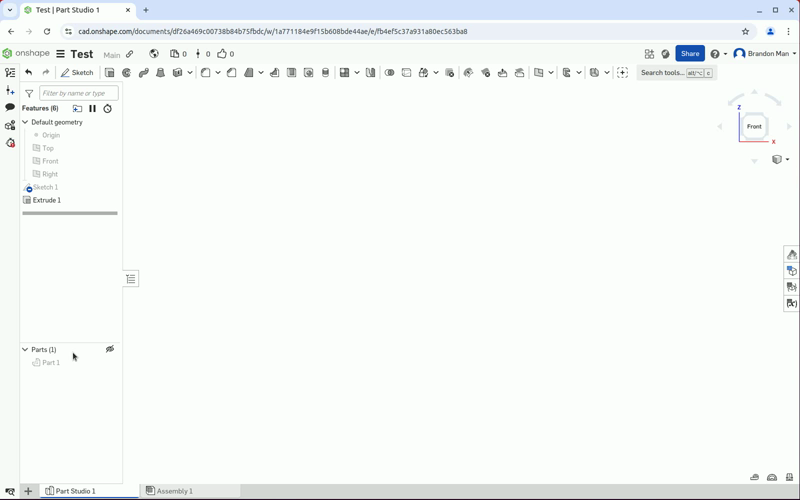
key_down(shift)
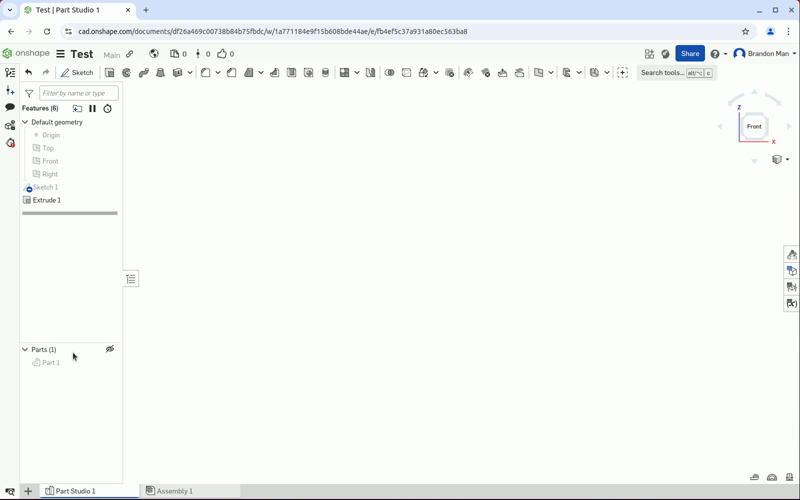
key(left)
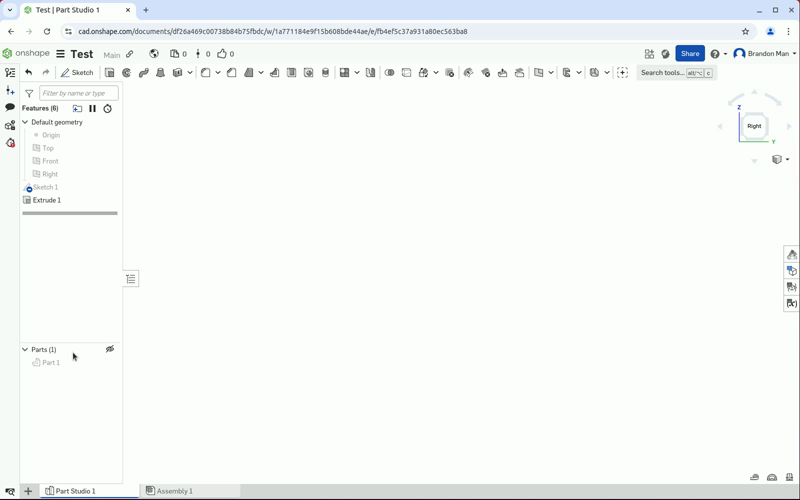
key_up(shift)
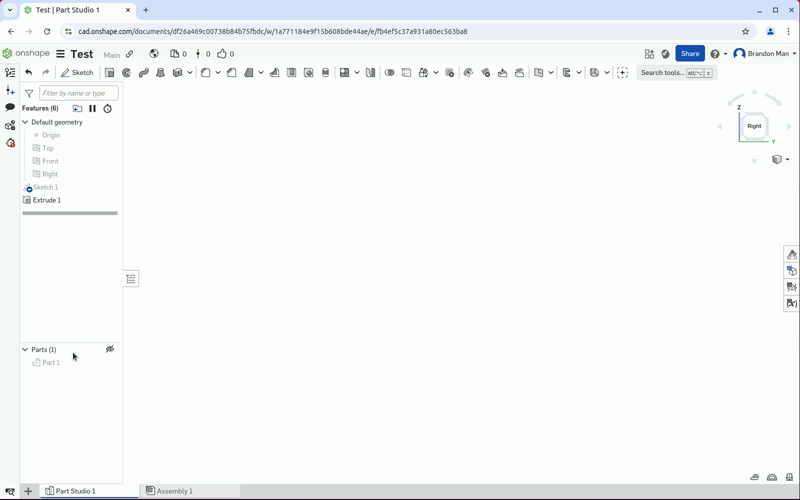
mouse_move(73, 352)
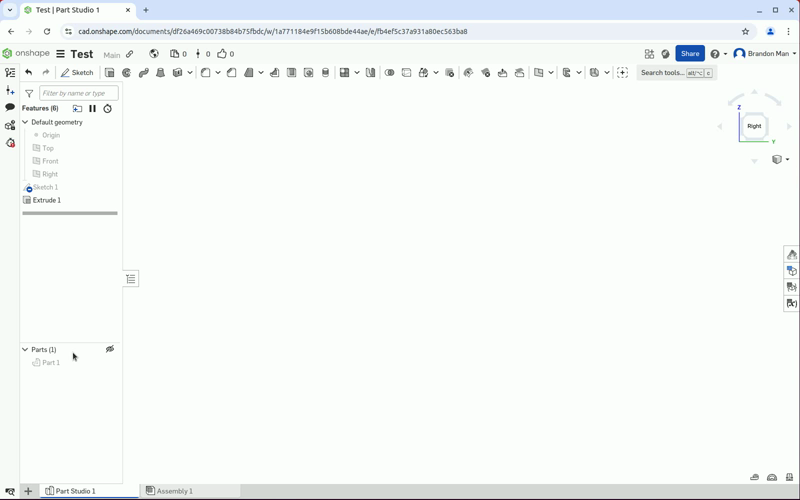
key(shift+y)
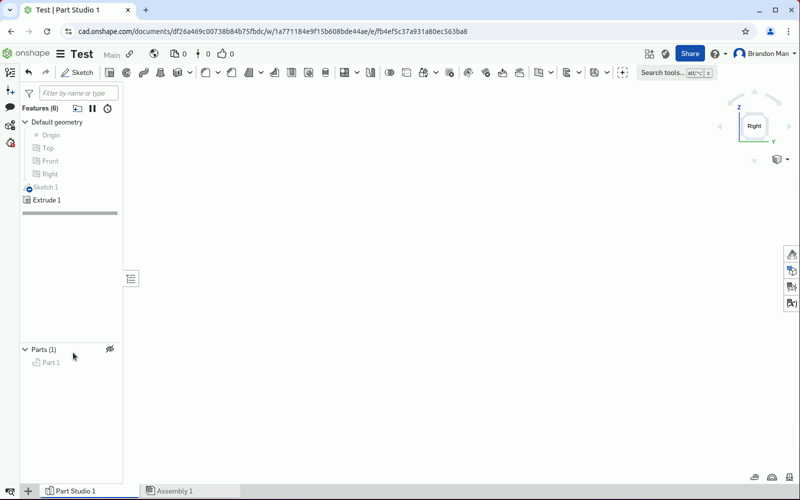
key(shift+s)
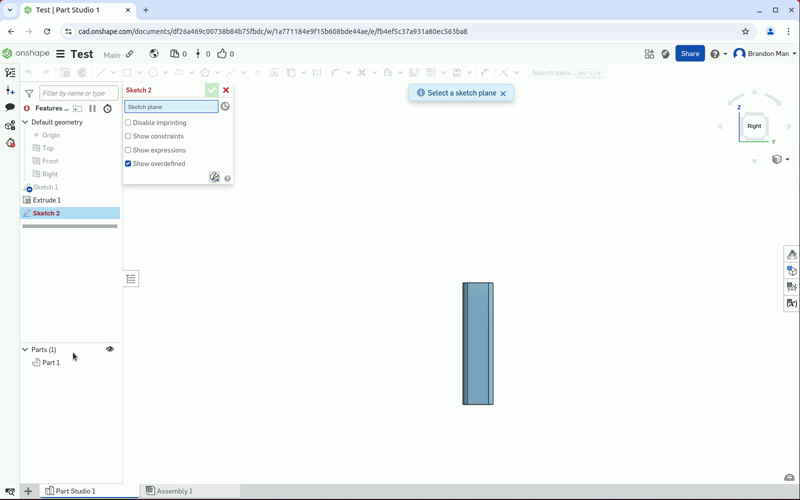
mouse_move(73, 176)
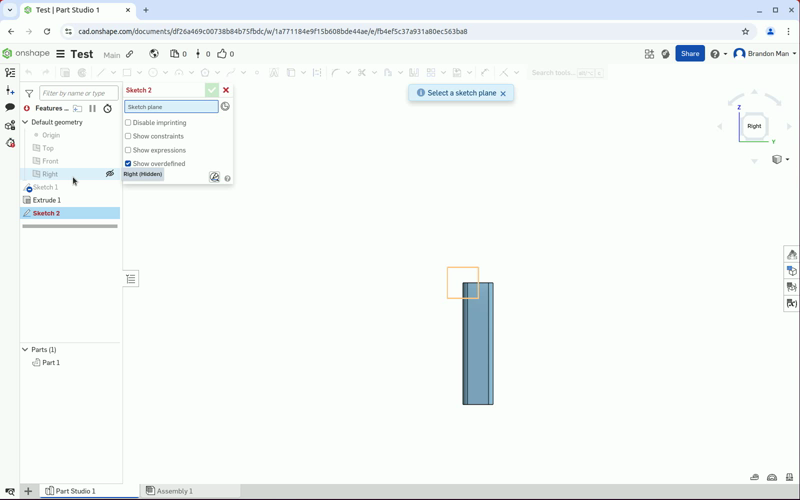
click(73, 176)
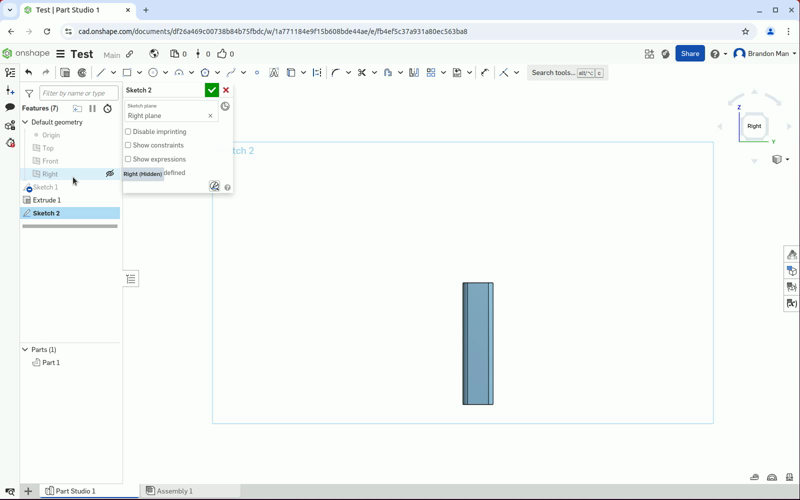
mouse_move(73, 352)
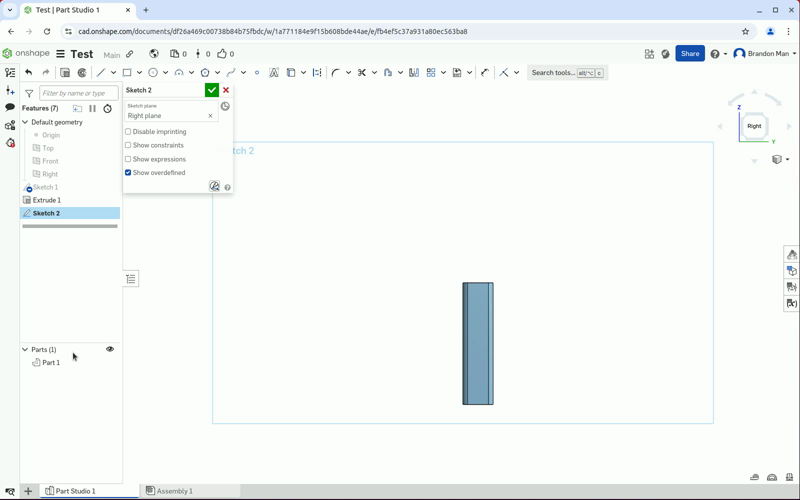
key(y)
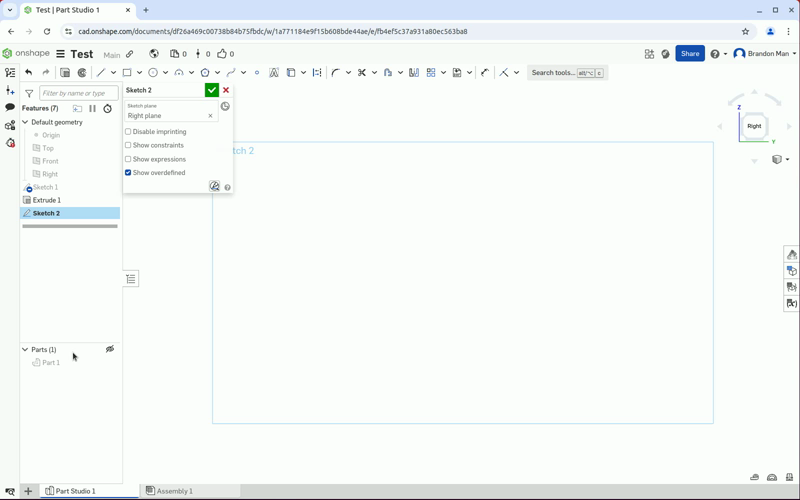
key(l)
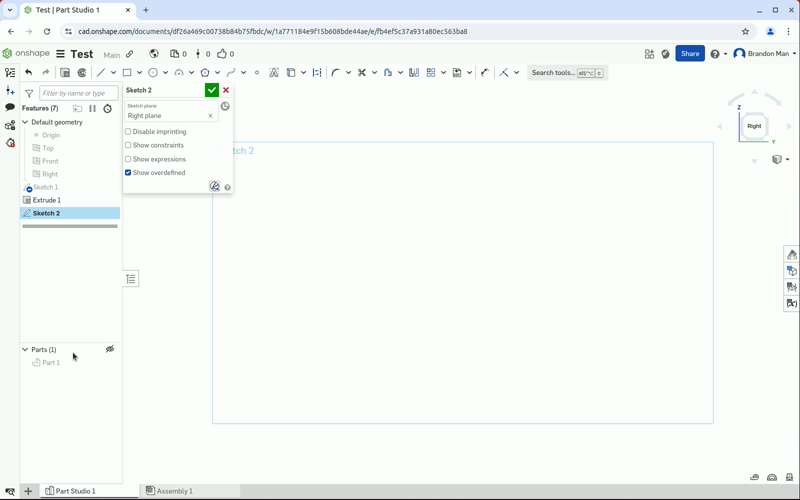
key_down(shift)
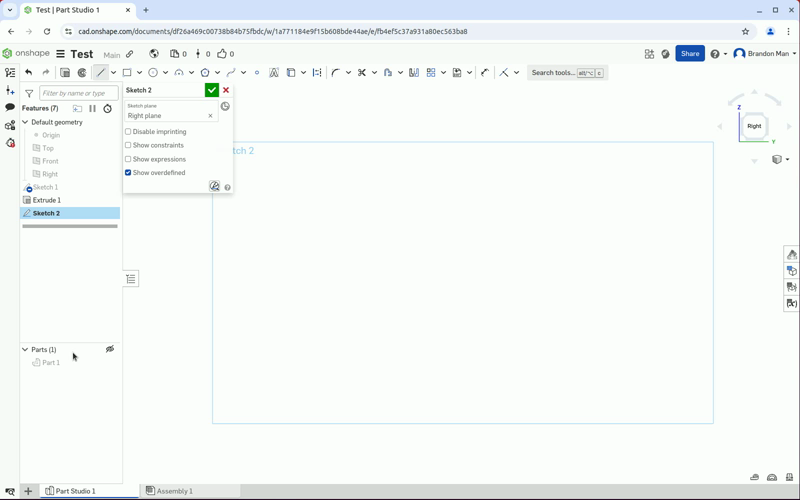
mouse_move(454, 407)
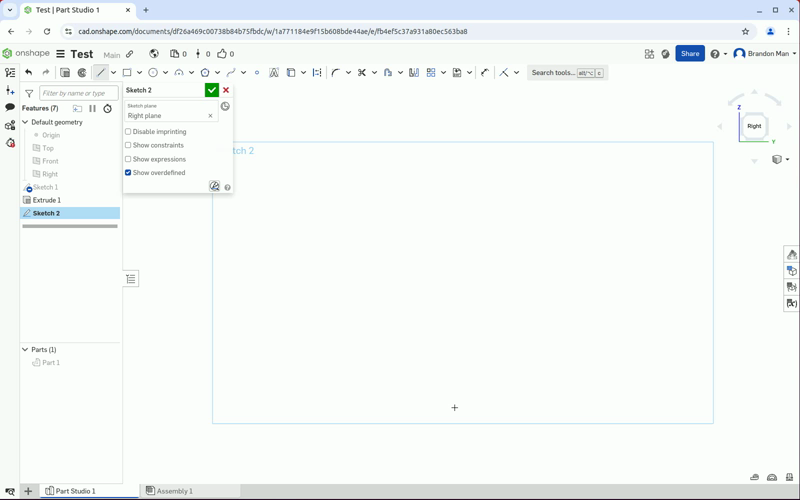
click(454, 407)
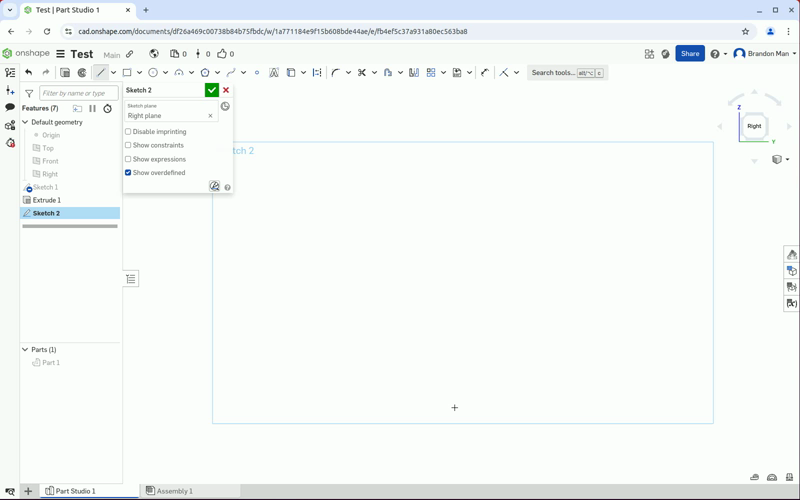
key_up(shift)
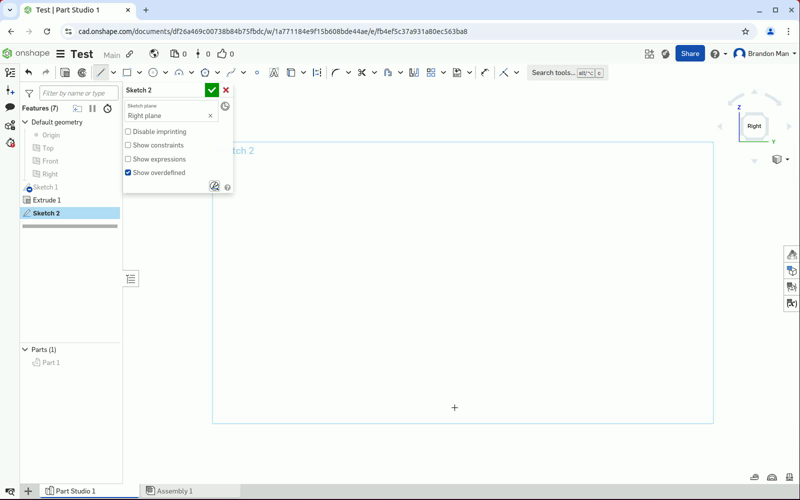
key_down(shift)
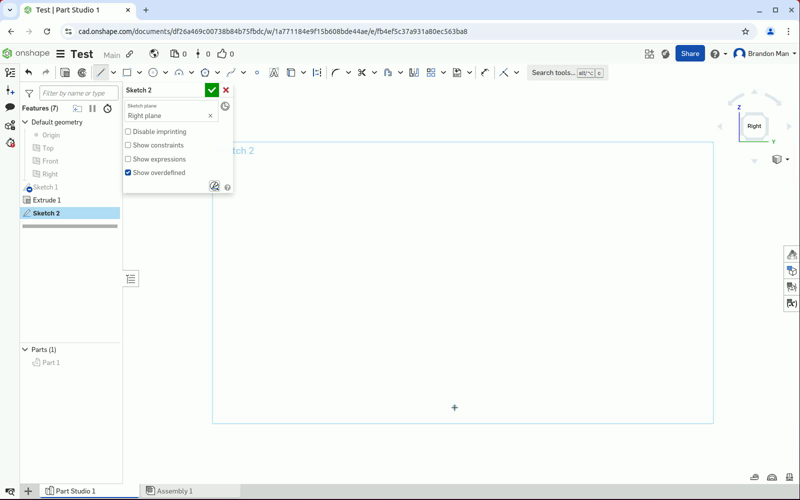
mouse_move(530, 407)
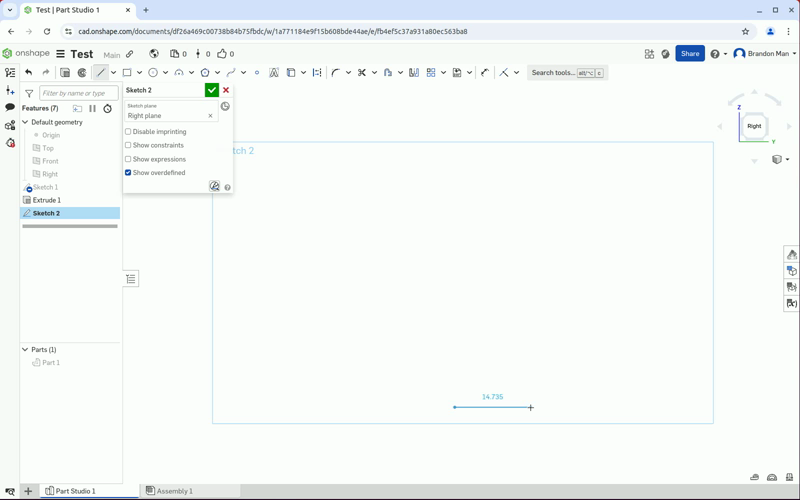
click(530, 407)
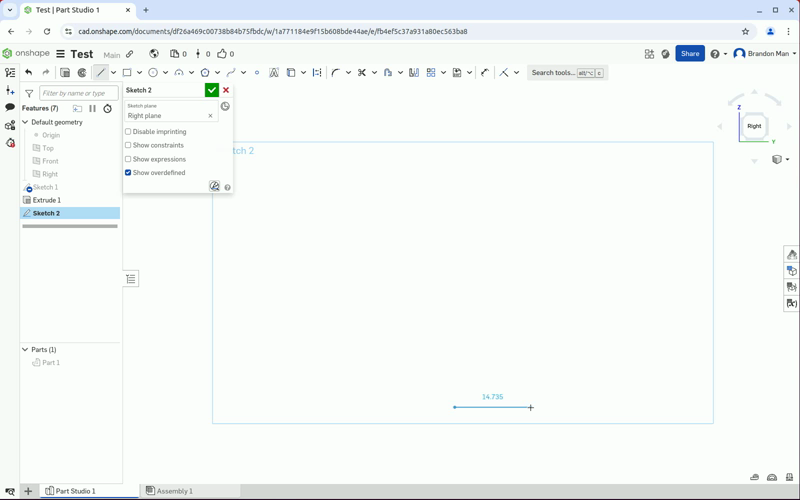
key_up(shift)
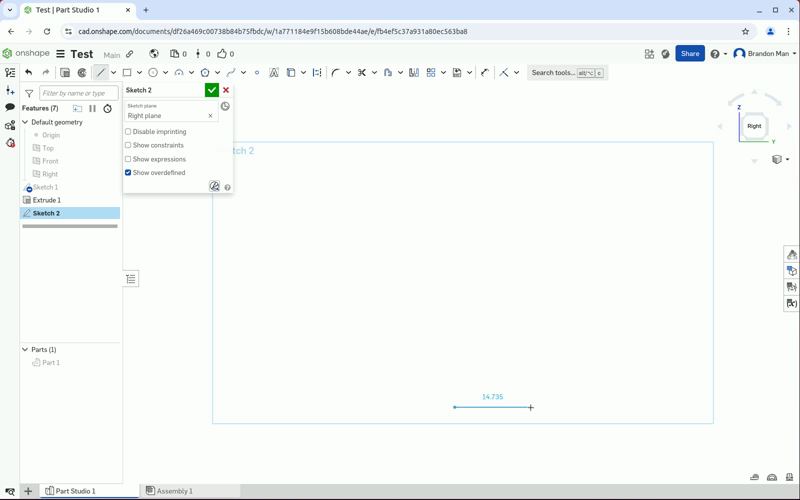
key_down(shift)
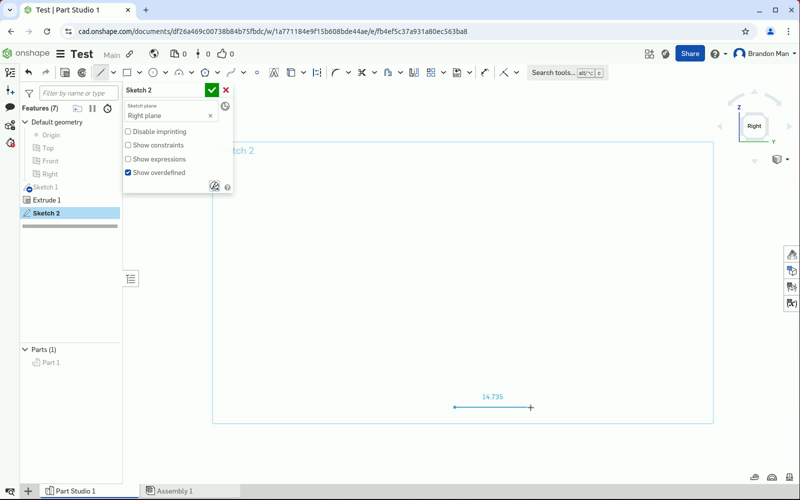
mouse_move(530, 278)
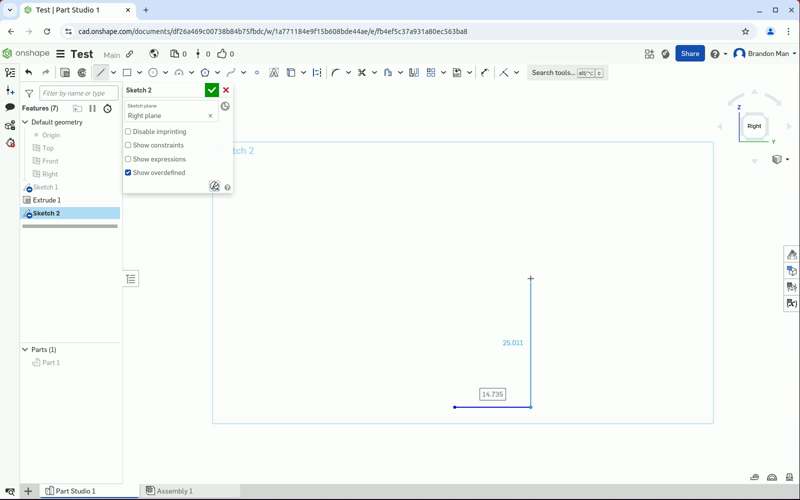
click(530, 278)
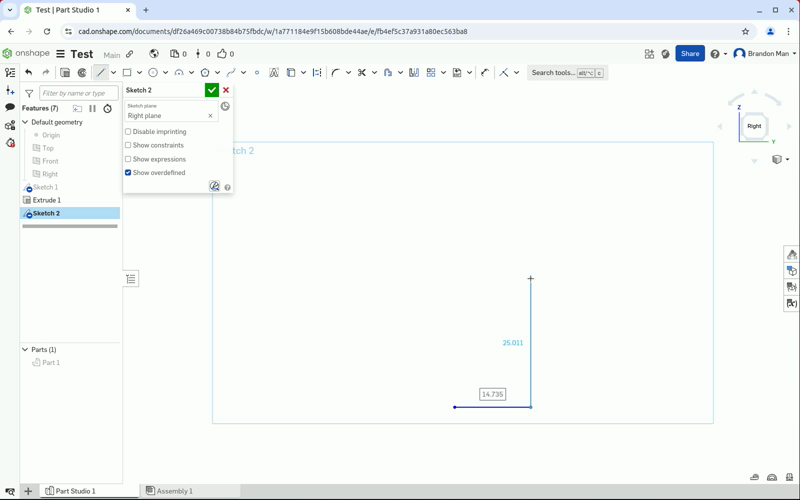
key_up(shift)
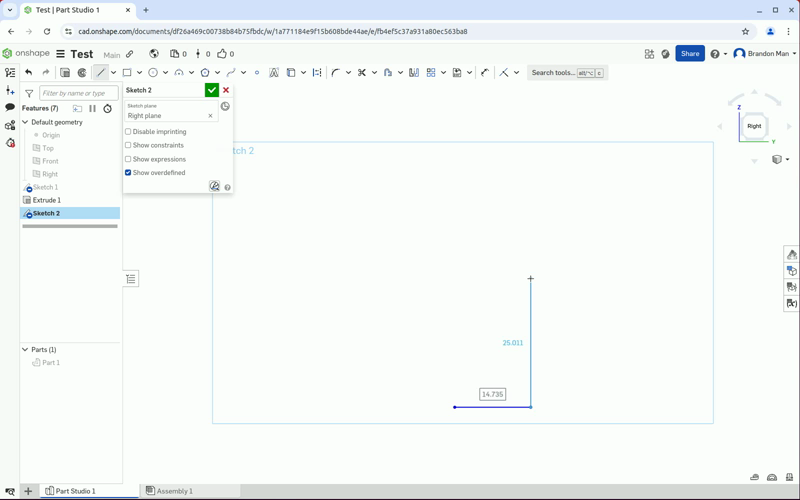
key_down(shift)
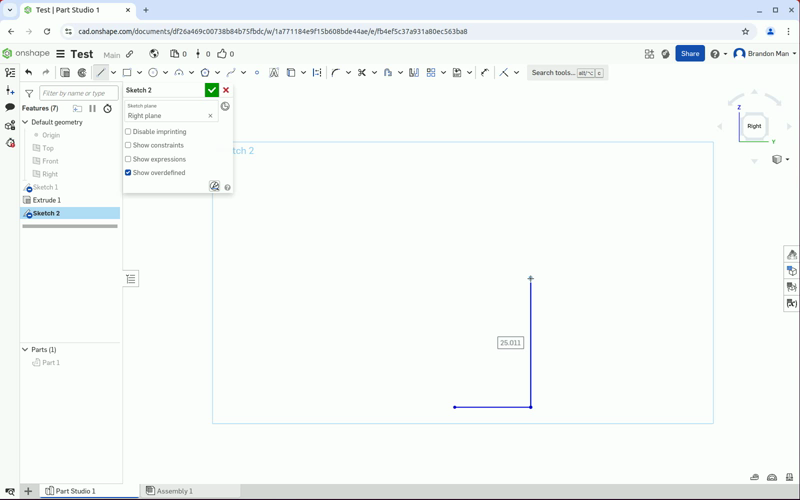
mouse_move(560, 278)
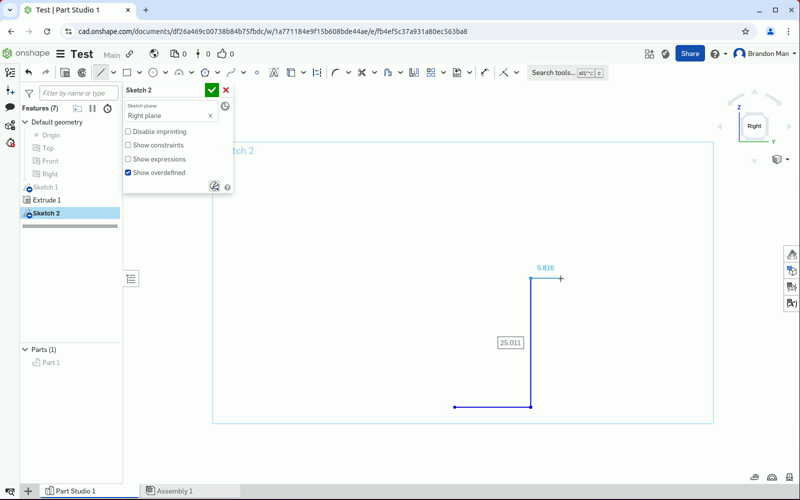
mouse_move(524, 289)
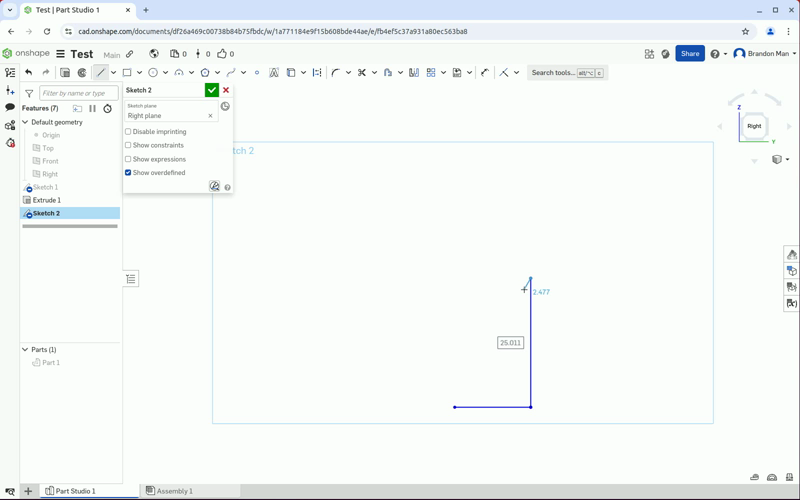
click(524, 289)
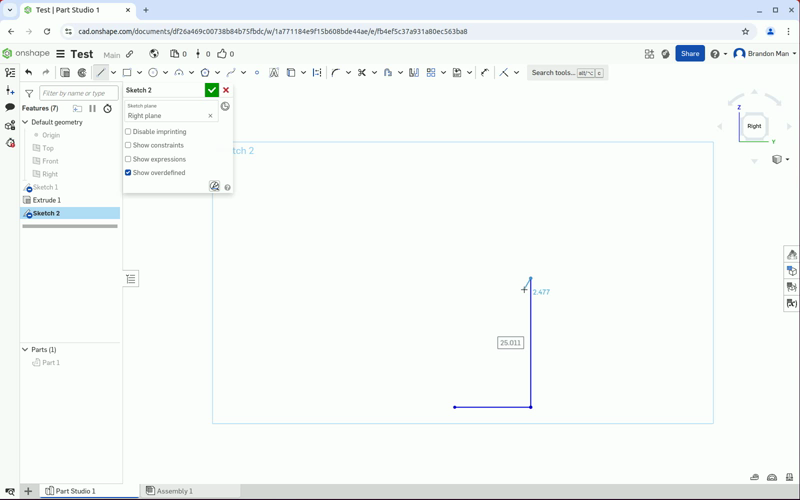
key_up(shift)
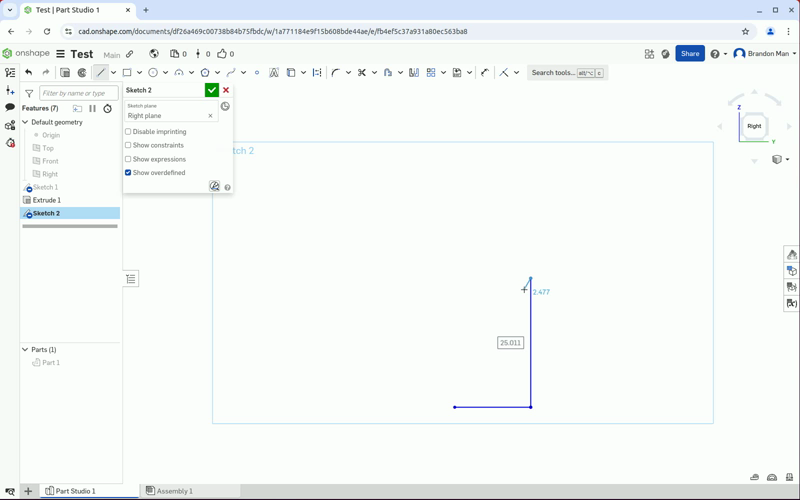
key_down(shift)
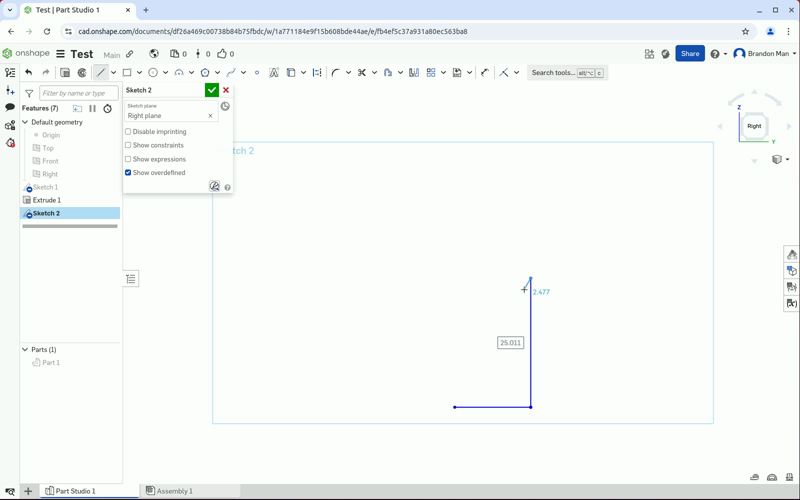
mouse_move(554, 289)
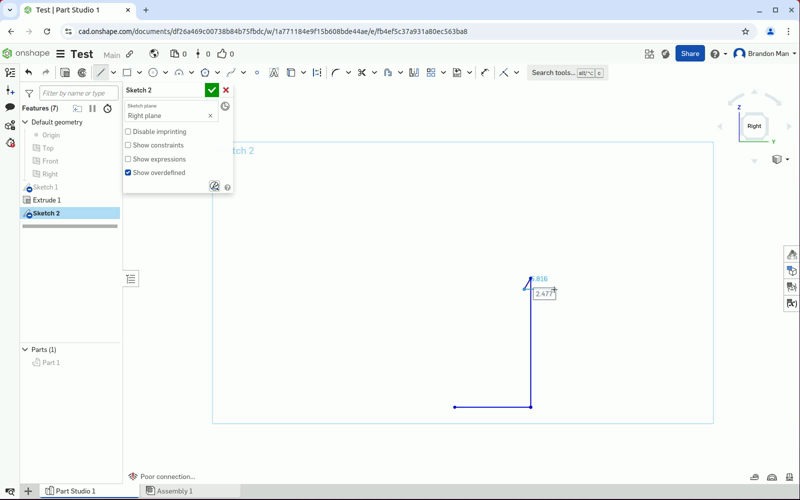
mouse_move(525, 290)
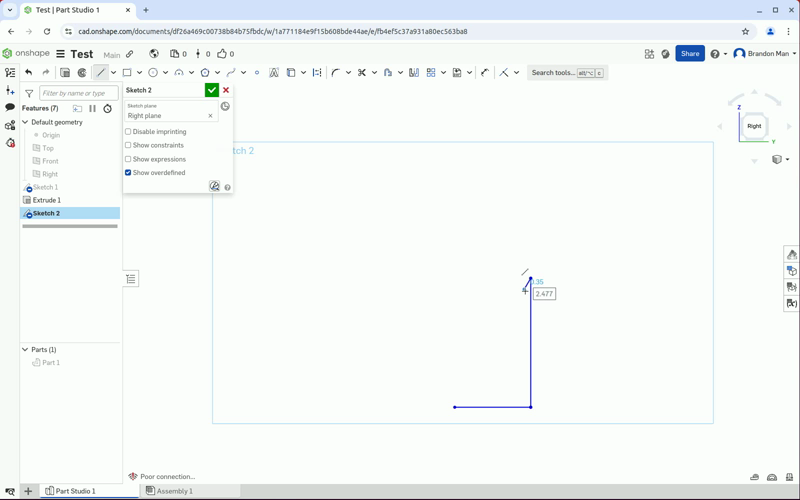
scroll(6)
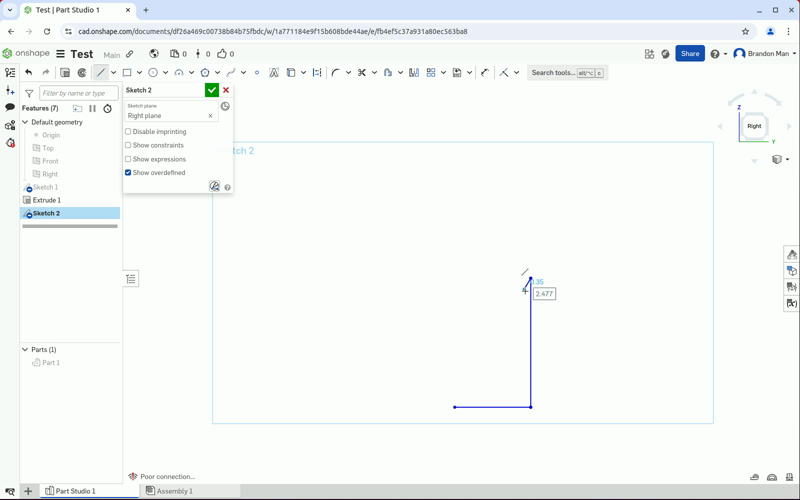
scroll(6)
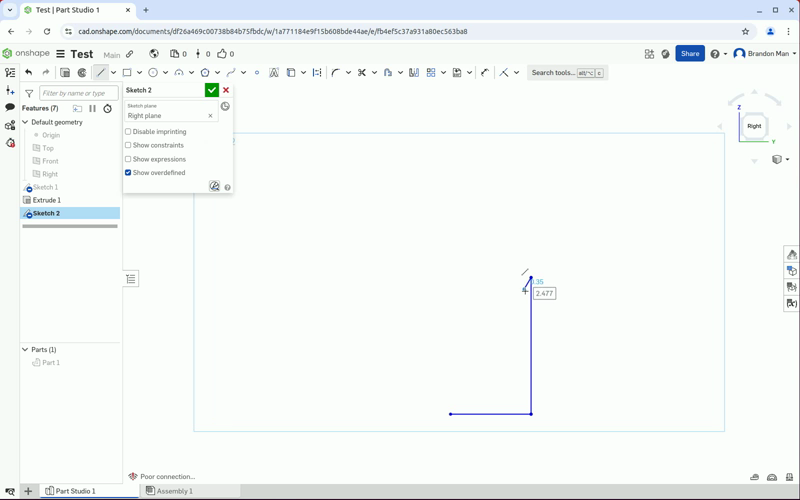
scroll(6)
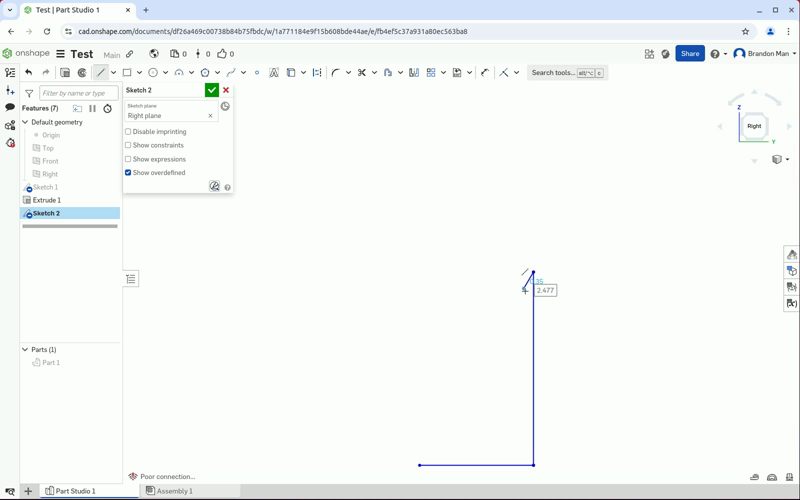
scroll(6)
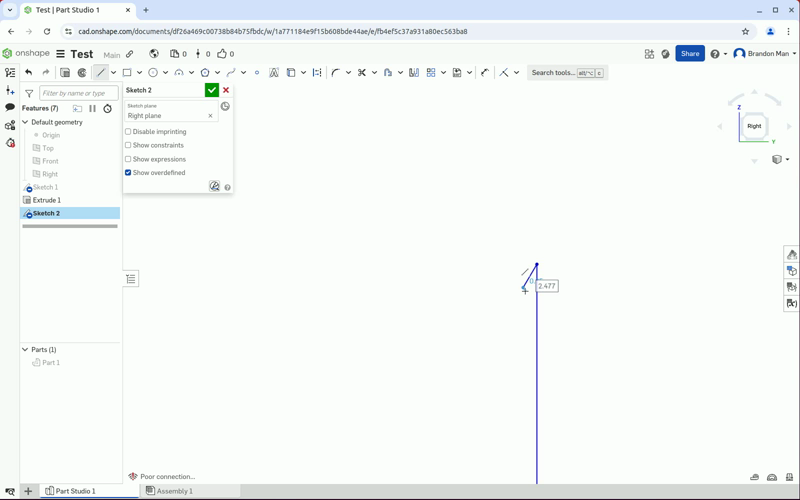
scroll(6)
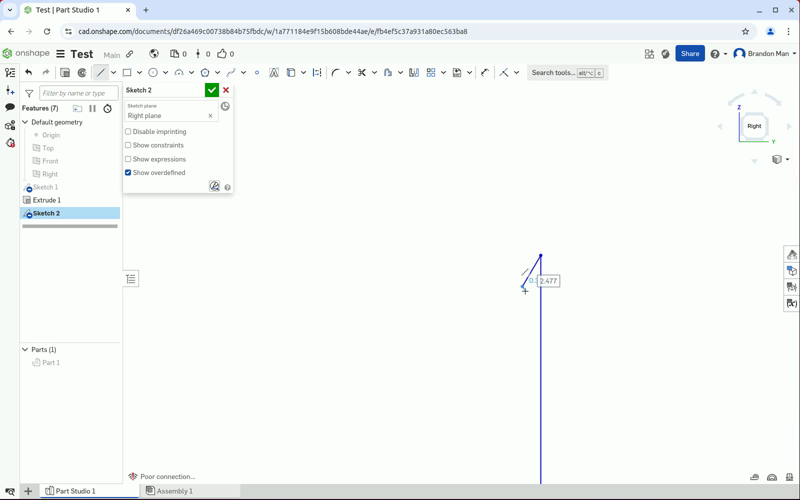
scroll(6)
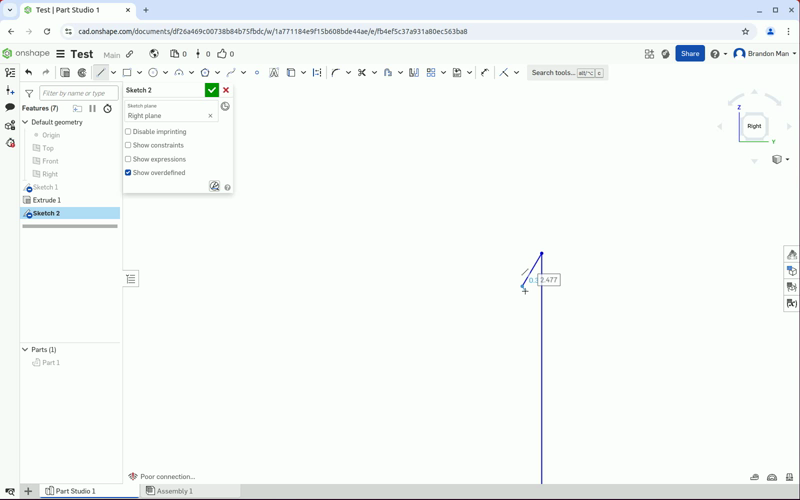
scroll(6)
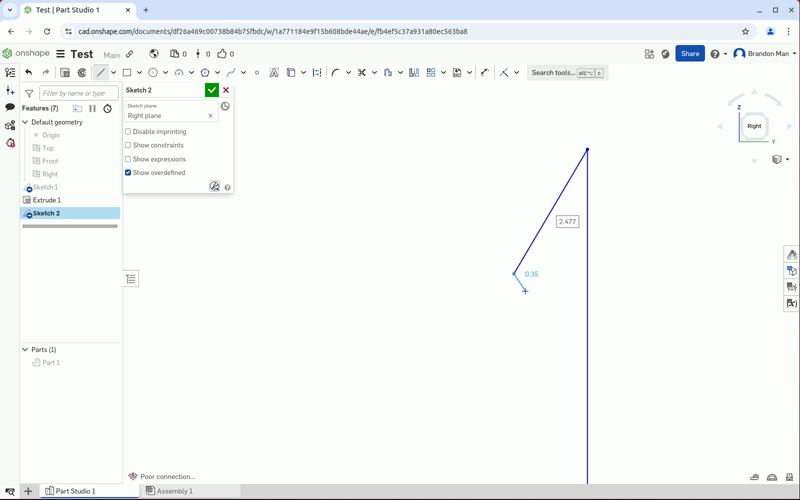
click(525, 290)
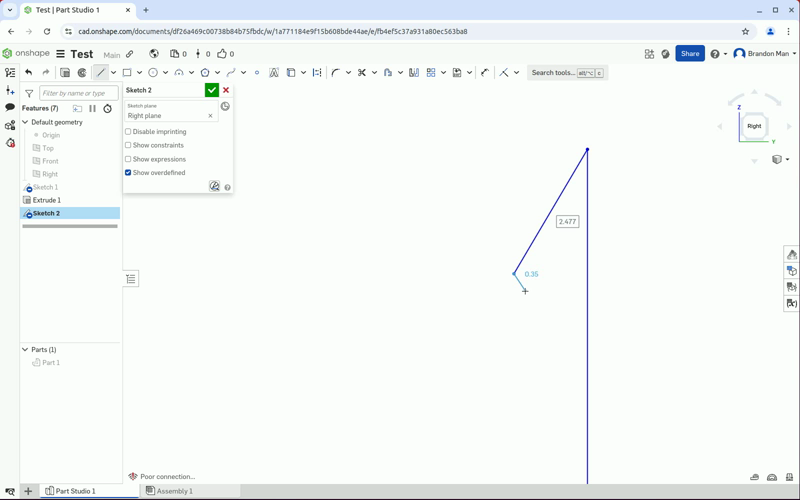
scroll(-6)
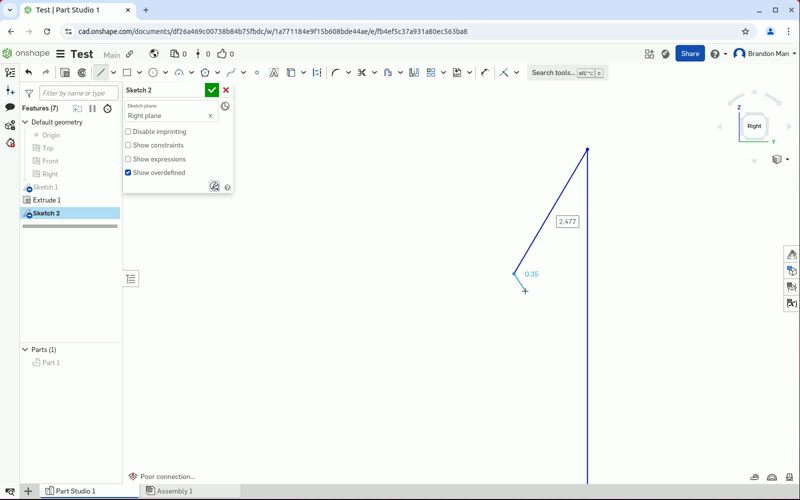
scroll(-6)
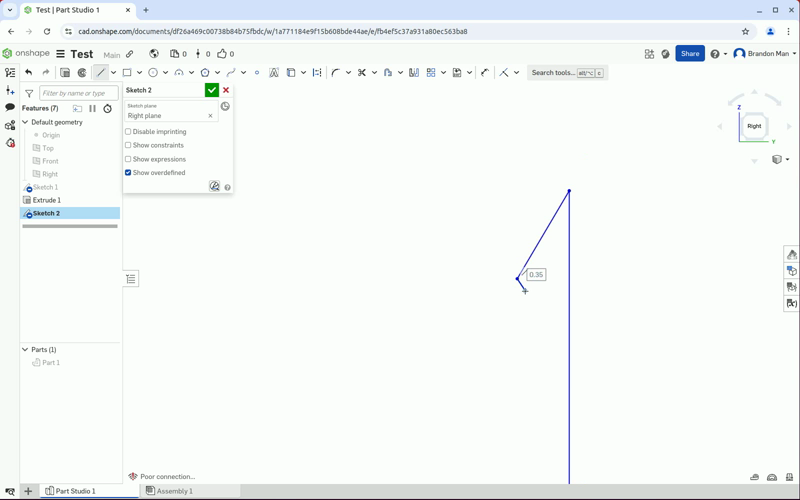
scroll(-6)
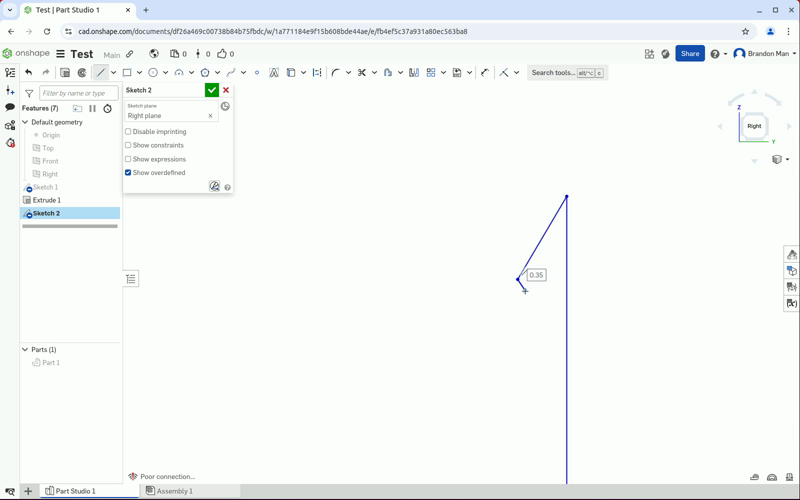
scroll(-6)
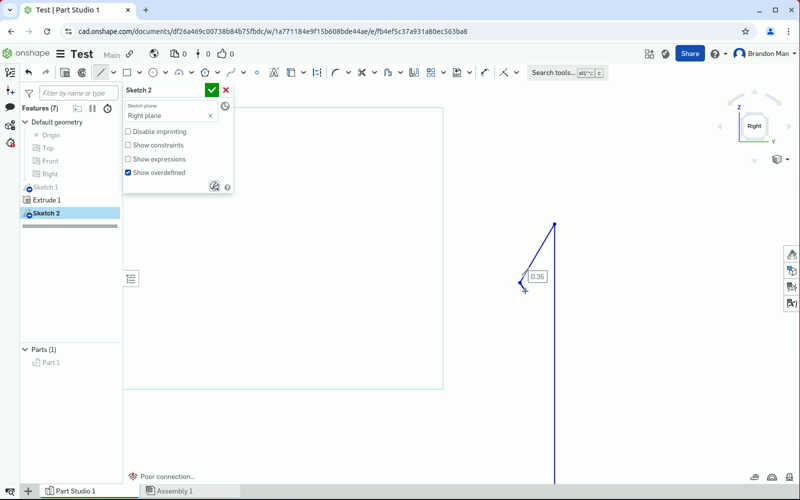
scroll(-6)
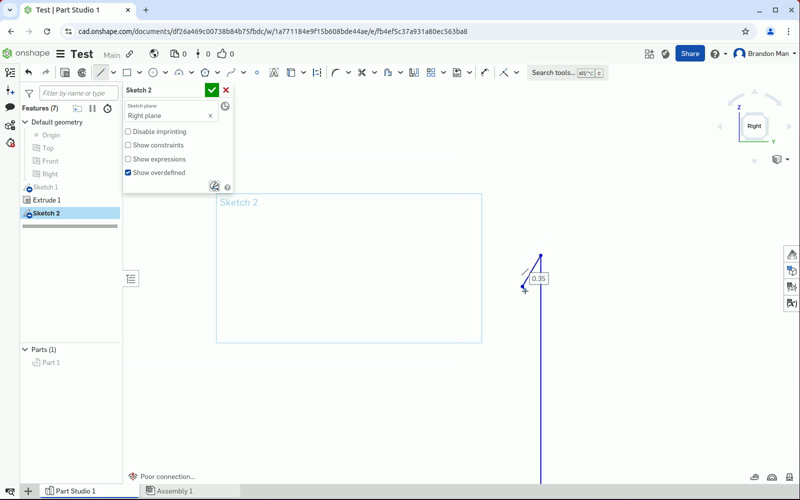
scroll(-6)
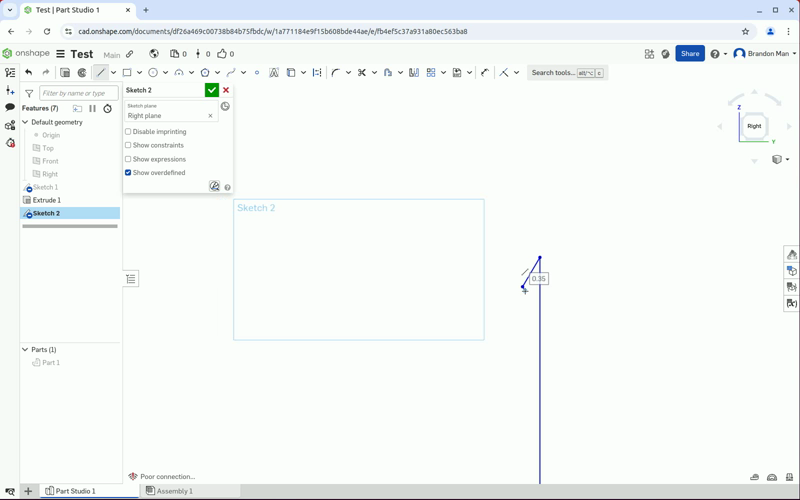
scroll(-6)
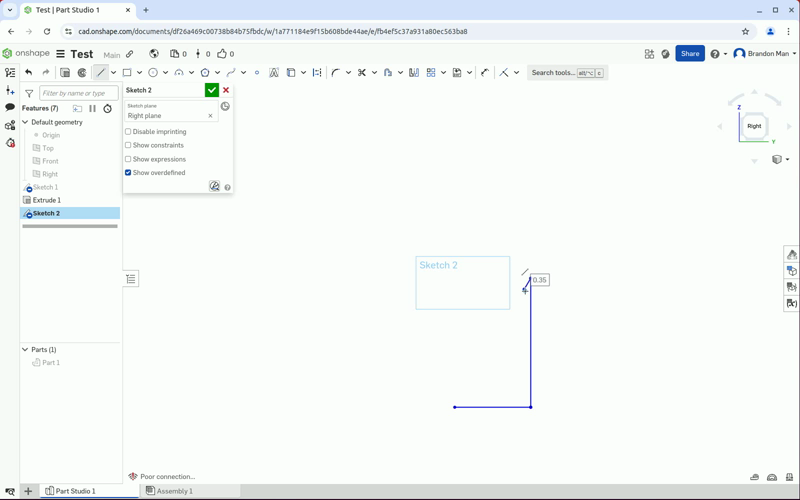
key_up(shift)
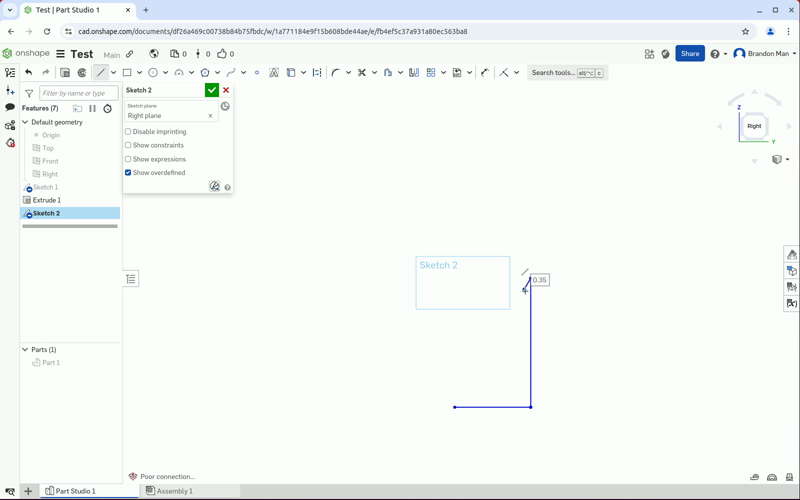
key_down(shift)
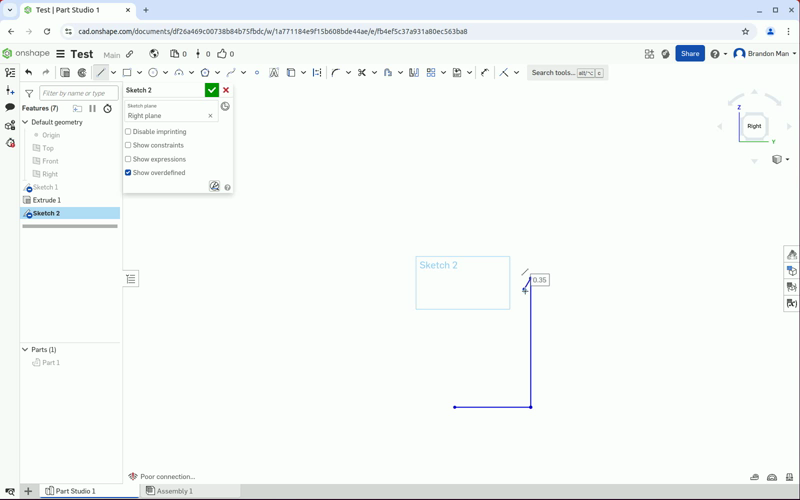
mouse_move(461, 396)
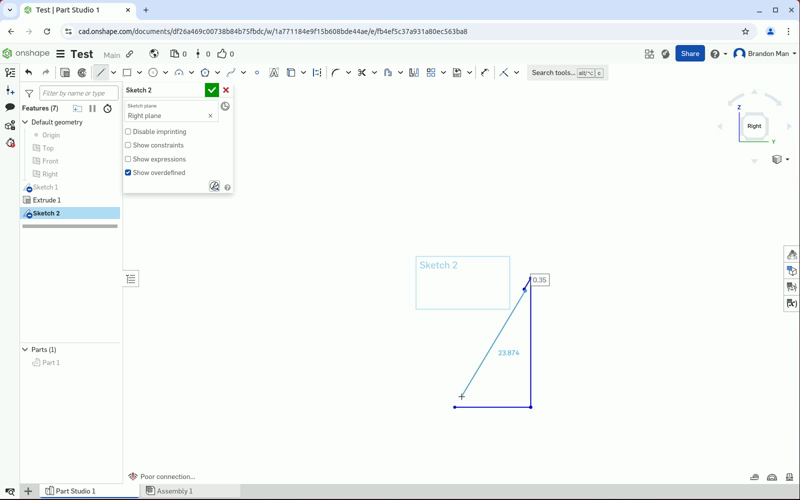
click(461, 396)
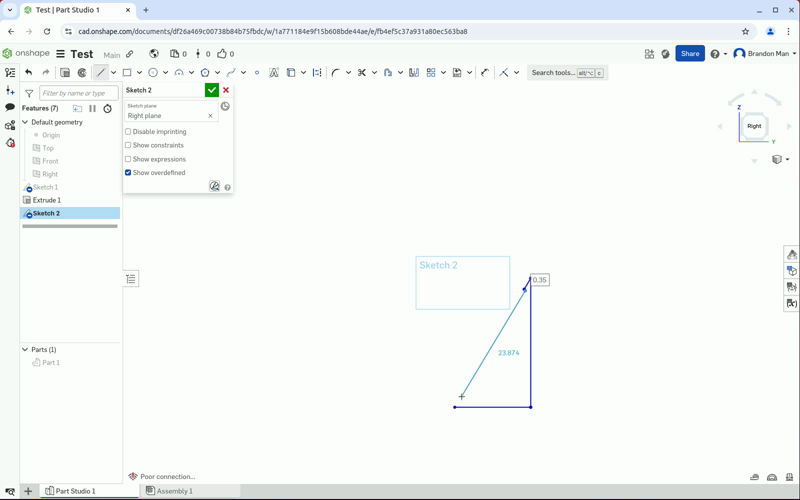
key_up(shift)
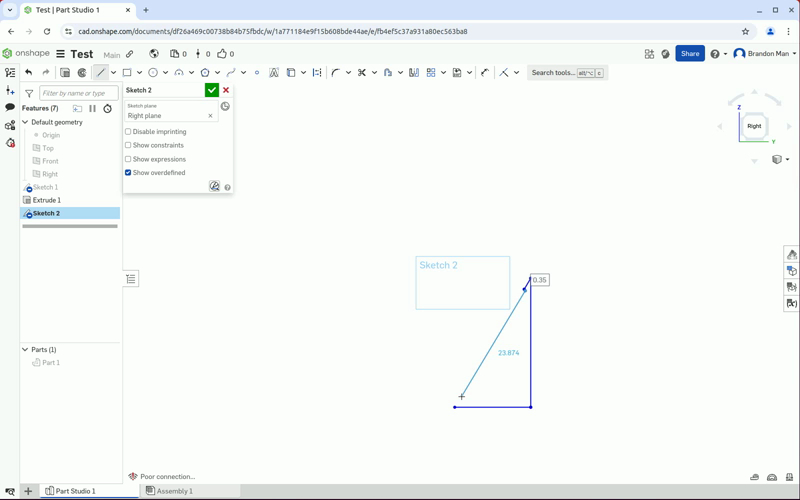
key_down(shift)
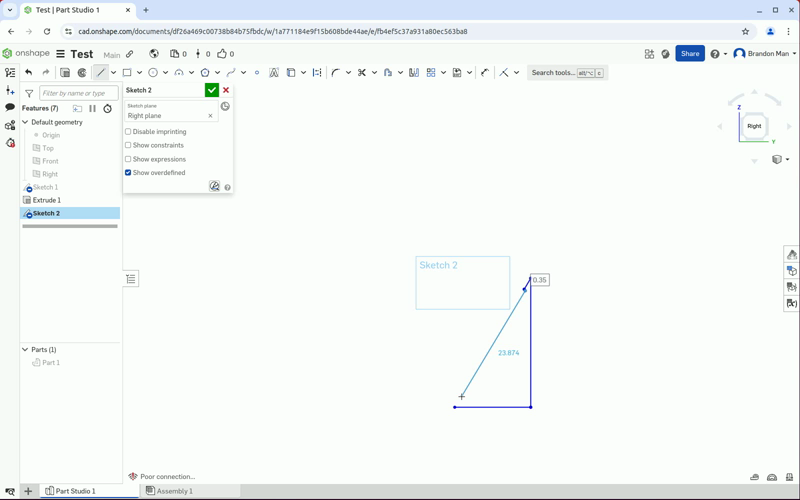
mouse_move(491, 396)
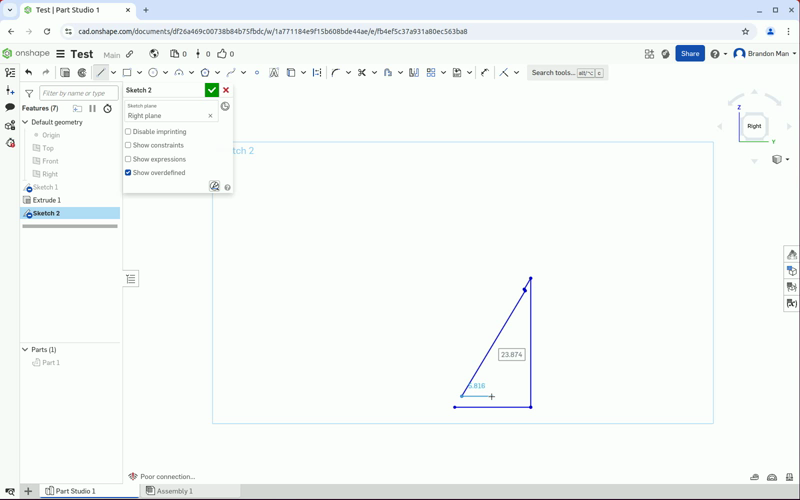
mouse_move(460, 396)
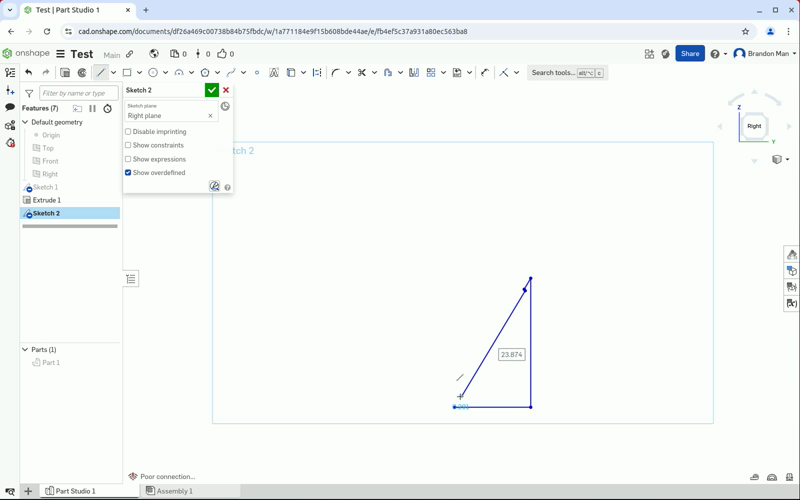
scroll(6)
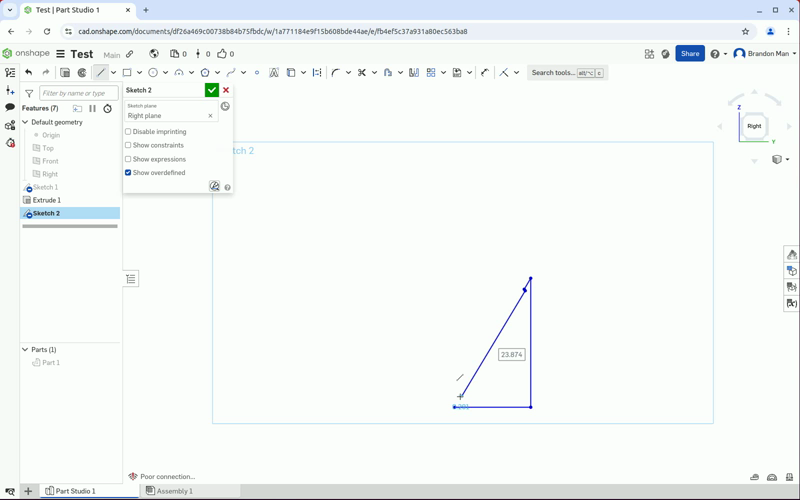
scroll(6)
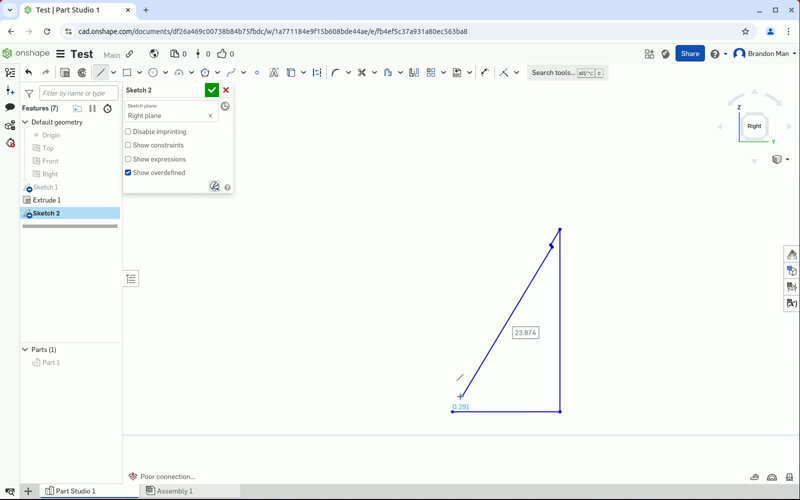
scroll(6)
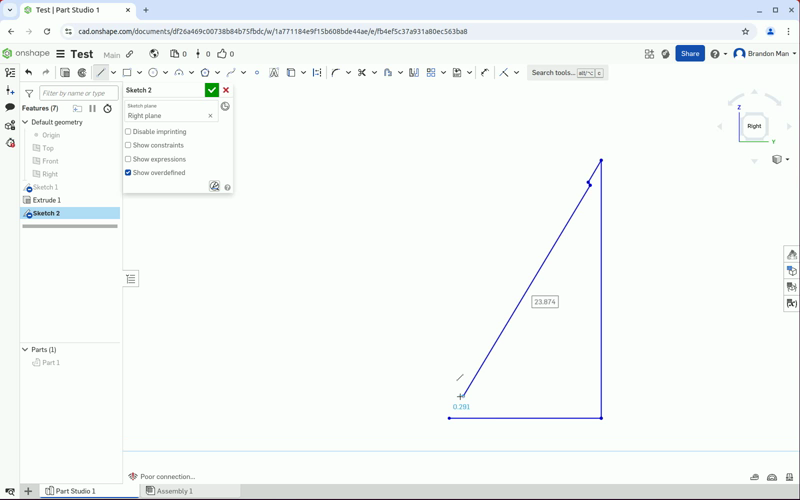
scroll(6)
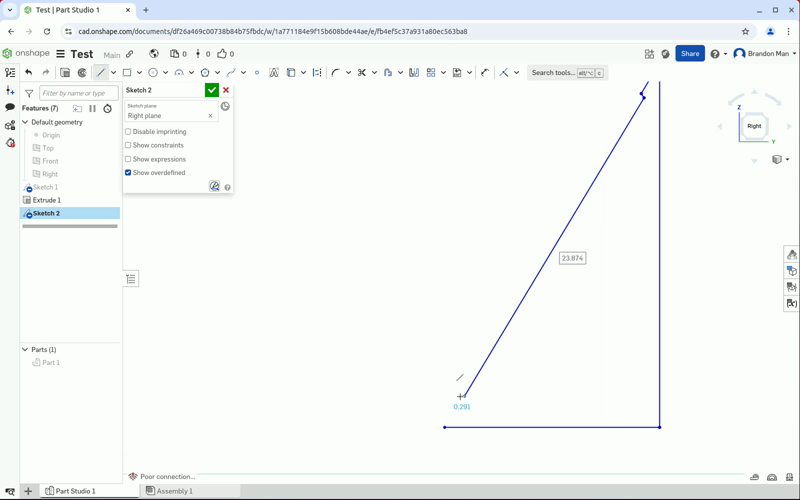
scroll(6)
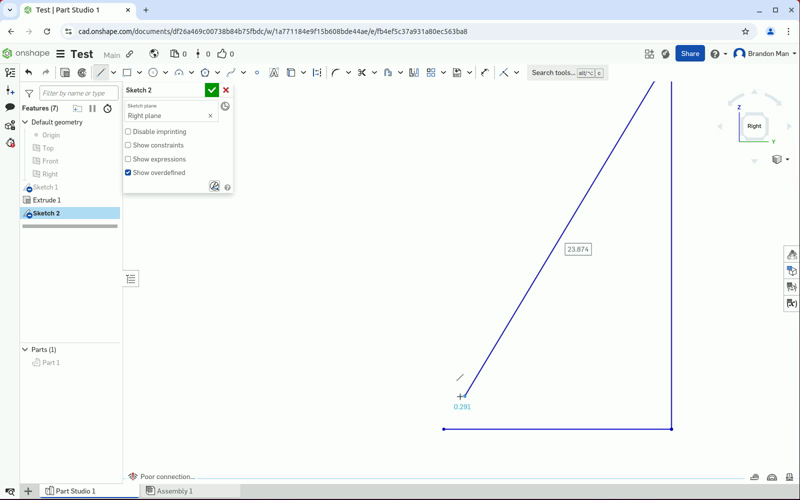
scroll(6)
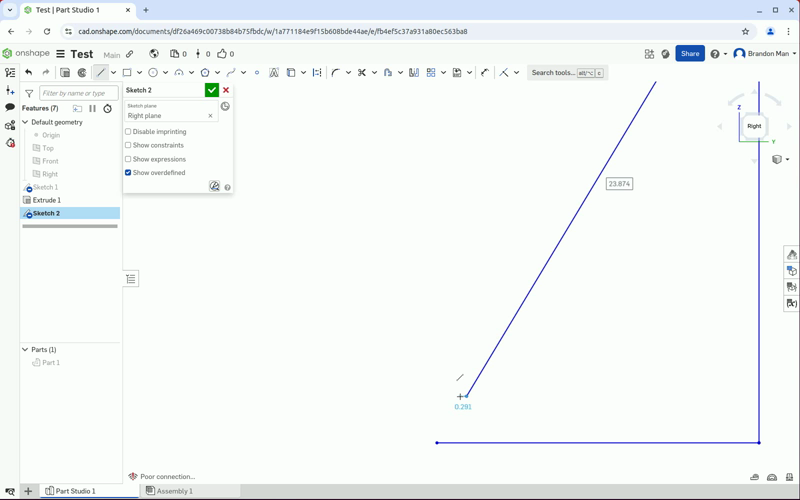
scroll(6)
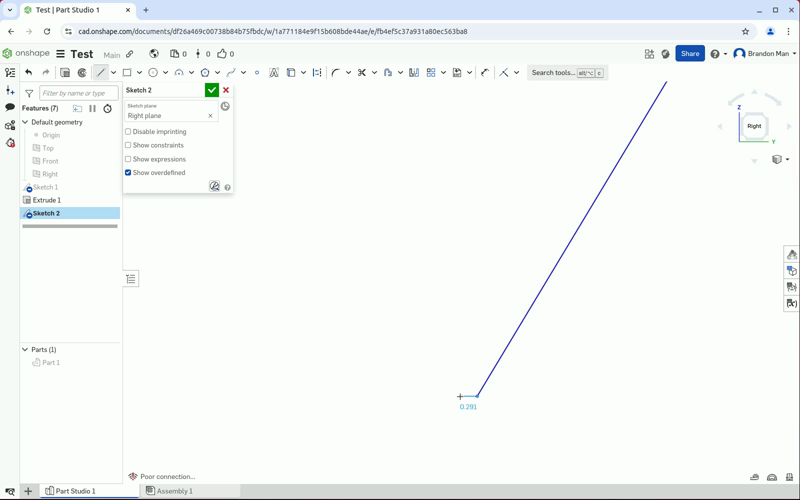
click(460, 396)
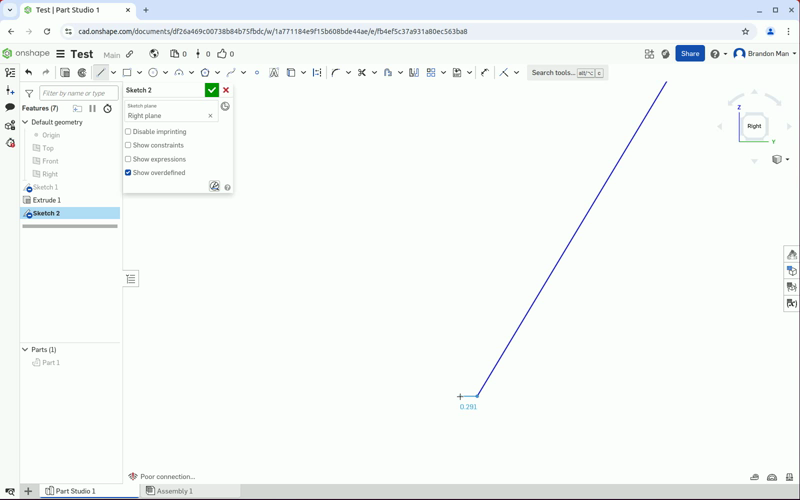
scroll(-6)
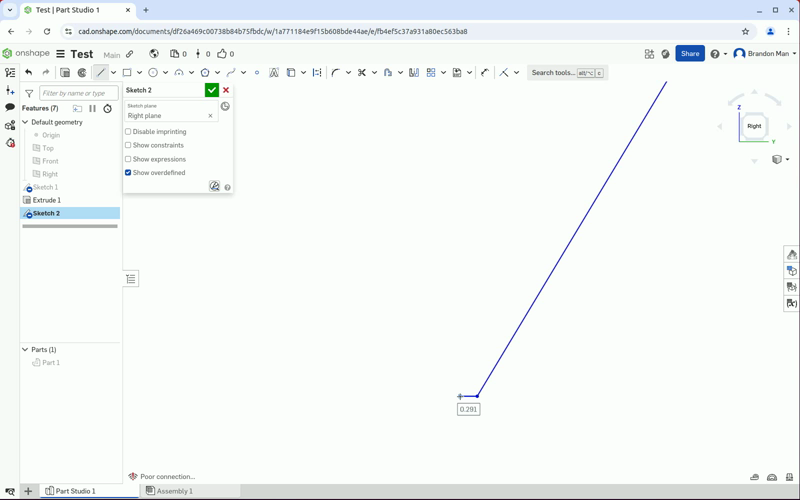
scroll(-6)
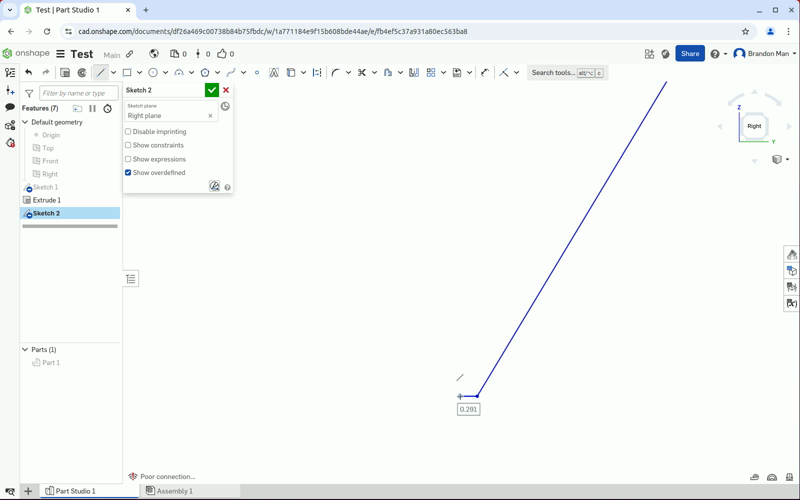
scroll(-6)
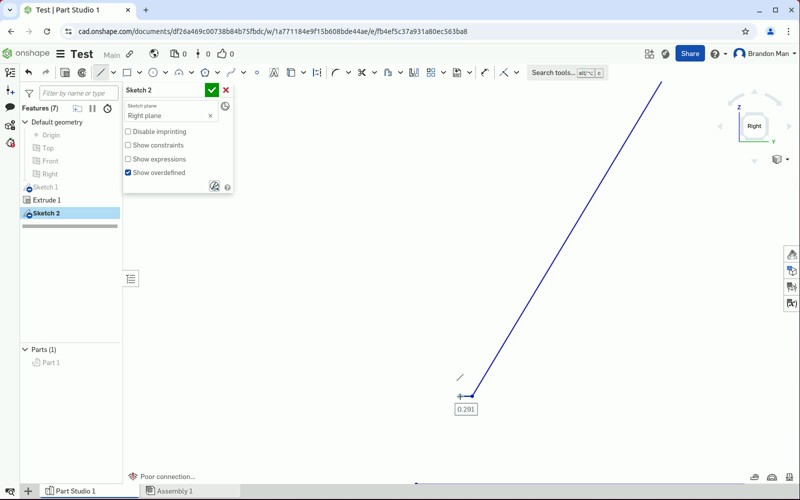
scroll(-6)
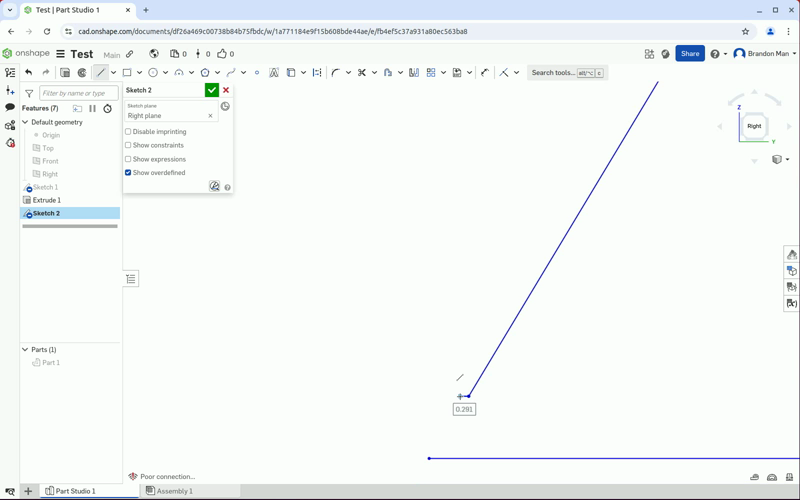
scroll(-6)
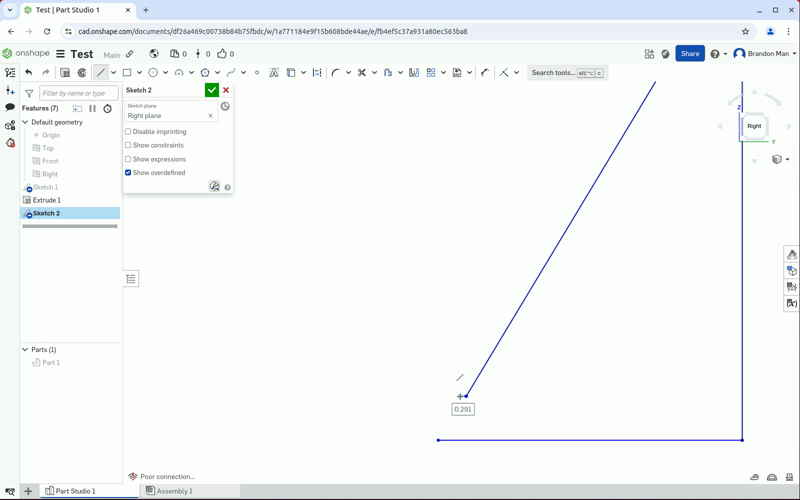
scroll(-6)
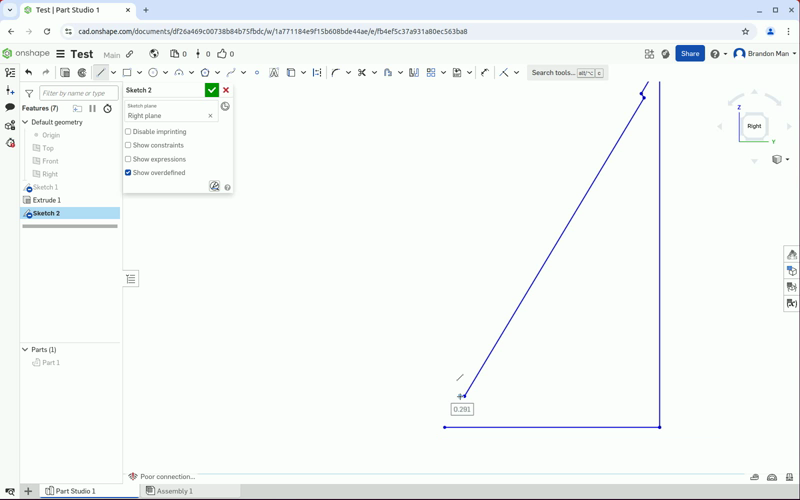
scroll(-6)
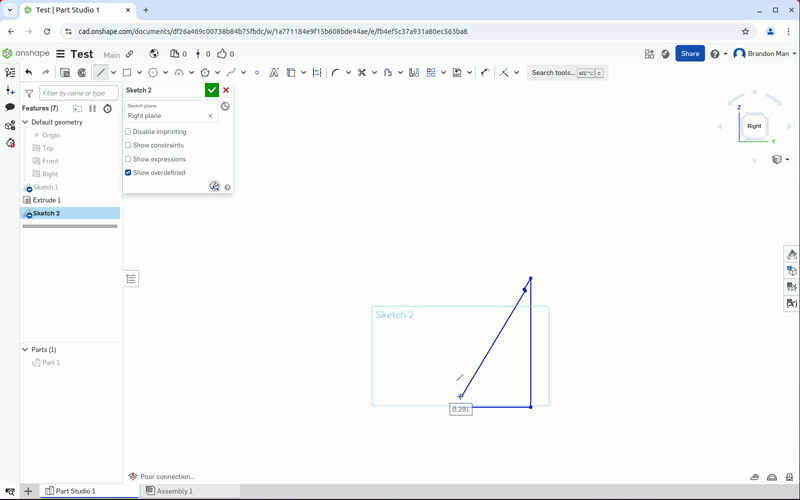
key_up(shift)
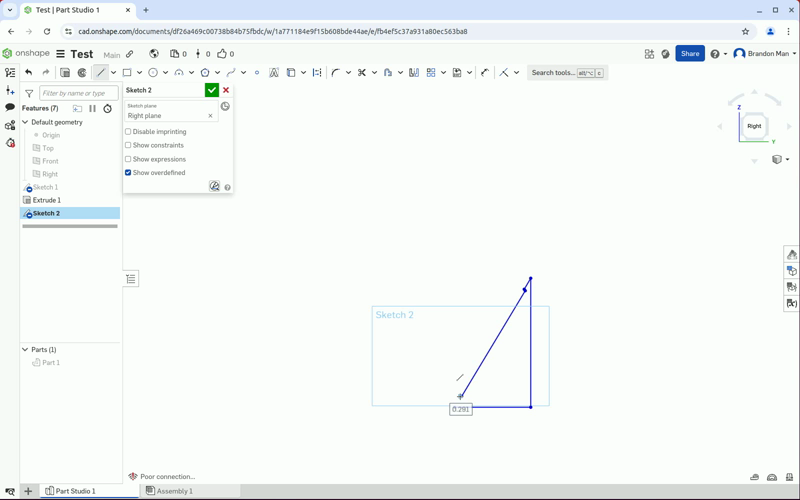
key_down(shift)
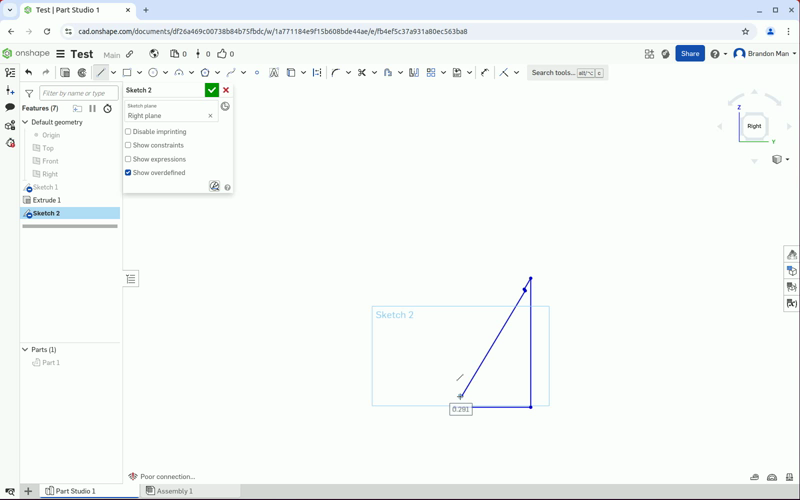
mouse_move(490, 396)
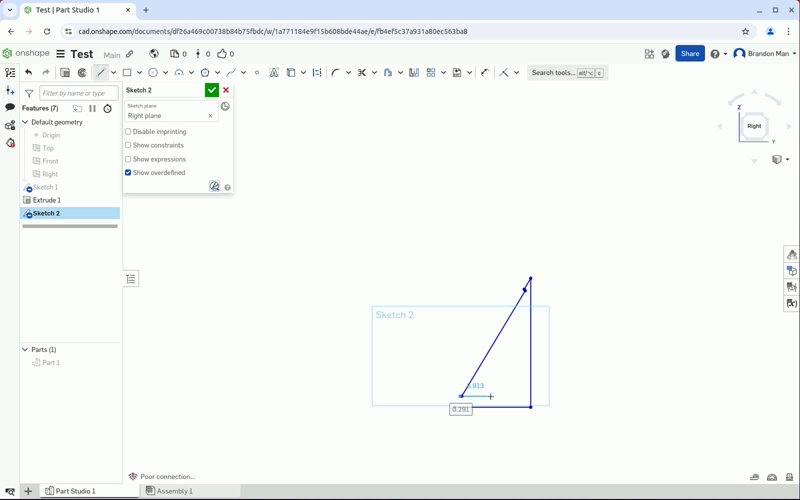
mouse_move(454, 405)
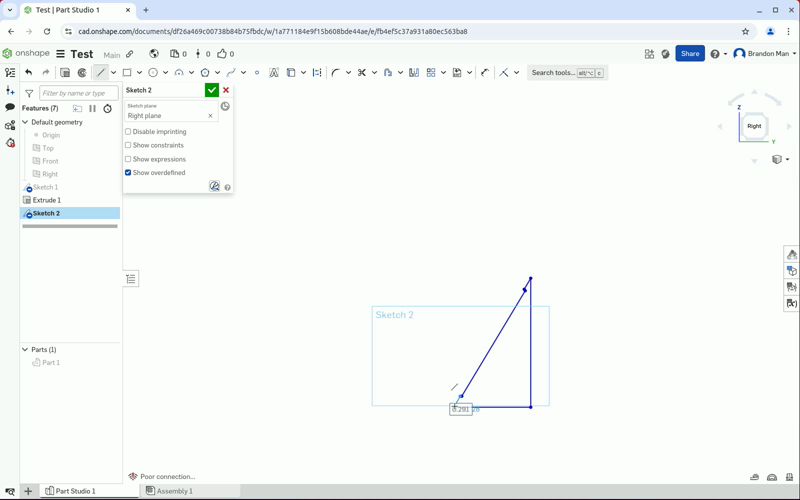
scroll(6)
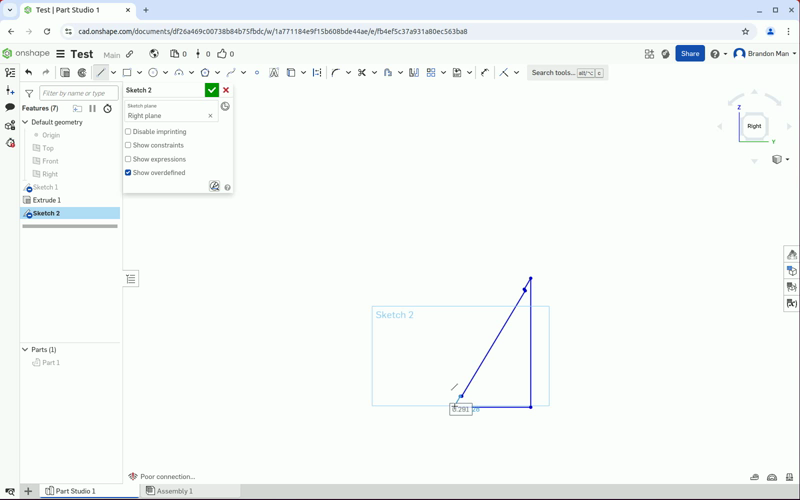
scroll(6)
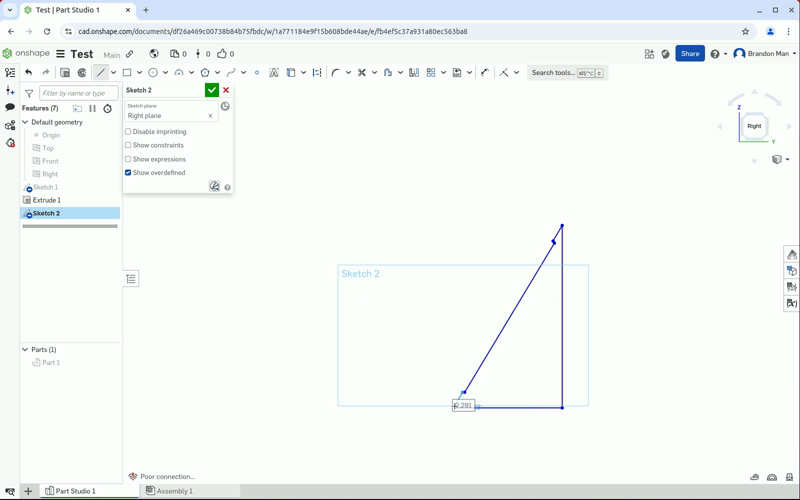
scroll(6)
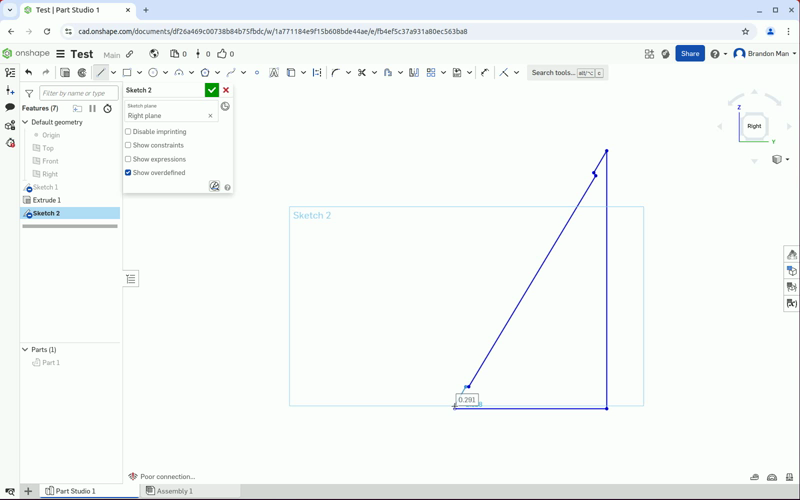
scroll(6)
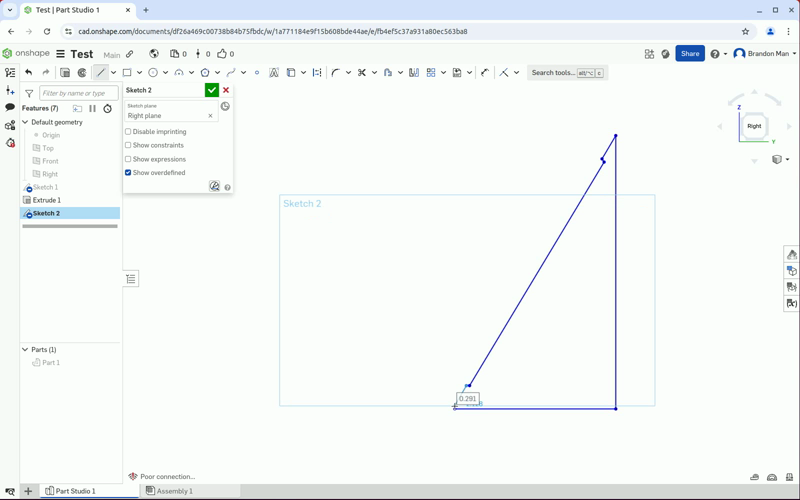
scroll(6)
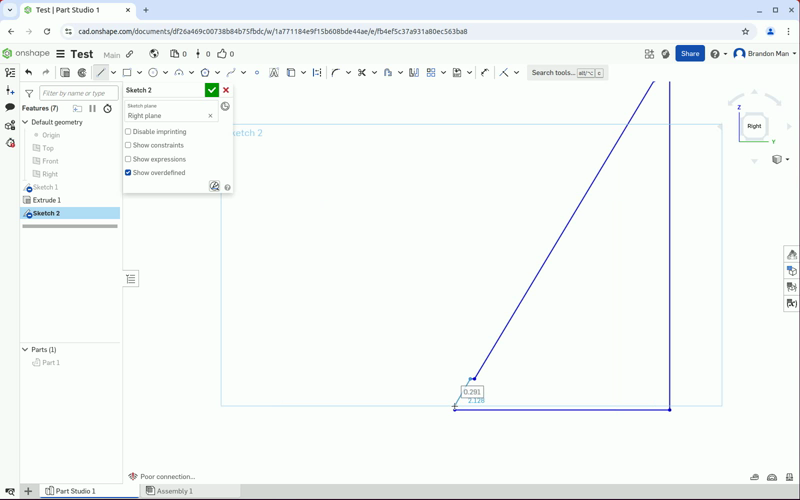
scroll(6)
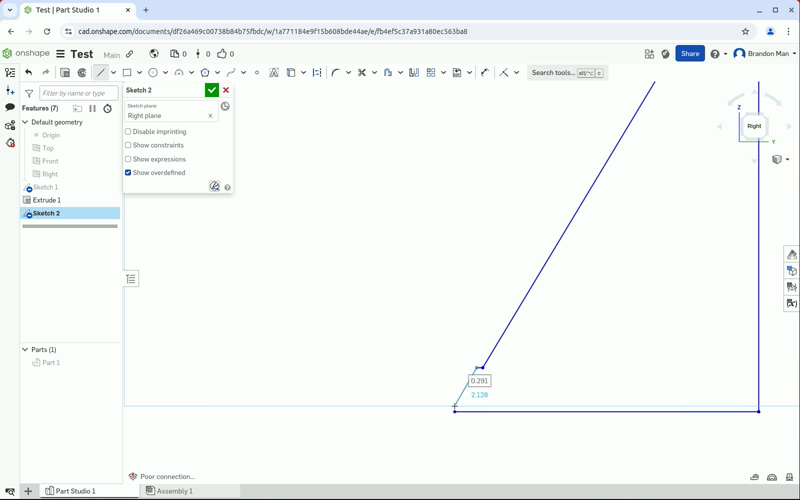
scroll(6)
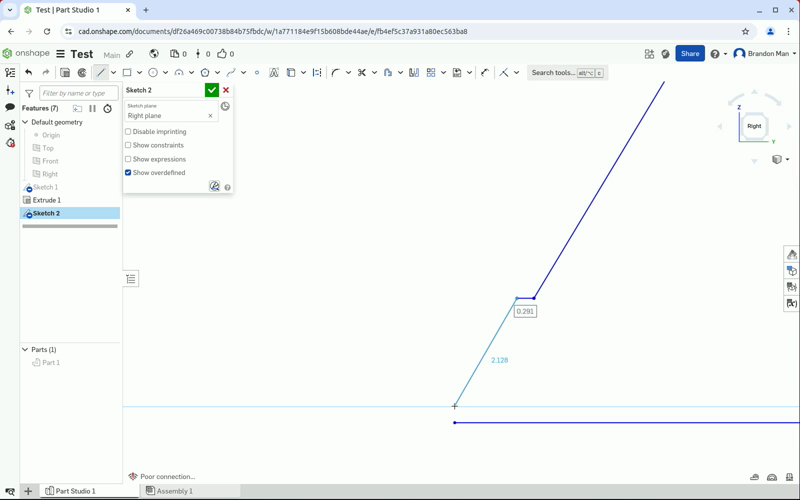
click(454, 405)
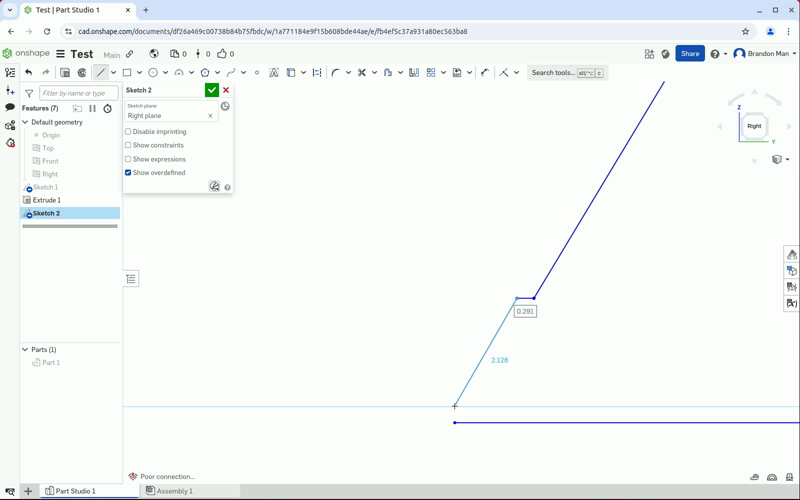
scroll(-6)
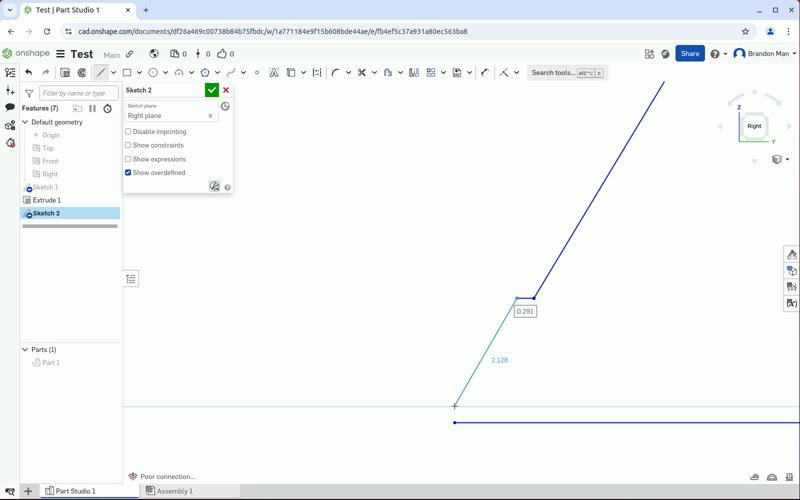
scroll(-6)
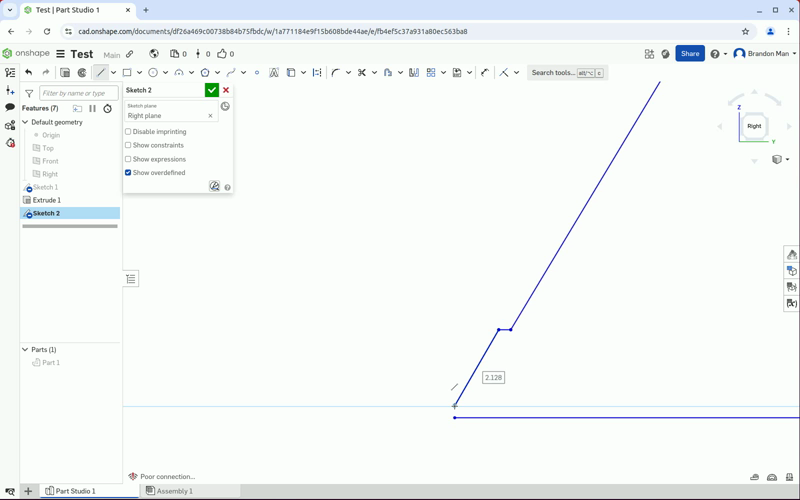
scroll(-6)
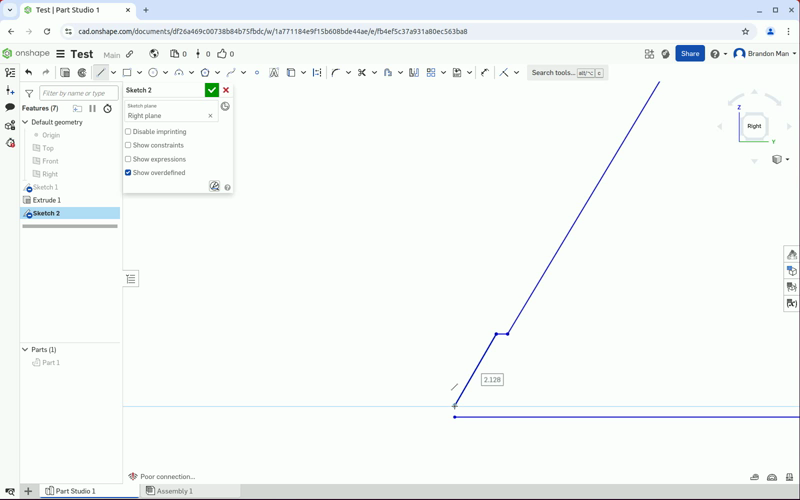
scroll(-6)
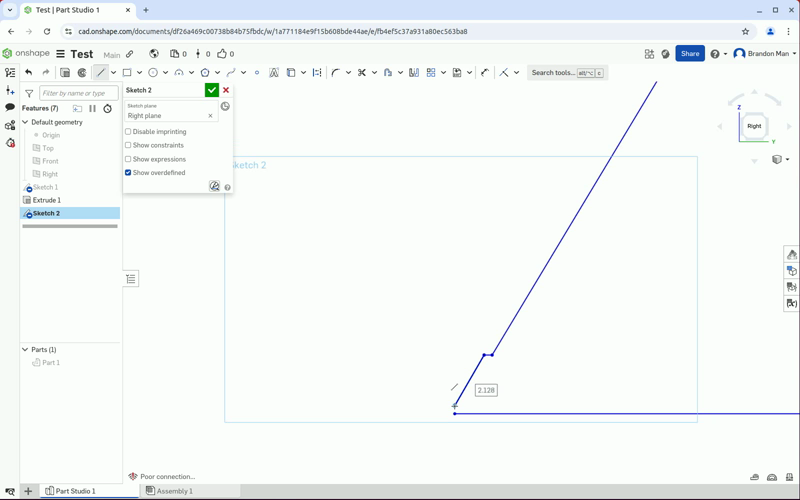
scroll(-6)
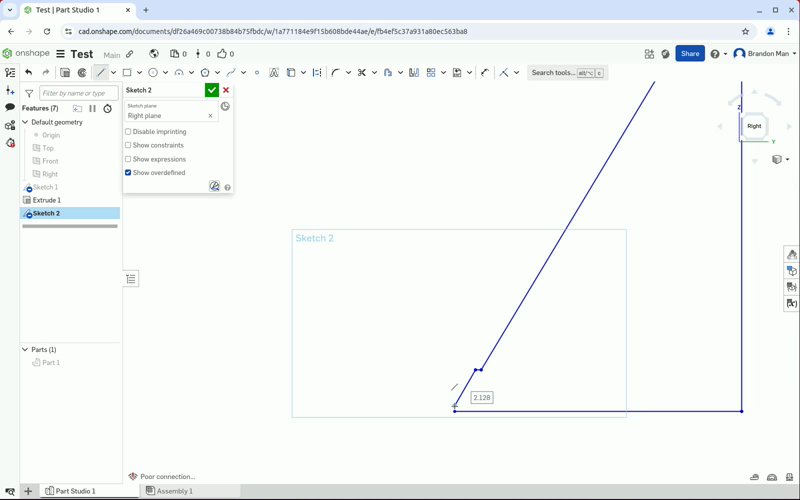
scroll(-6)
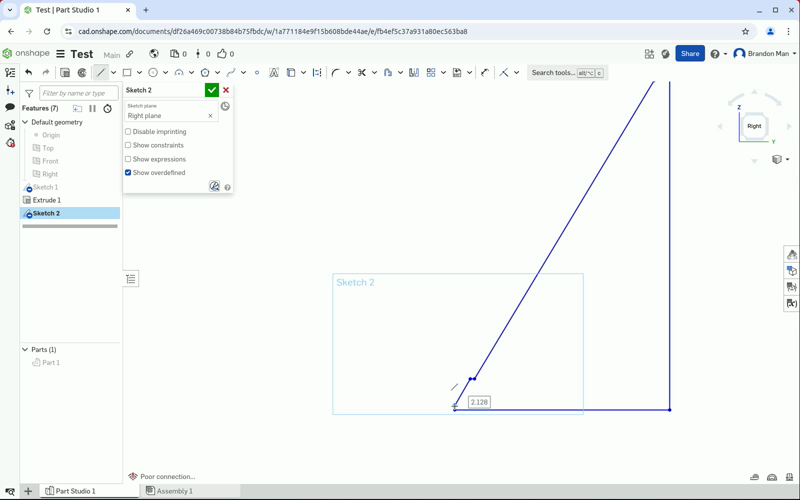
scroll(-6)
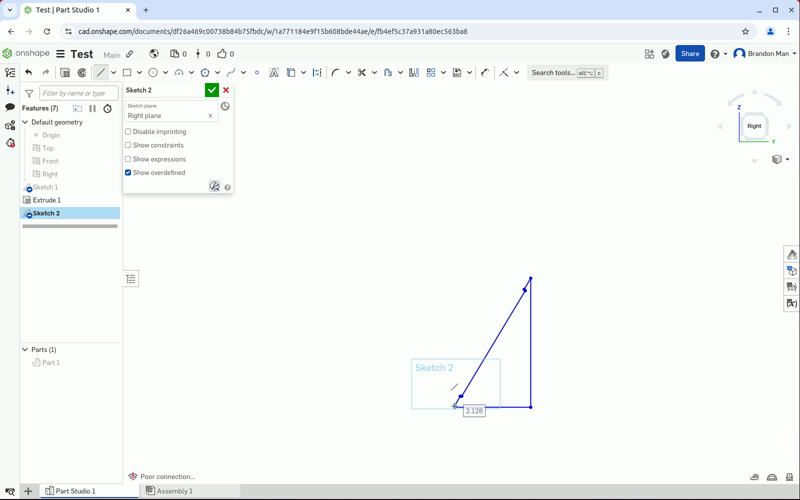
key_up(shift)
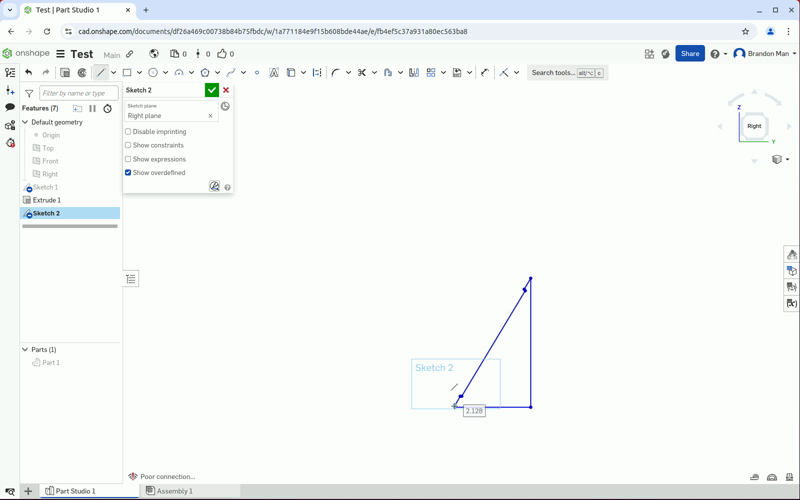
mouse_move(484, 405)
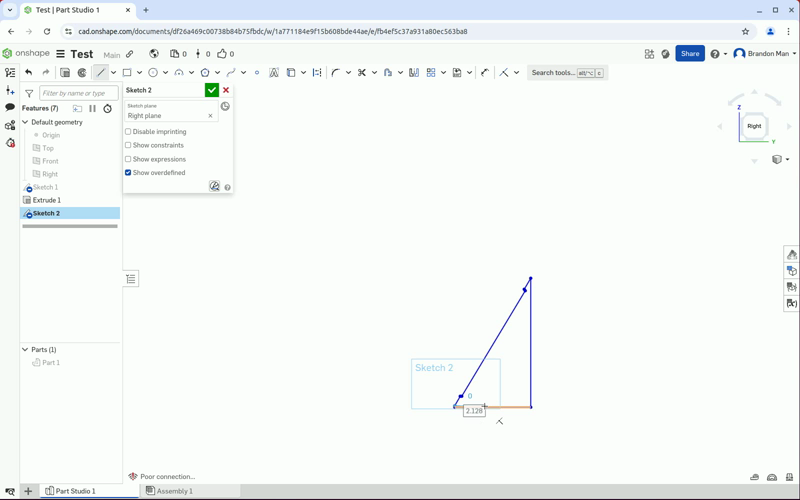
key_down(shift)
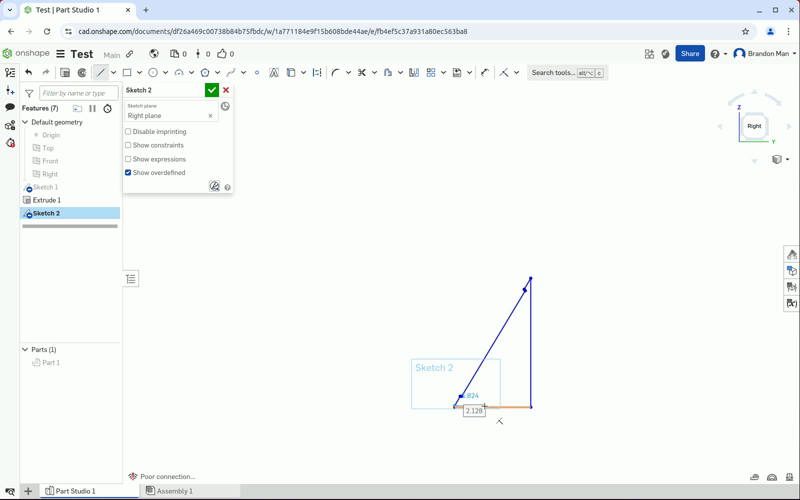
mouse_move(454, 407)
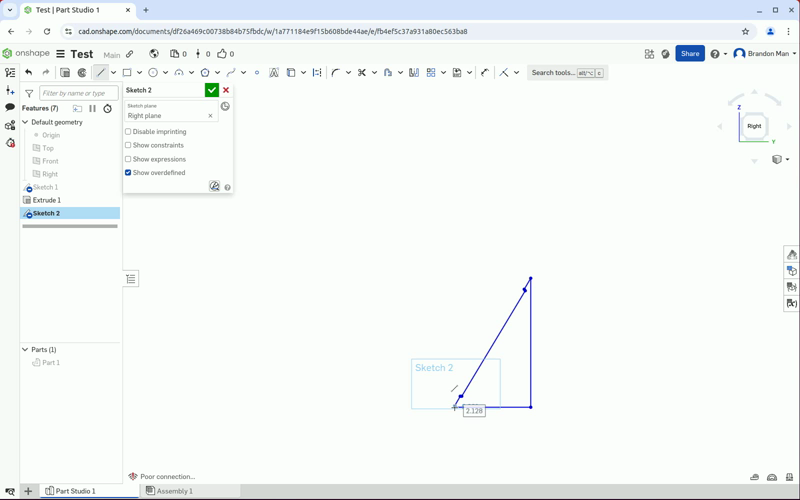
scroll(6)
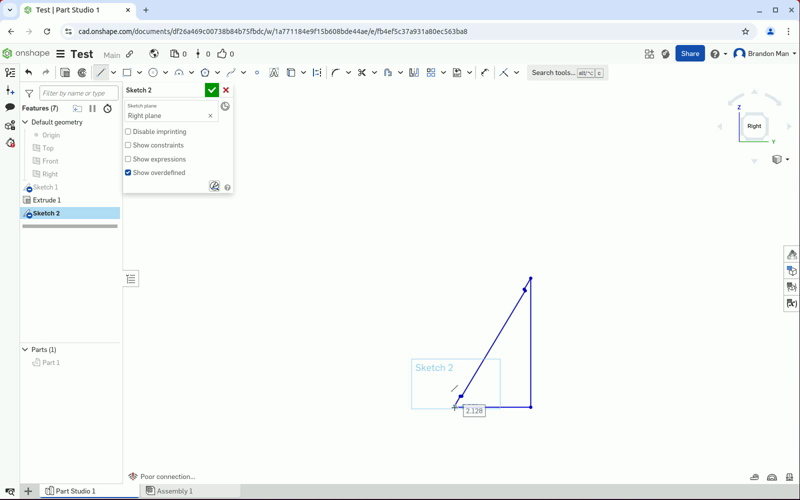
scroll(6)
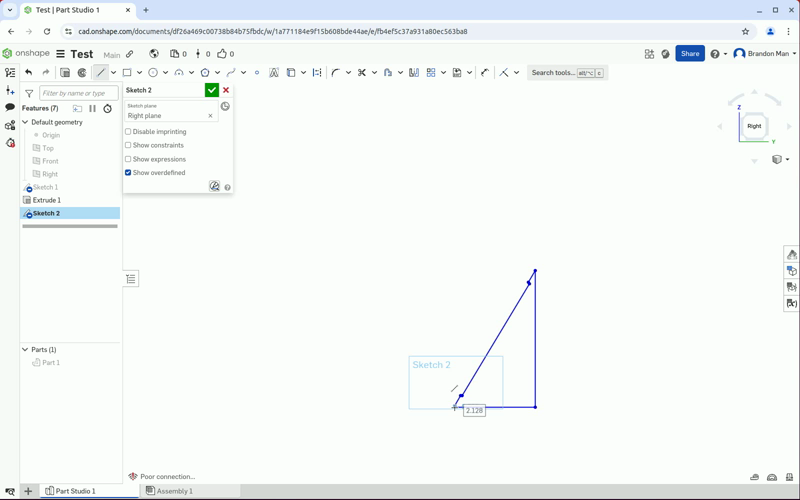
scroll(6)
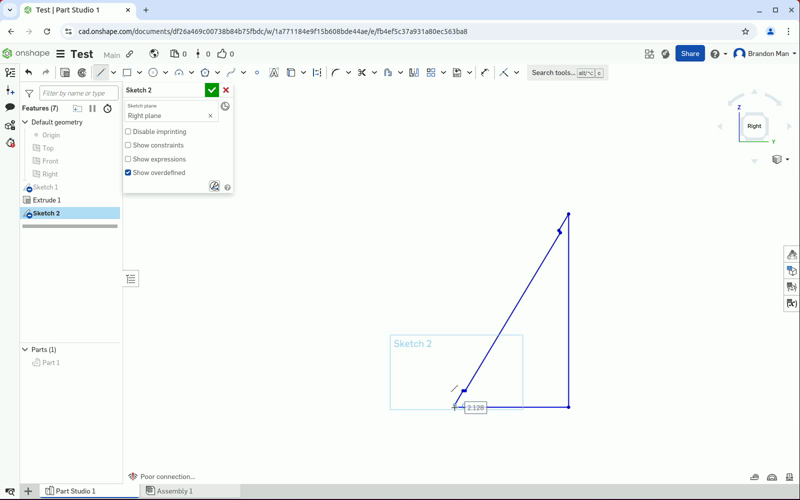
scroll(6)
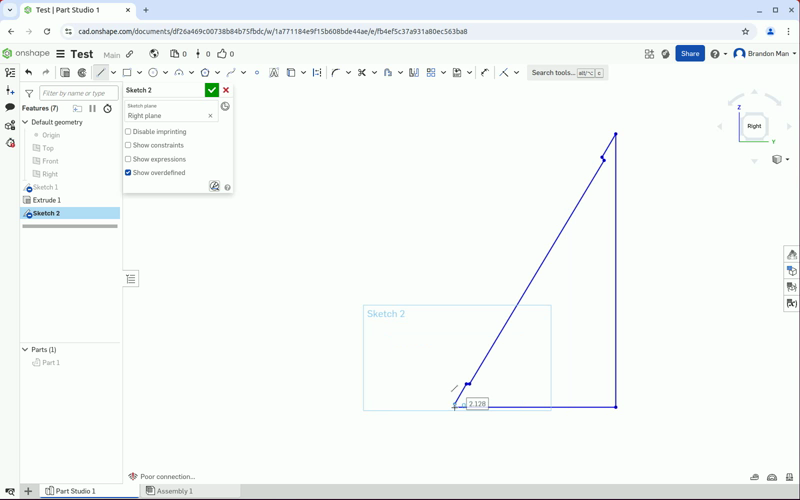
scroll(6)
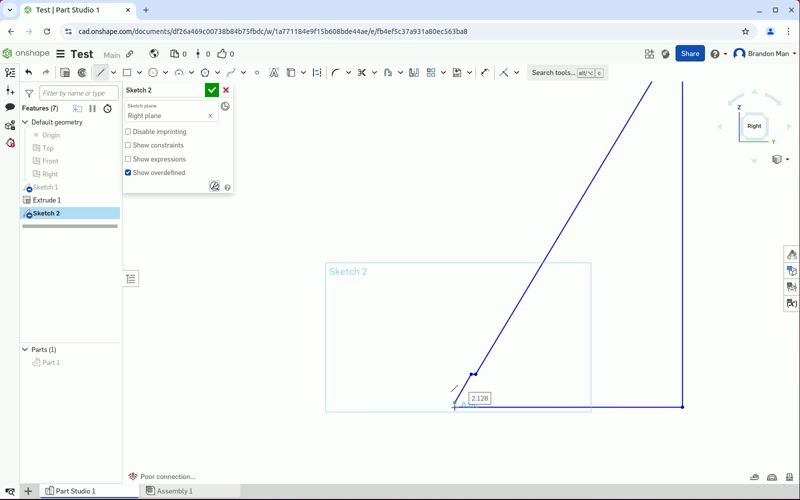
scroll(6)
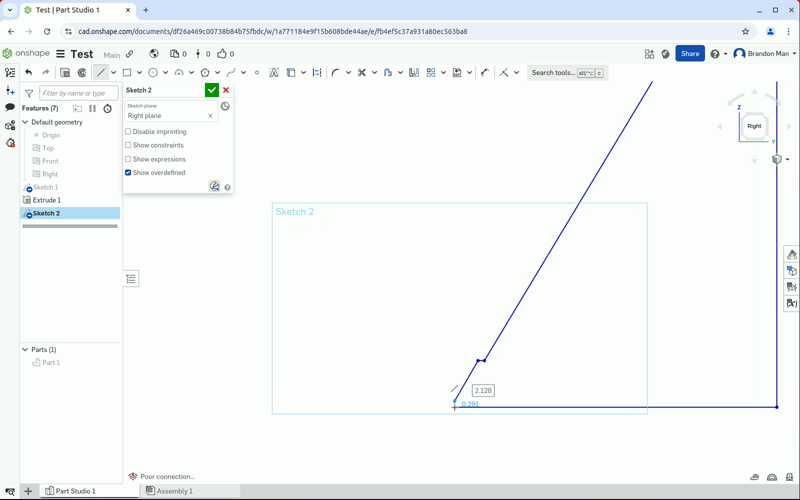
scroll(6)
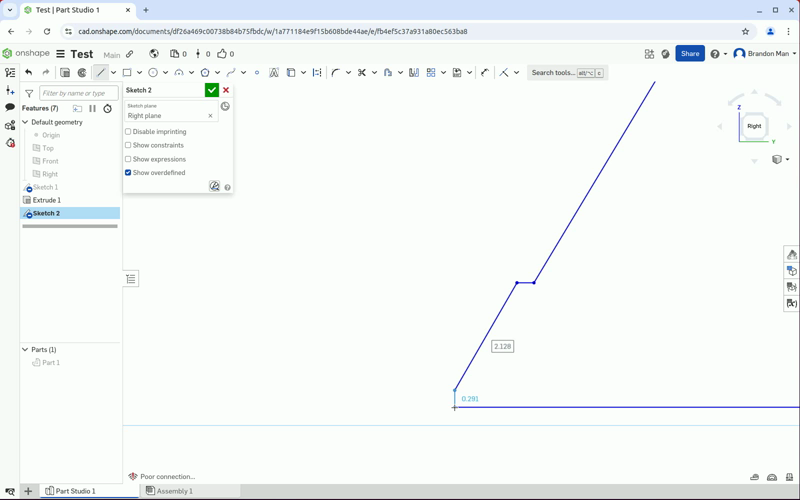
key_up(shift)
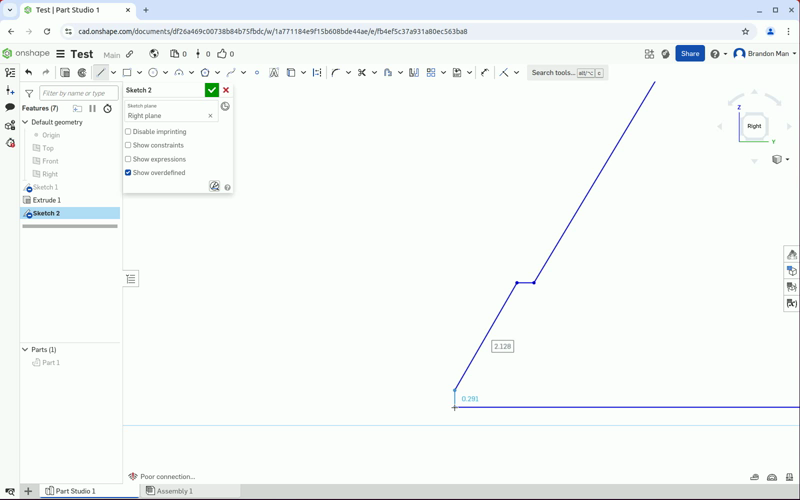
click(454, 407)
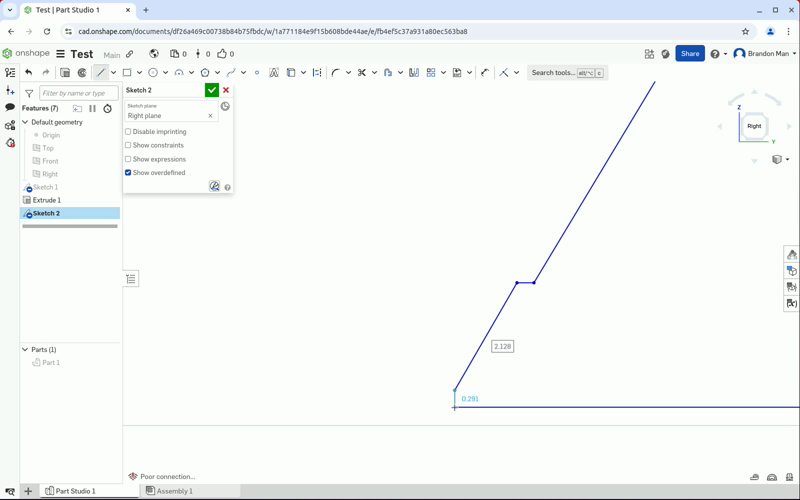
scroll(-6)
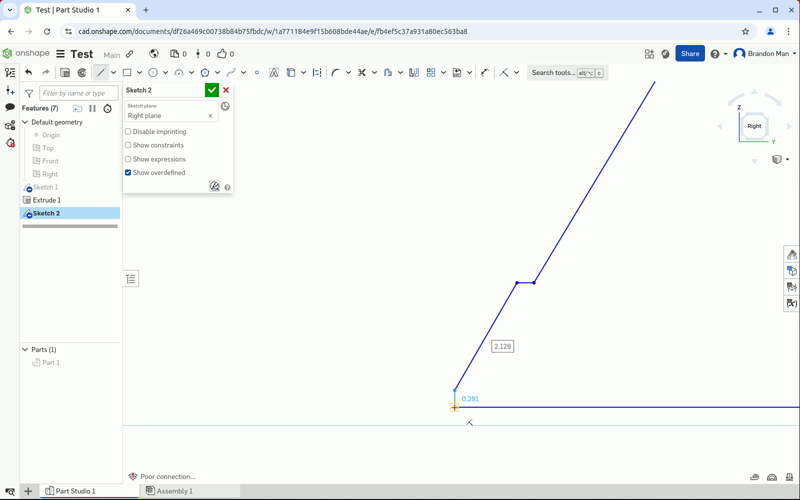
scroll(-6)
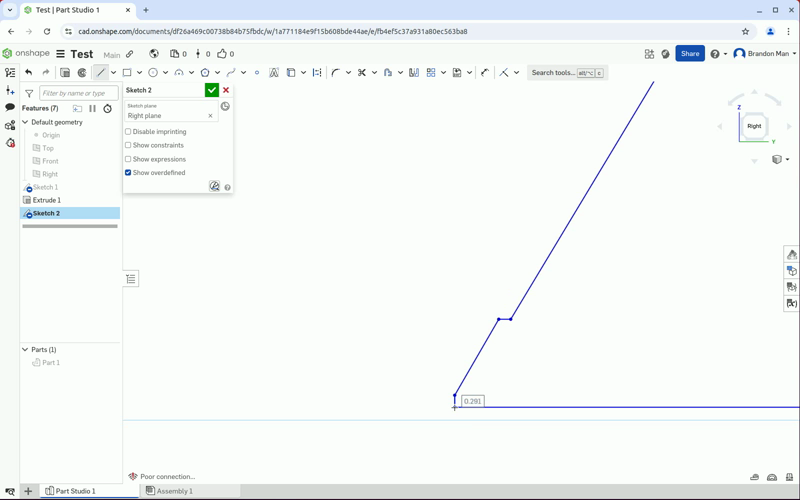
scroll(-6)
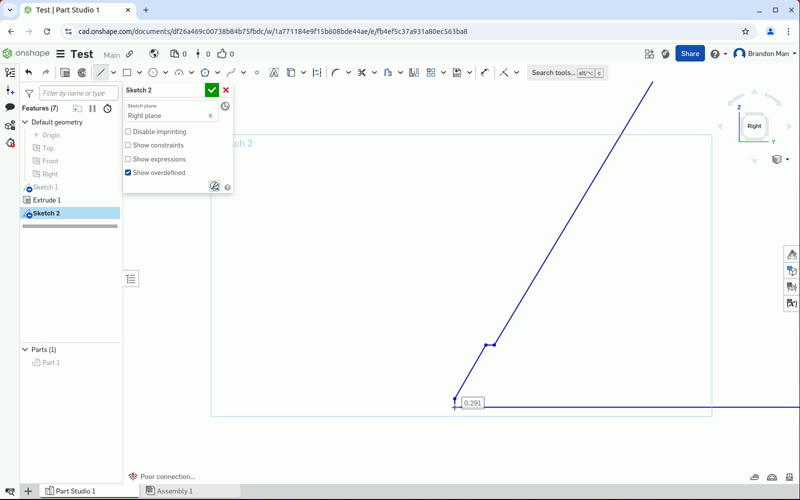
scroll(-6)
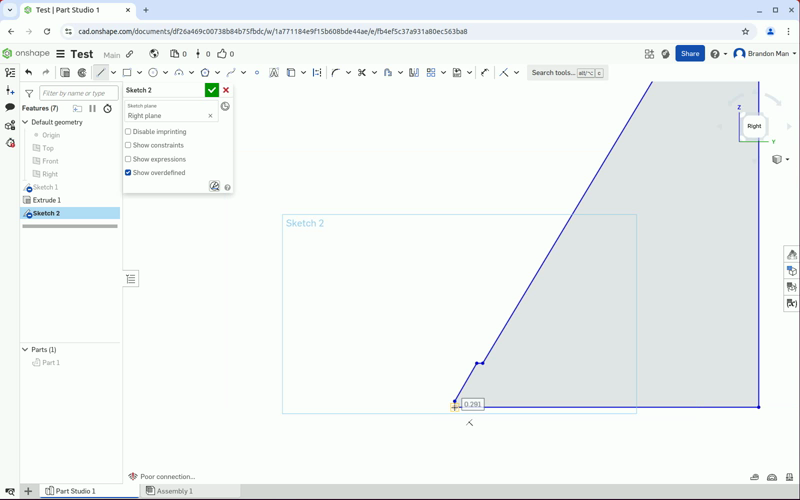
scroll(-6)
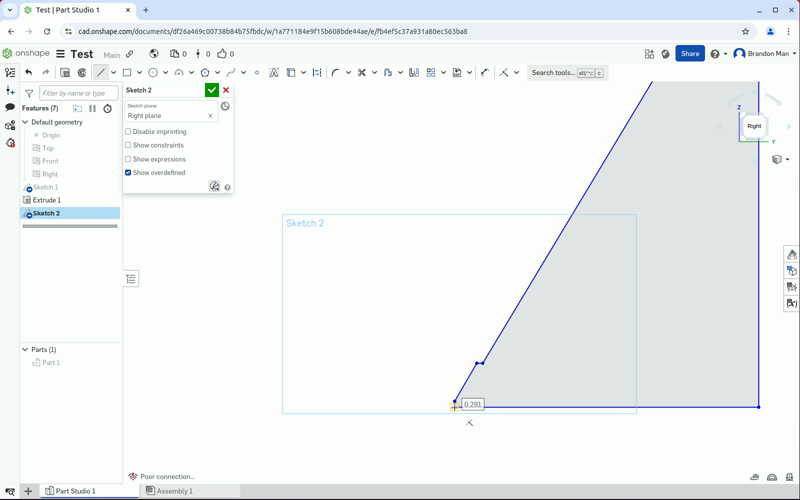
scroll(-6)
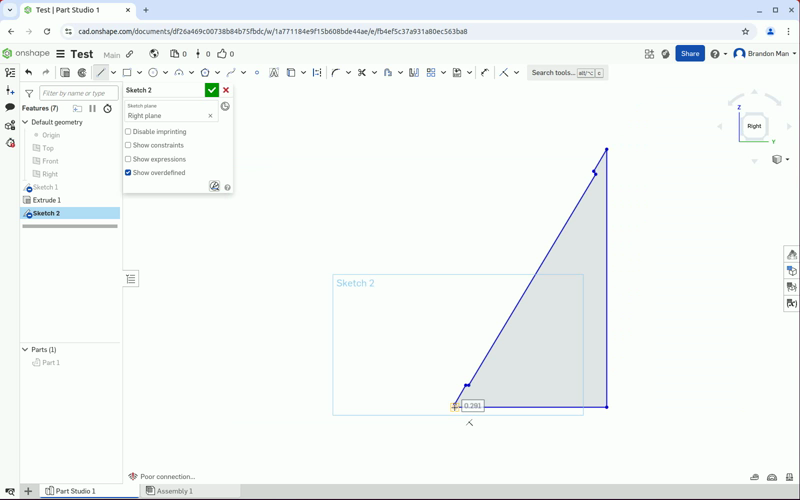
scroll(-6)
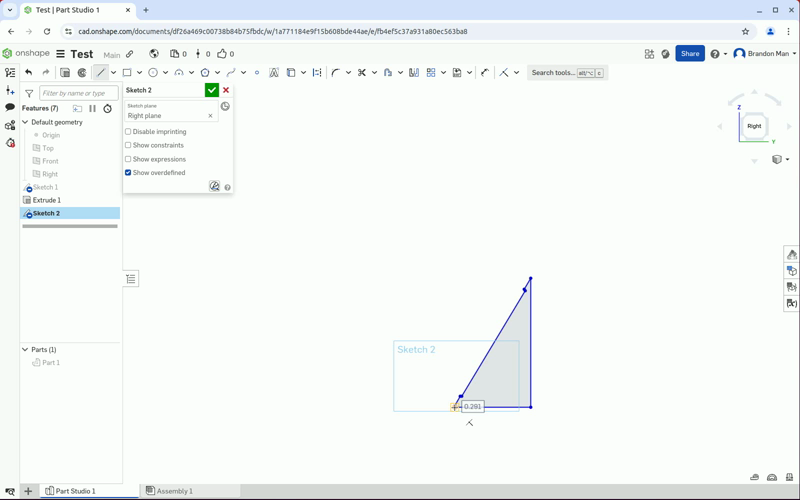
key(esc)
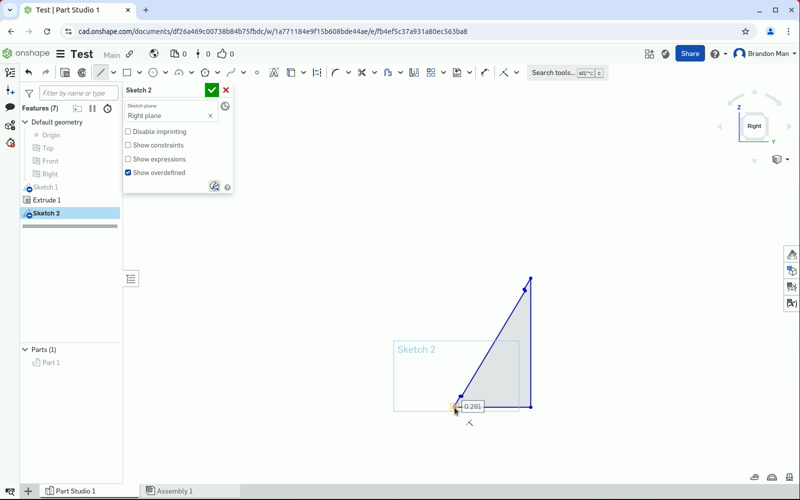
mouse_move(523, 359)
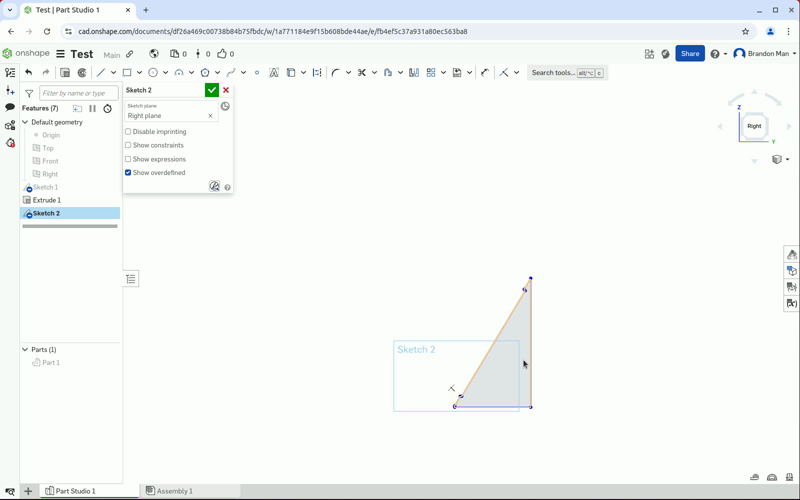
click(523, 359)
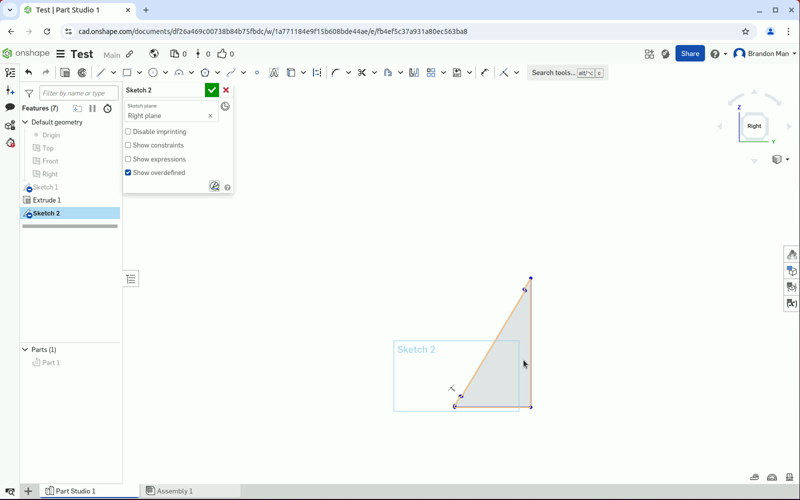
mouse_move(73, 352)
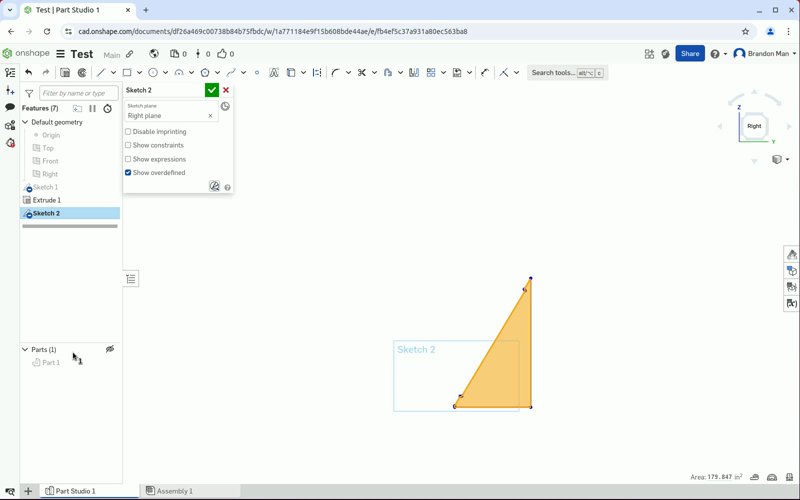
key(shift+y)
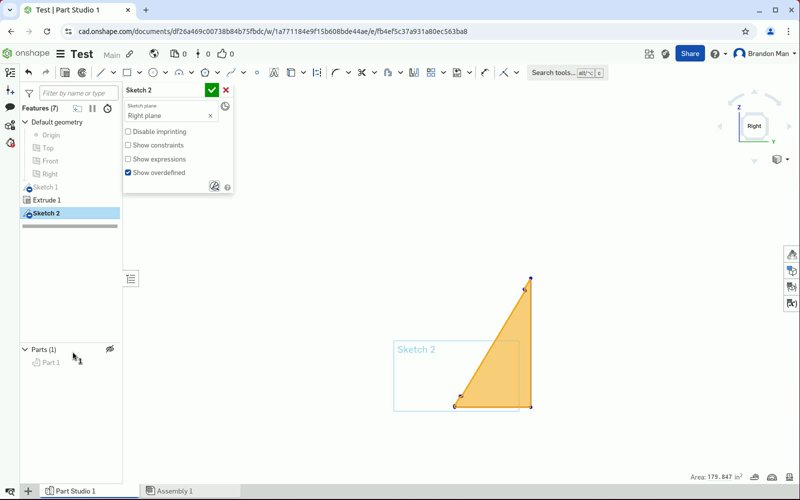
key(shift+e)
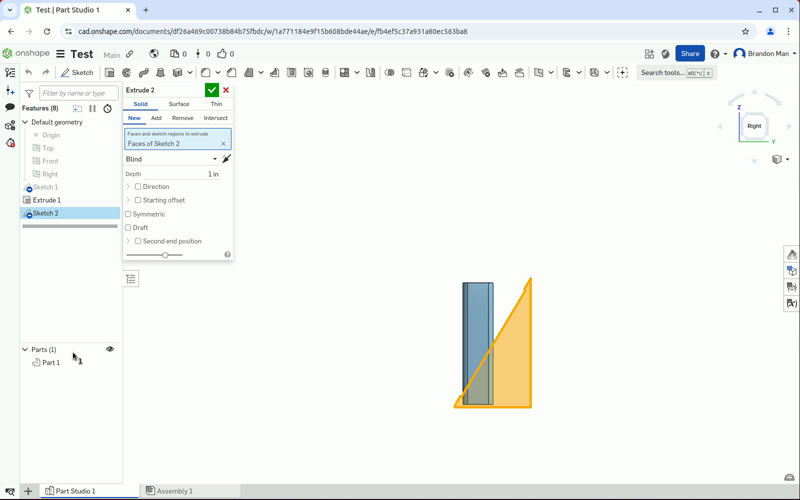
mouse_move(143, 106)
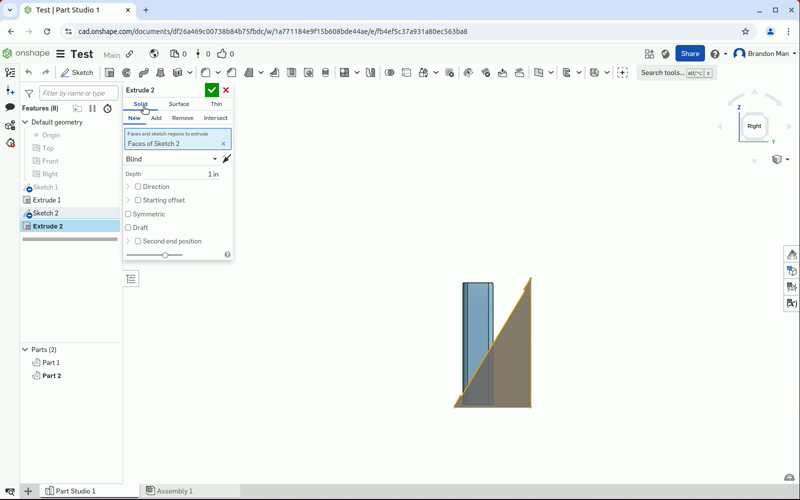
click(143, 106)
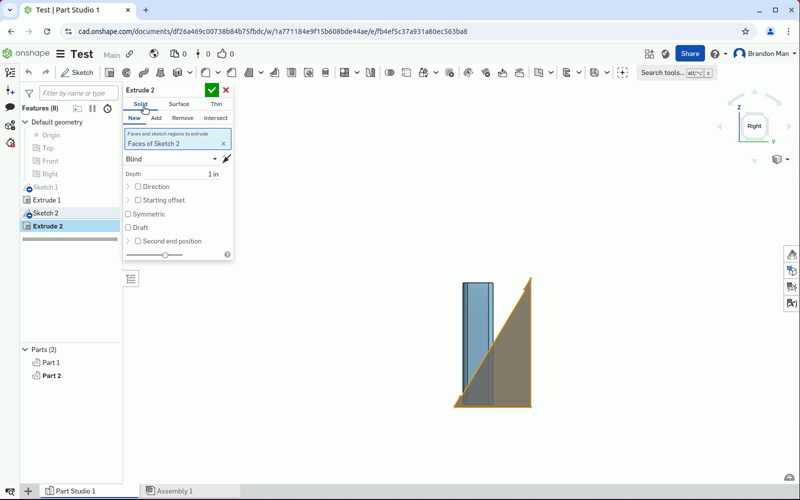
mouse_move(186, 120)
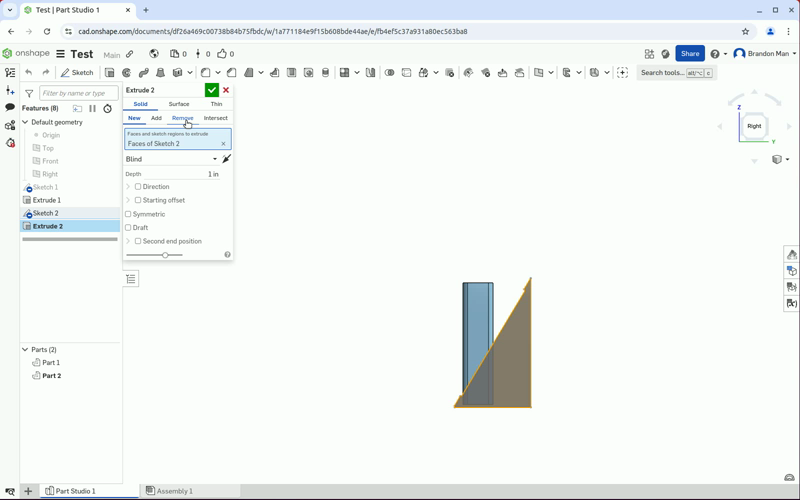
click(186, 120)
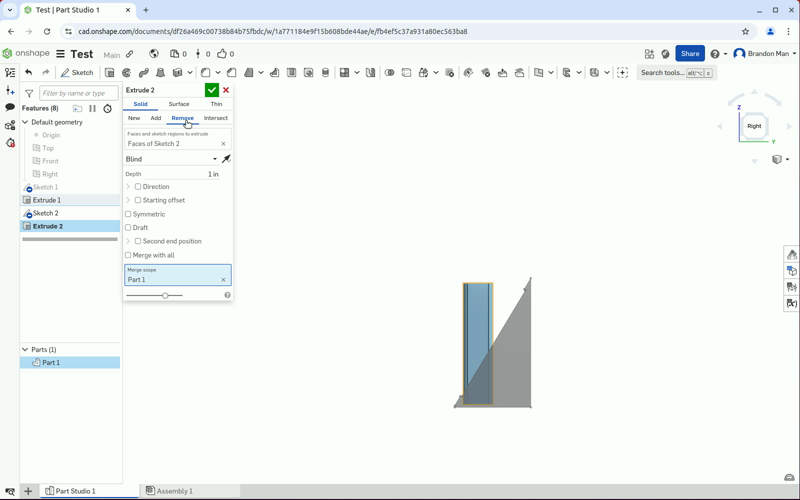
key(tab, 4)
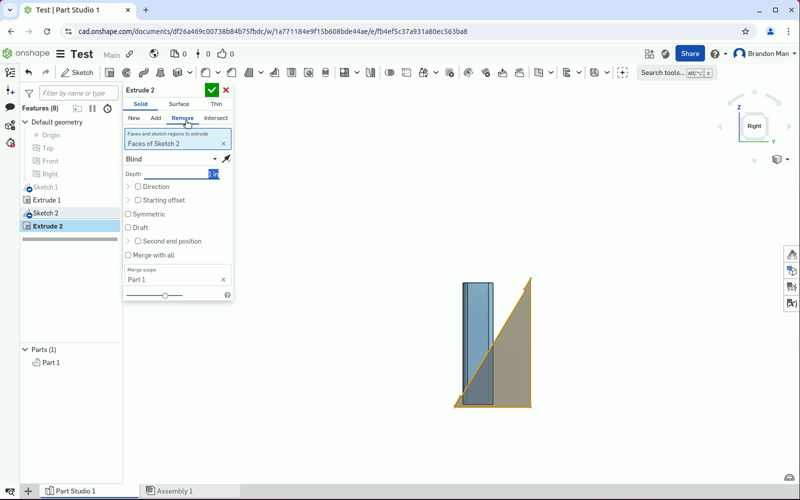
text(29.607)
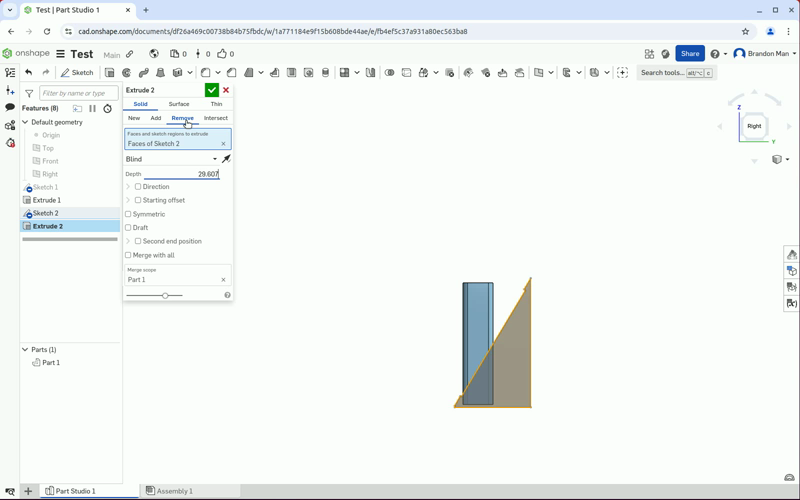
key(tab, 6)
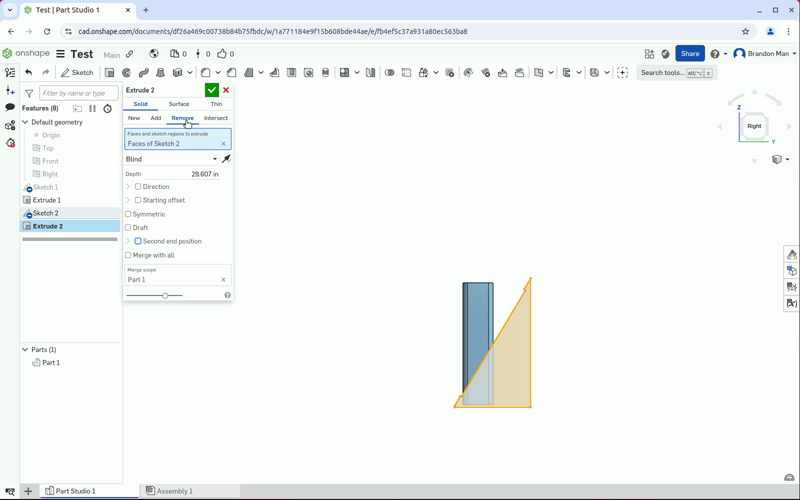
key(space)
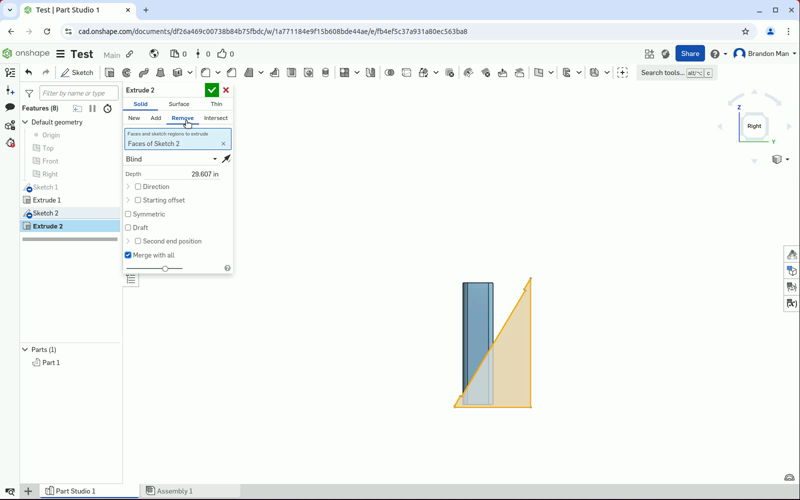
key(enter)
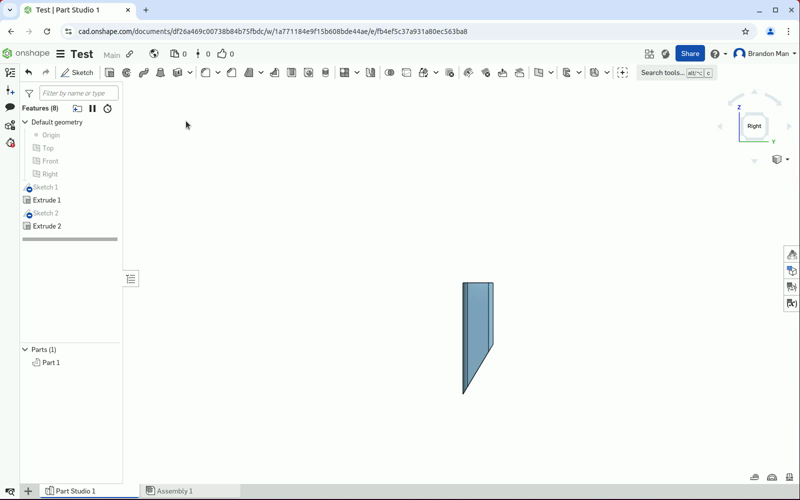
key(shift+h)
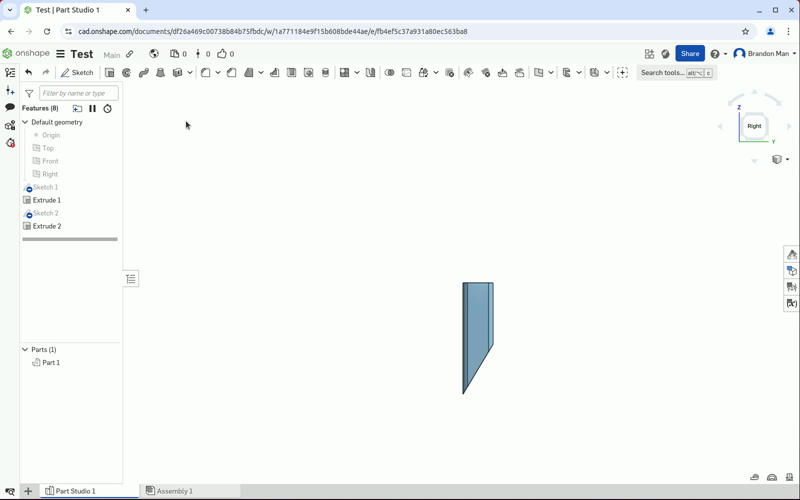
key(shift+h)
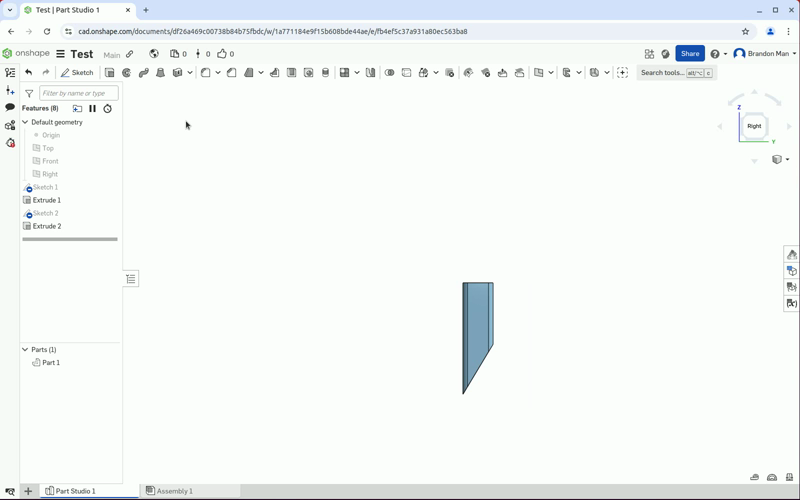
mouse_move(73, 189)
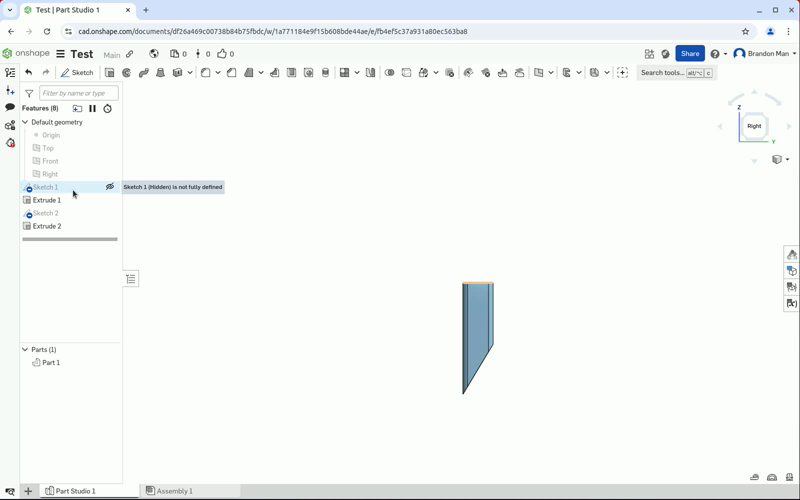
click(73, 189)
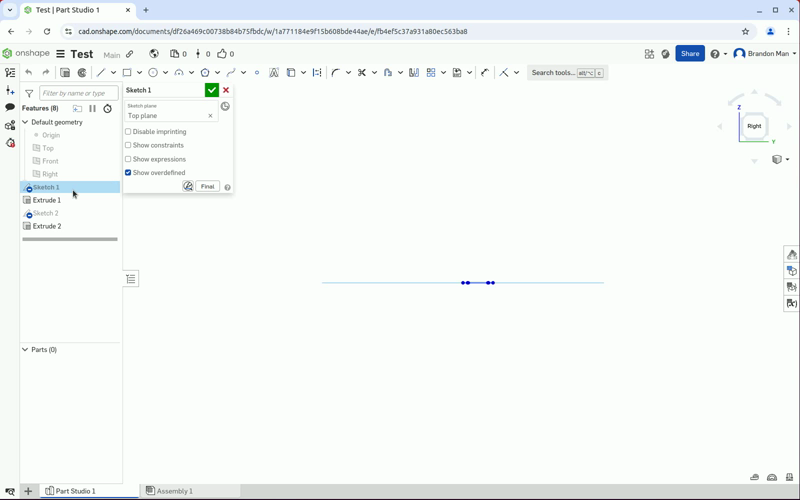
mouse_move(229, 92)
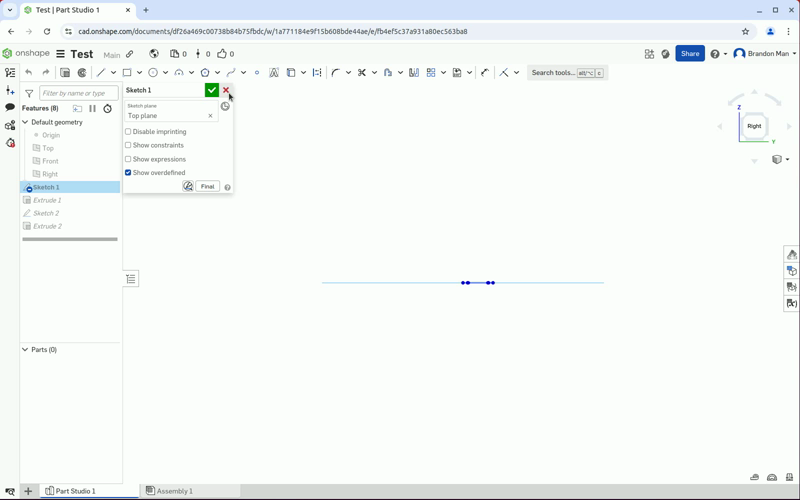
click(229, 92)
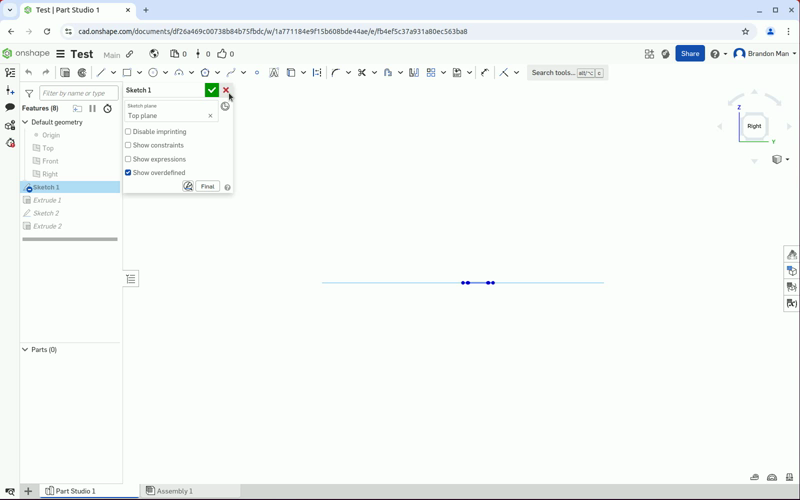
key(shift+s)
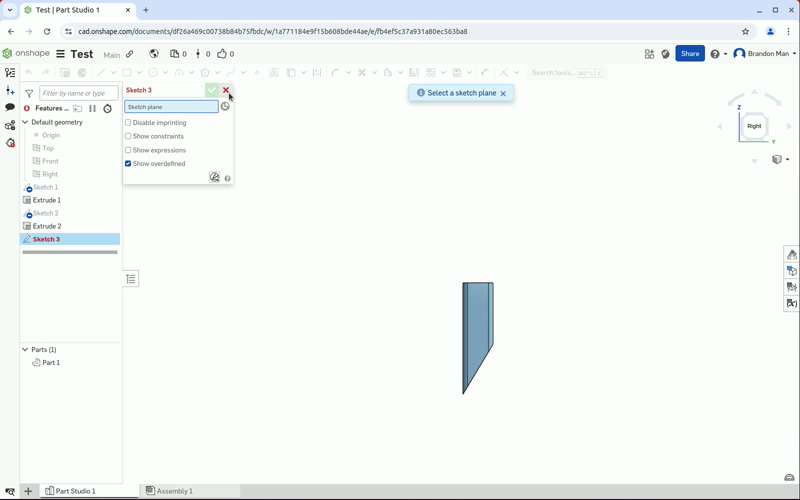
mouse_move(73, 176)
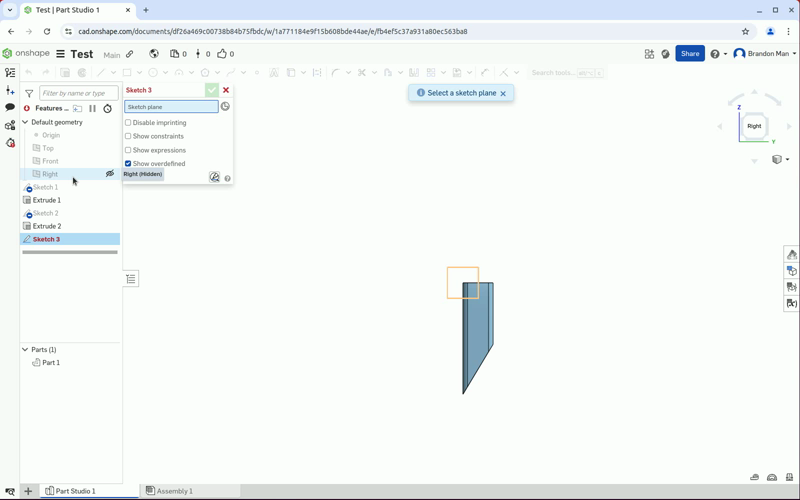
click(73, 176)
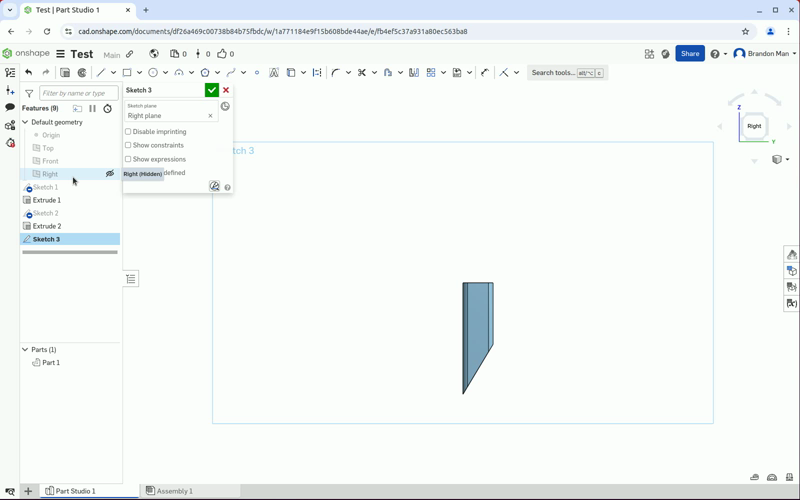
mouse_move(73, 352)
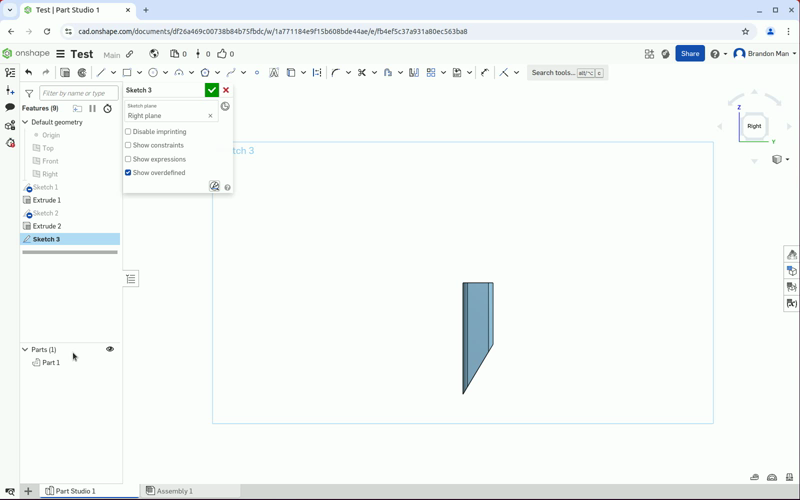
key(y)
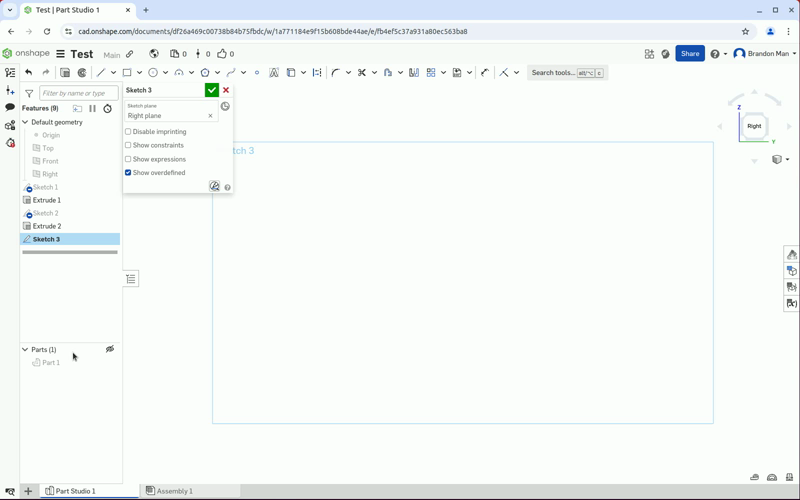
key(l)
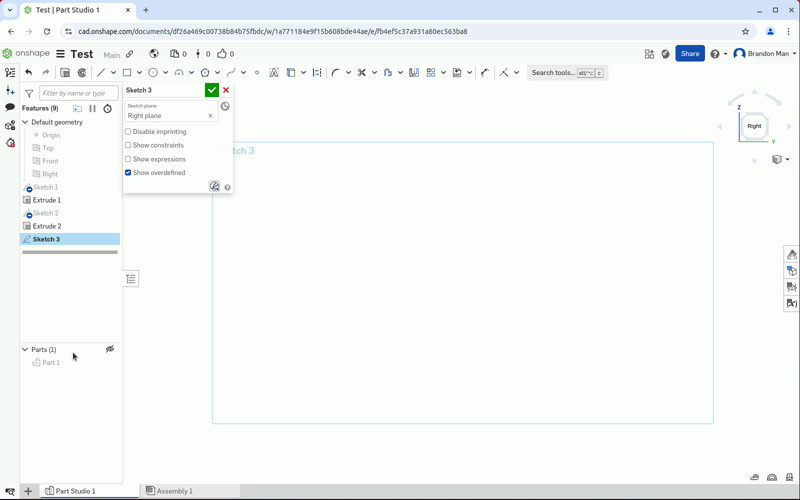
key_down(shift)
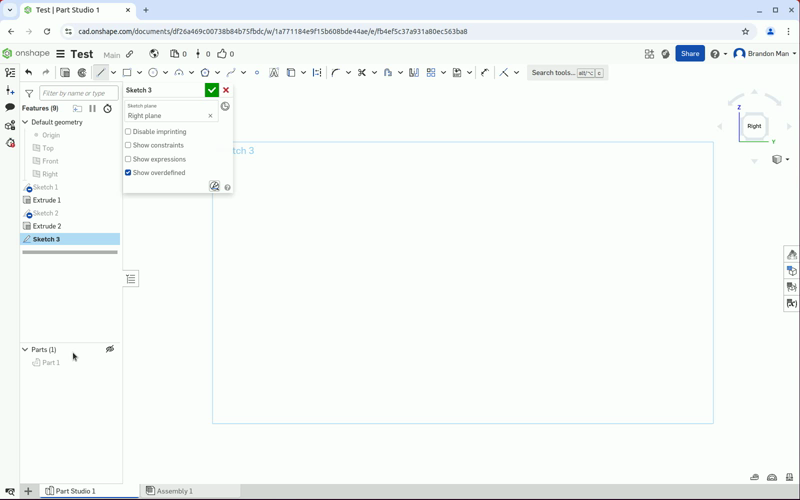
mouse_move(460, 395)
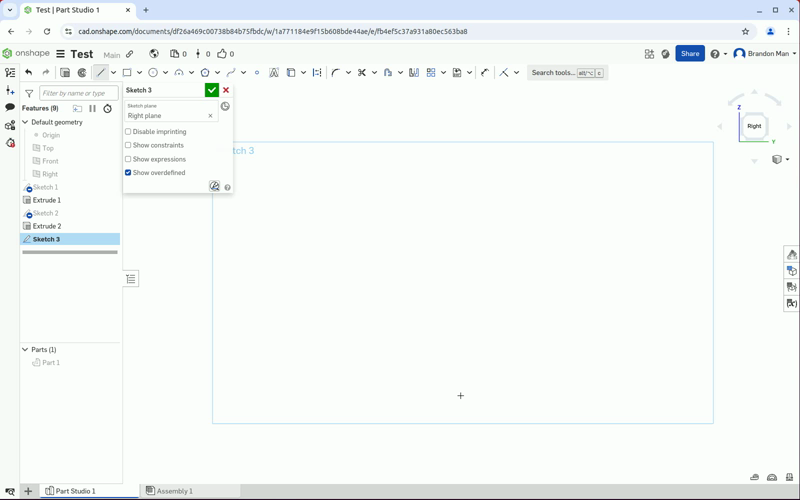
click(460, 395)
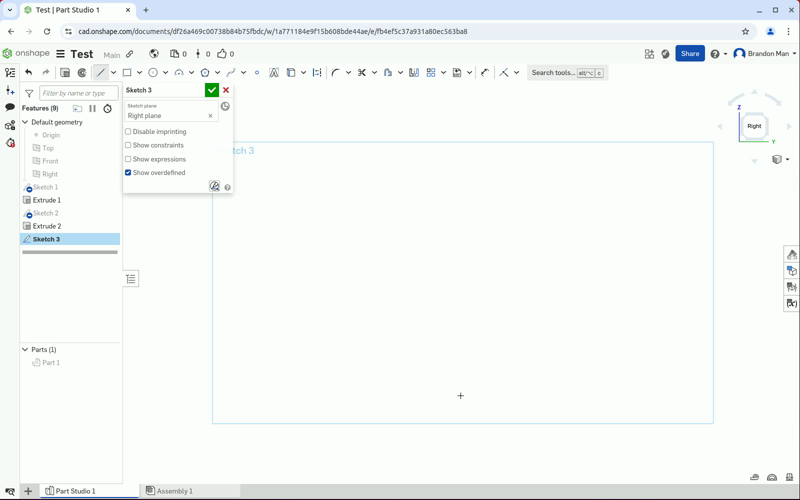
key_up(shift)
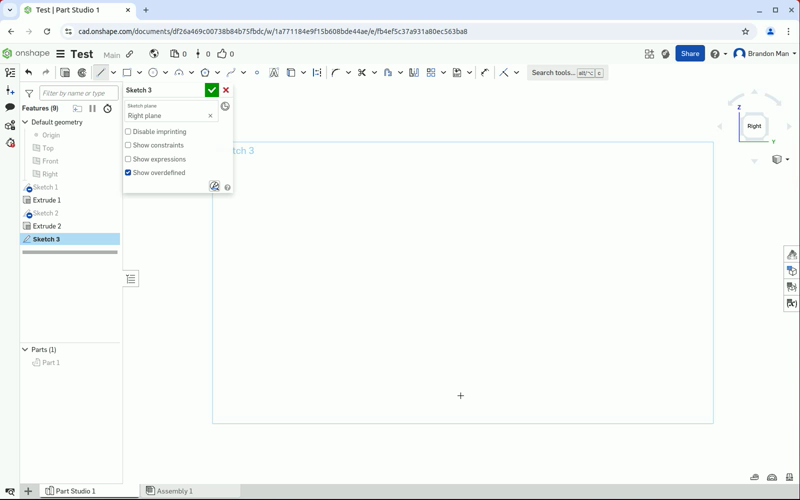
key_down(shift)
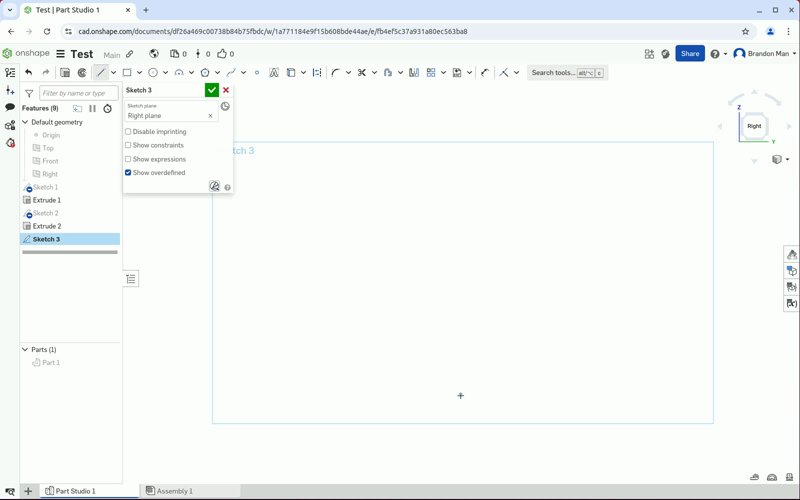
mouse_move(490, 395)
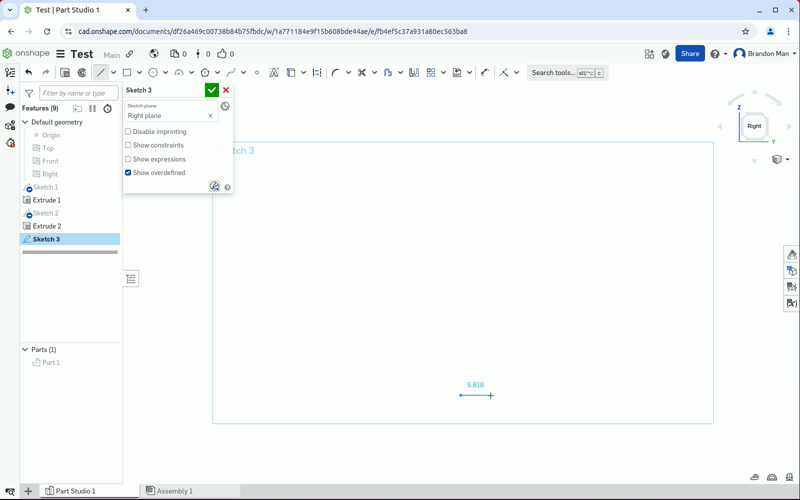
mouse_move(461, 396)
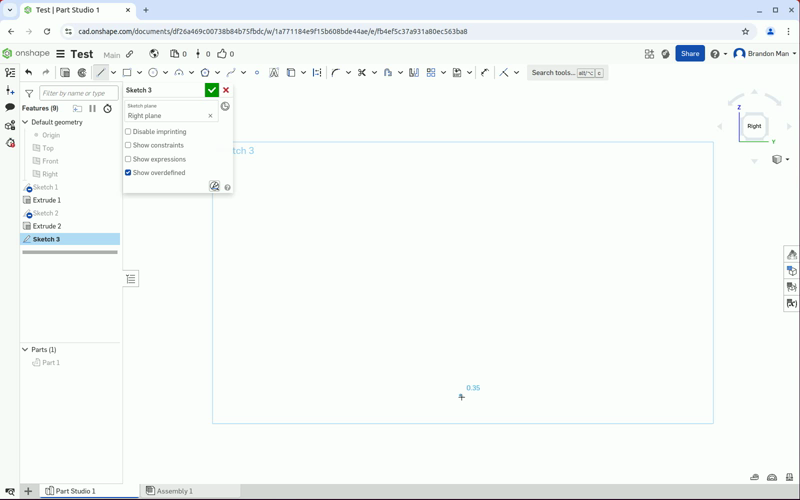
scroll(6)
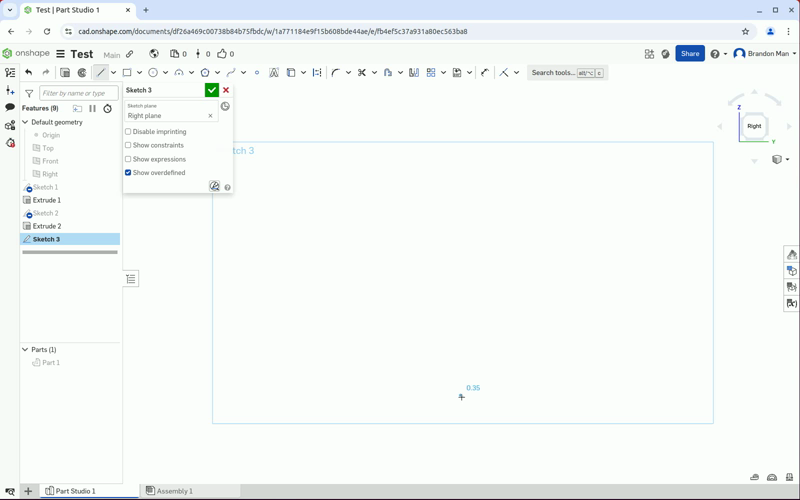
scroll(6)
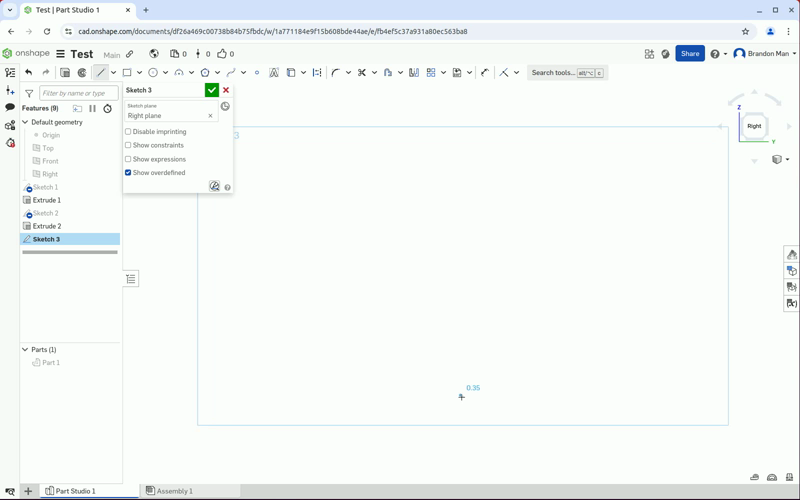
scroll(6)
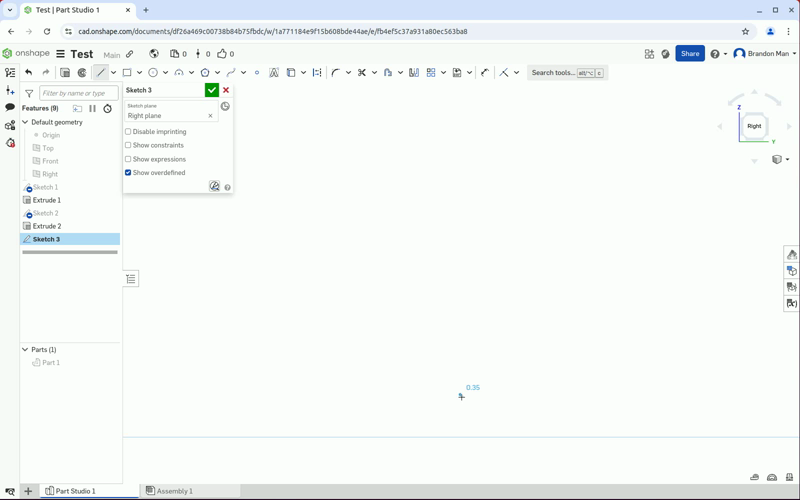
scroll(6)
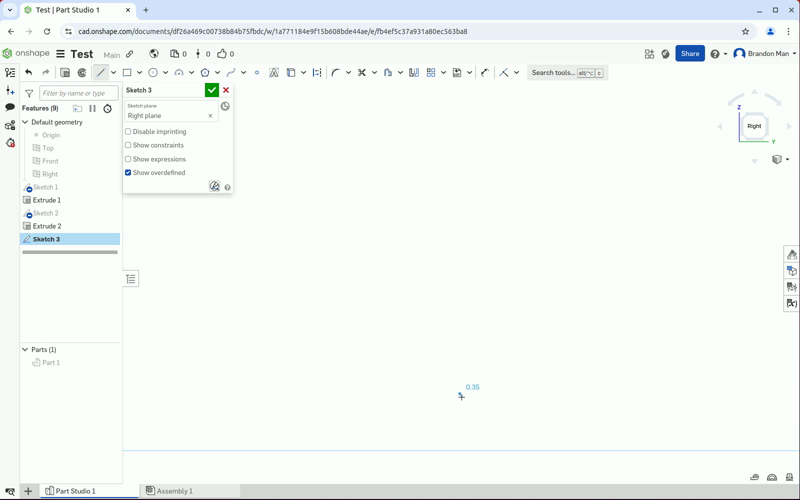
scroll(6)
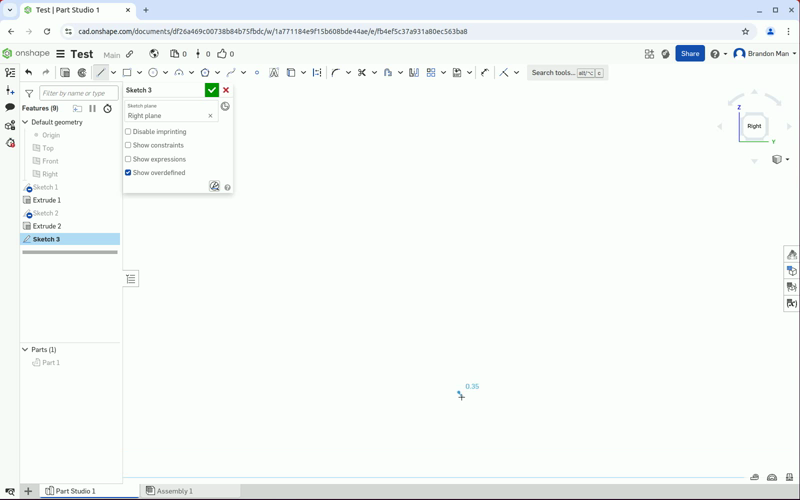
scroll(6)
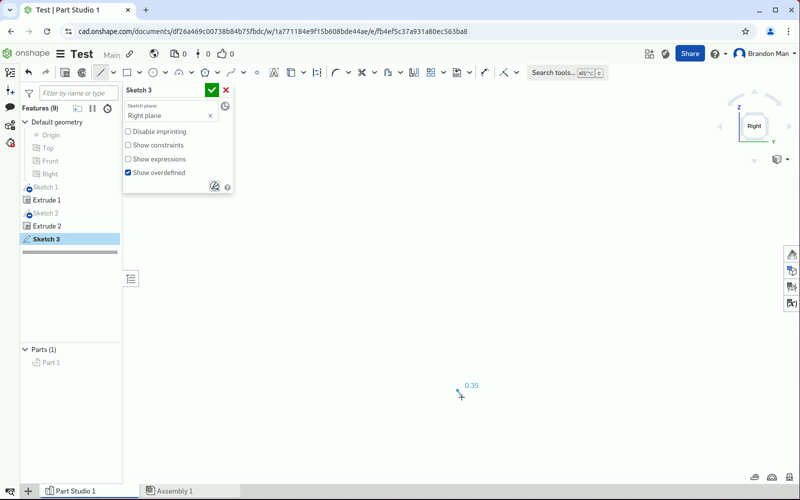
scroll(6)
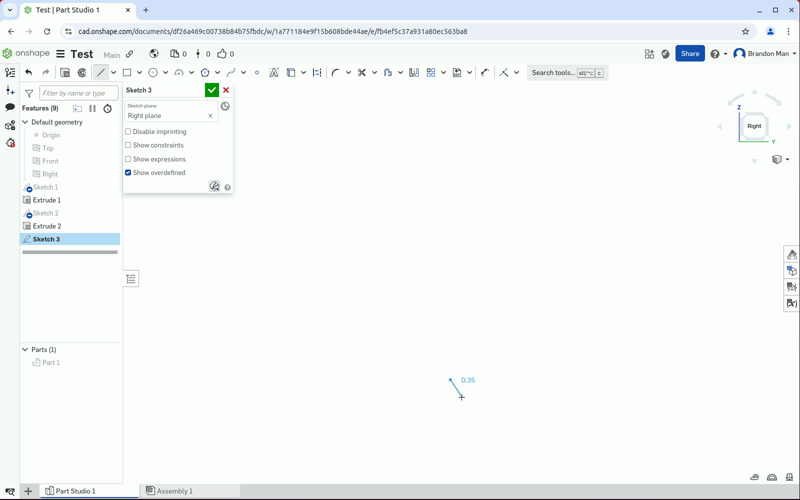
click(461, 396)
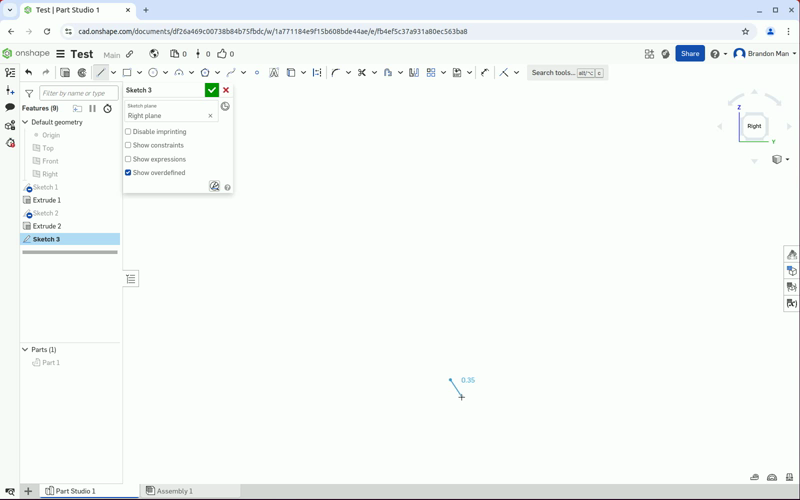
scroll(-6)
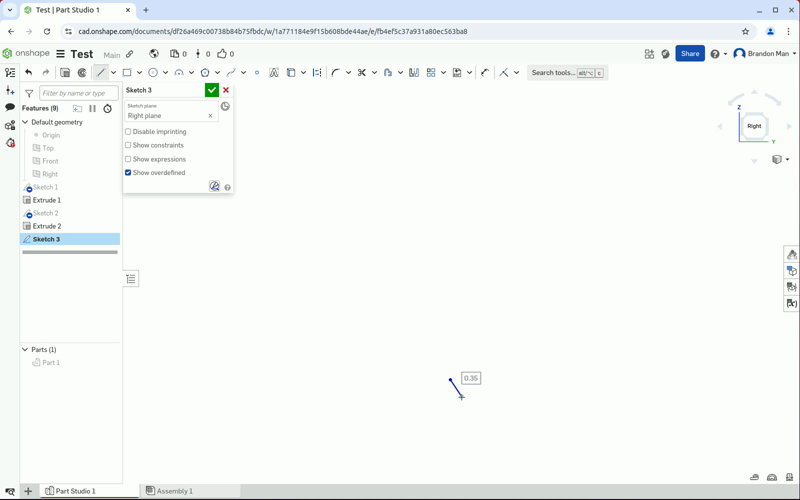
scroll(-6)
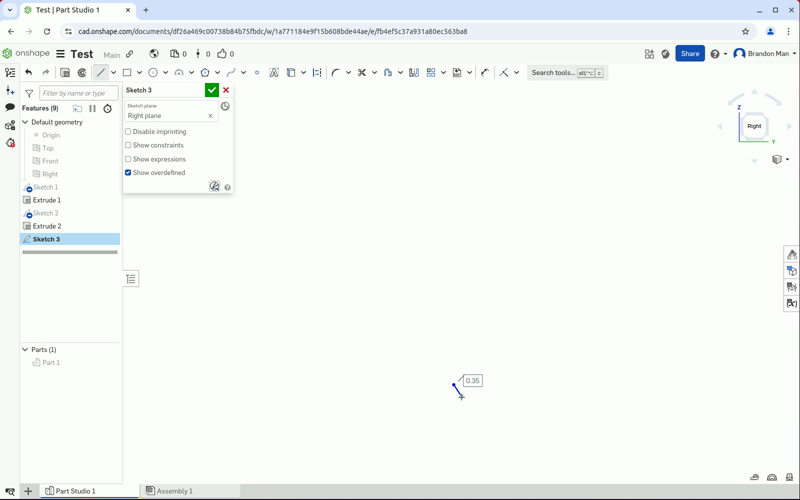
scroll(-6)
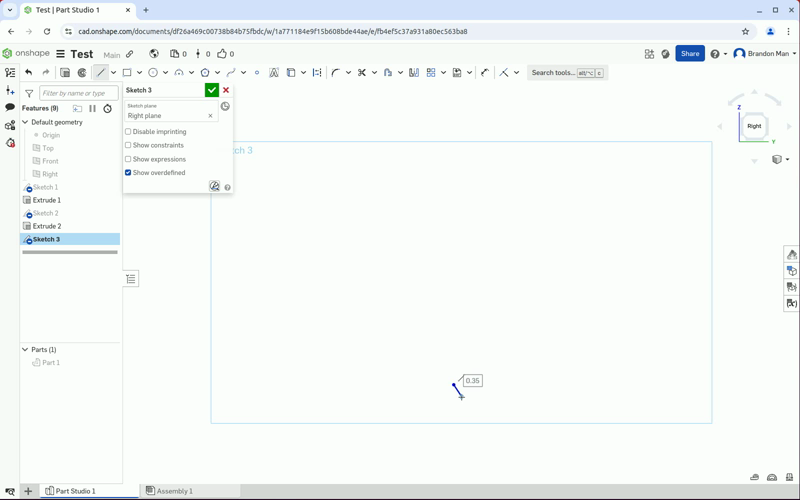
scroll(-6)
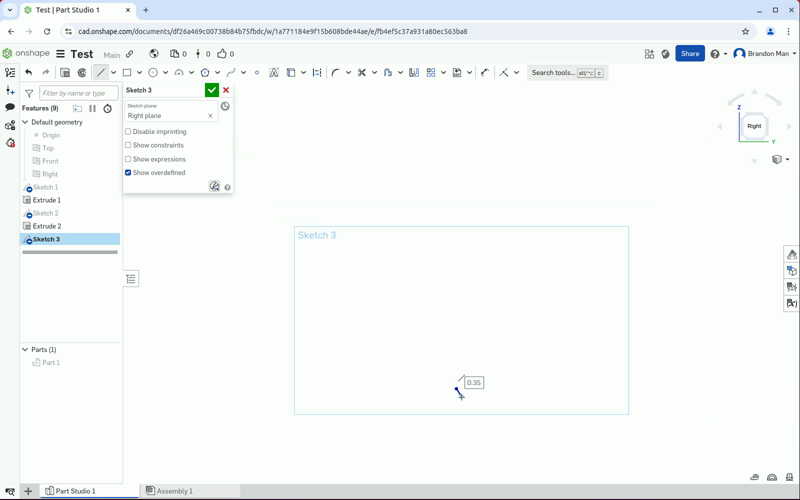
scroll(-6)
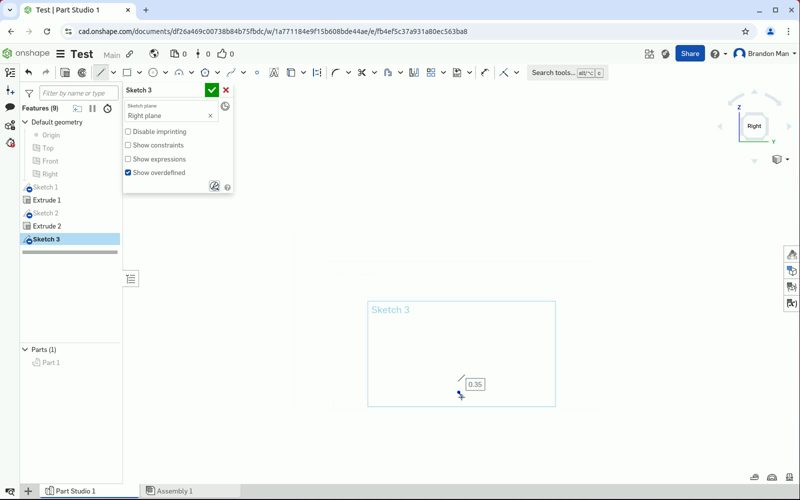
scroll(-6)
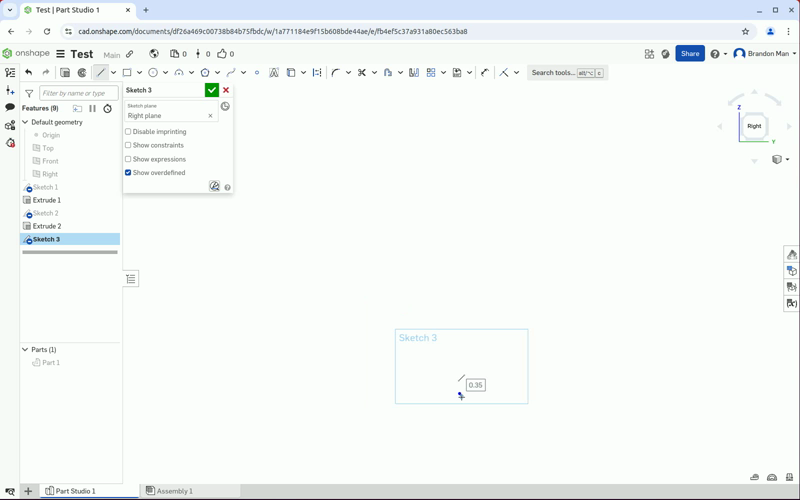
scroll(-6)
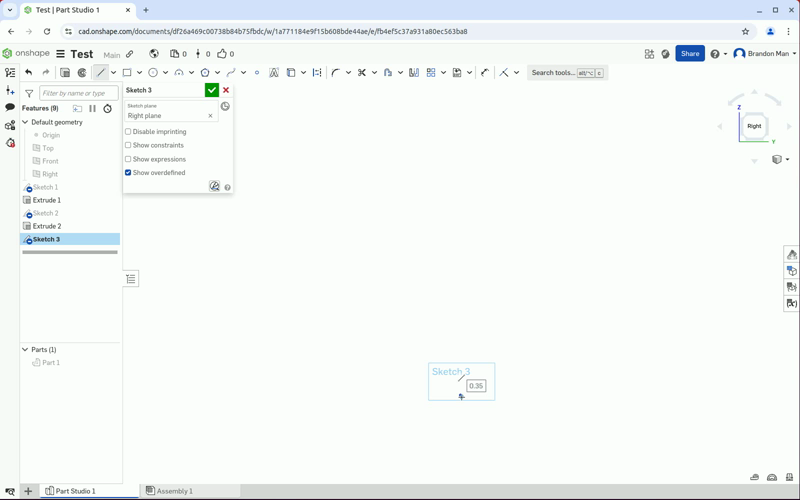
key_up(shift)
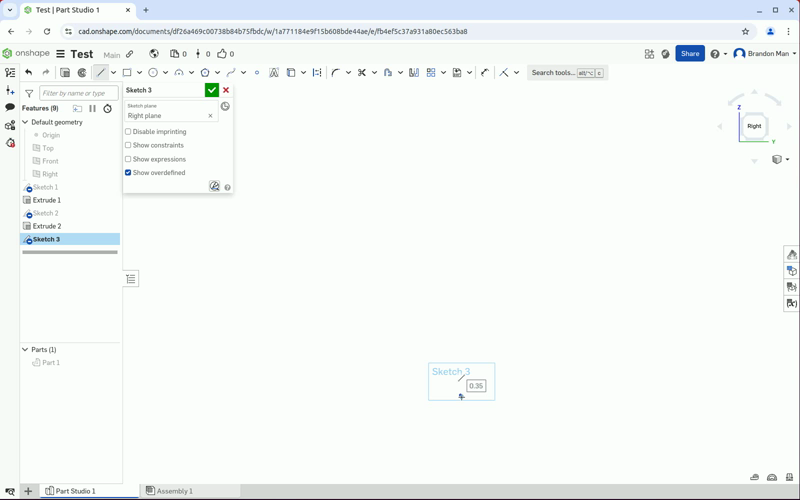
key_down(shift)
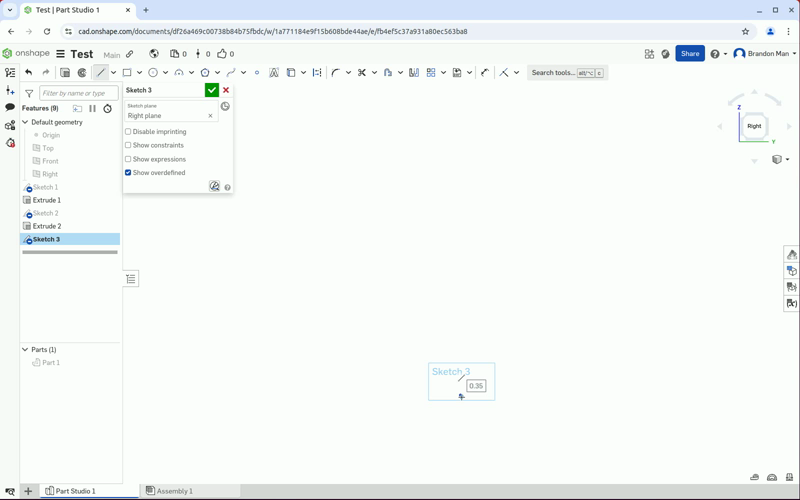
mouse_move(525, 289)
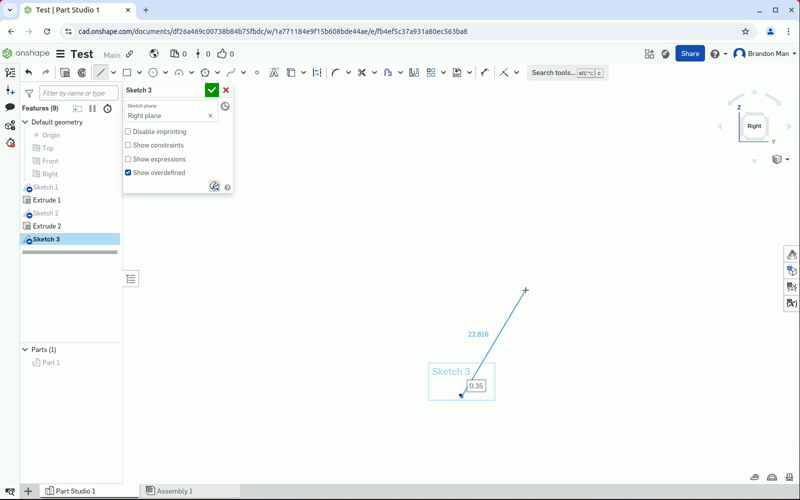
click(525, 289)
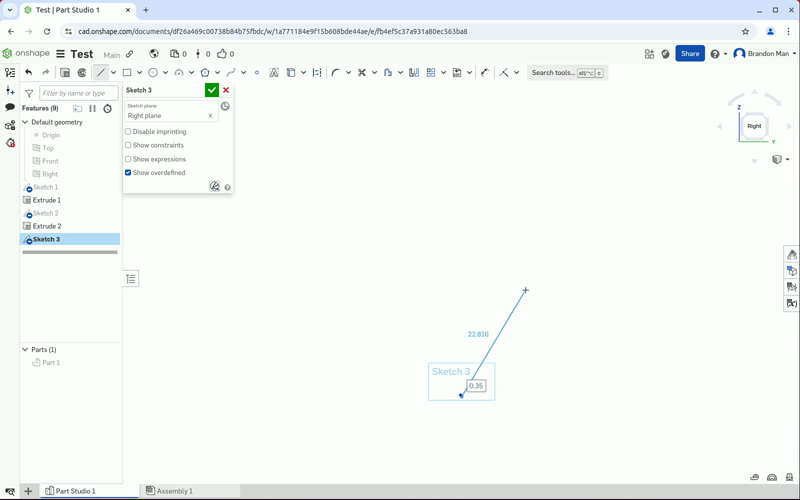
key_up(shift)
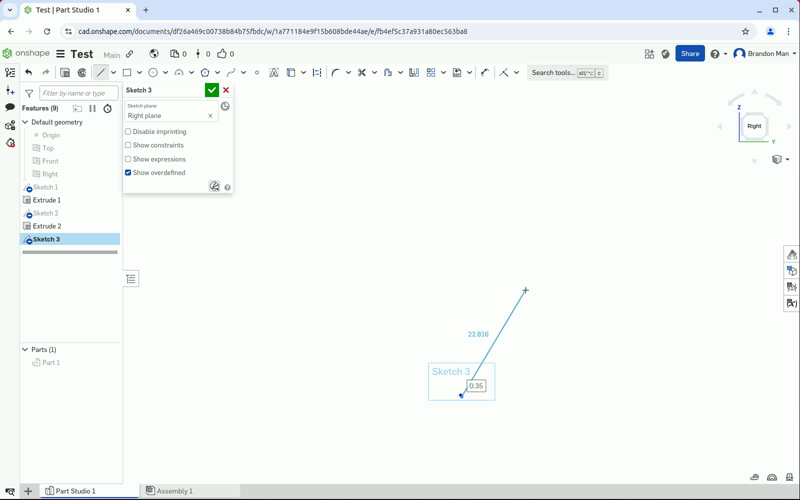
key_down(shift)
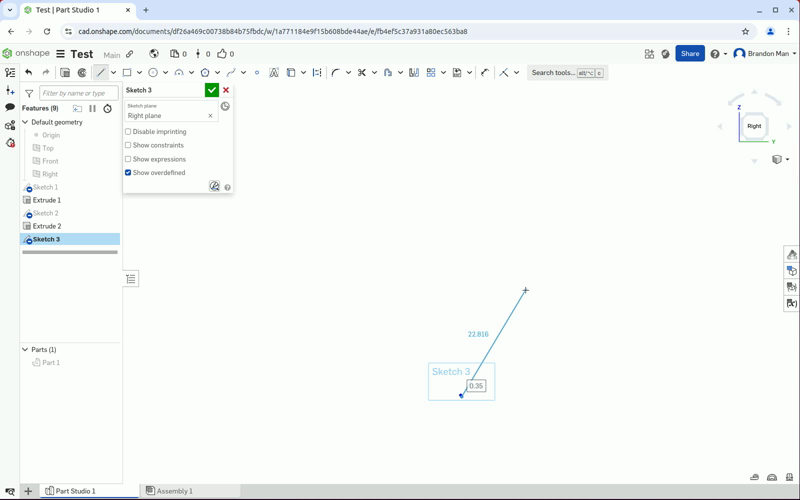
mouse_move(555, 289)
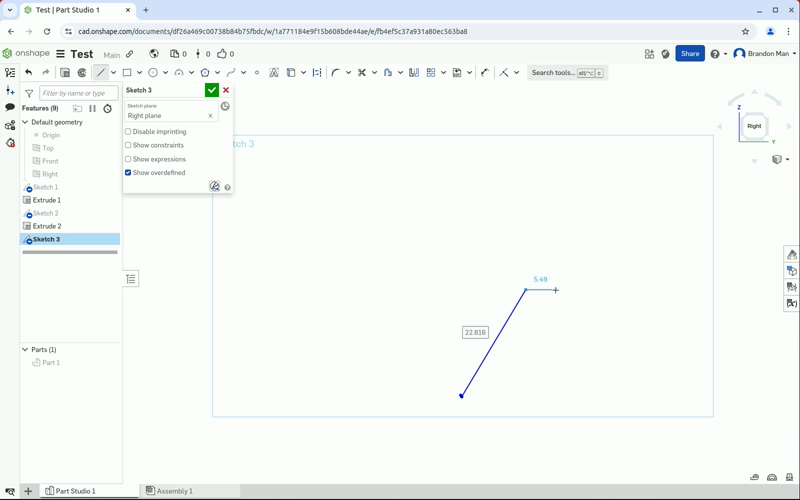
mouse_move(523, 288)
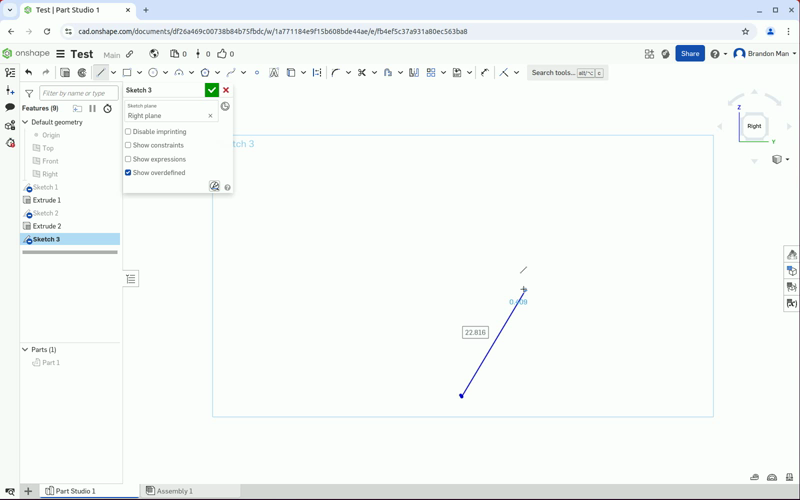
scroll(6)
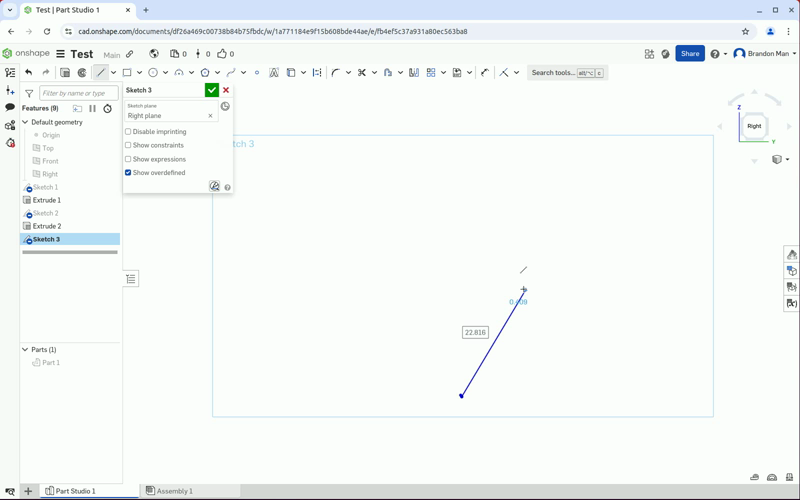
scroll(6)
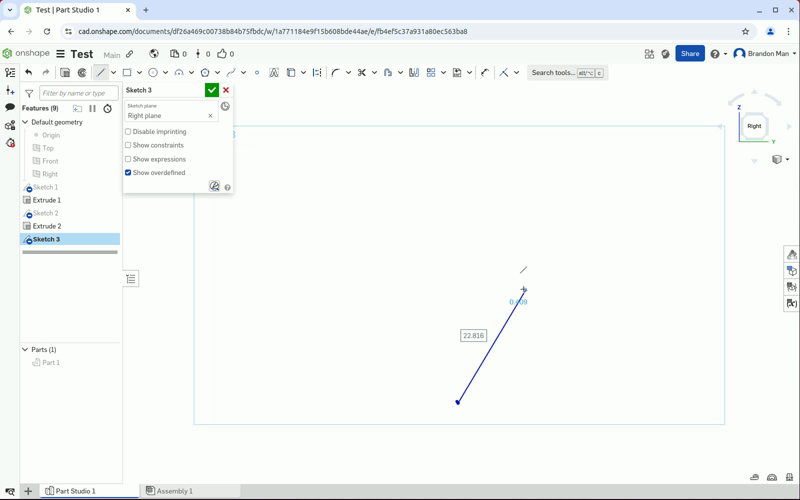
scroll(6)
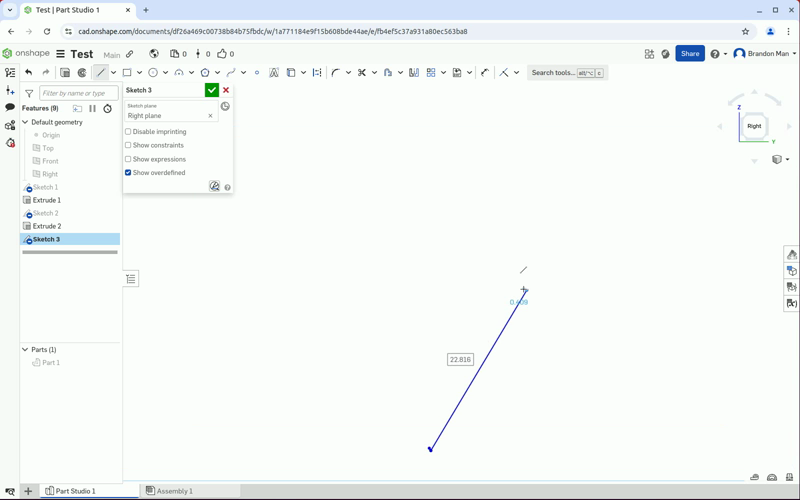
scroll(6)
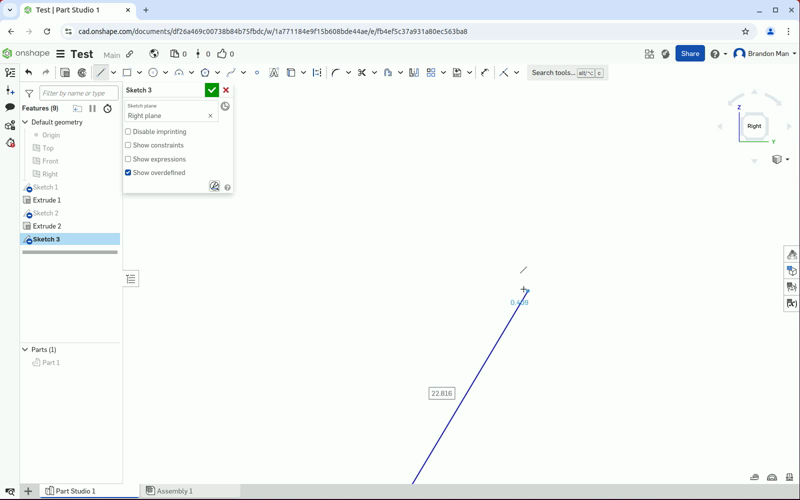
scroll(6)
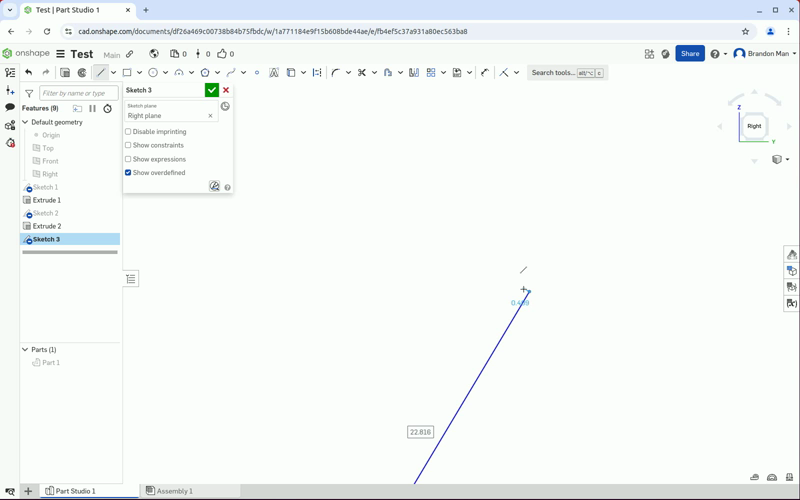
scroll(6)
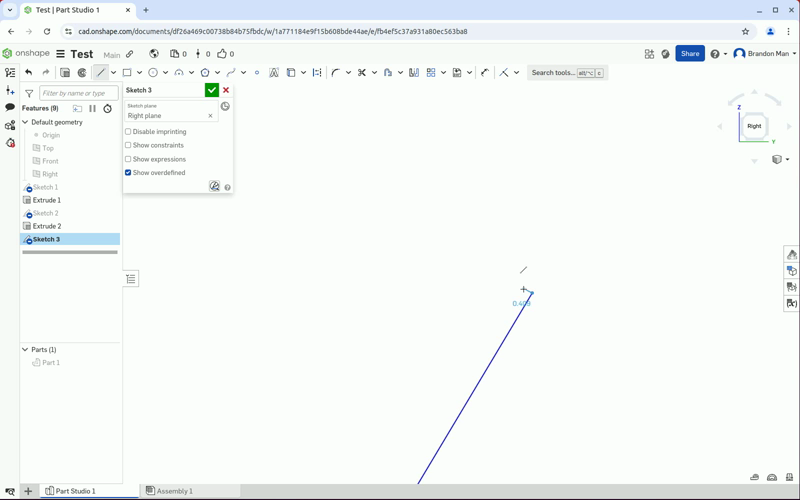
scroll(6)
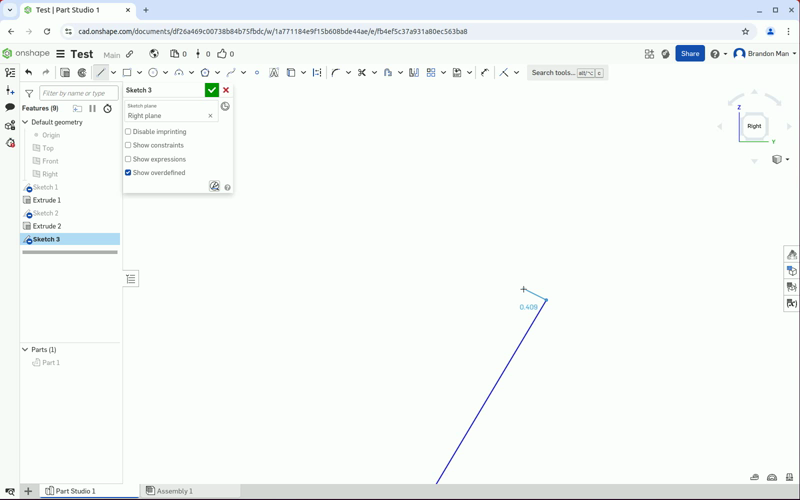
click(523, 288)
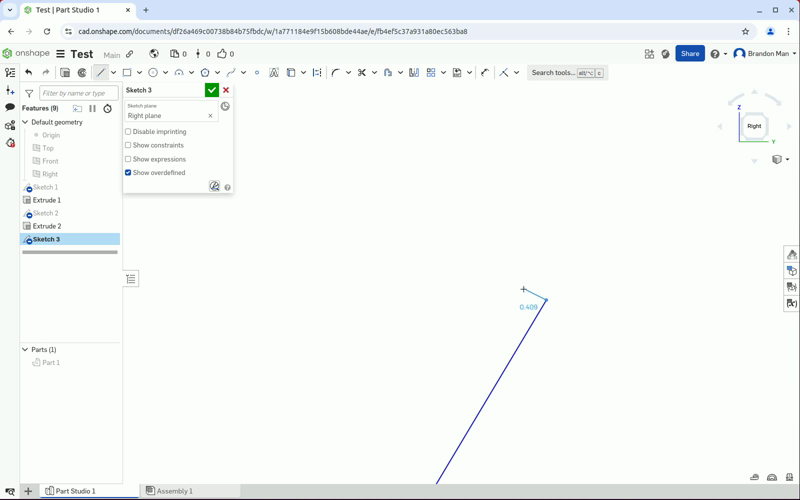
scroll(-6)
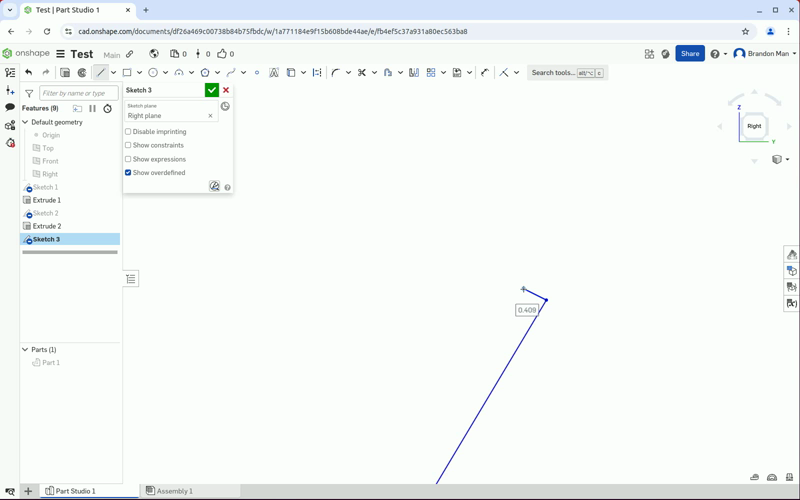
scroll(-6)
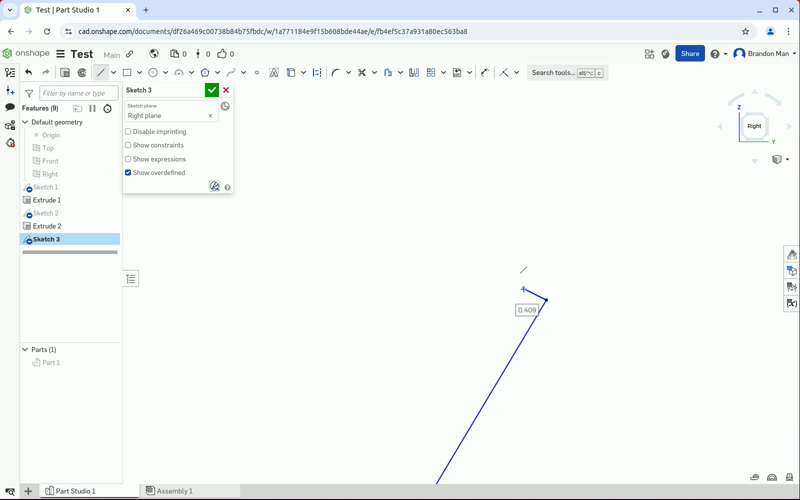
scroll(-6)
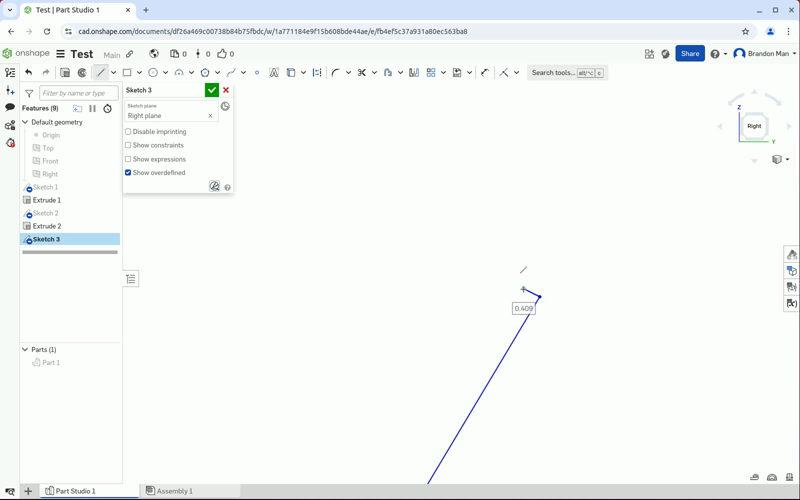
scroll(-6)
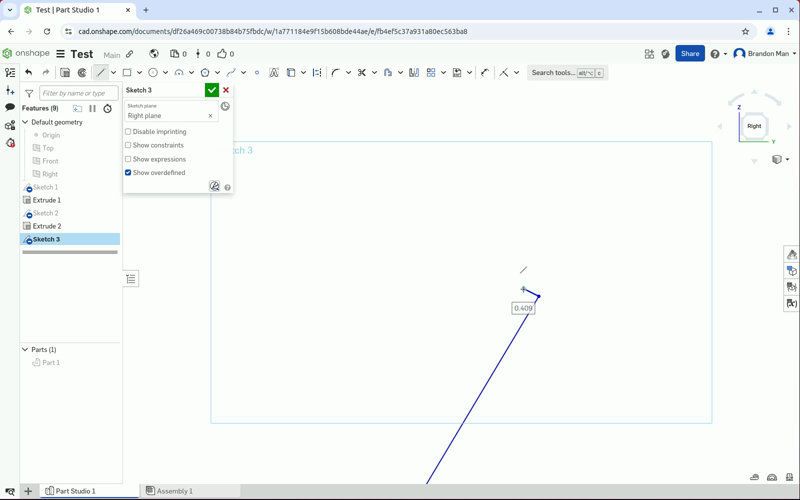
scroll(-6)
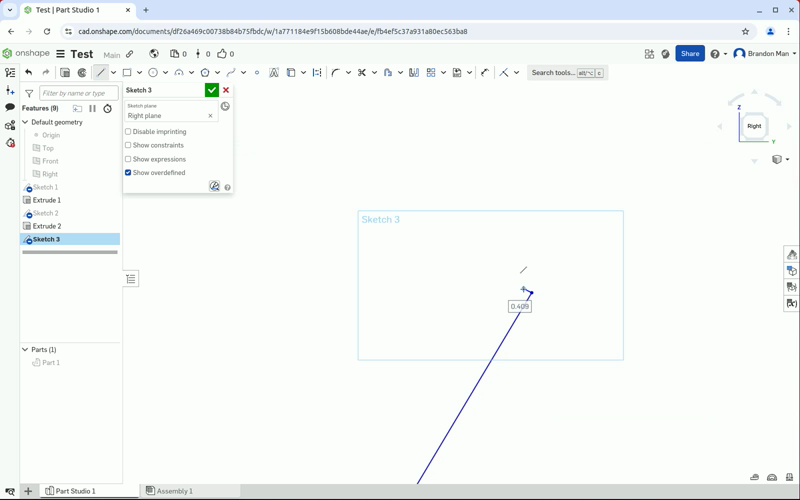
scroll(-6)
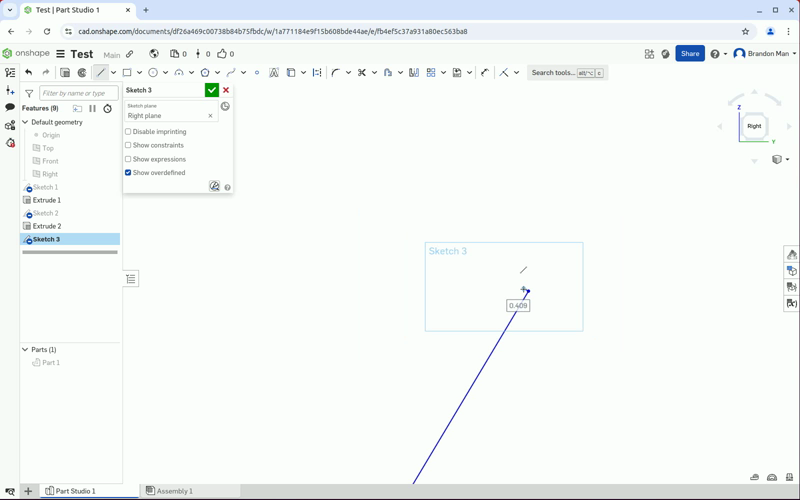
scroll(-6)
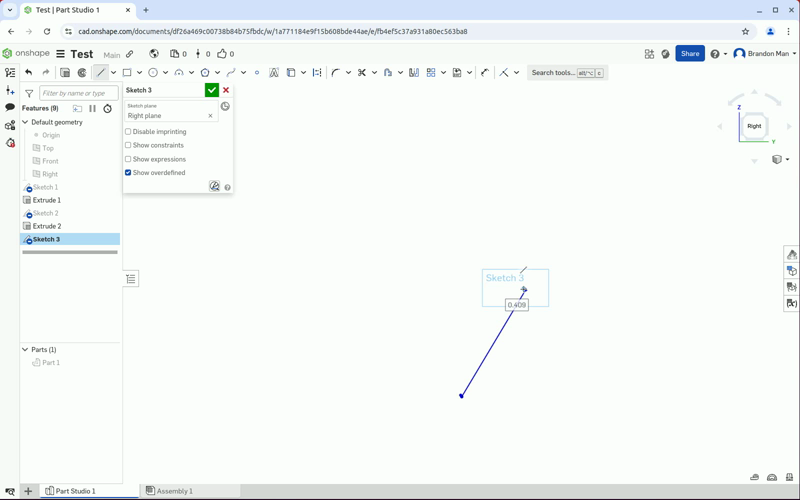
key_up(shift)
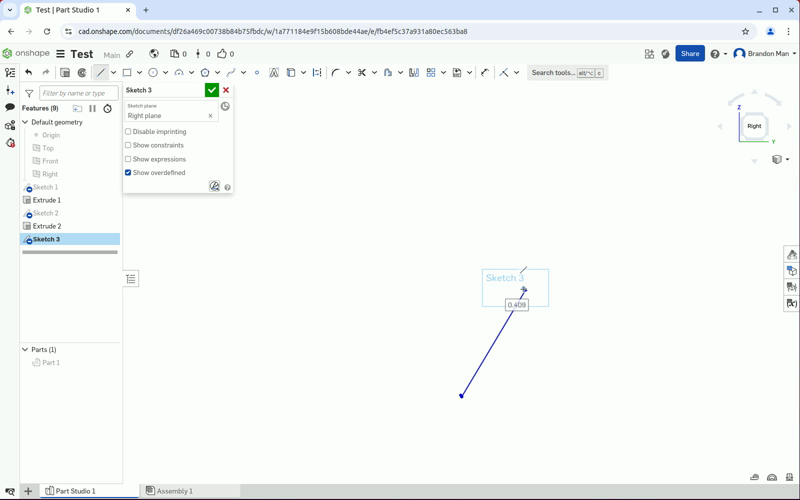
key_down(shift)
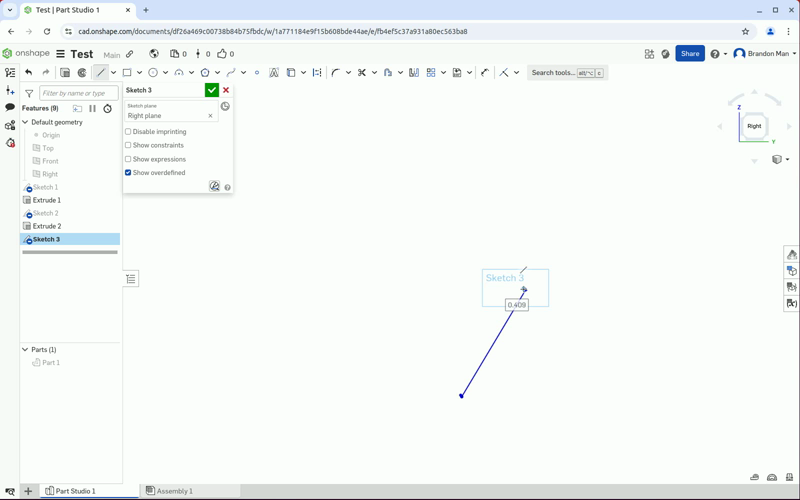
mouse_move(460, 395)
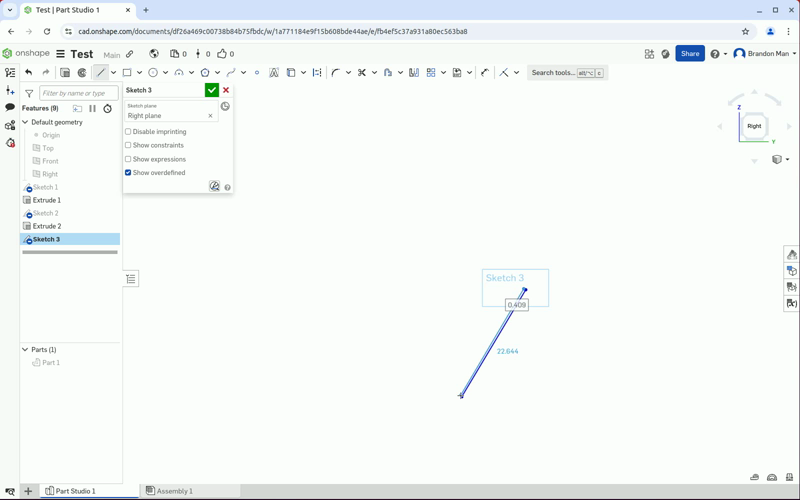
scroll(6)
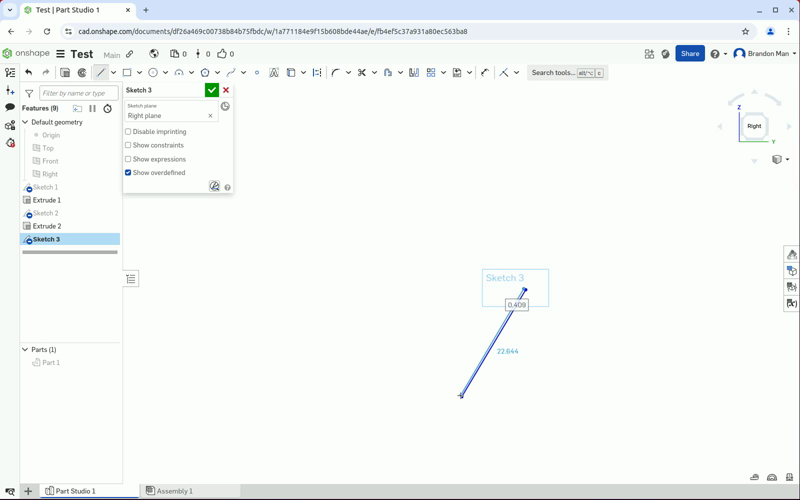
scroll(6)
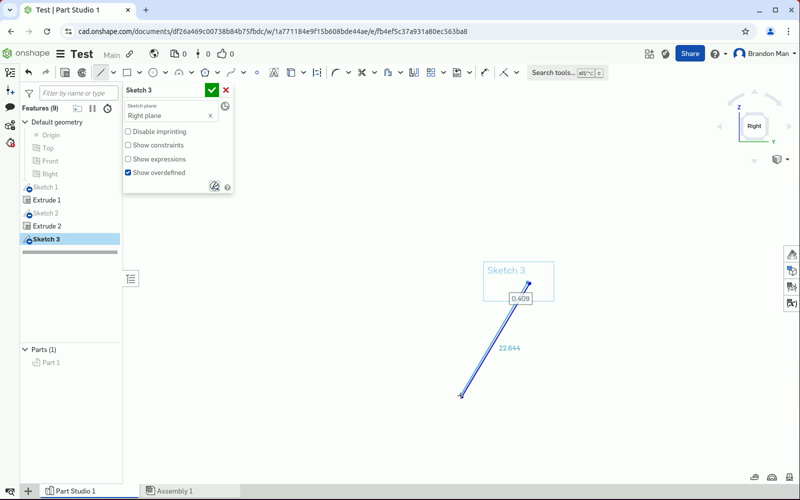
scroll(6)
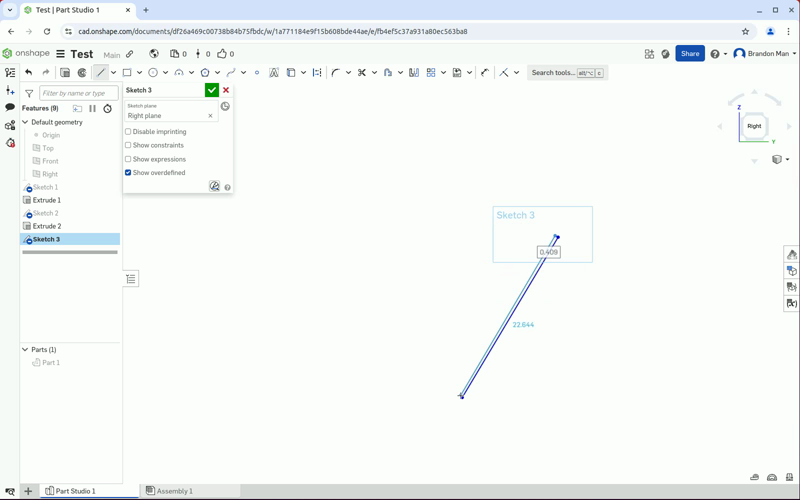
scroll(6)
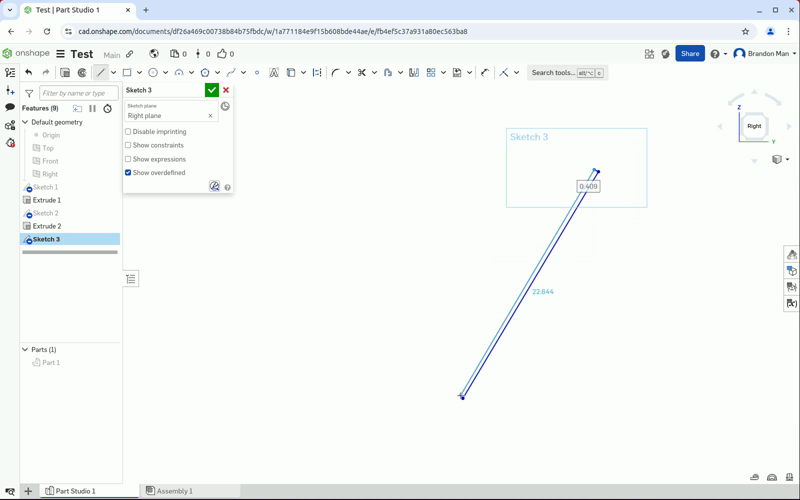
scroll(6)
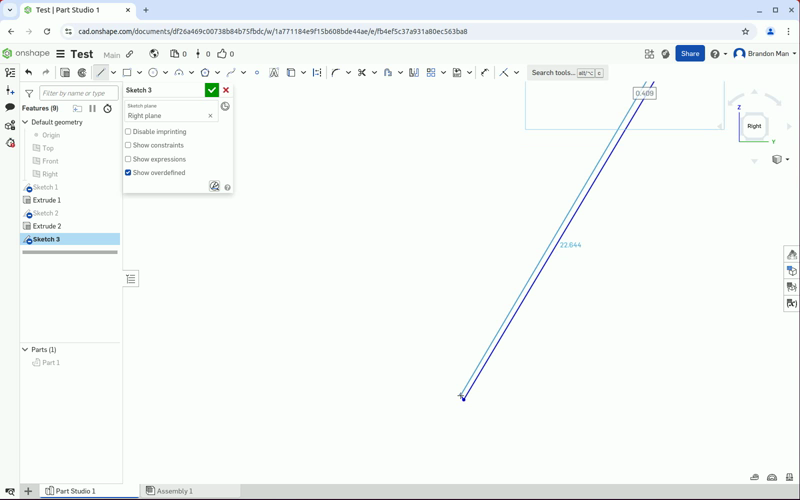
scroll(6)
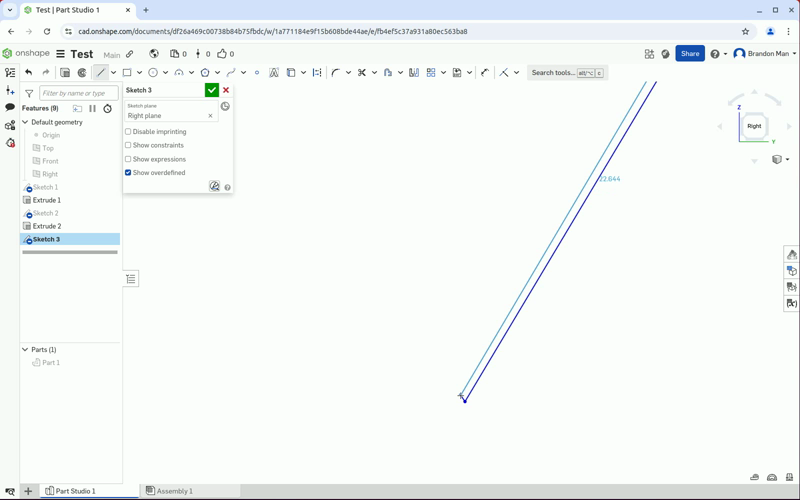
scroll(6)
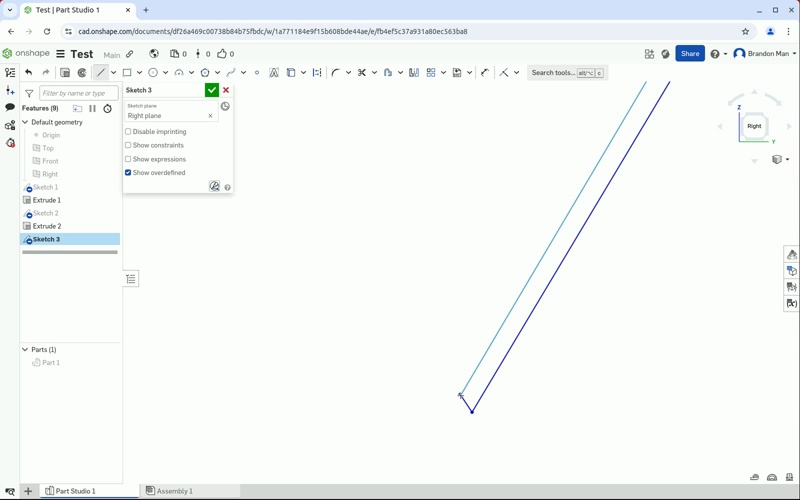
key_up(shift)
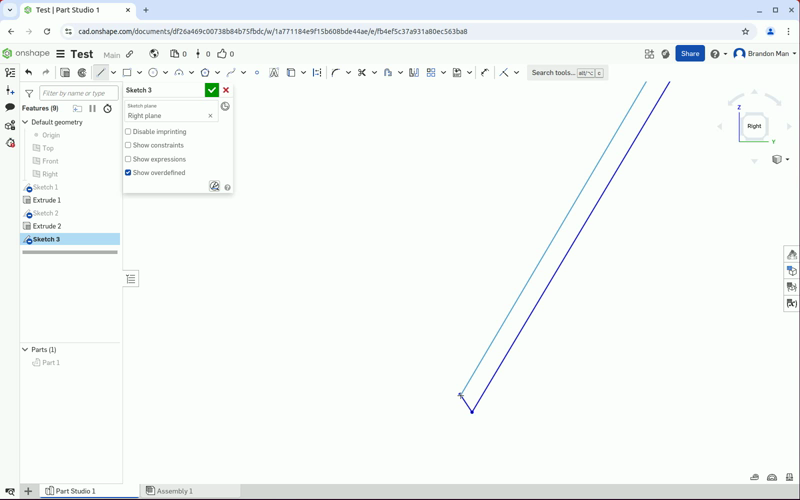
click(460, 395)
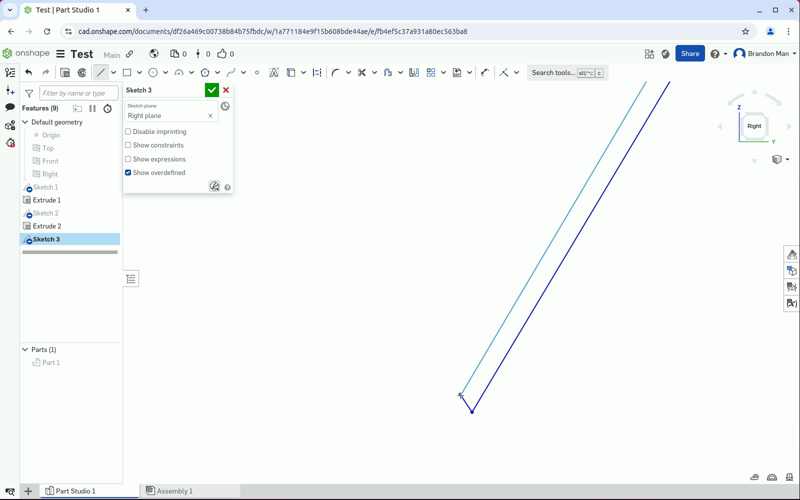
scroll(-6)
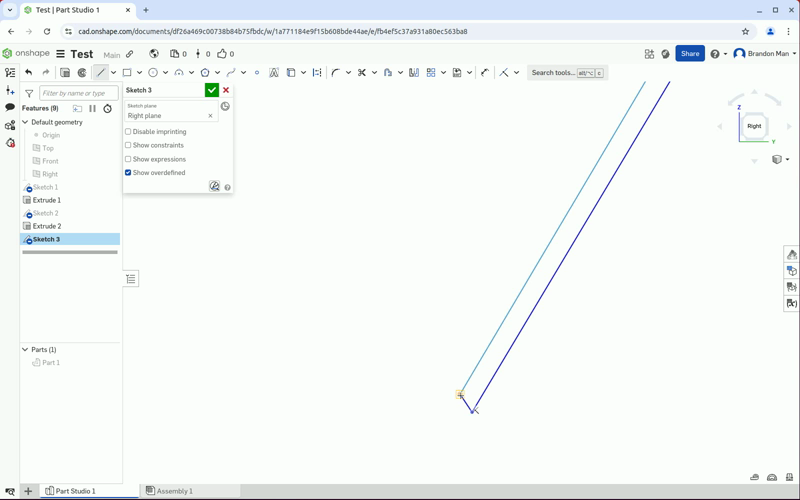
scroll(-6)
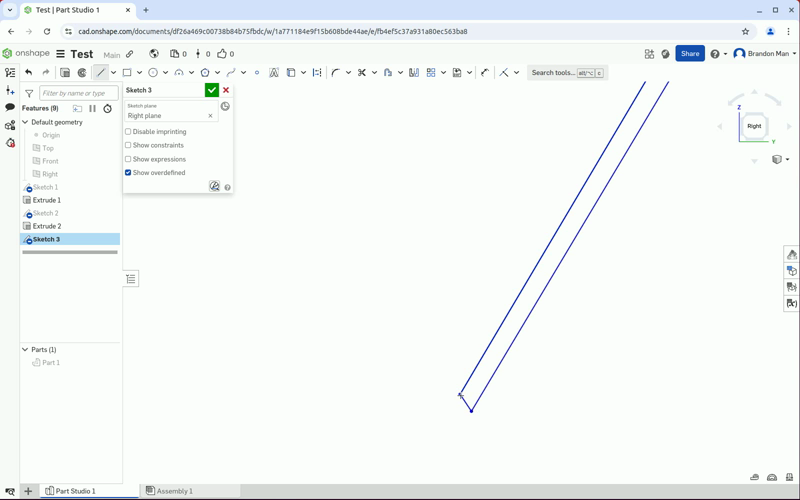
scroll(-6)
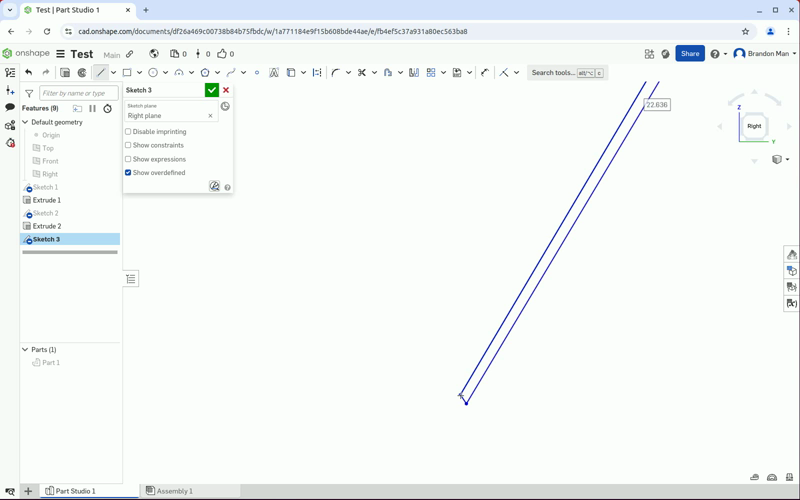
scroll(-6)
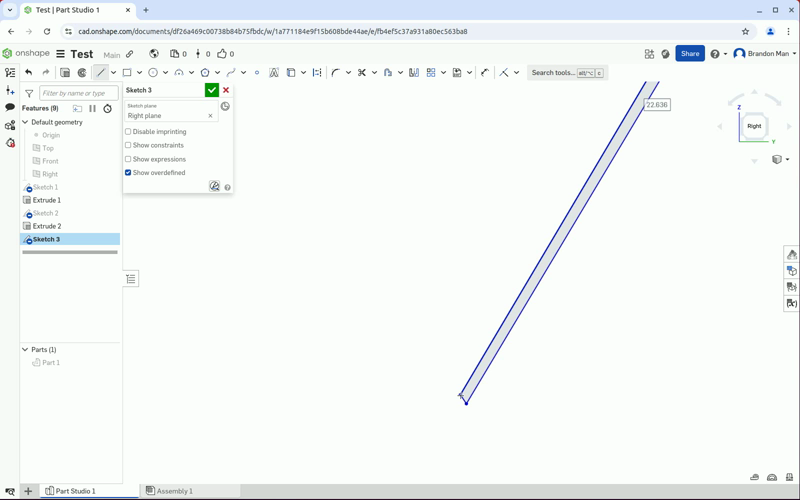
scroll(-6)
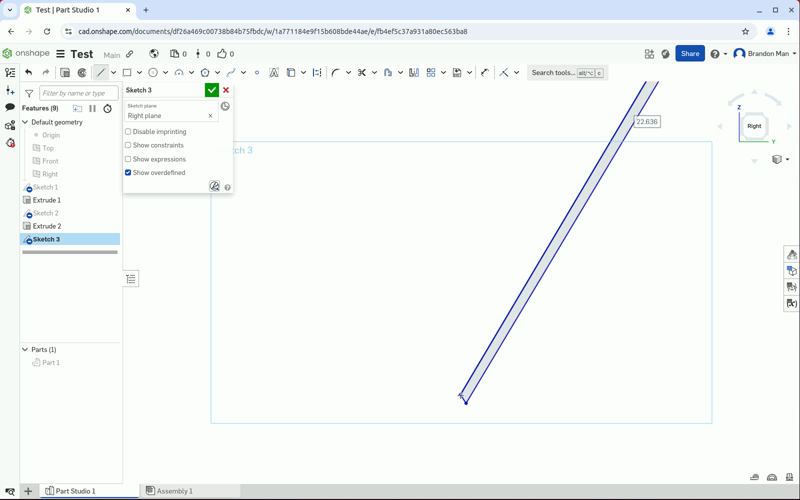
scroll(-6)
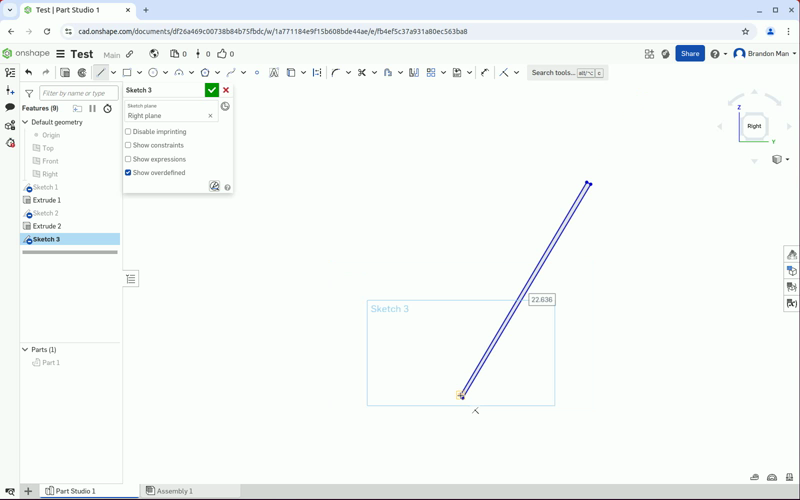
scroll(-6)
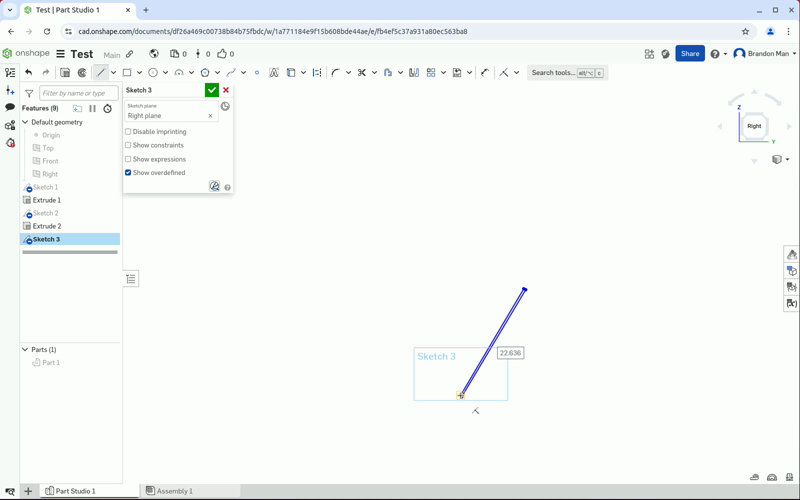
key(esc)
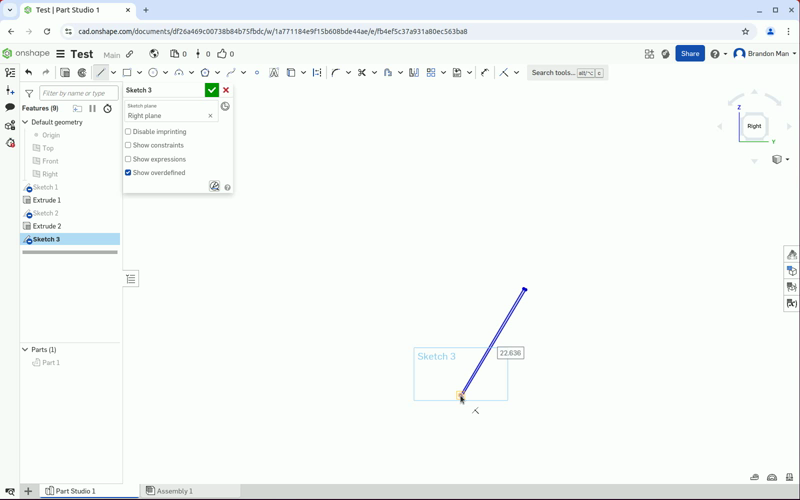
mouse_move(514, 307)
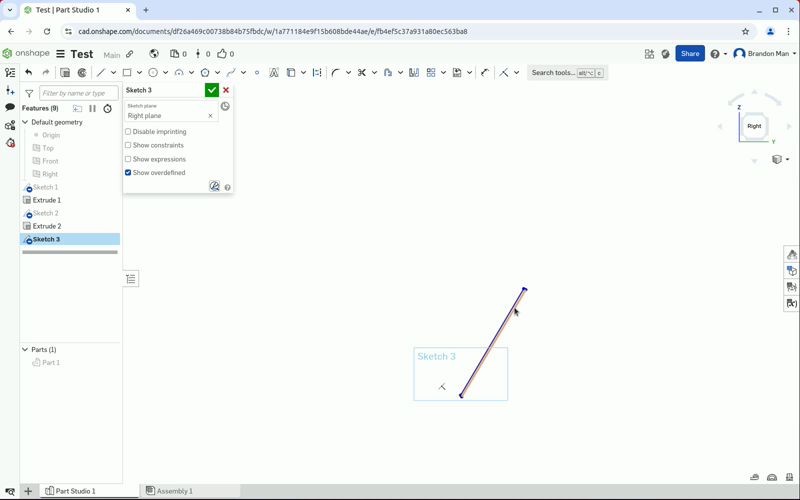
scroll(6)
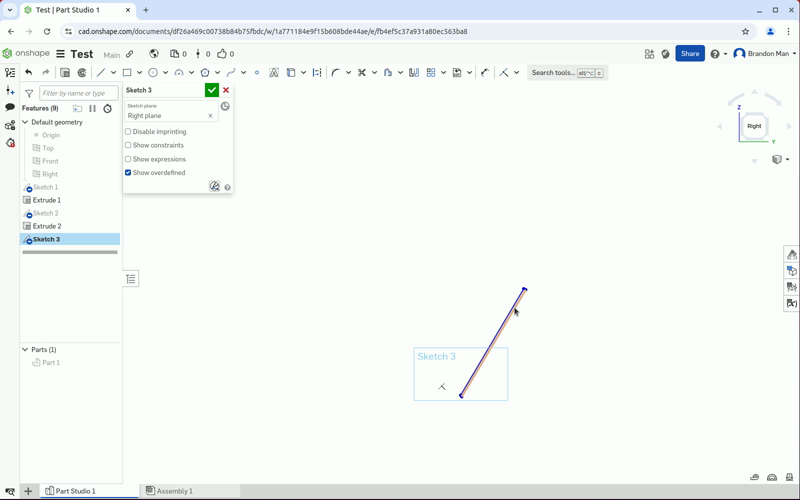
scroll(6)
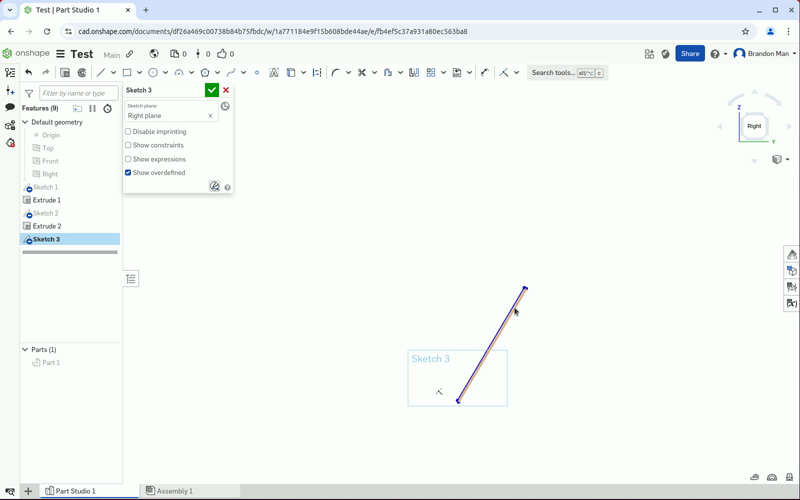
scroll(6)
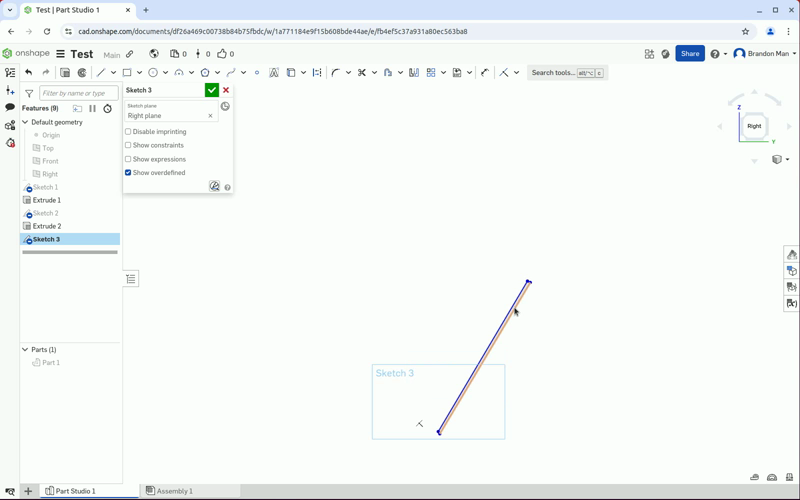
scroll(6)
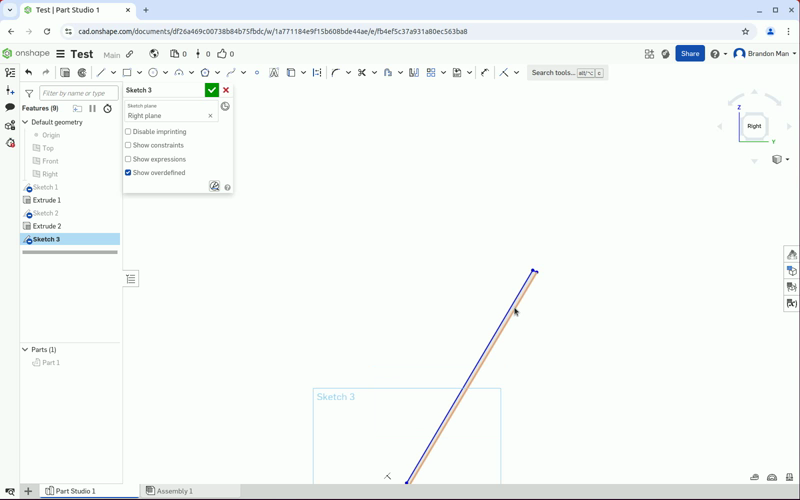
scroll(6)
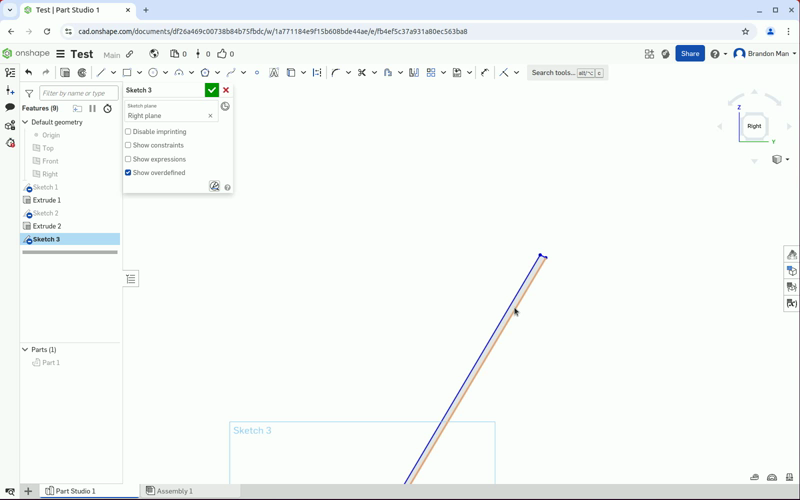
scroll(6)
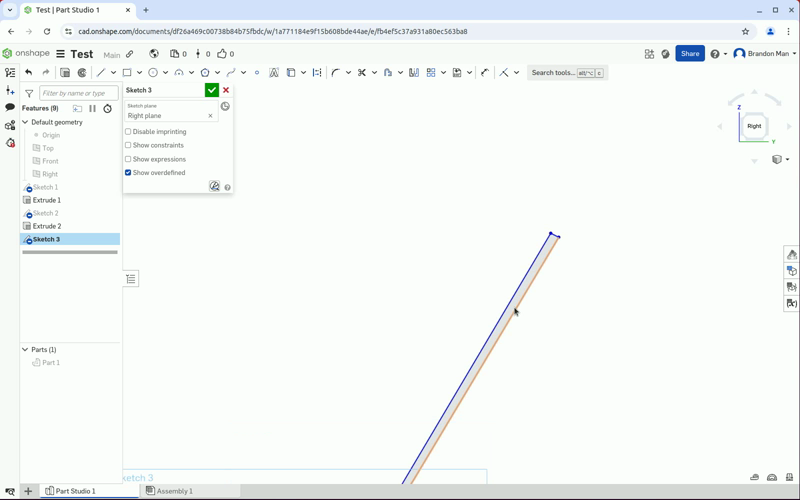
scroll(6)
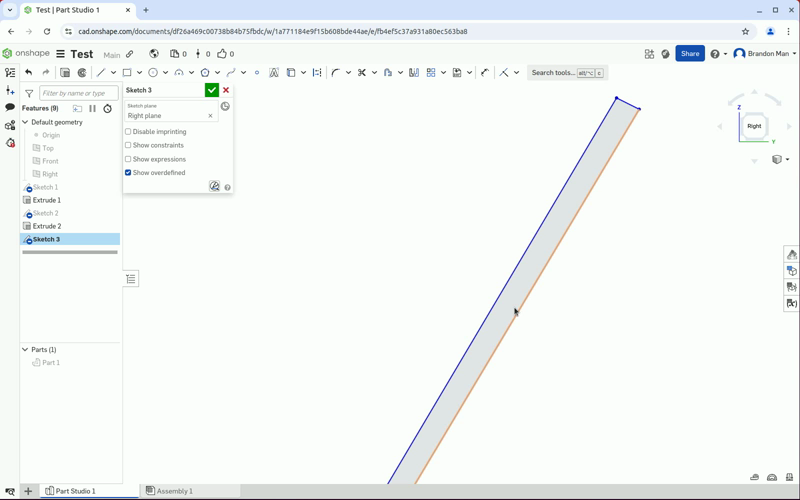
click(514, 307)
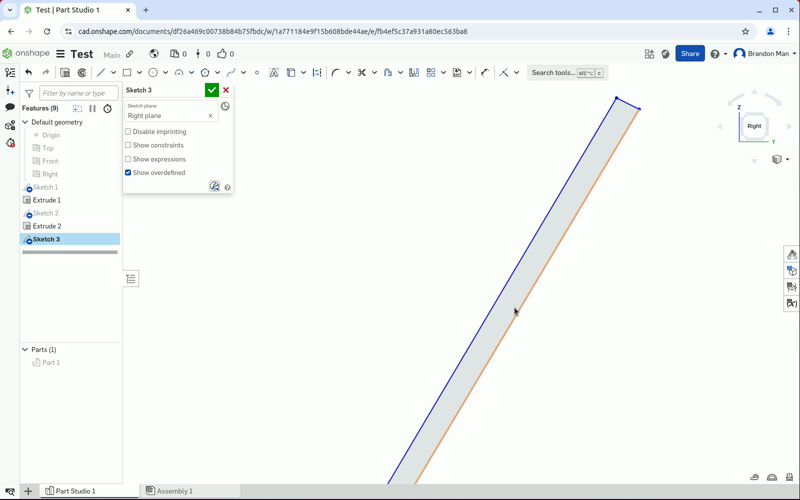
scroll(-6)
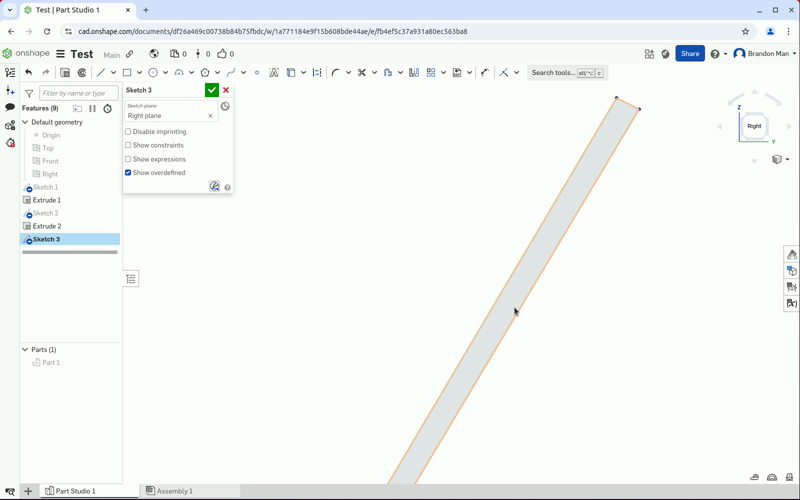
scroll(-6)
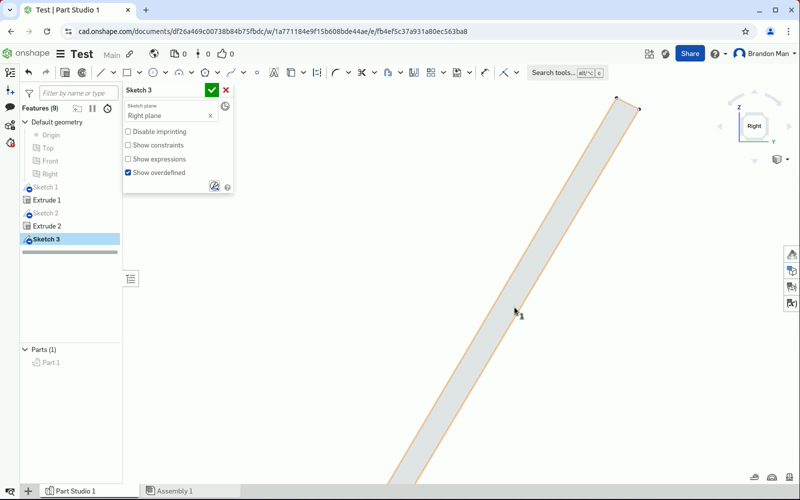
scroll(-6)
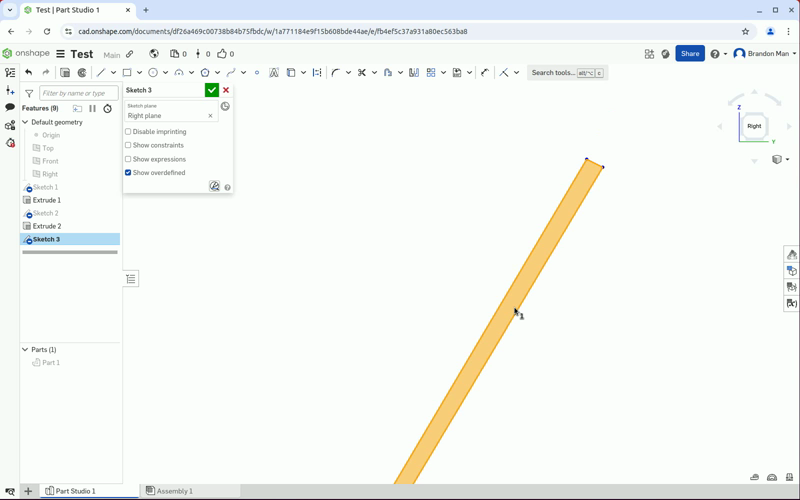
scroll(-6)
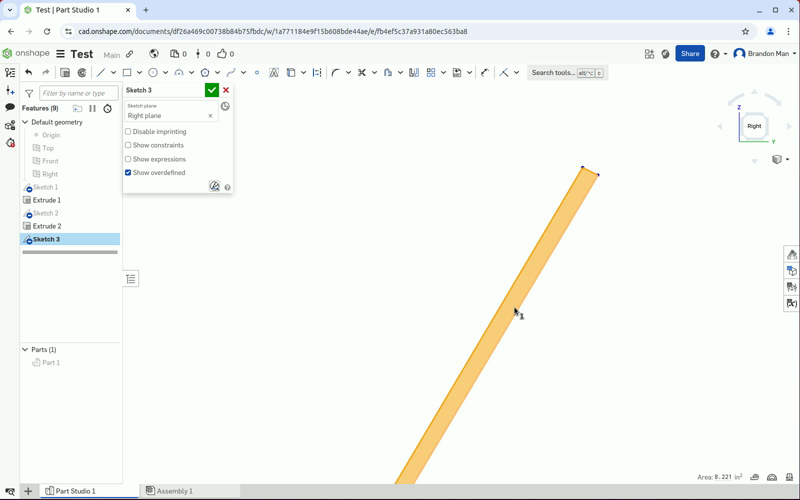
scroll(-6)
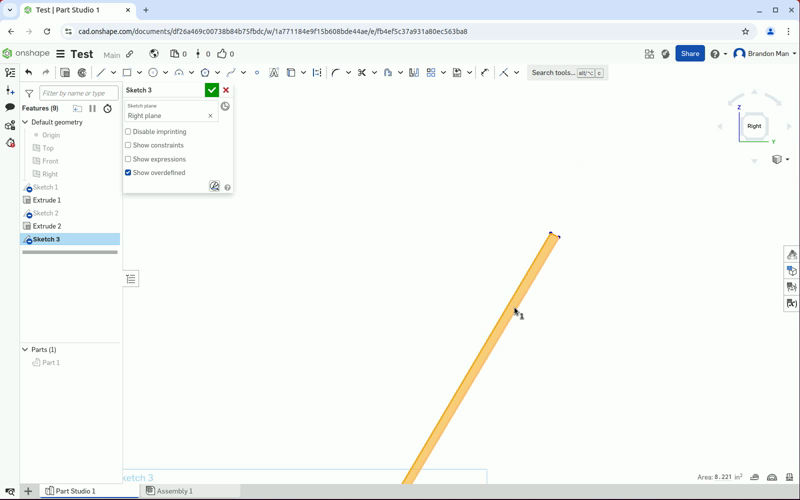
scroll(-6)
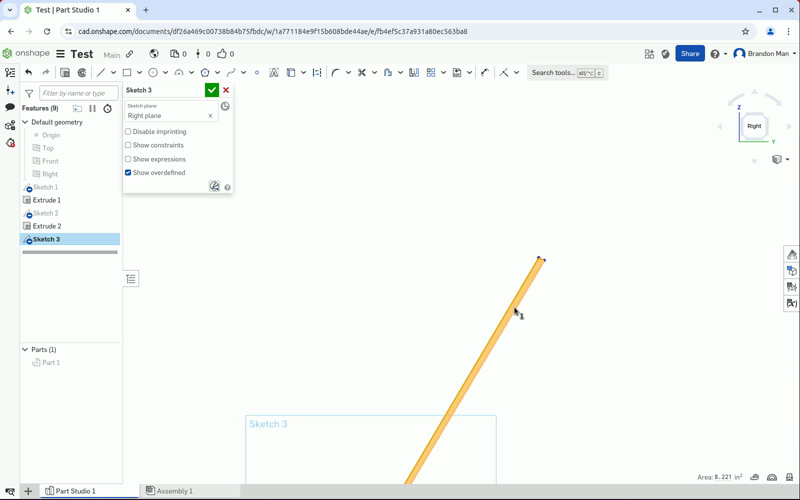
scroll(-6)
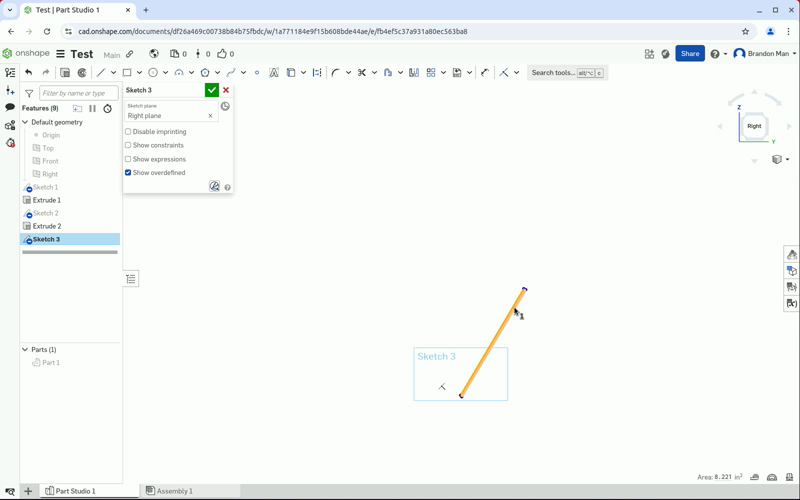
mouse_move(73, 352)
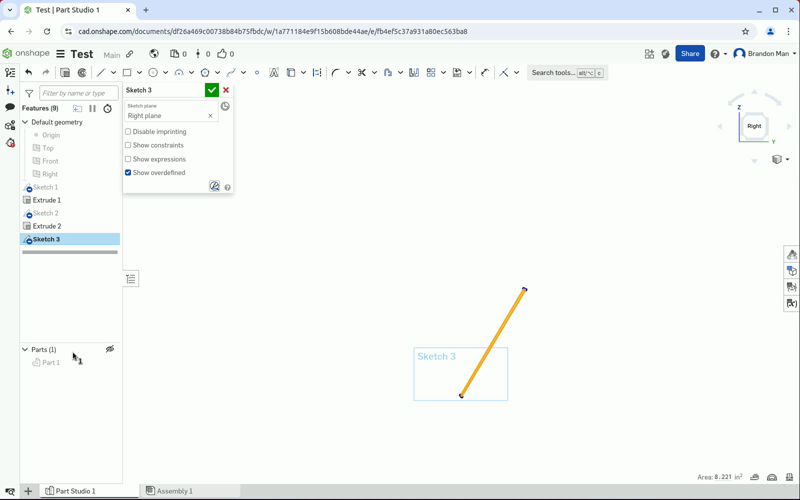
key(shift+y)
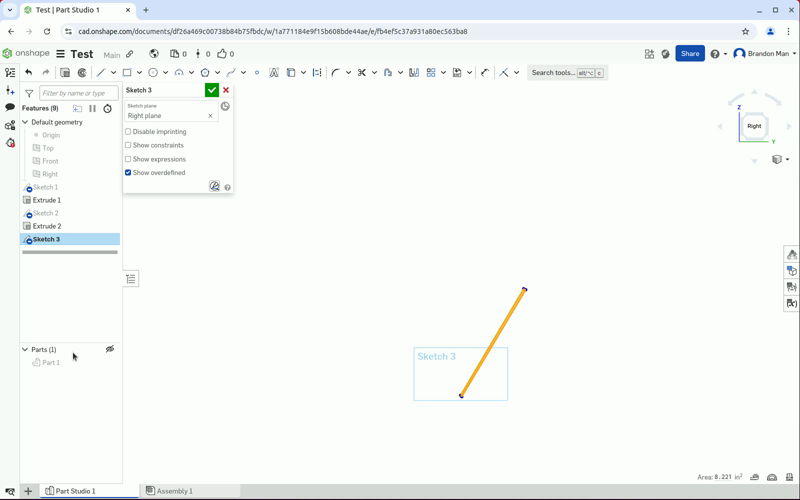
key(shift+e)
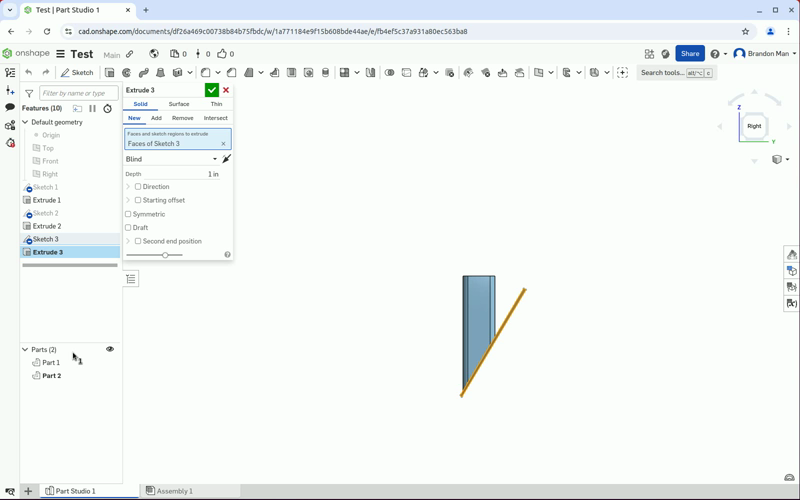
mouse_move(143, 106)
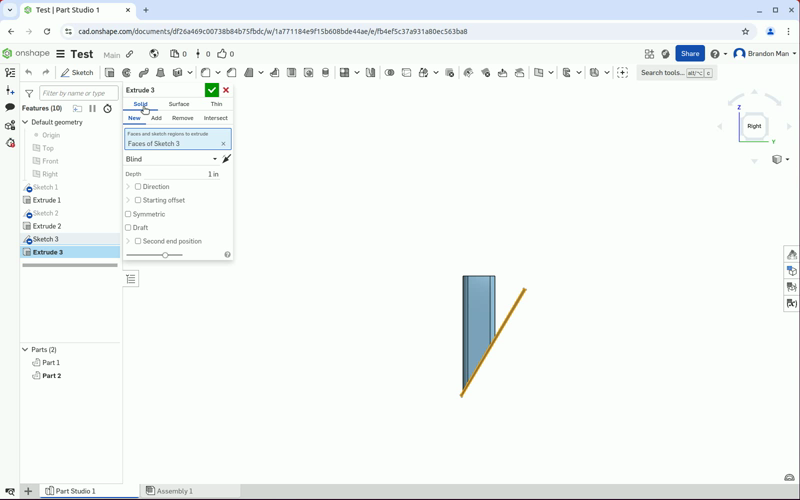
click(143, 106)
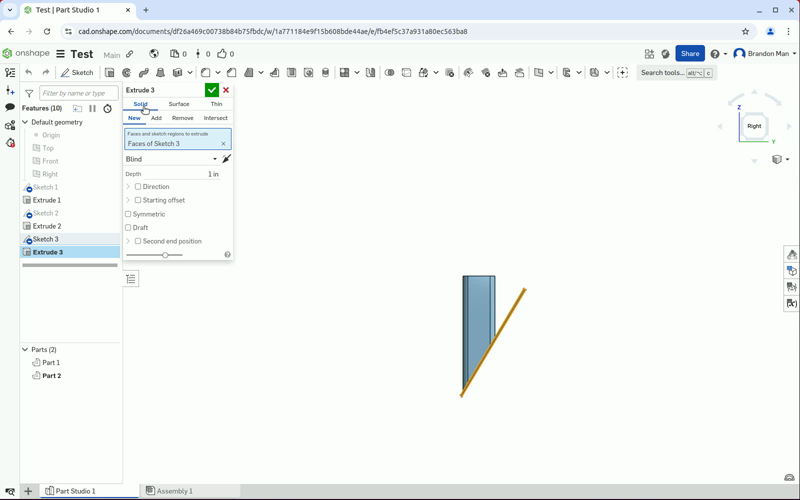
mouse_move(186, 120)
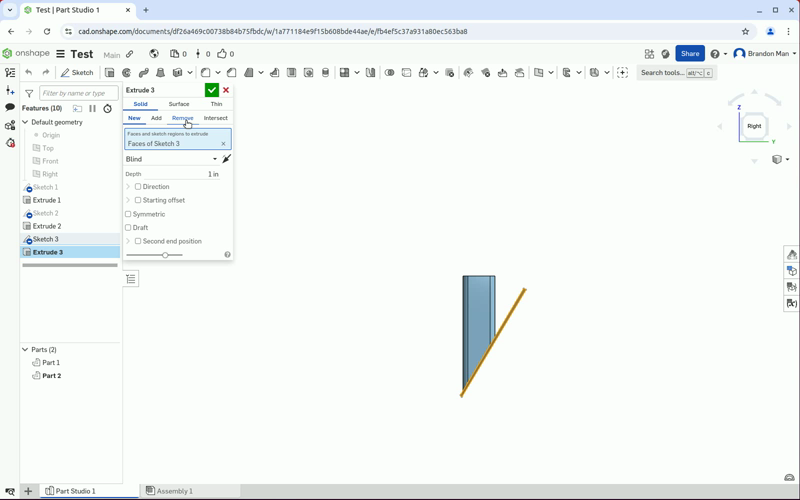
click(186, 120)
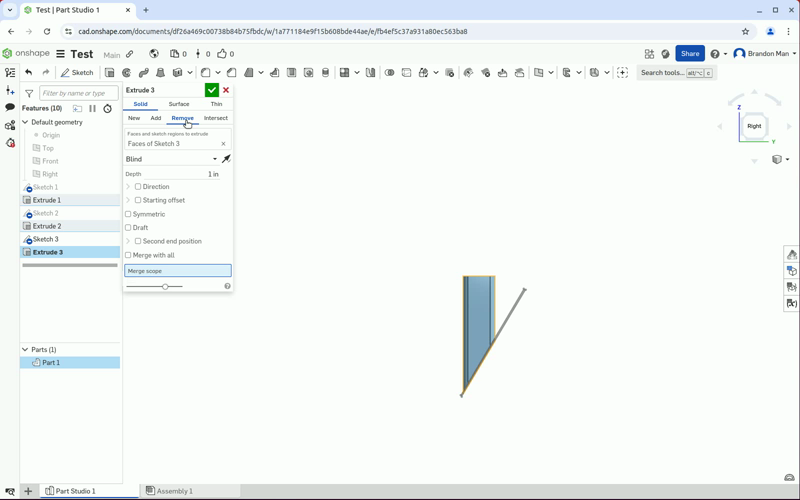
key(tab, 4)
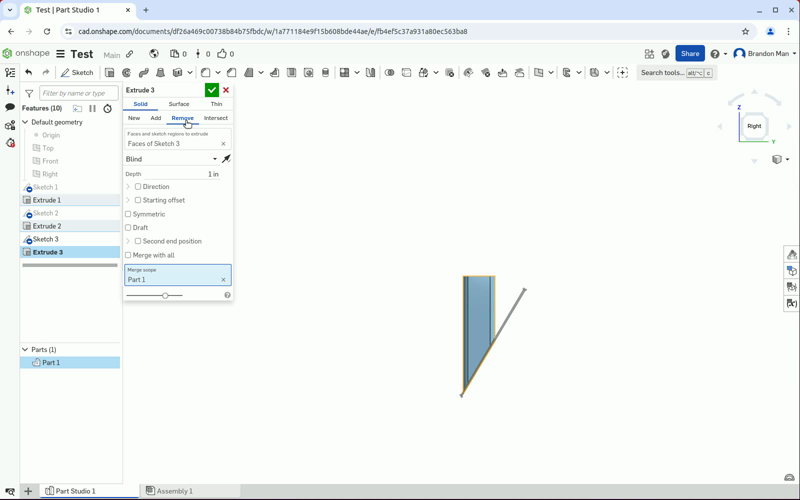
text(29.607)
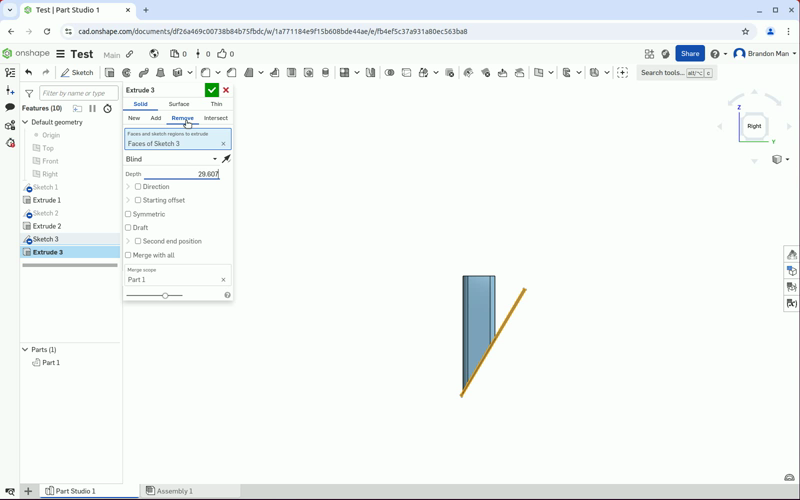
key(tab, 6)
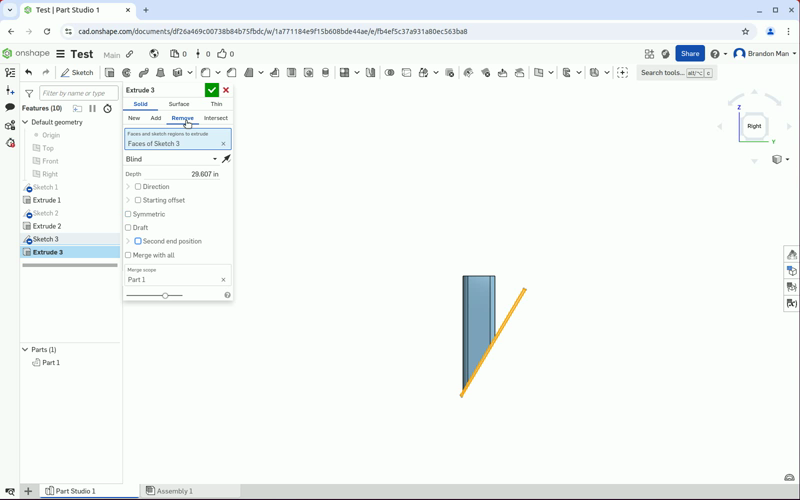
key(space)
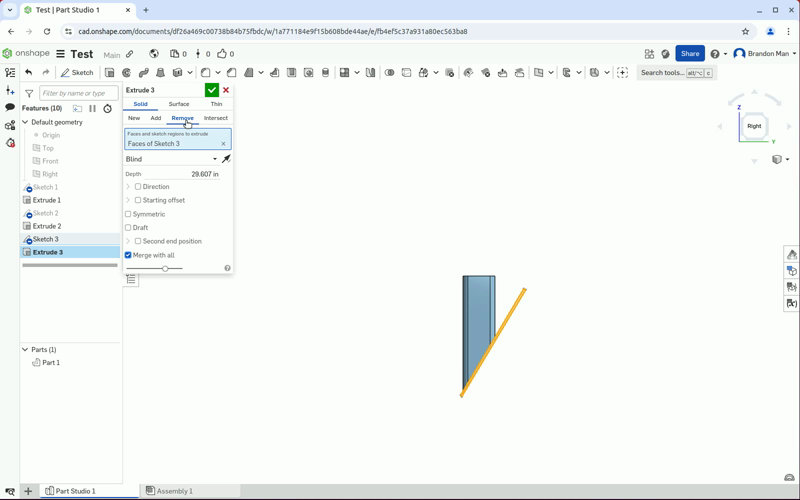
key(enter)
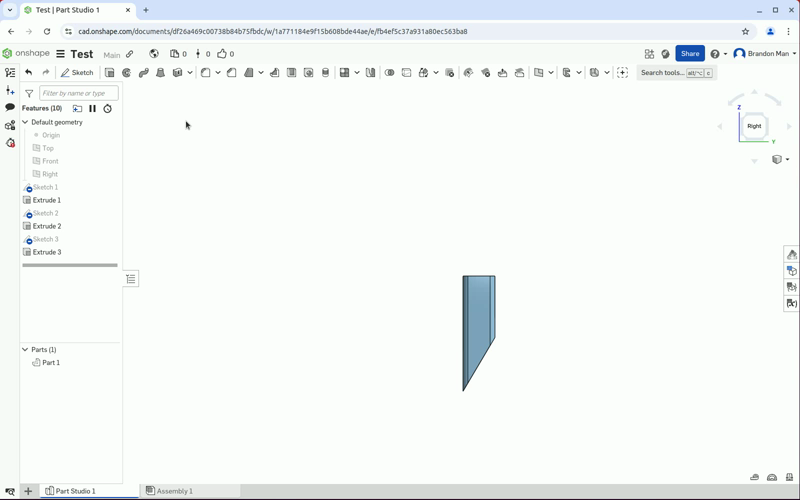
key(shift+h)
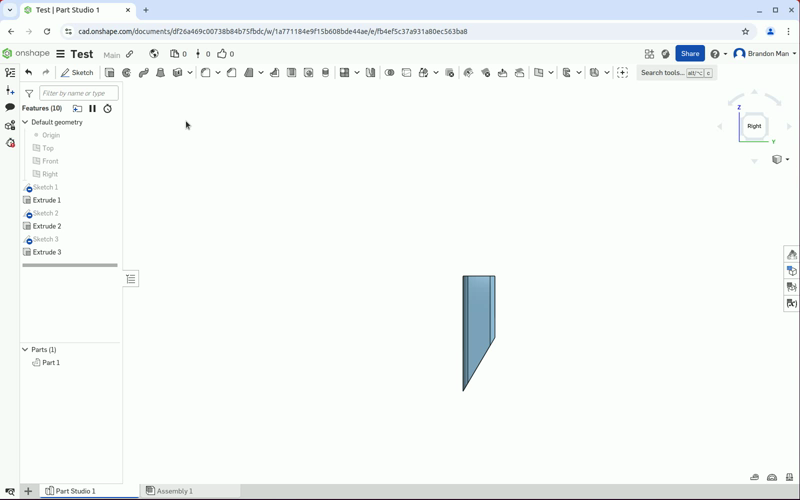
key(shift+h)
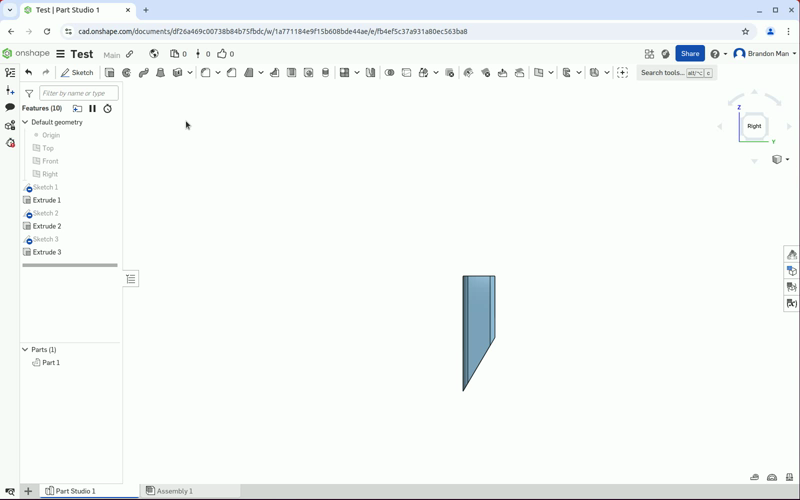
key(shift+7)
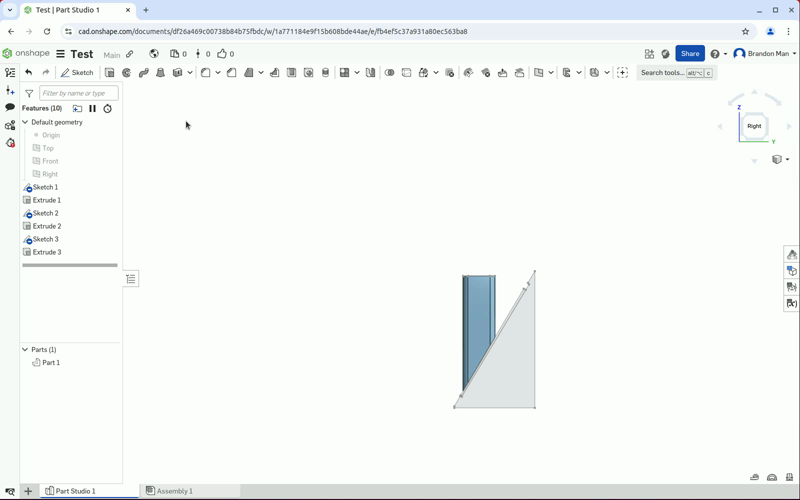
key(right, 2)
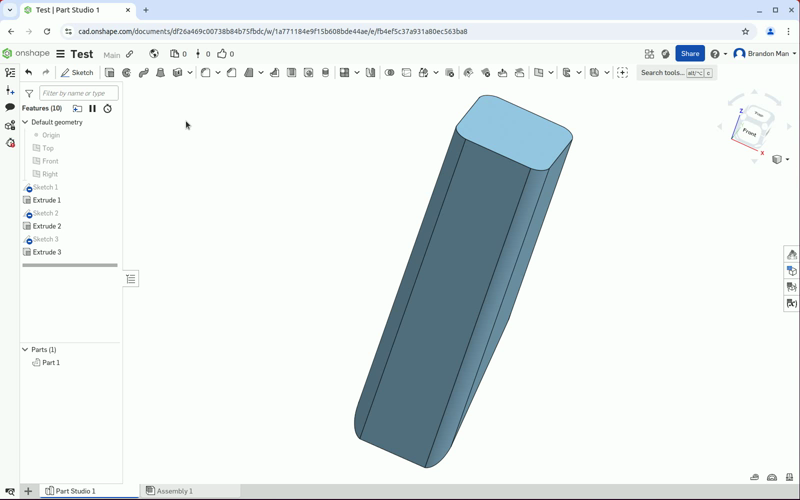
key(down, 2)
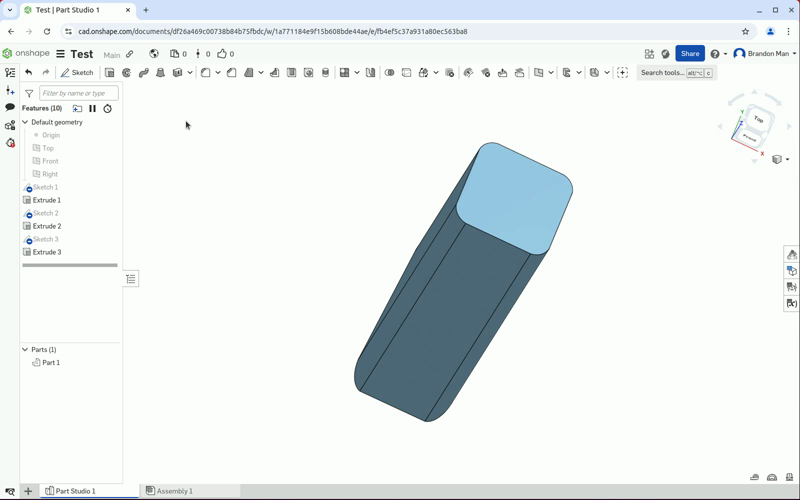
key(up, 2)
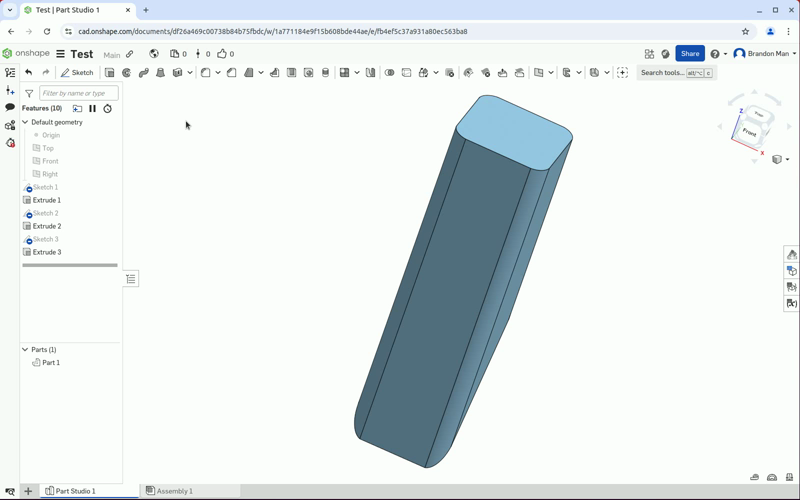
key(left, 2)
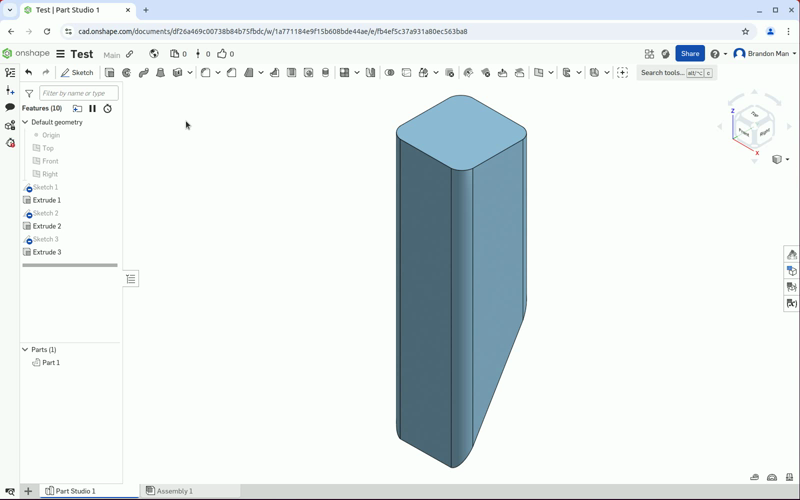
mouse_move(73, 189)
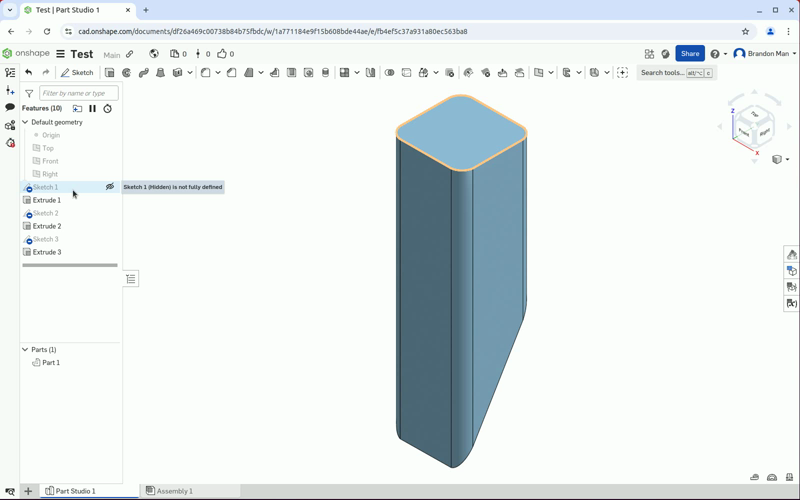
click(73, 189)